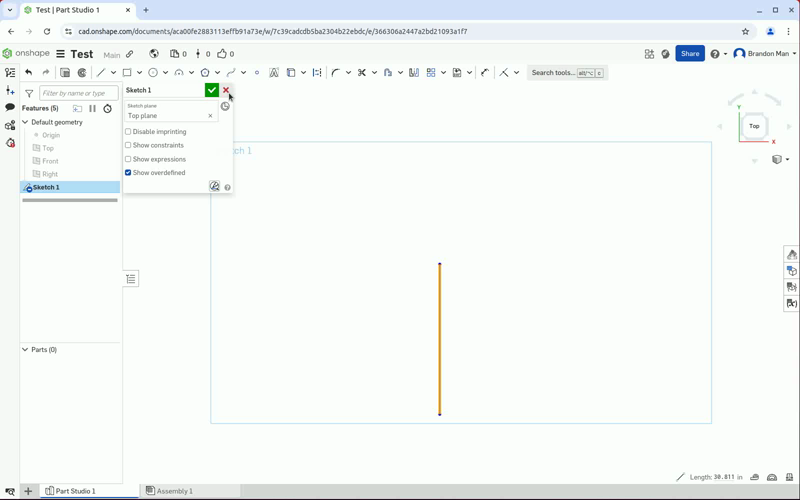
key(shift+h)
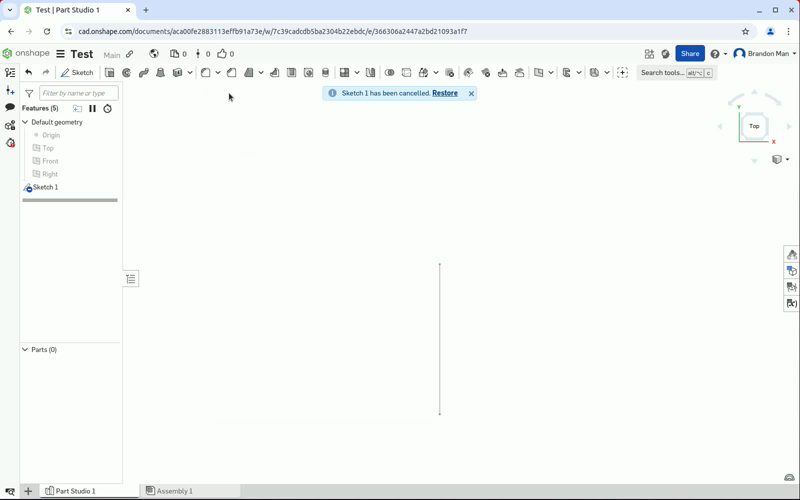
key(shift+s)
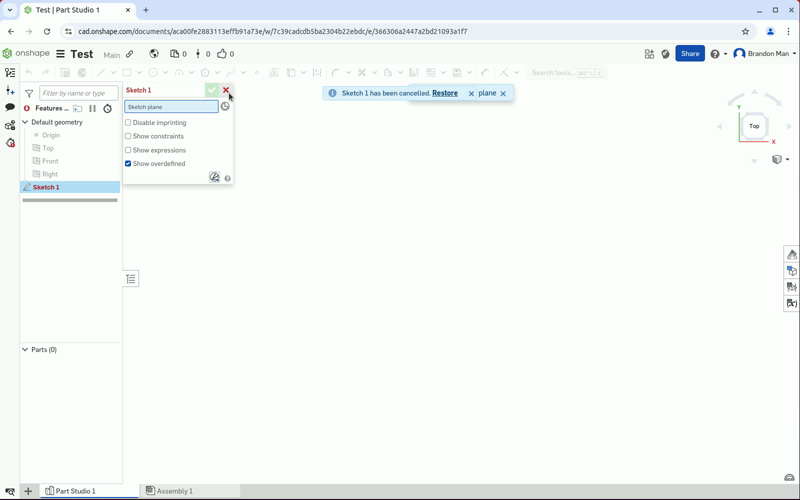
mouse_move(73, 150)
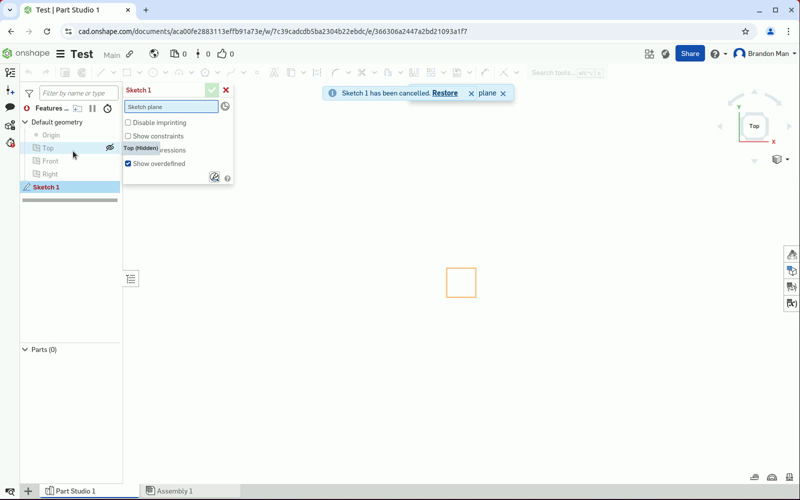
click(73, 150)
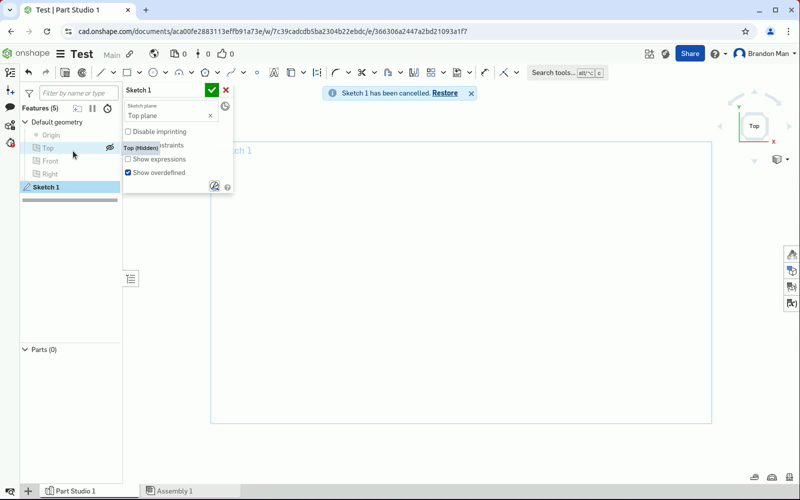
mouse_move(73, 352)
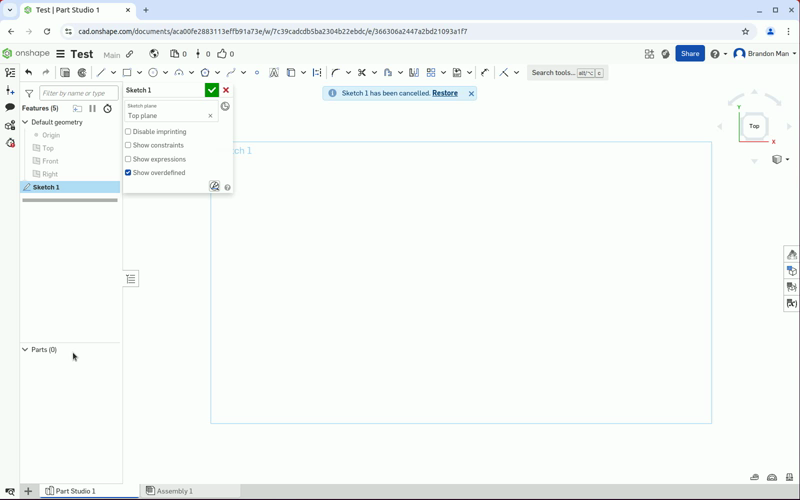
key(y)
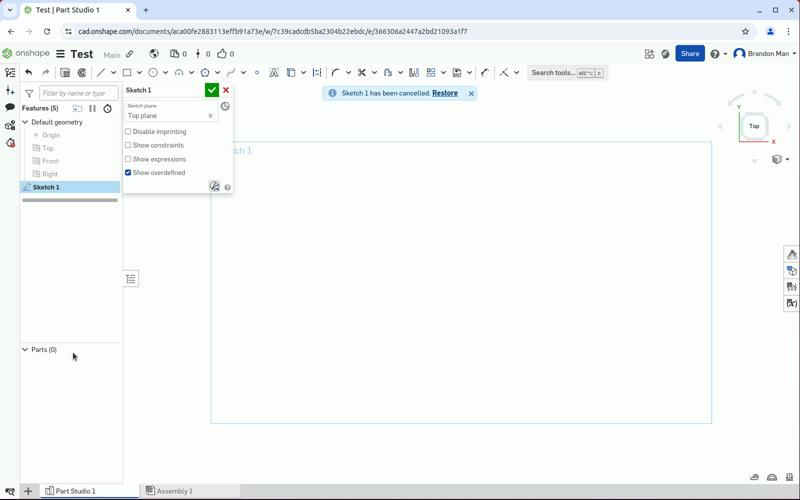
key(c)
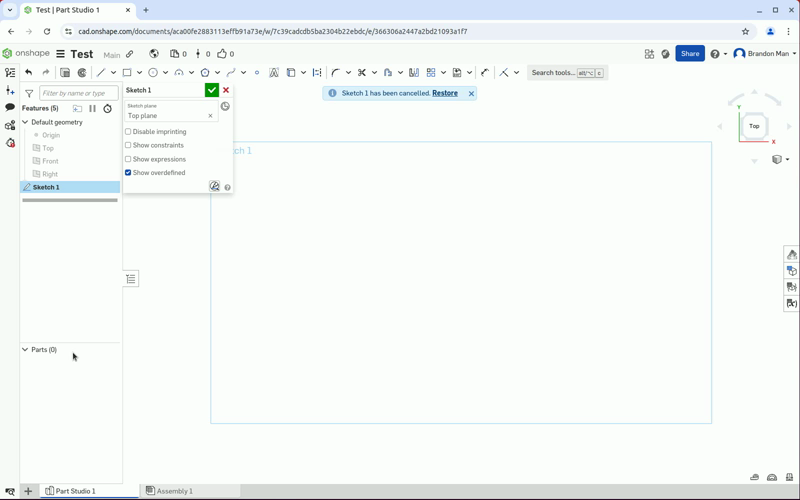
key_down(shift)
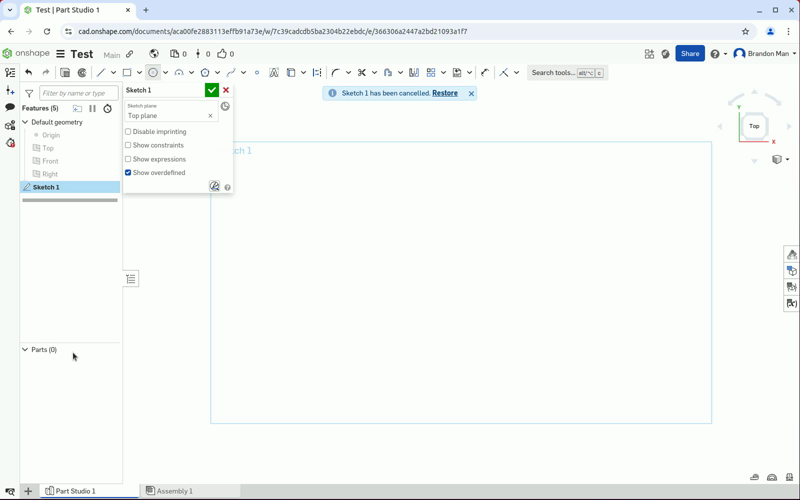
mouse_move(461, 282)
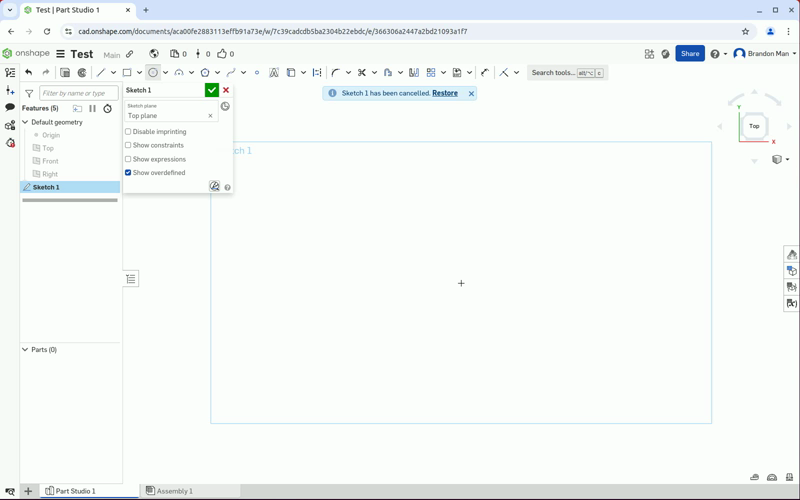
click(461, 282)
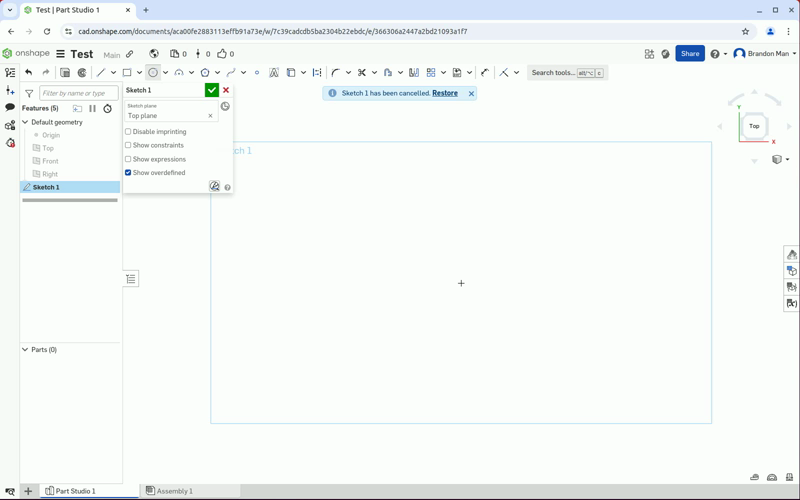
key_up(shift)
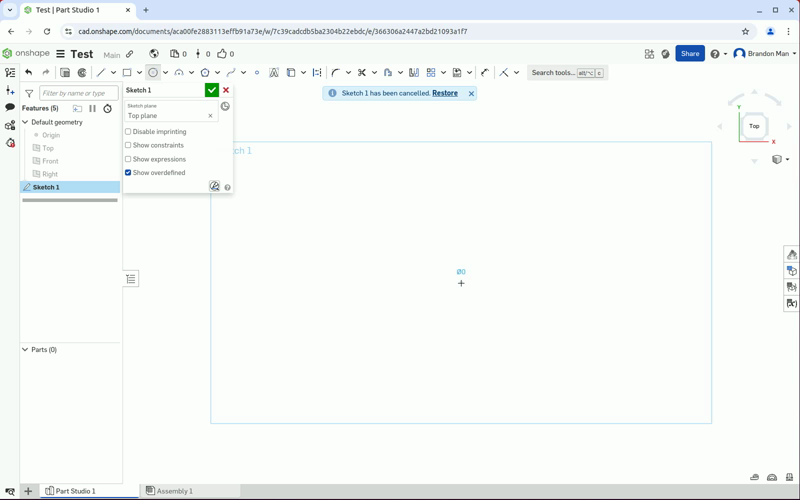
mouse_move(574, 282)
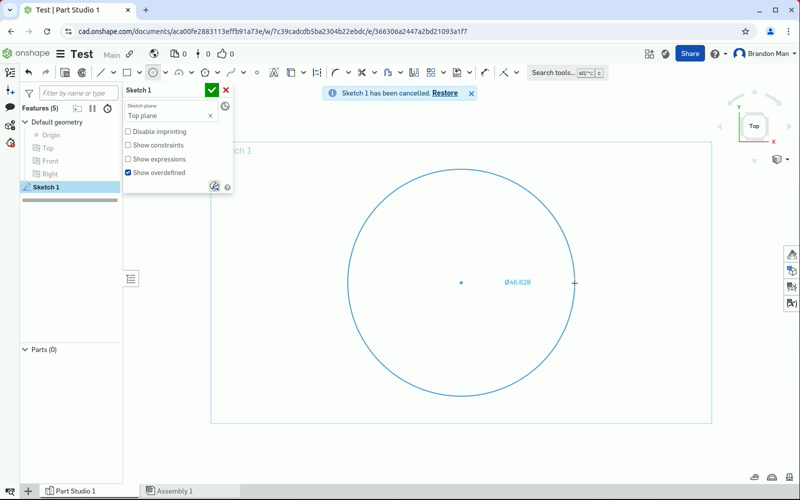
click(574, 282)
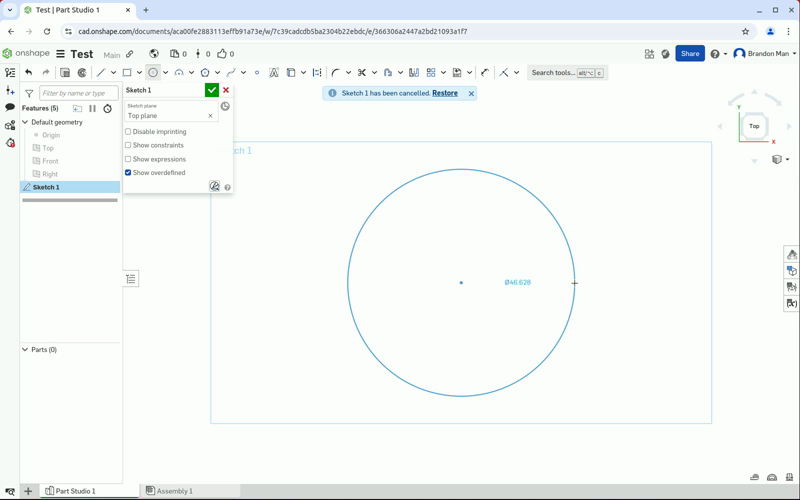
key(esc)
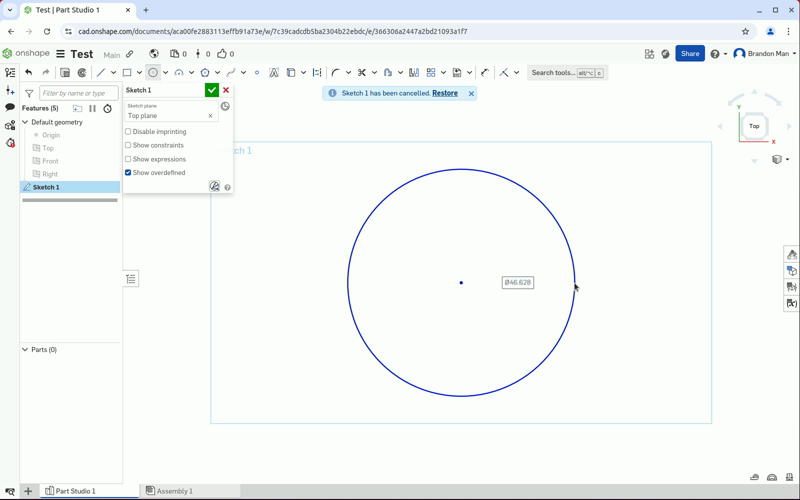
key(c)
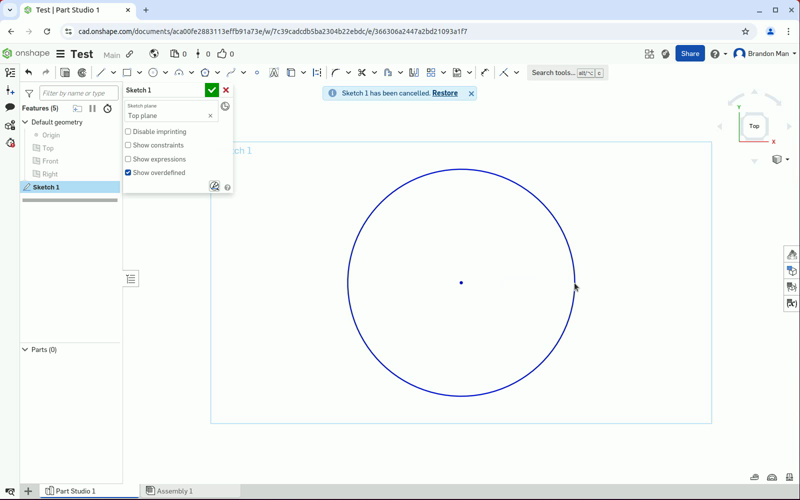
key_down(shift)
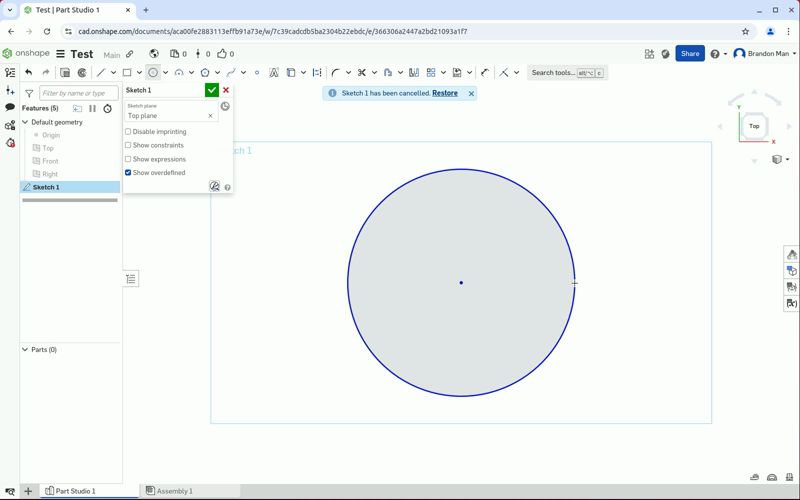
mouse_move(390, 351)
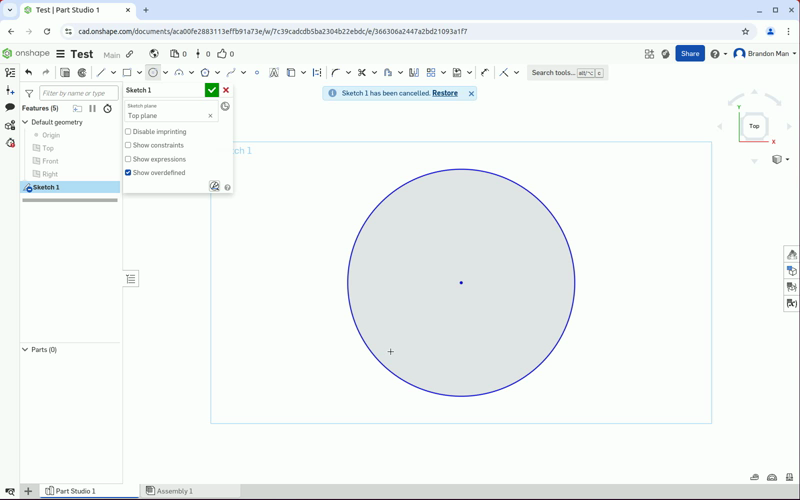
click(390, 351)
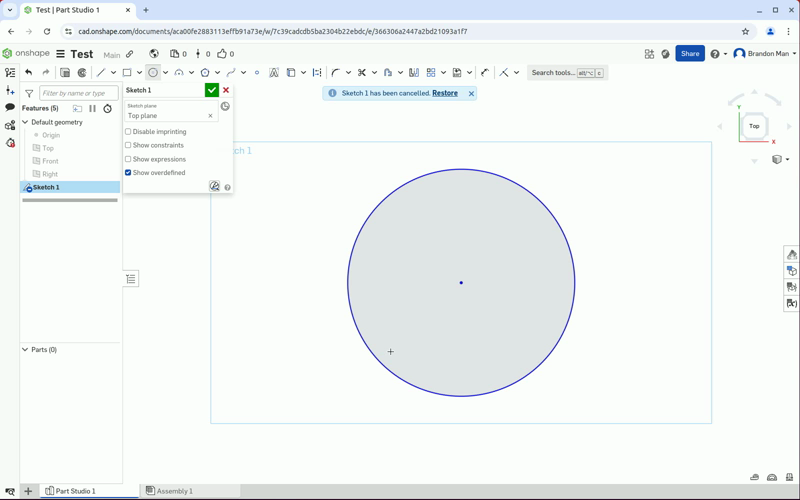
key_up(shift)
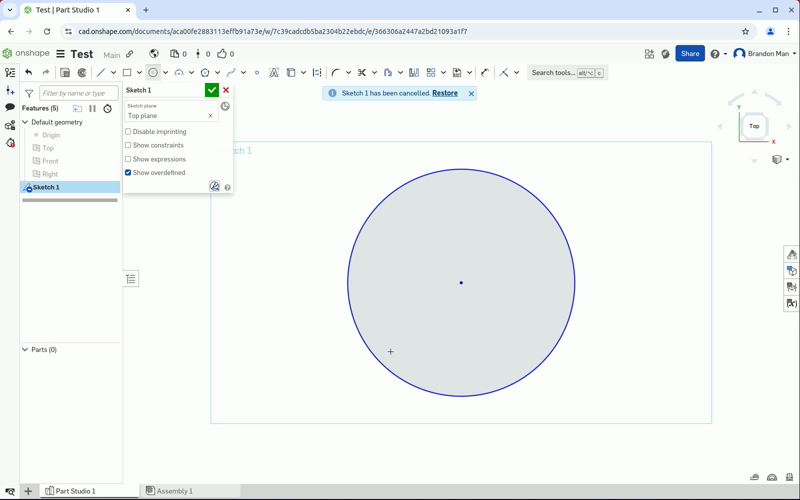
mouse_move(397, 351)
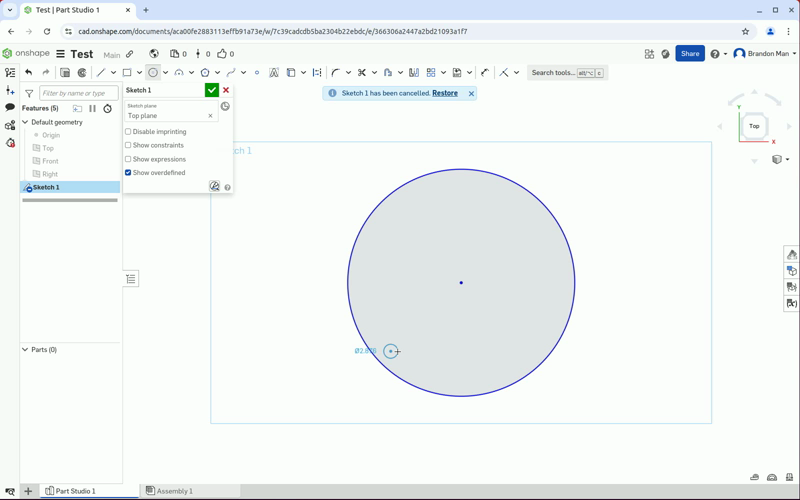
click(397, 351)
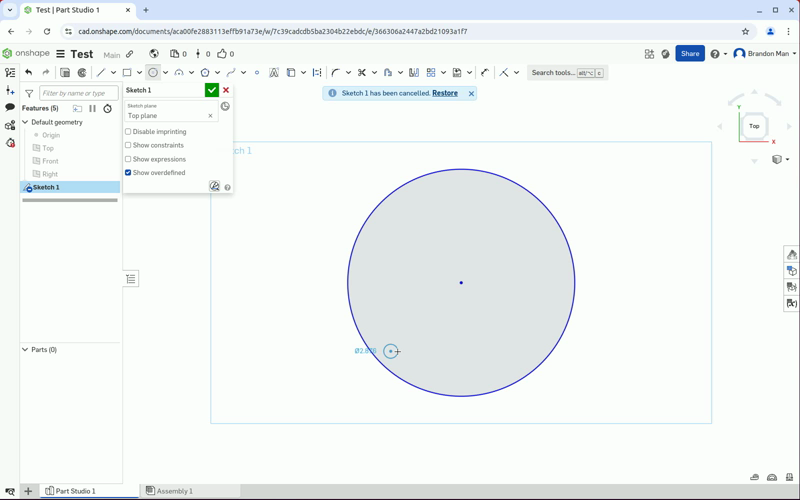
key(esc)
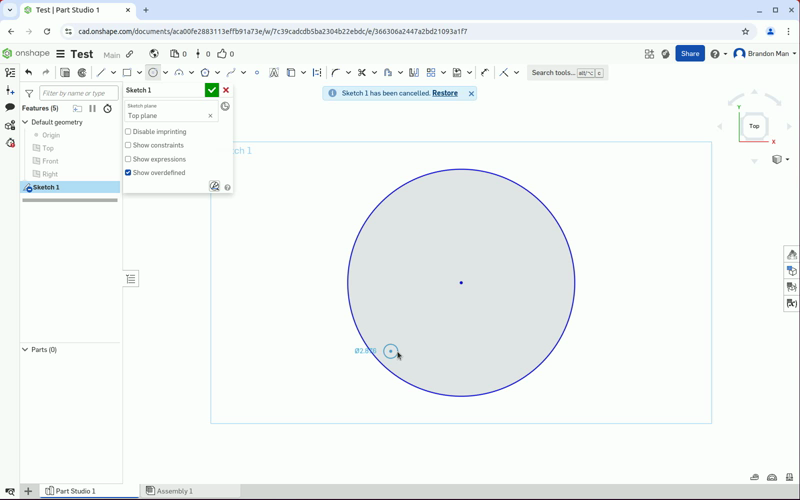
key(c)
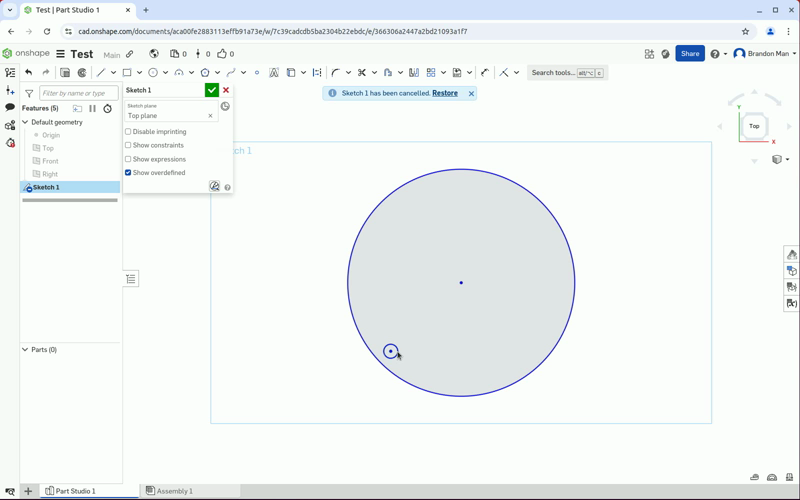
key_down(shift)
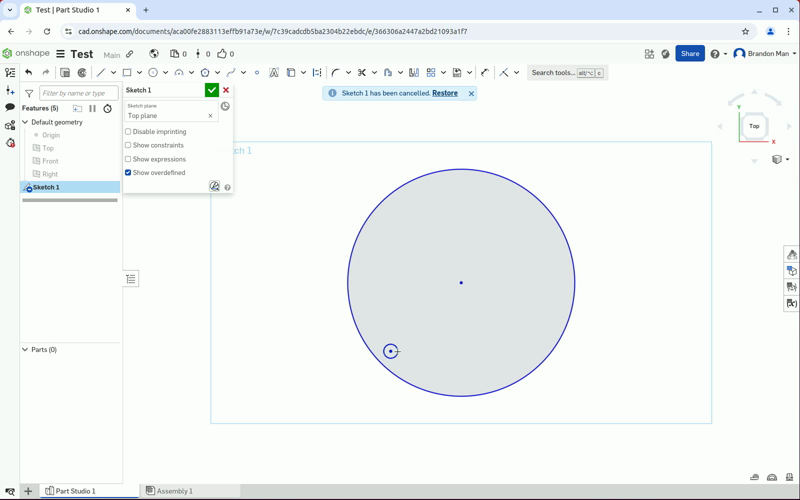
mouse_move(390, 214)
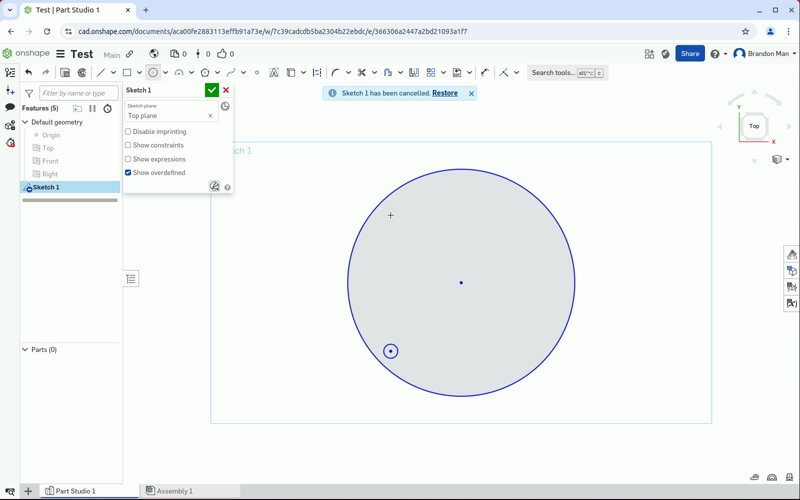
click(390, 214)
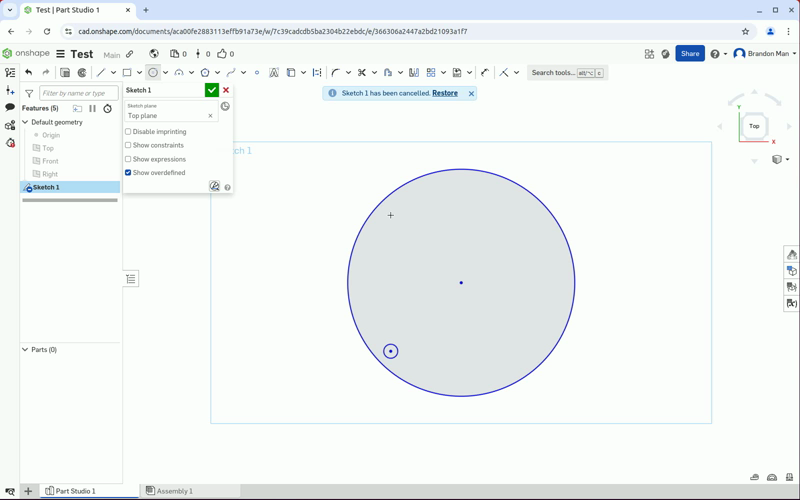
key_up(shift)
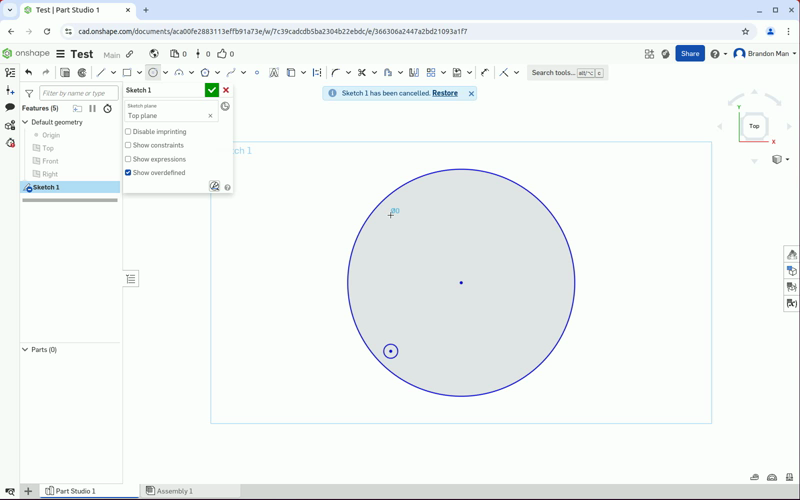
mouse_move(397, 214)
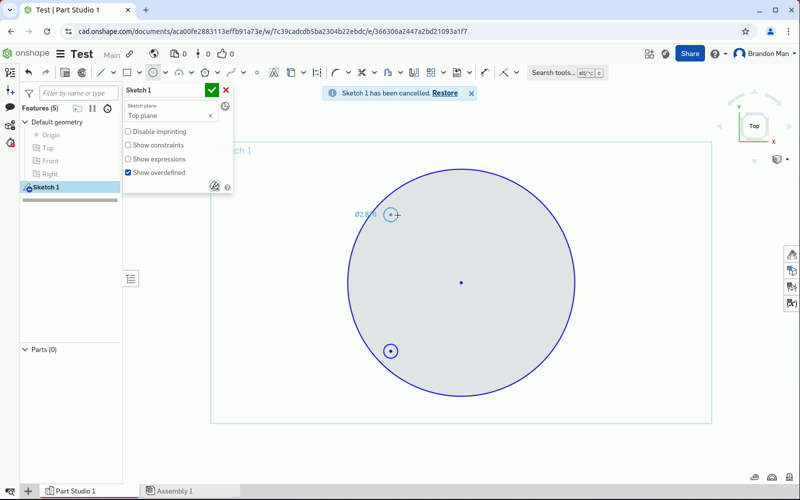
click(397, 214)
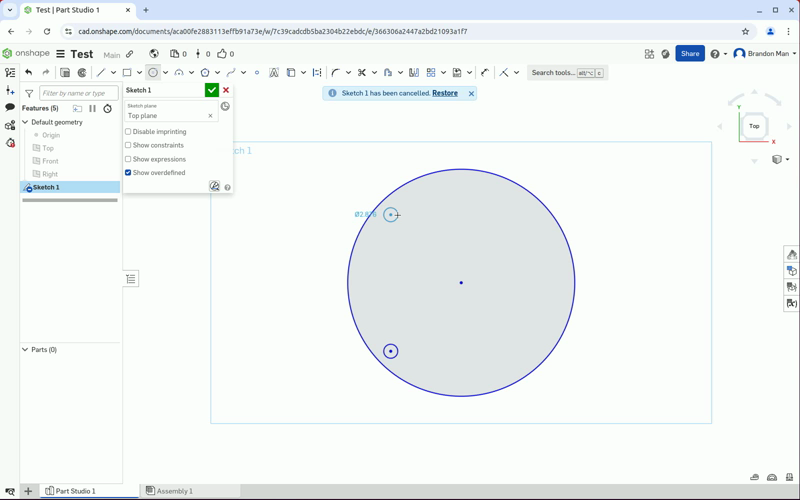
key(esc)
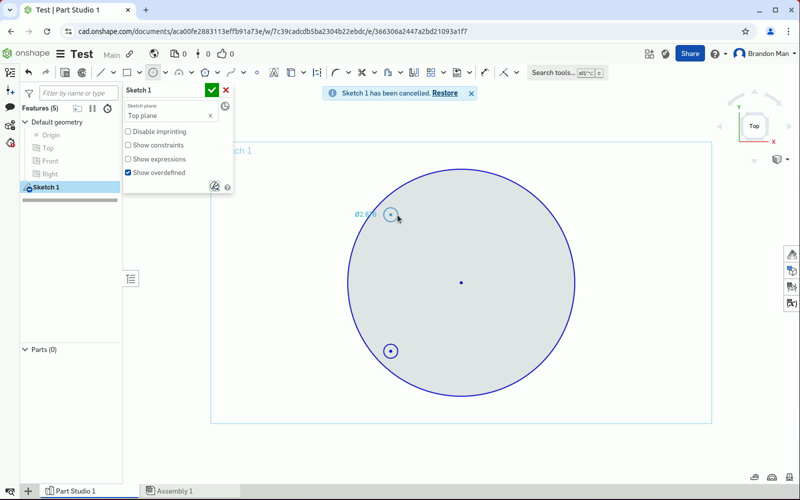
key(c)
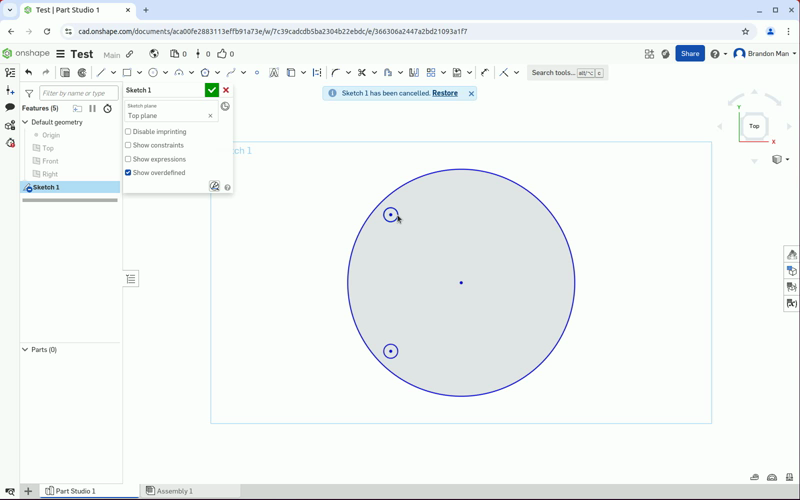
key_down(shift)
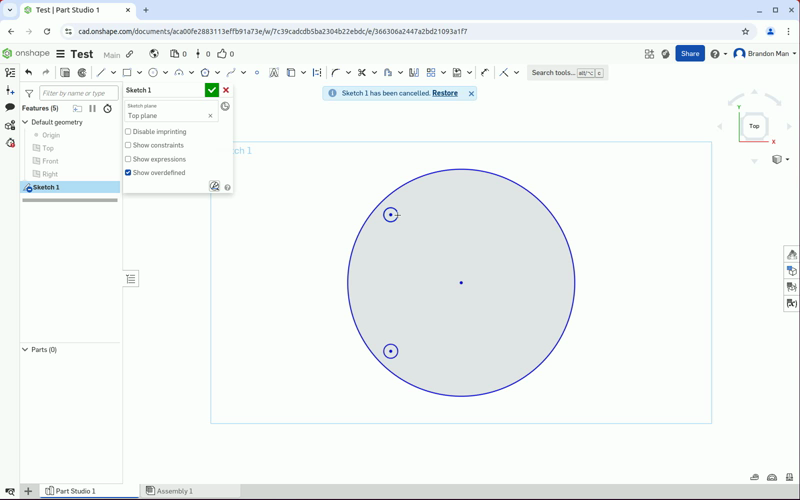
mouse_move(529, 351)
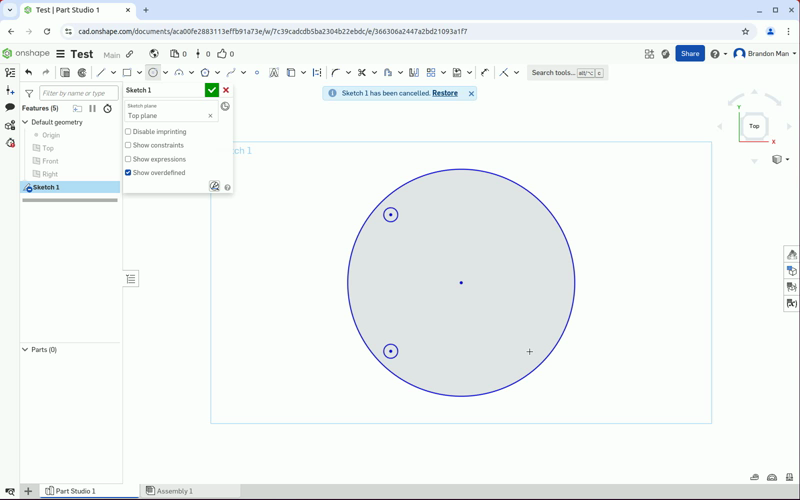
click(529, 351)
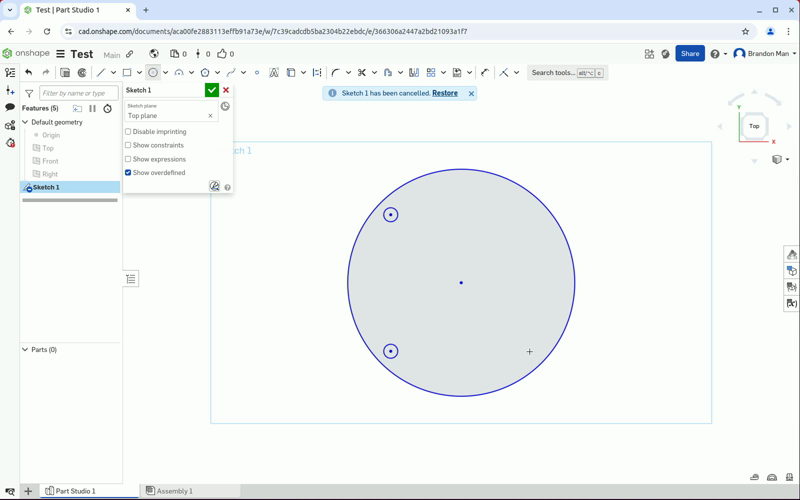
key_up(shift)
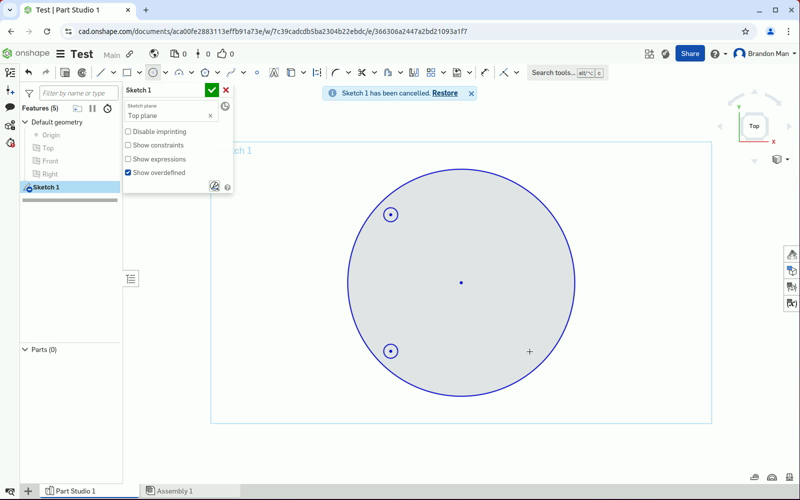
mouse_move(537, 351)
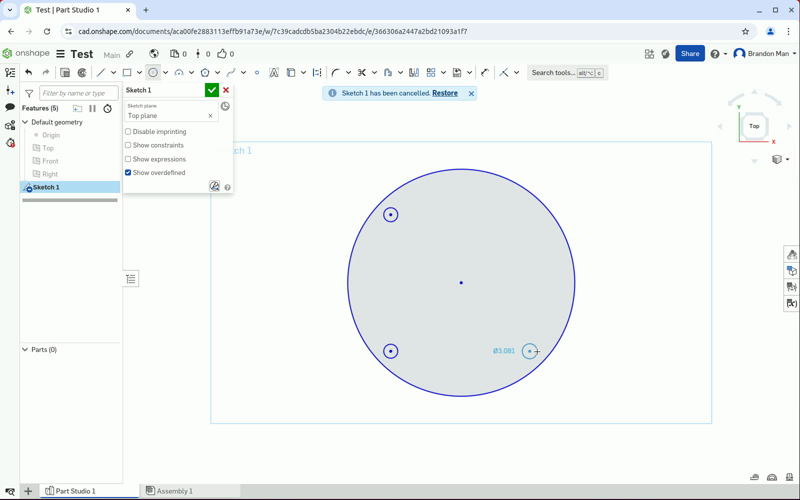
click(537, 351)
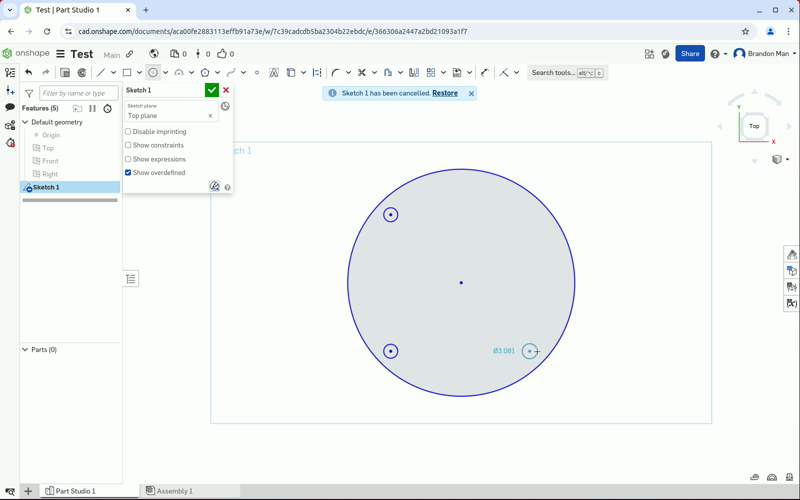
key(esc)
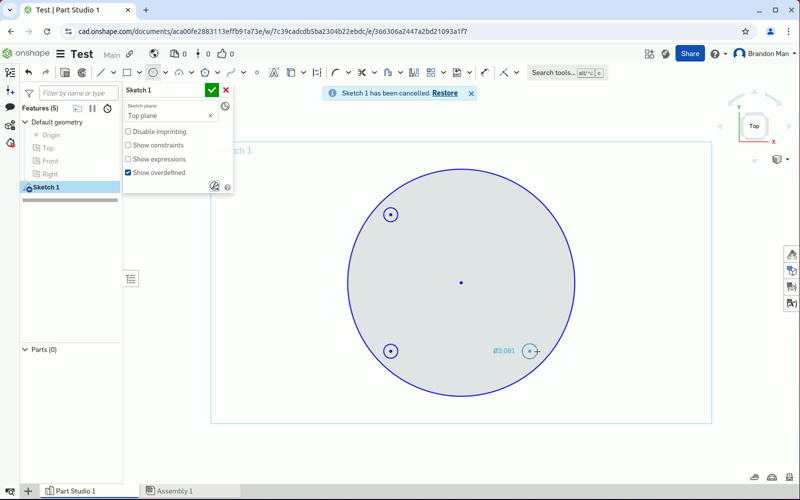
key(c)
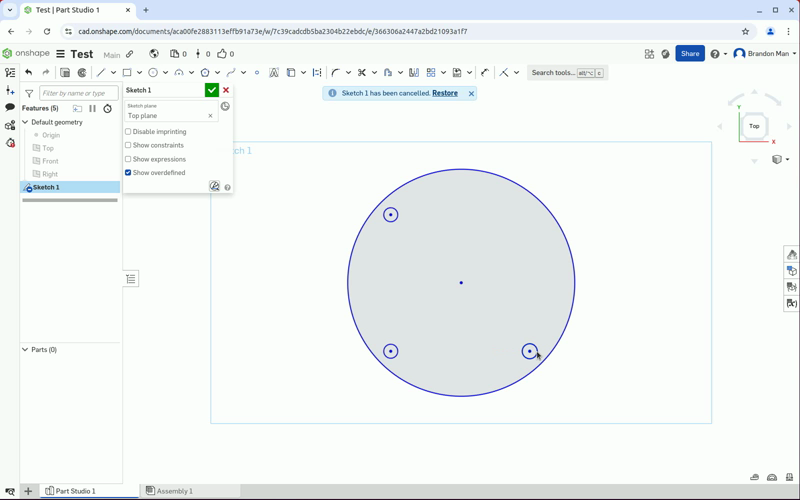
key_down(shift)
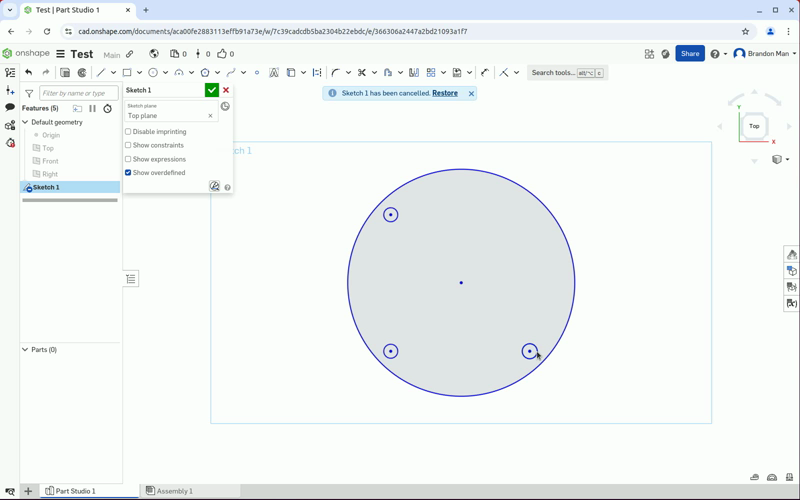
mouse_move(529, 214)
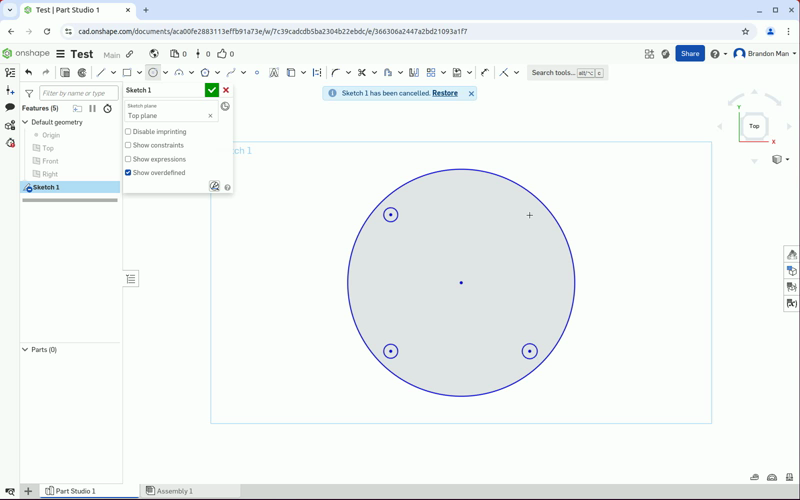
click(529, 214)
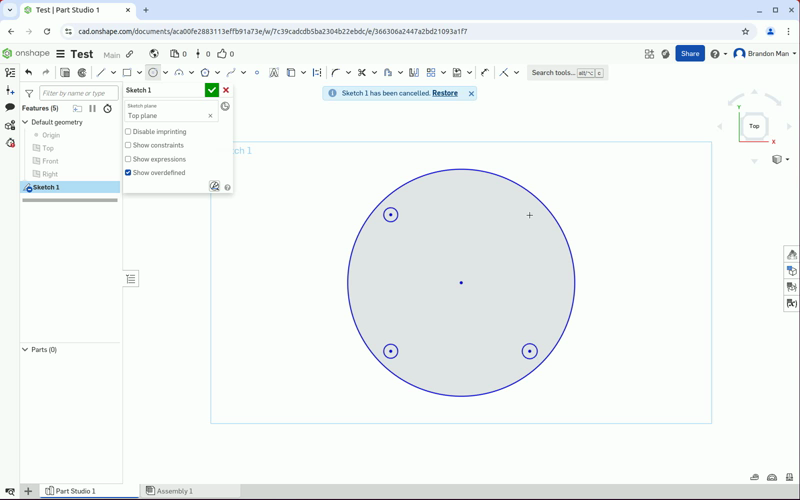
key_up(shift)
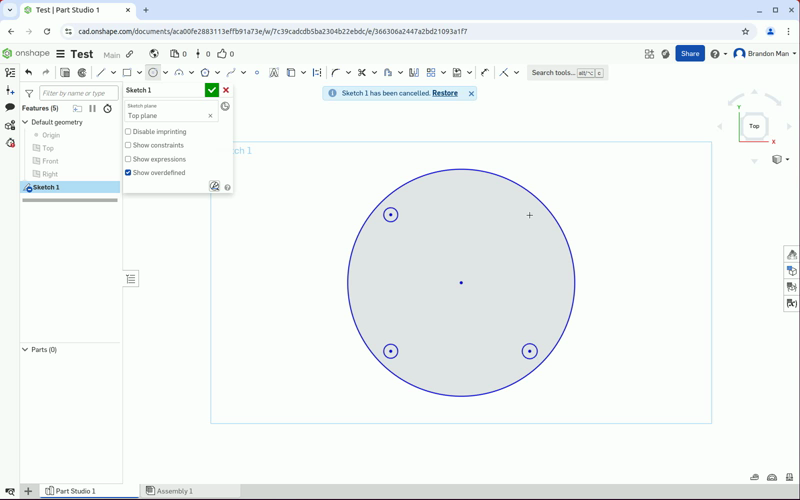
mouse_move(537, 214)
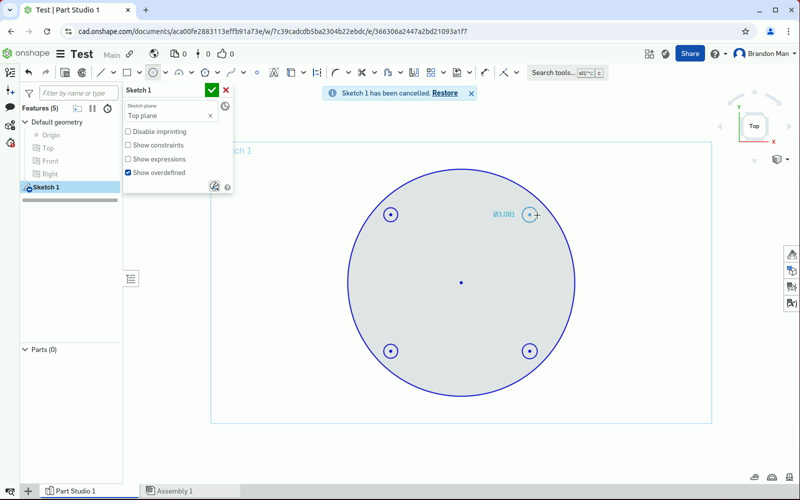
click(537, 214)
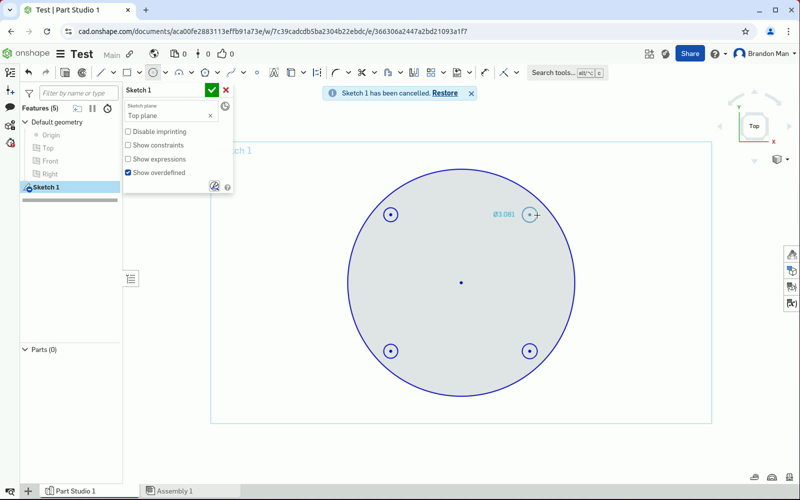
key(esc)
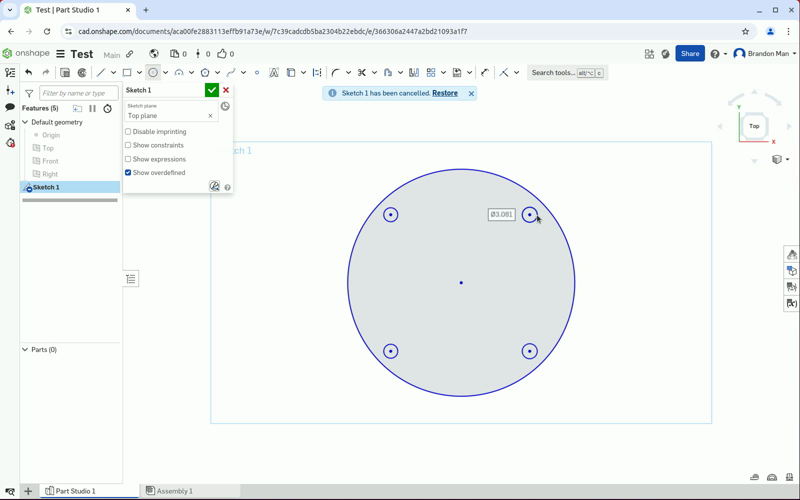
mouse_move(430, 304)
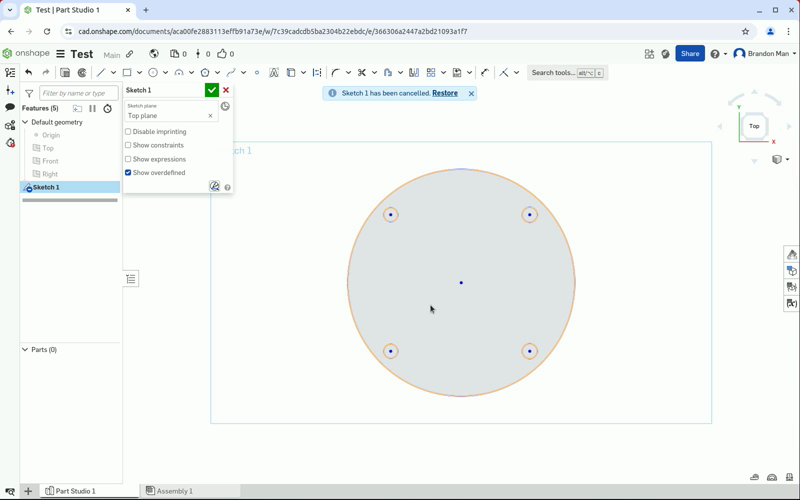
click(430, 304)
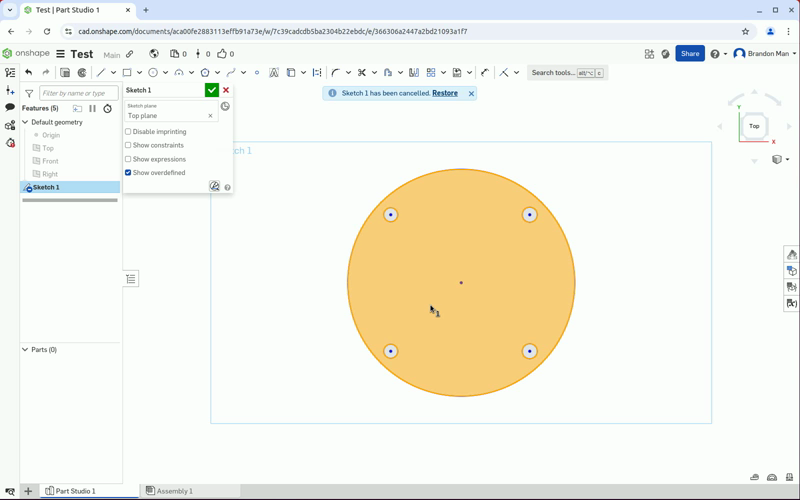
mouse_move(73, 352)
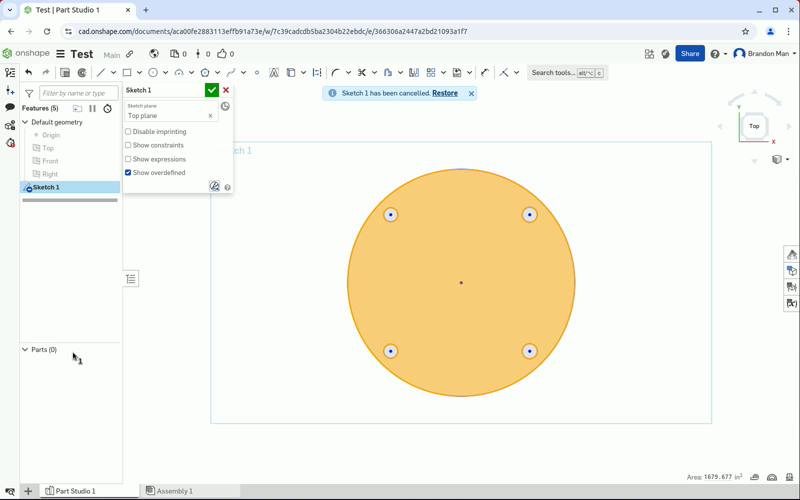
key(shift+y)
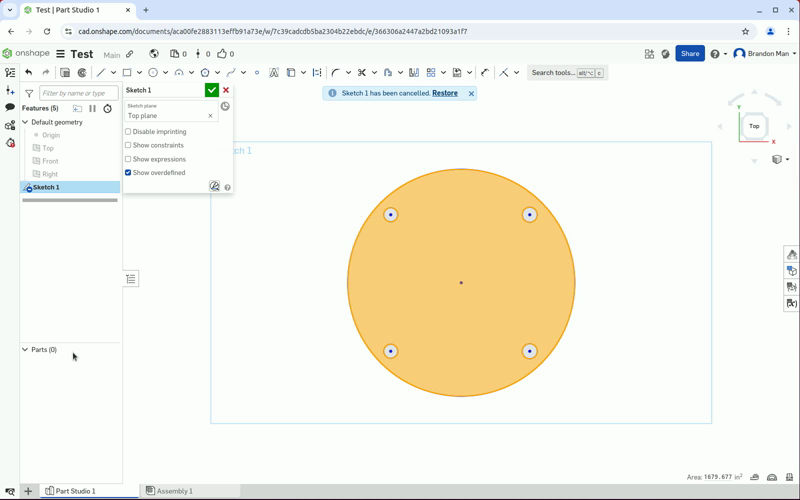
key(shift+e)
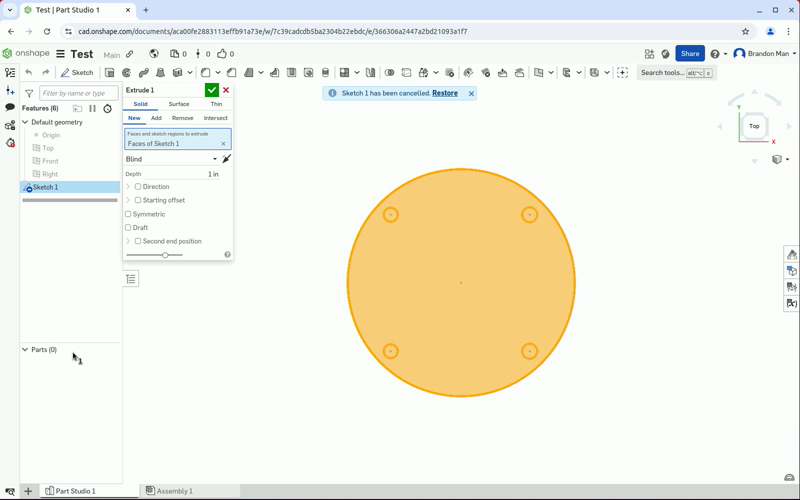
mouse_move(143, 106)
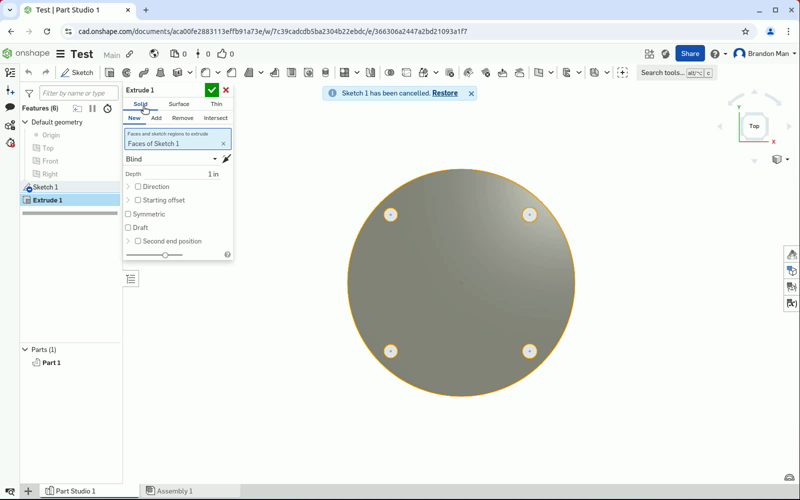
click(143, 106)
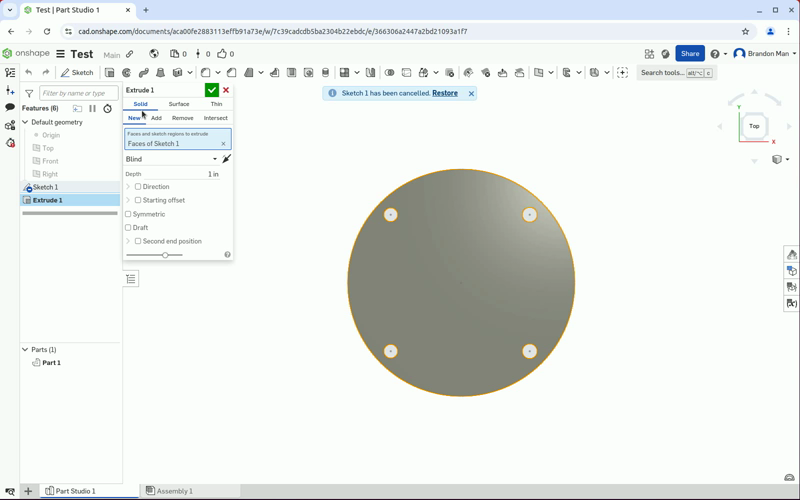
mouse_move(137, 120)
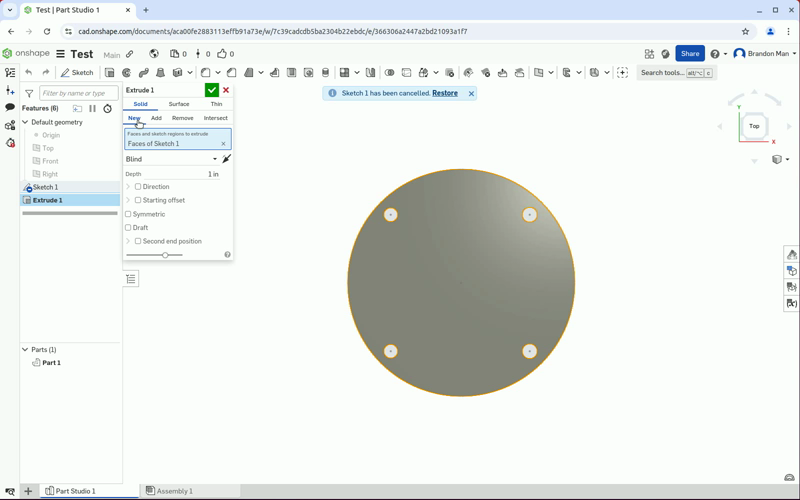
click(137, 120)
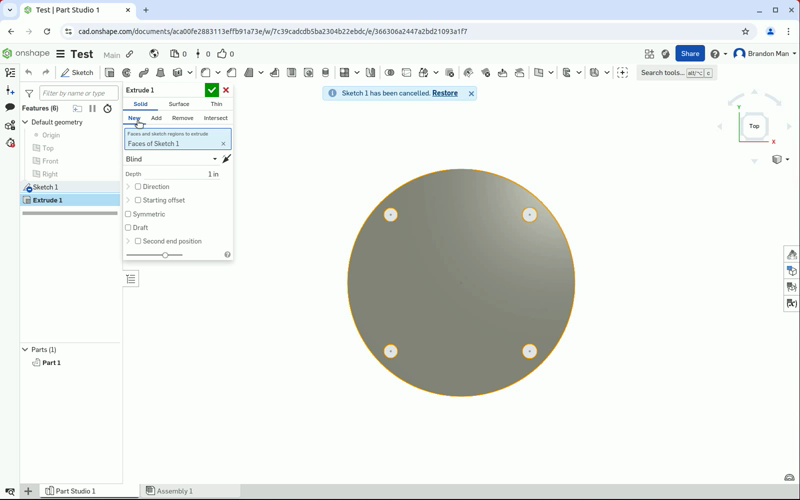
key(tab, 4)
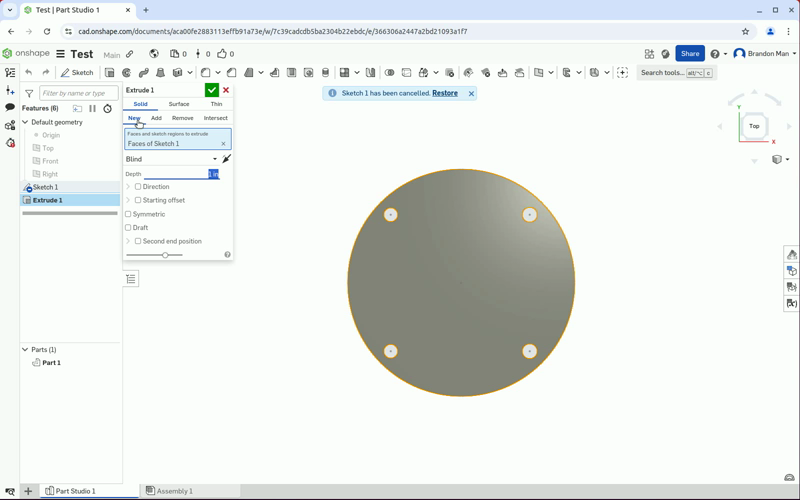
text(1.204)
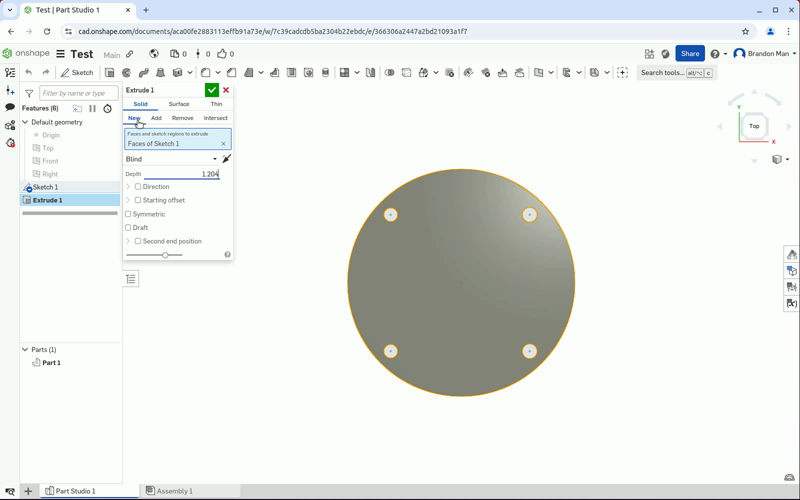
key(enter)
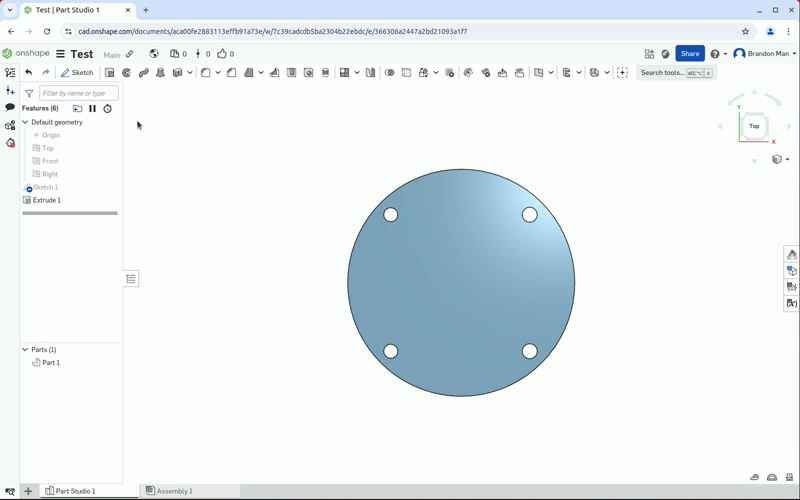
key(shift+h)
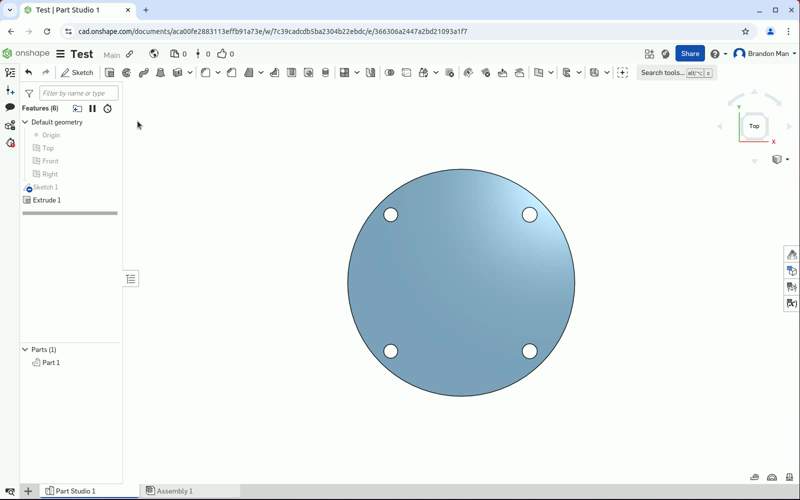
key(shift+h)
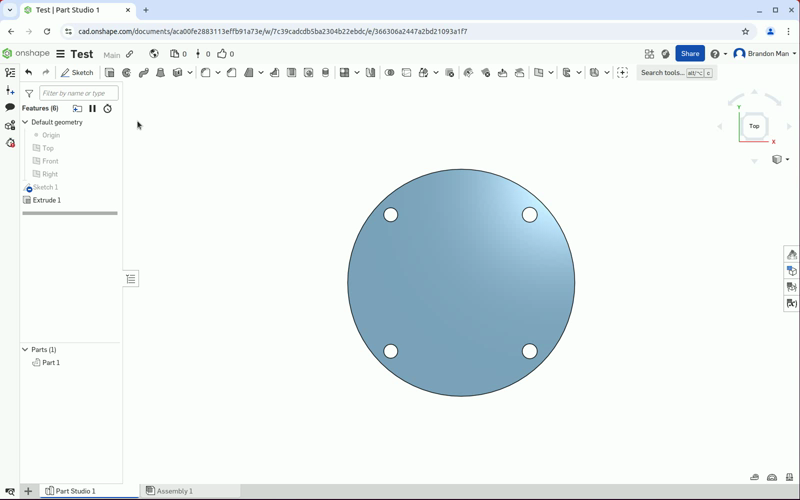
mouse_move(73, 189)
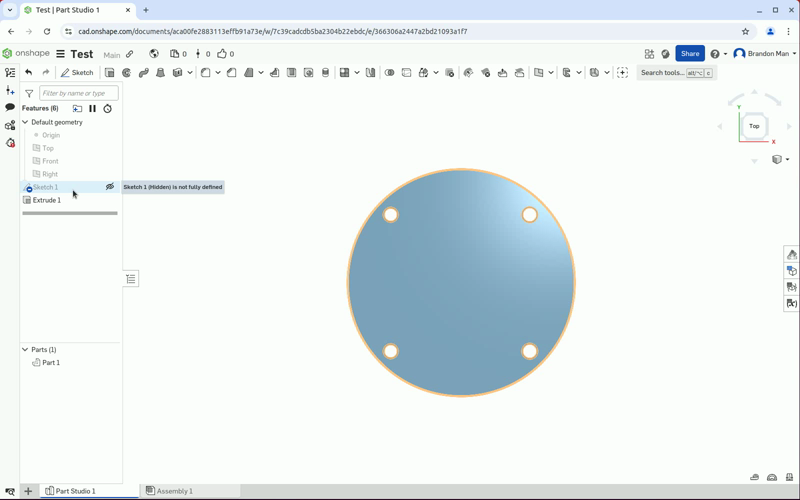
click(73, 189)
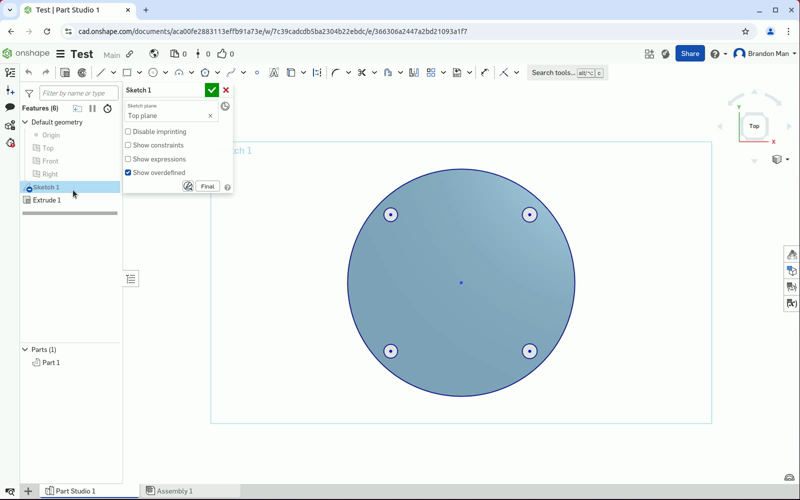
mouse_move(229, 92)
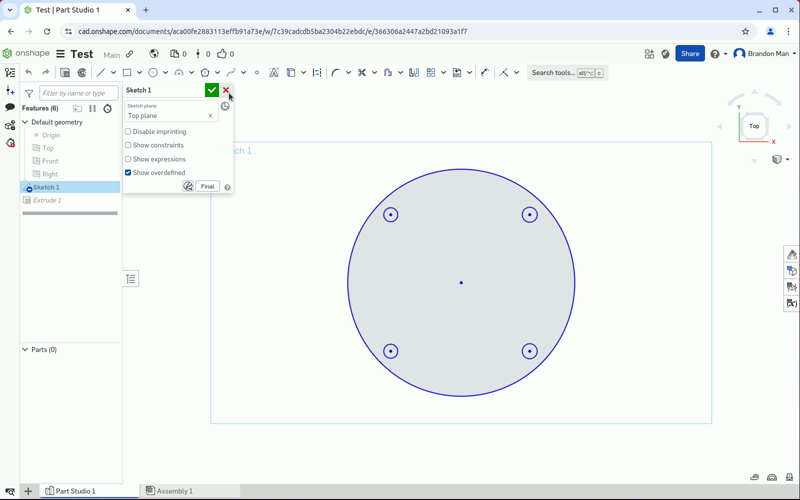
click(229, 92)
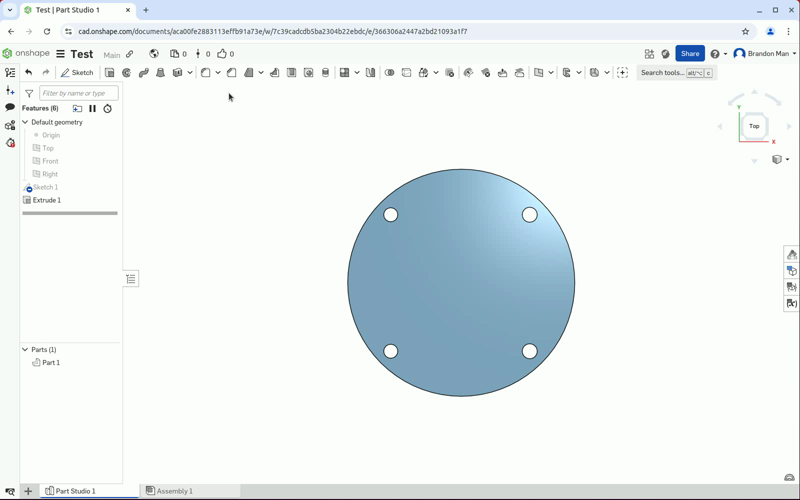
mouse_move(541, 75)
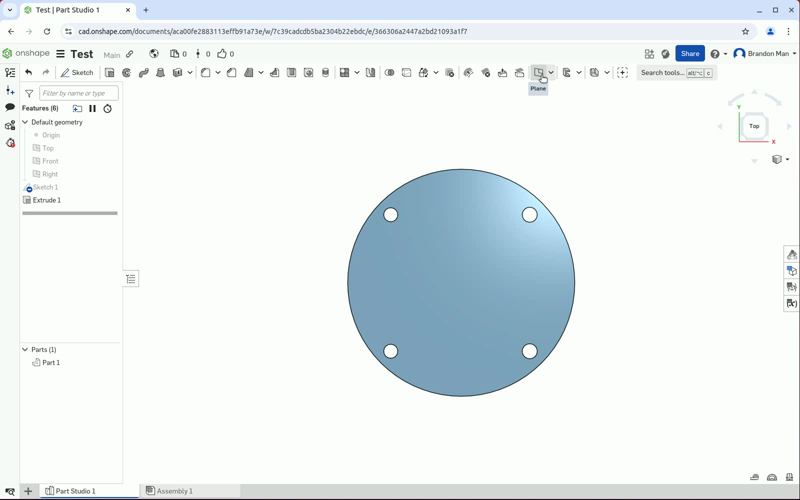
click(541, 75)
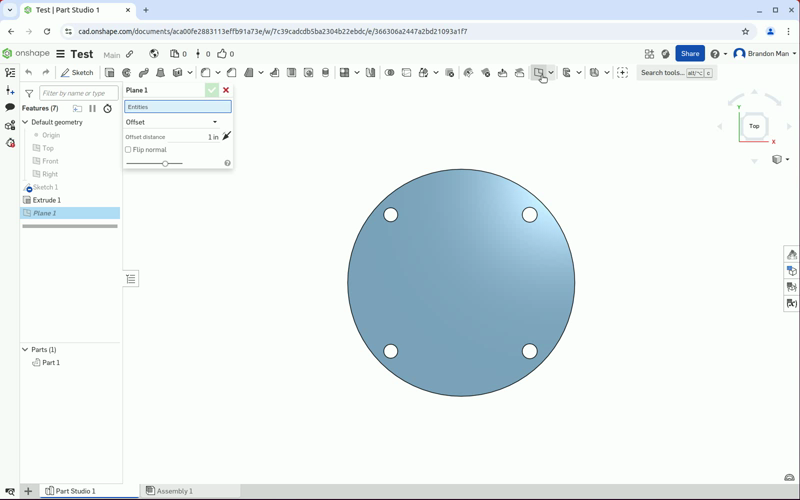
mouse_move(73, 150)
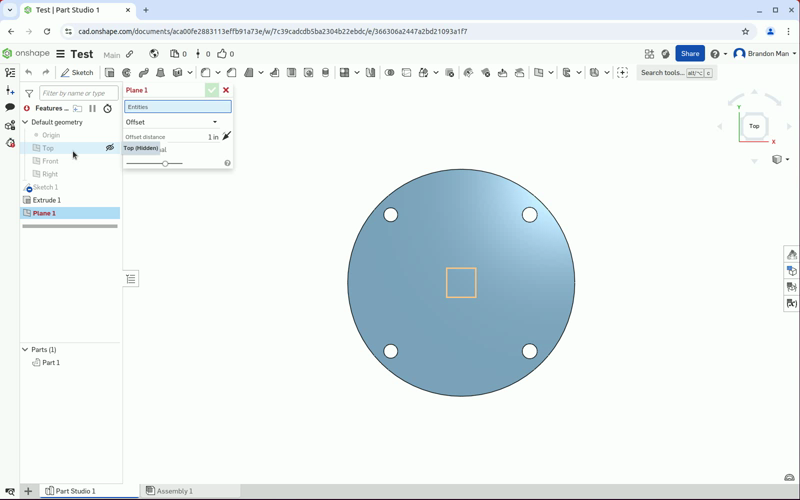
click(73, 150)
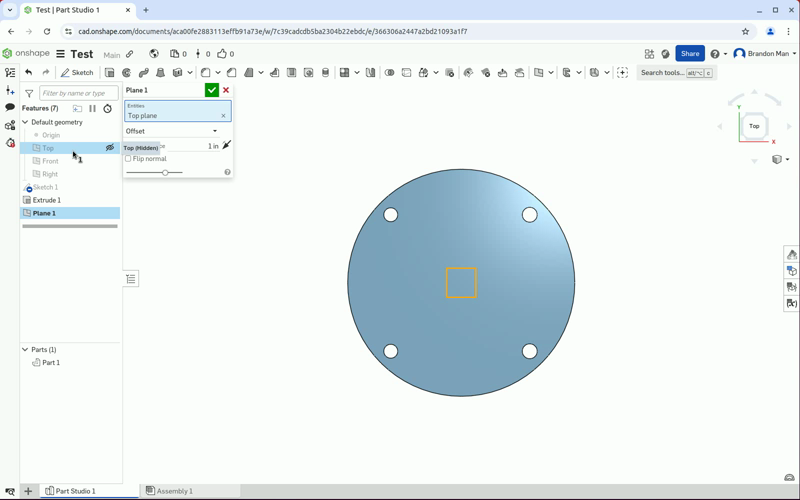
key(tab, 2)
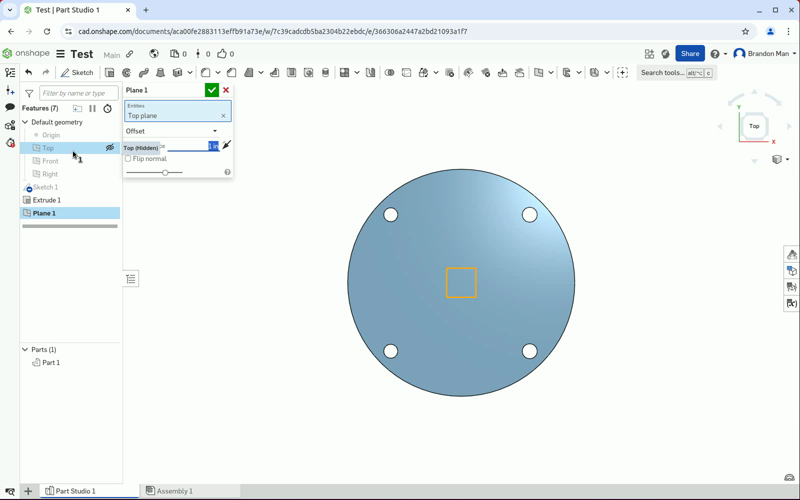
text(1.202)
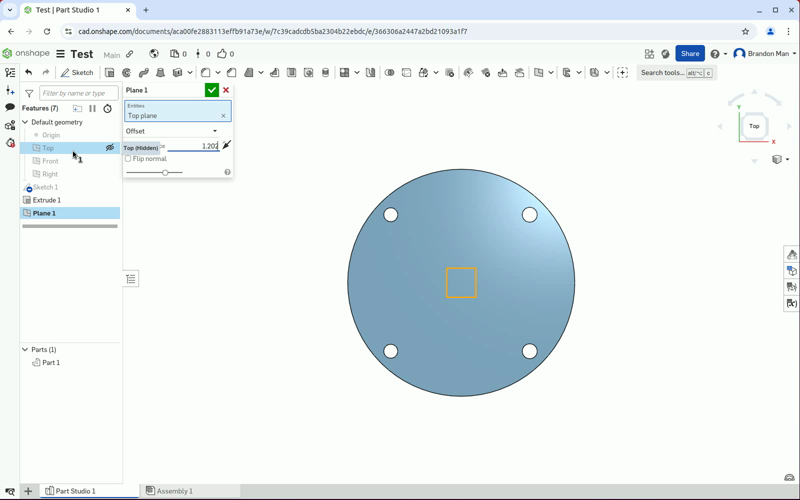
key(enter, 2)
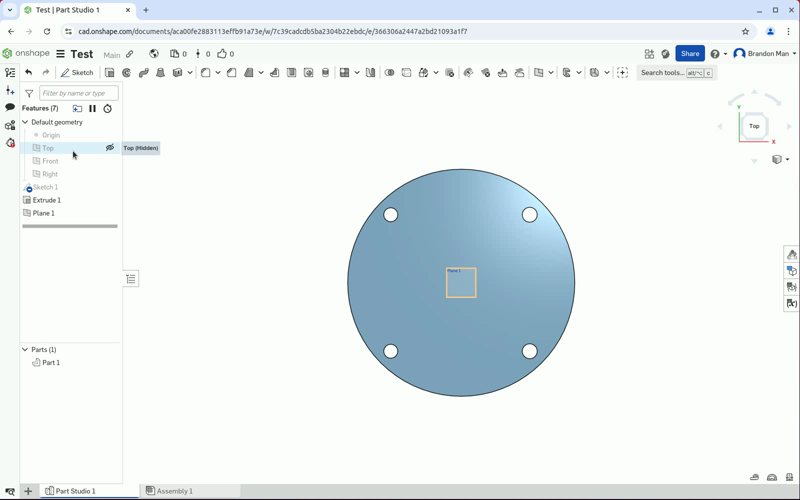
key(shift+s)
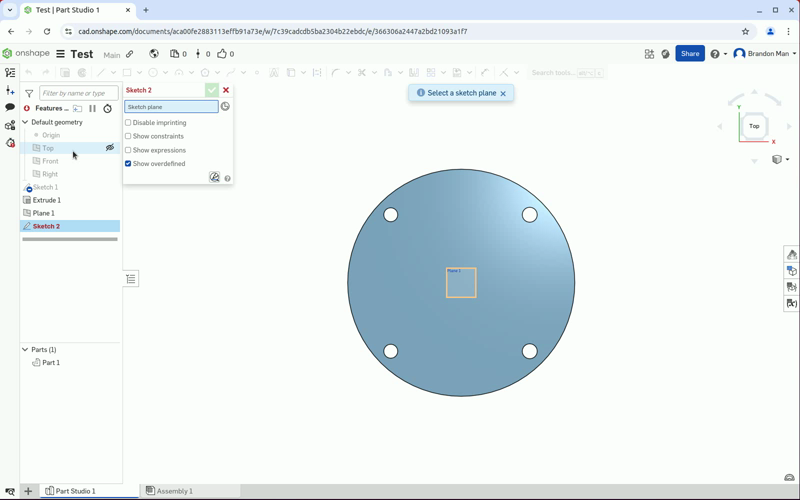
mouse_move(73, 215)
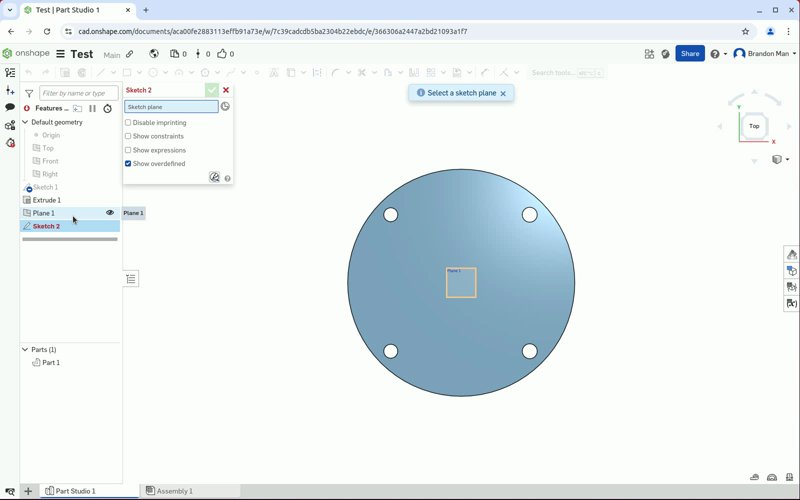
click(73, 215)
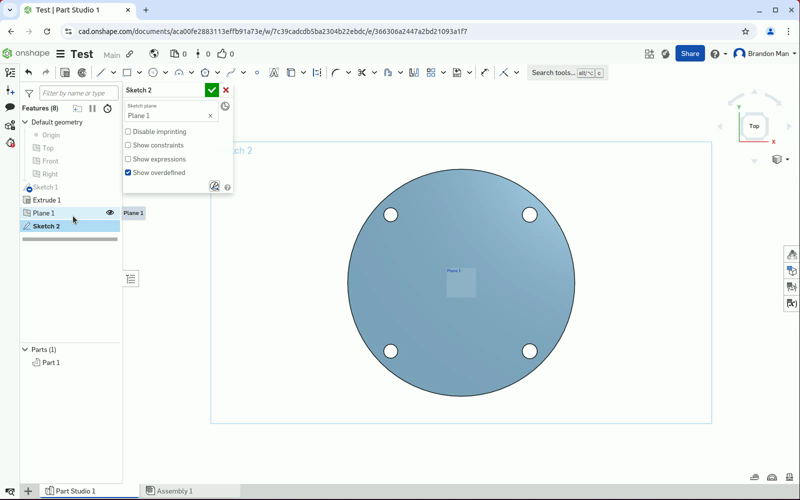
mouse_move(73, 352)
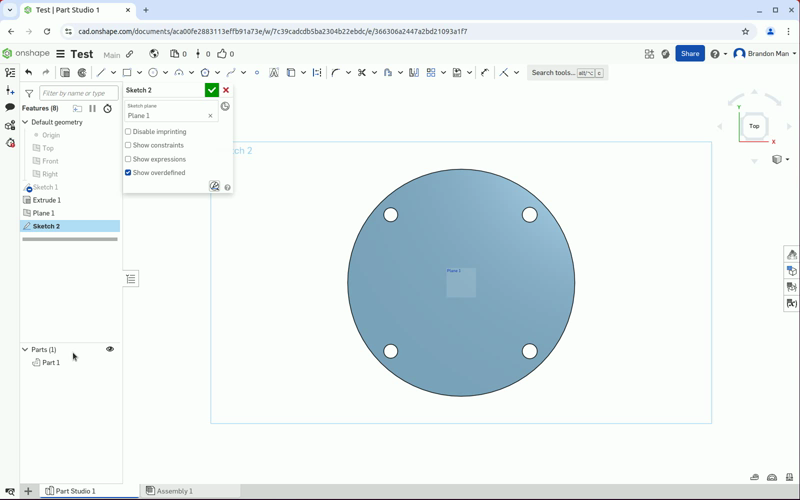
key(y)
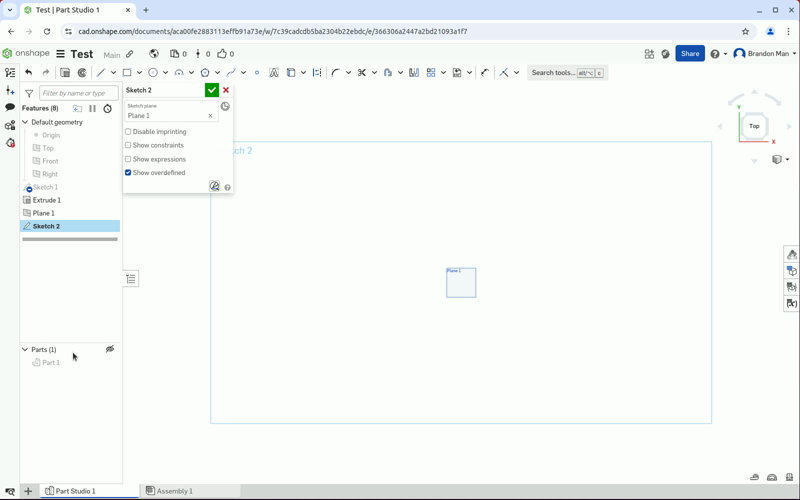
key(c)
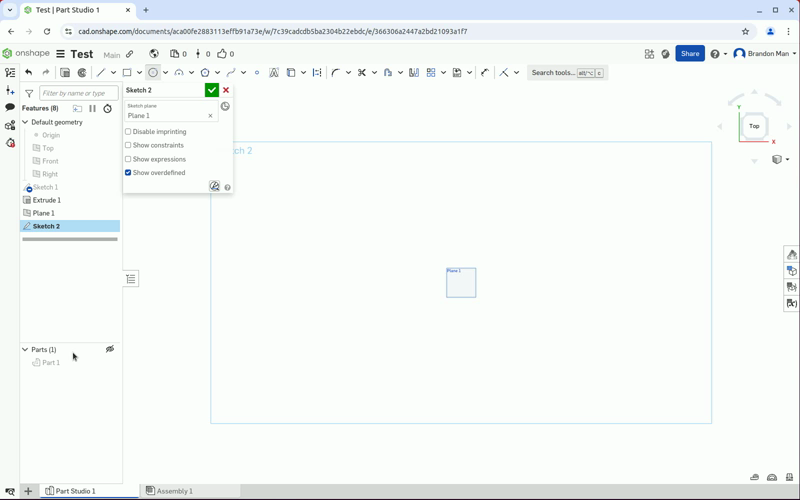
key_down(shift)
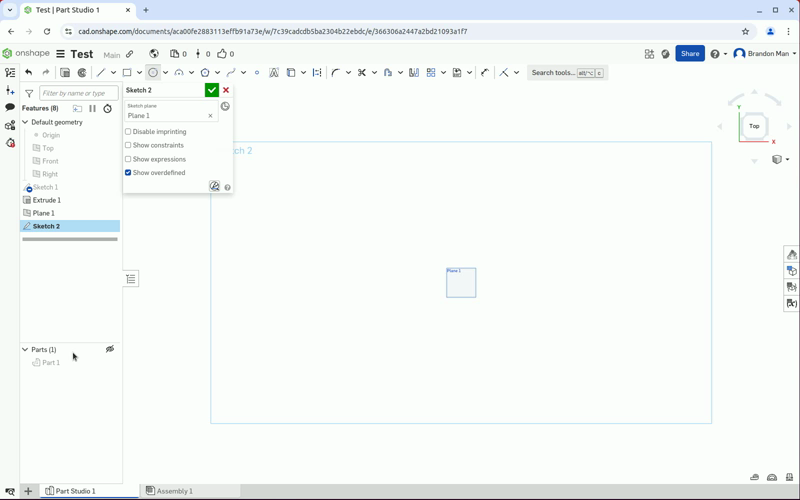
mouse_move(392, 213)
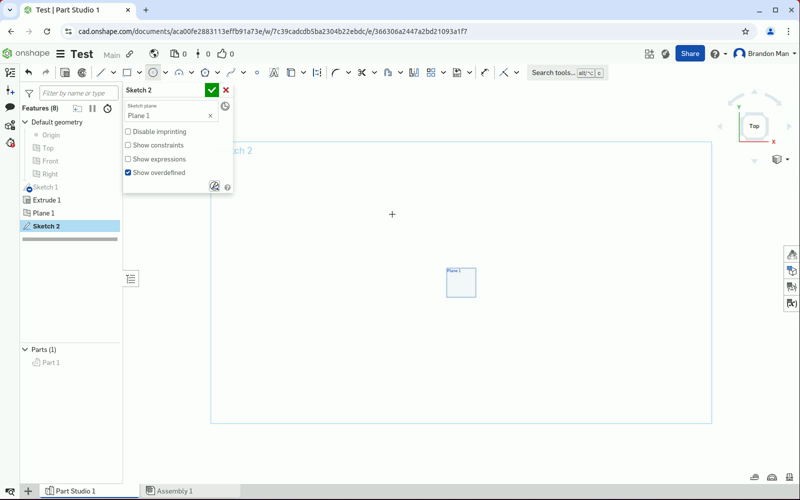
click(392, 213)
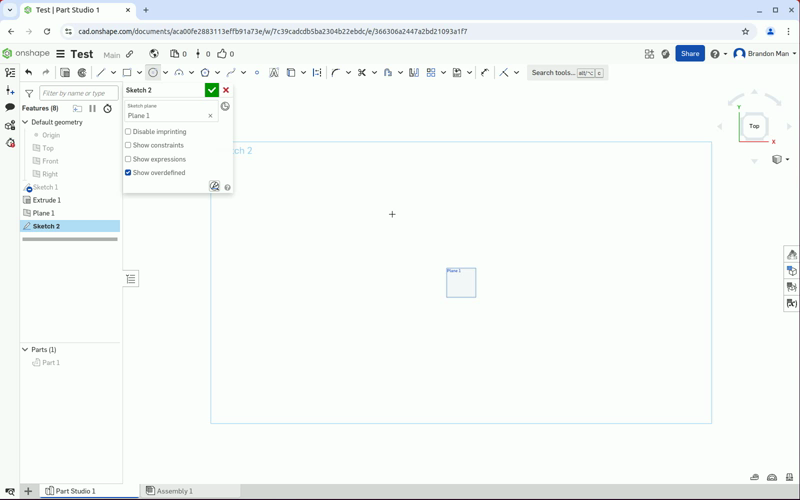
key_up(shift)
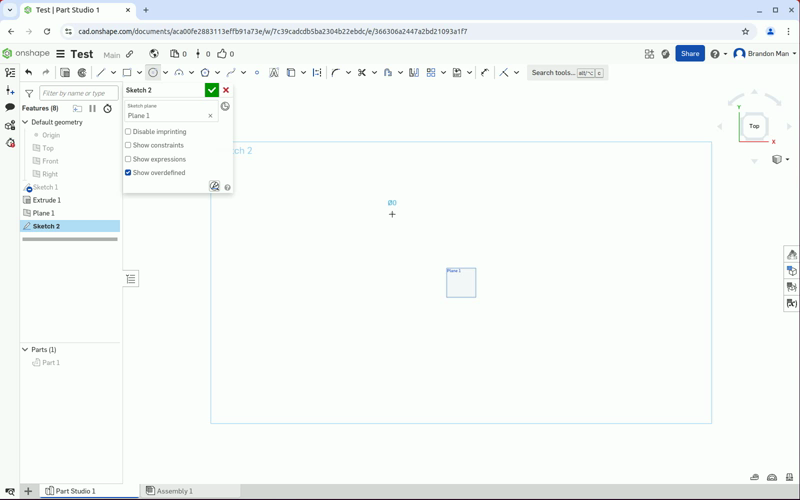
mouse_move(398, 213)
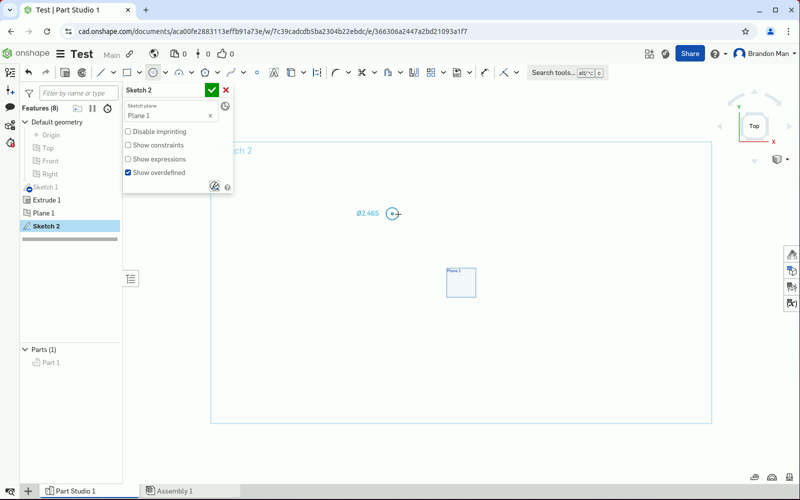
click(398, 213)
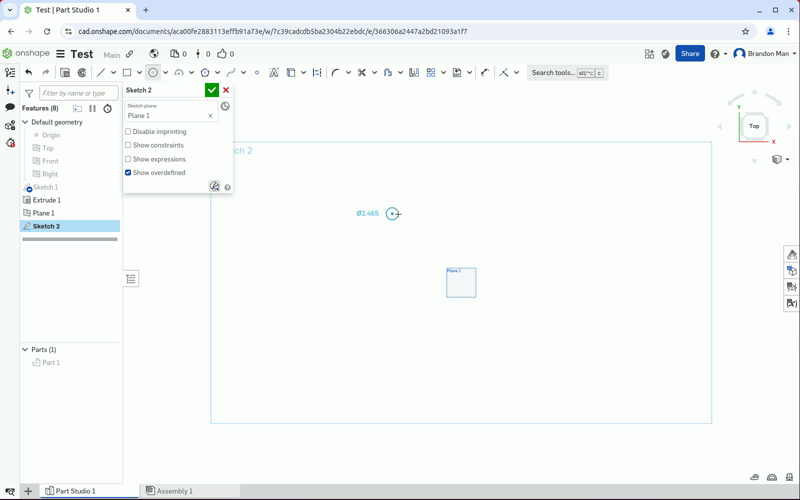
key(esc)
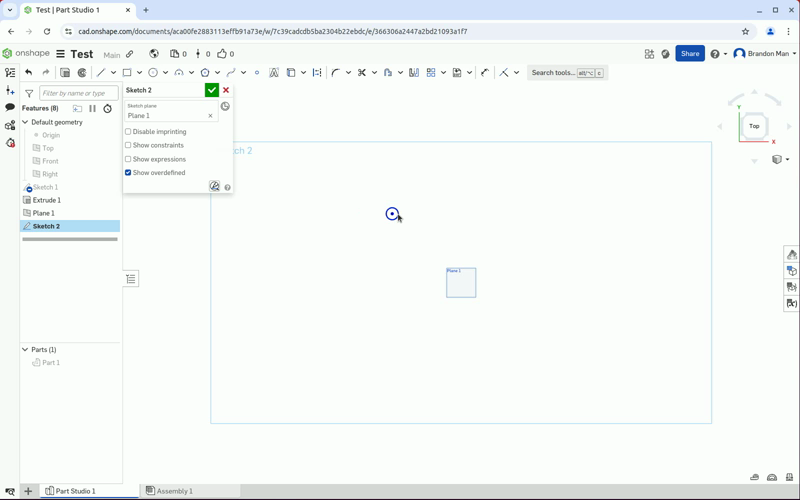
mouse_move(395, 211)
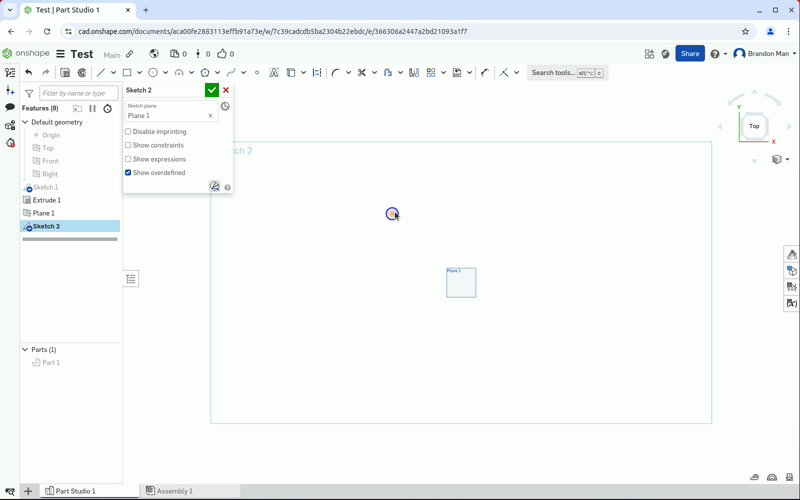
scroll(6)
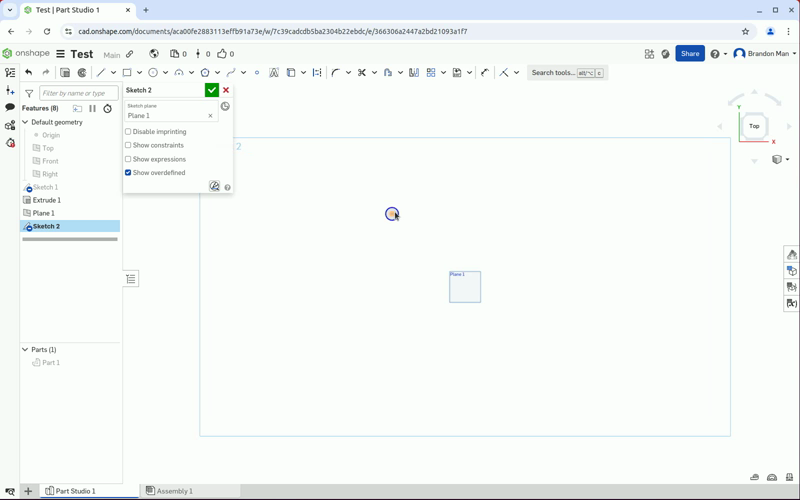
scroll(6)
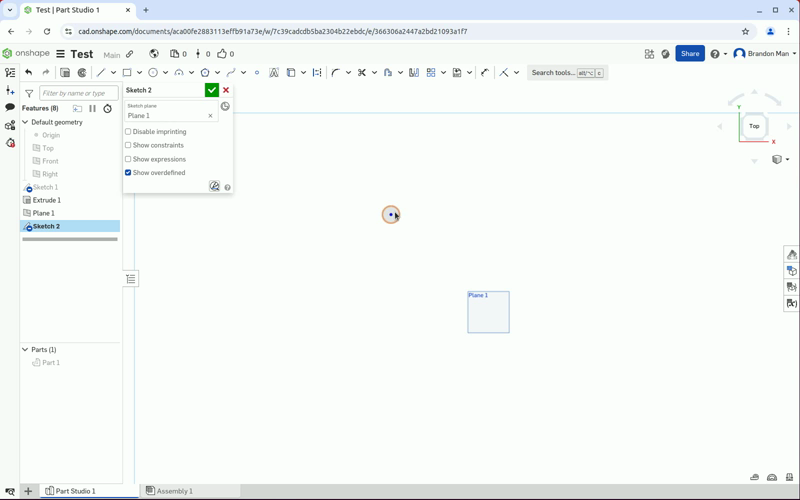
scroll(6)
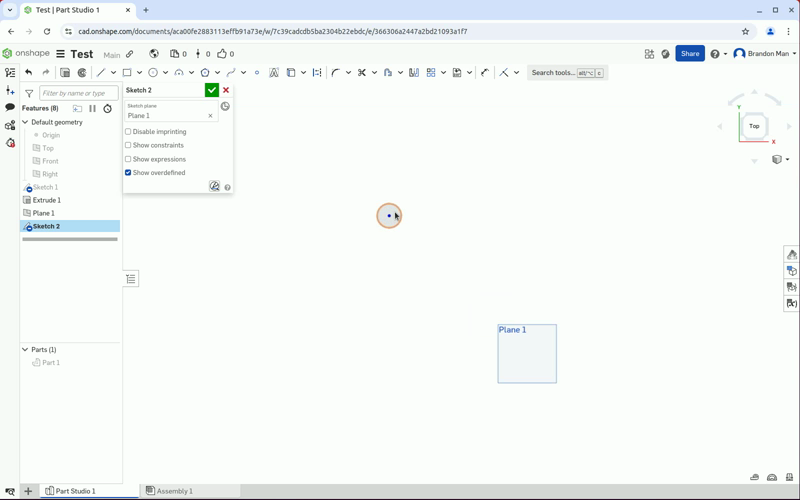
scroll(6)
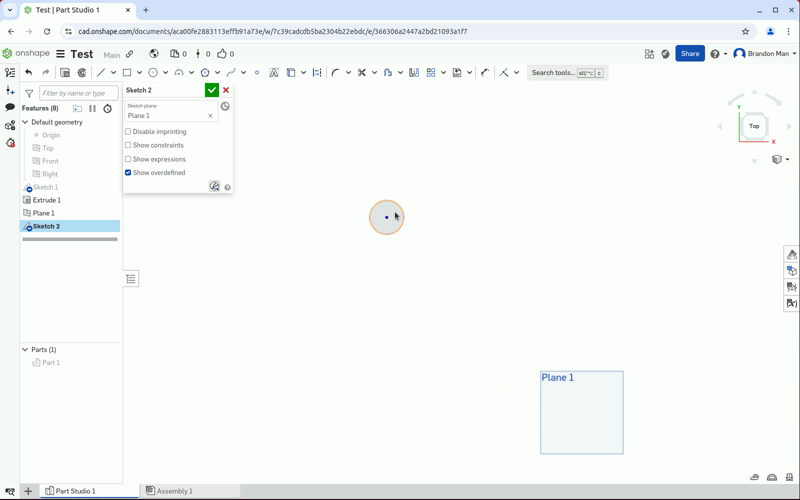
scroll(6)
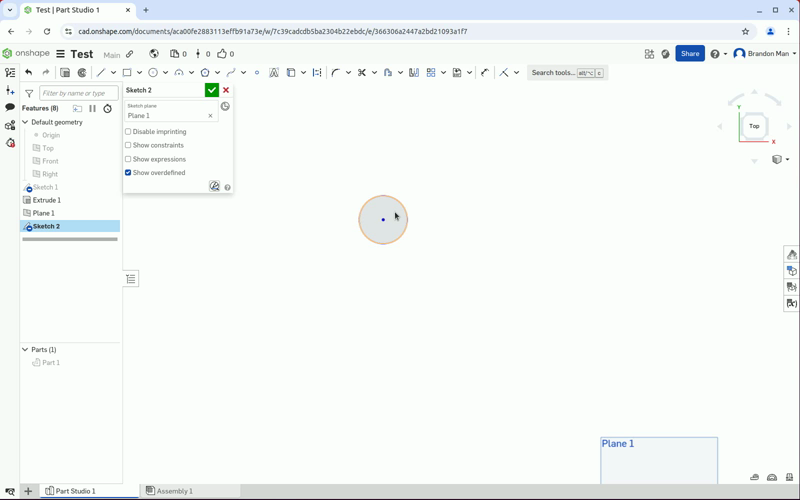
scroll(6)
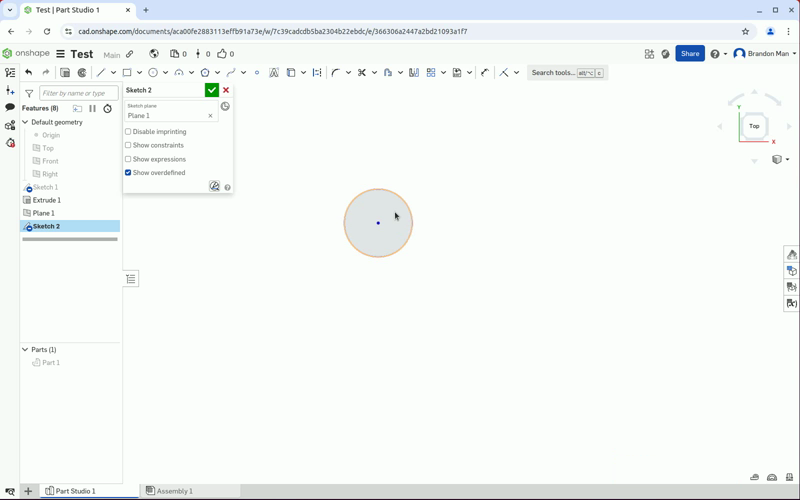
scroll(6)
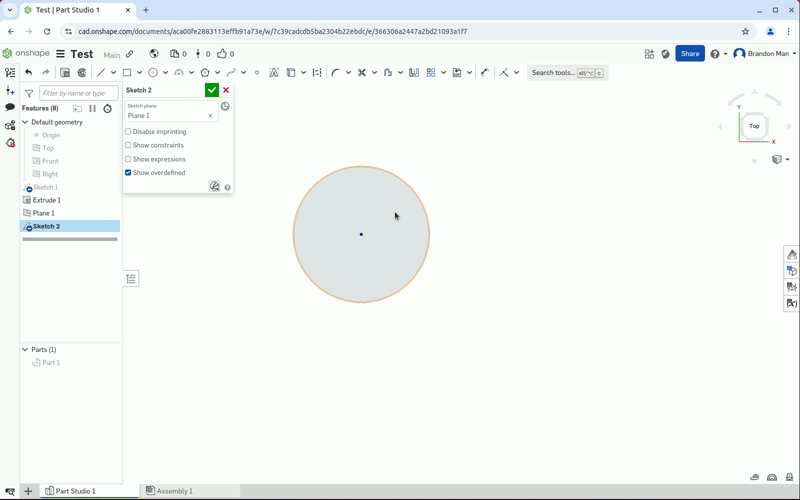
click(395, 211)
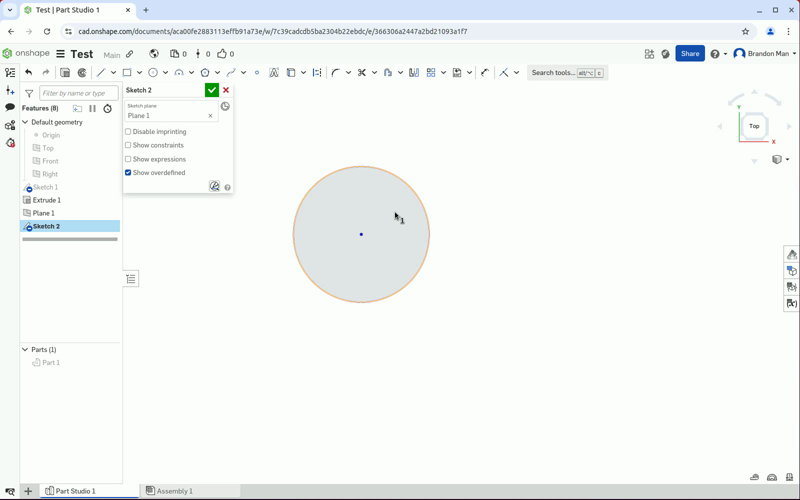
scroll(-6)
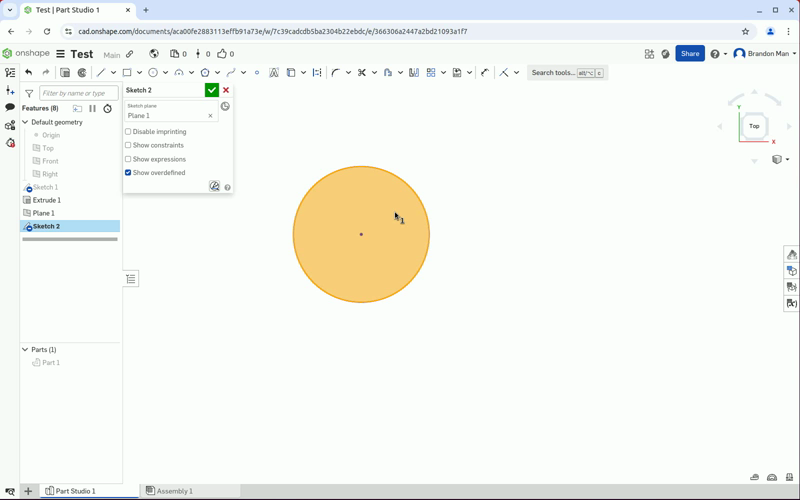
scroll(-6)
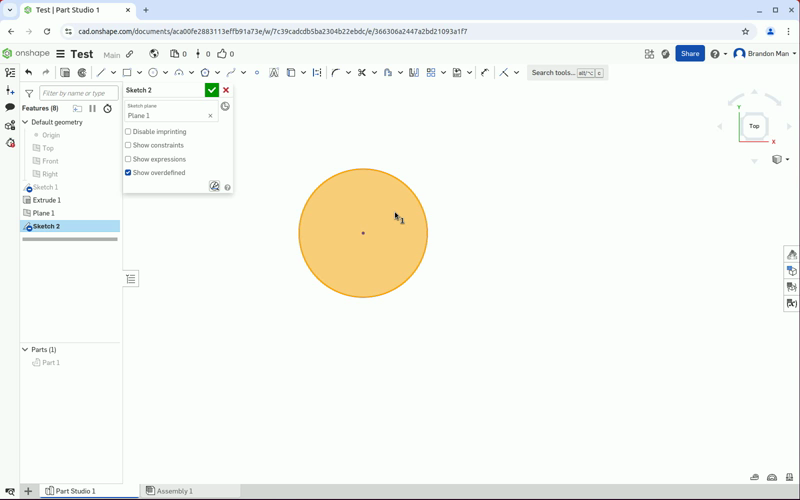
scroll(-6)
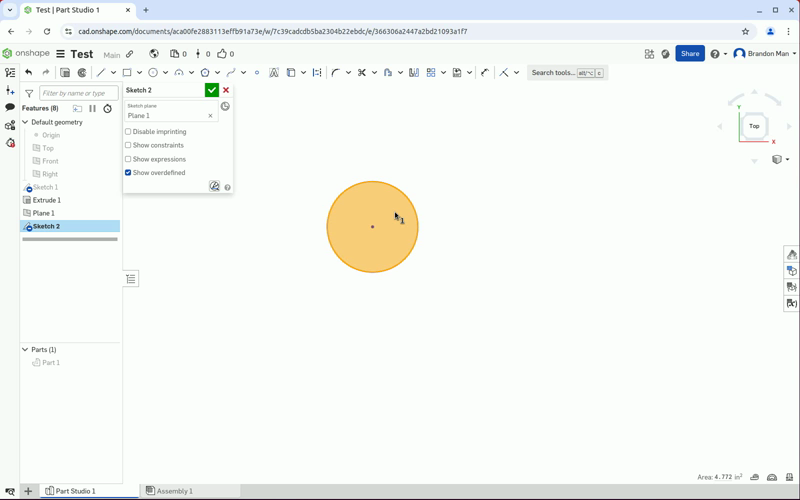
scroll(-6)
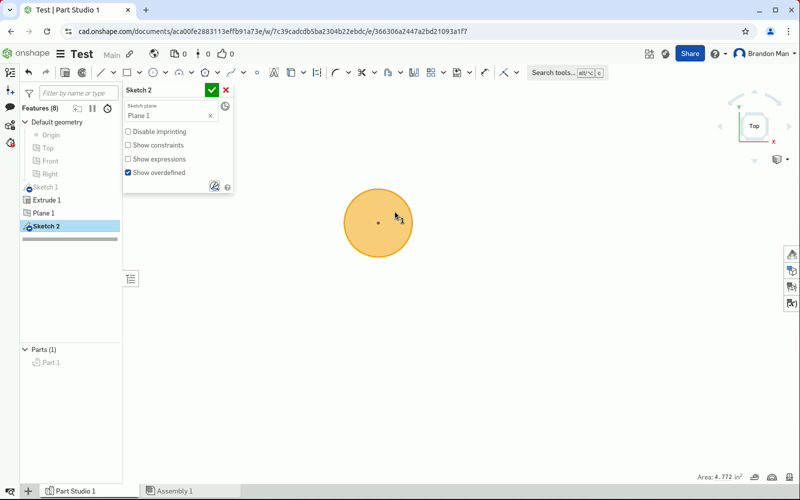
scroll(-6)
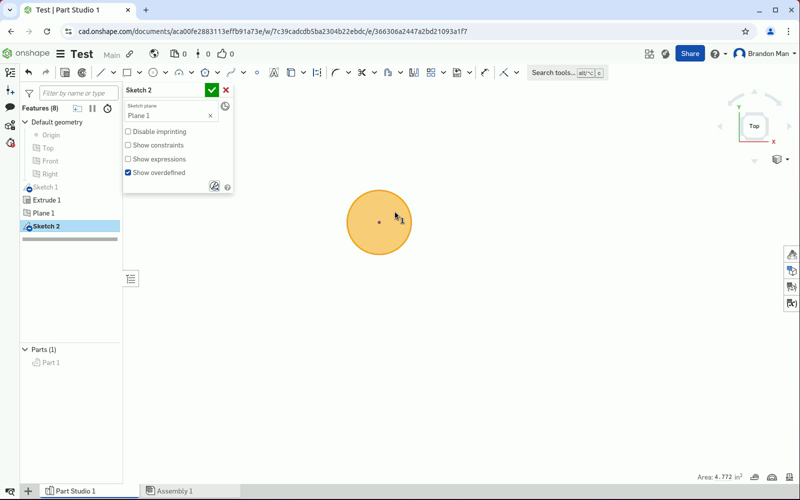
scroll(-6)
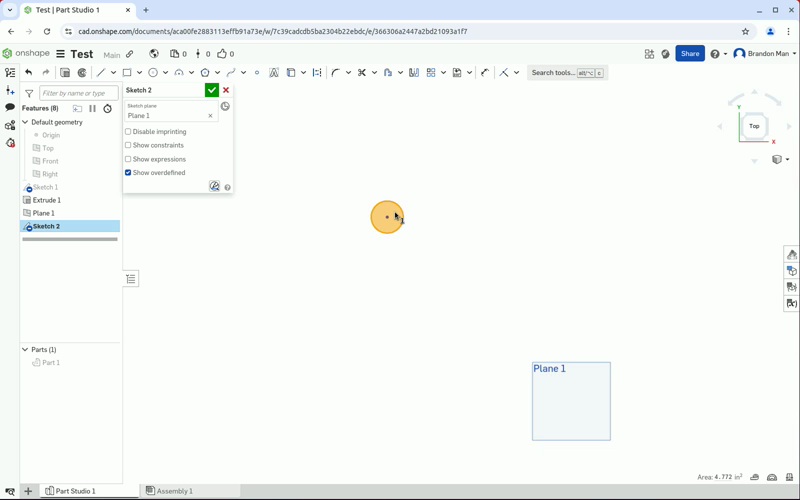
scroll(-6)
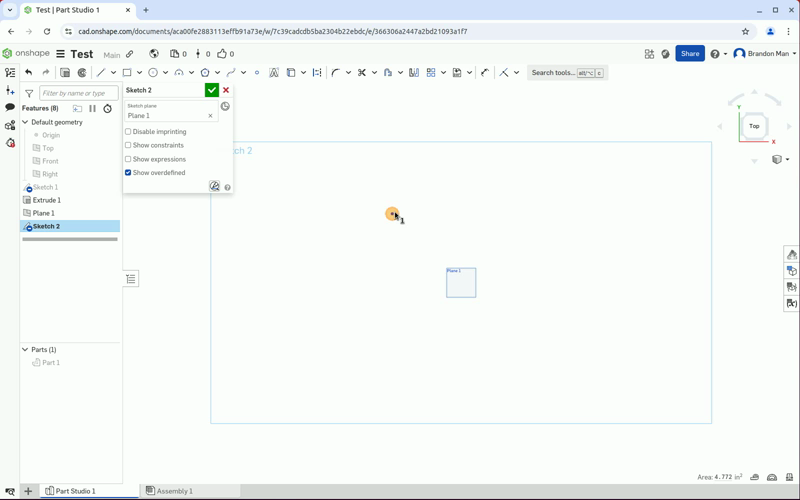
mouse_move(73, 352)
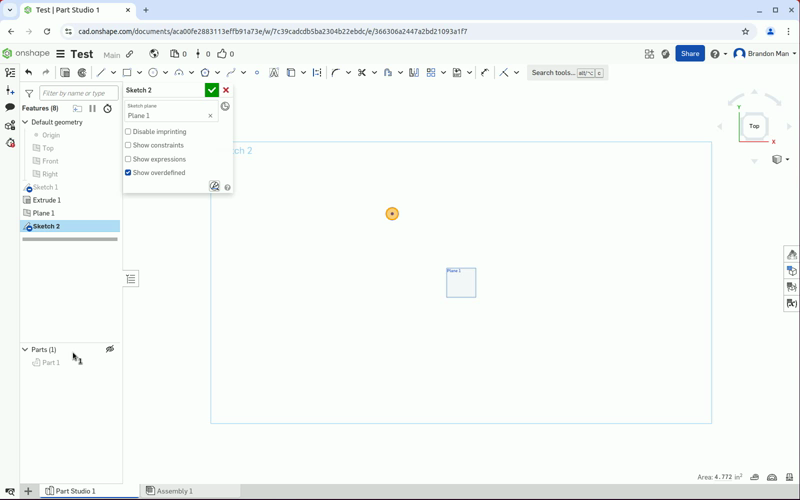
key(shift+y)
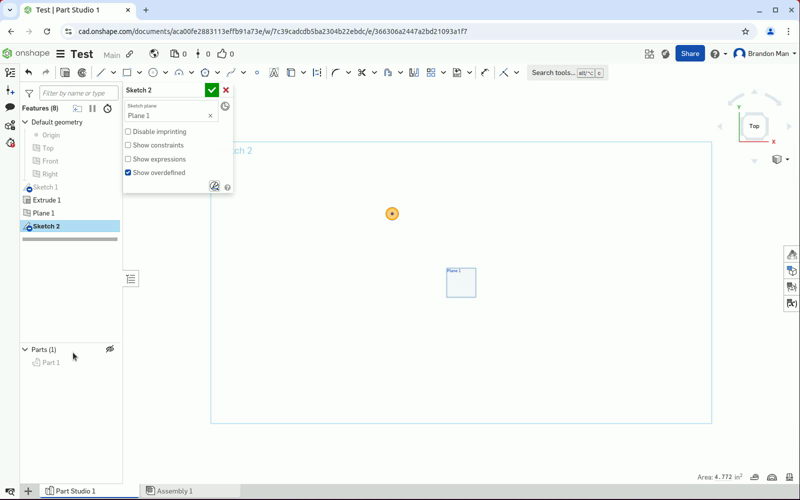
key(shift+e)
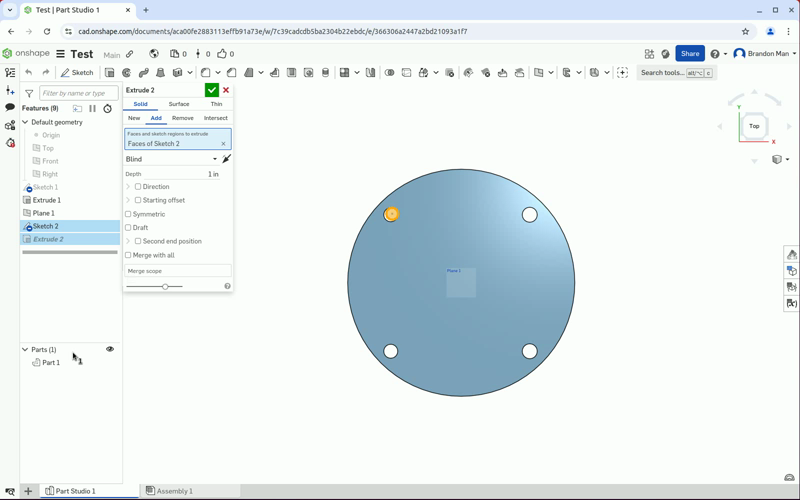
mouse_move(143, 106)
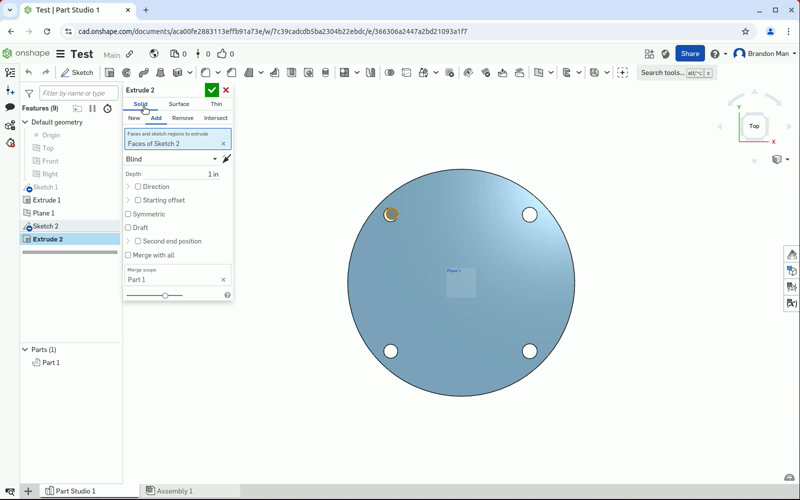
click(143, 106)
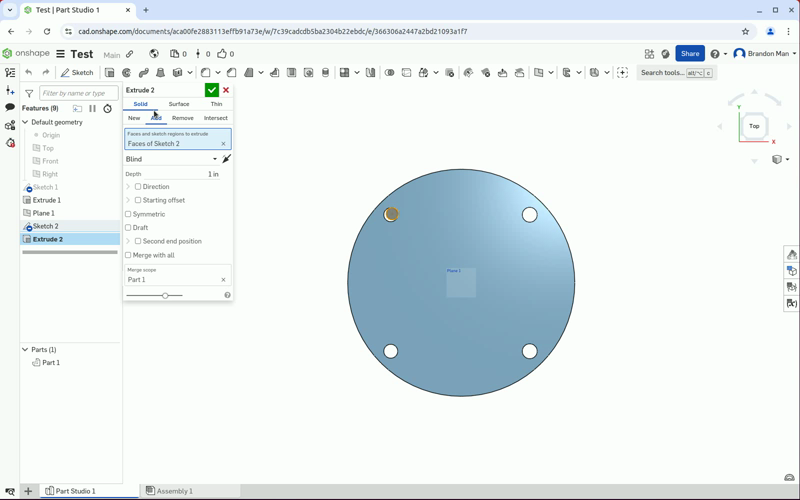
mouse_move(186, 120)
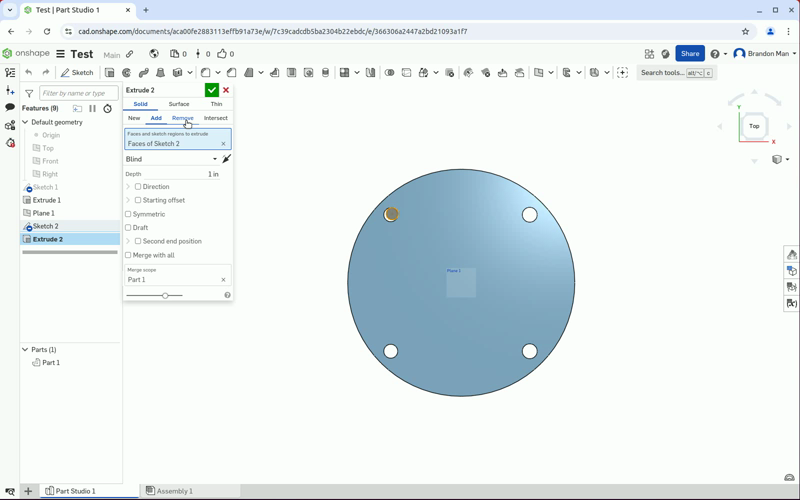
click(186, 120)
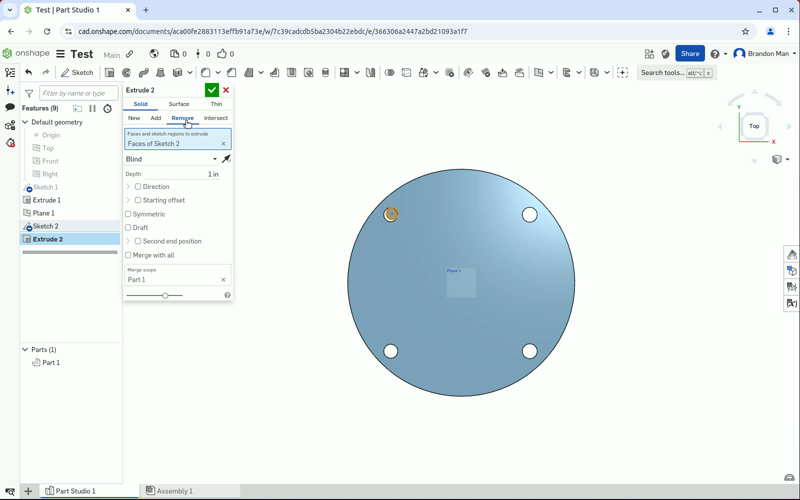
key(tab, 4)
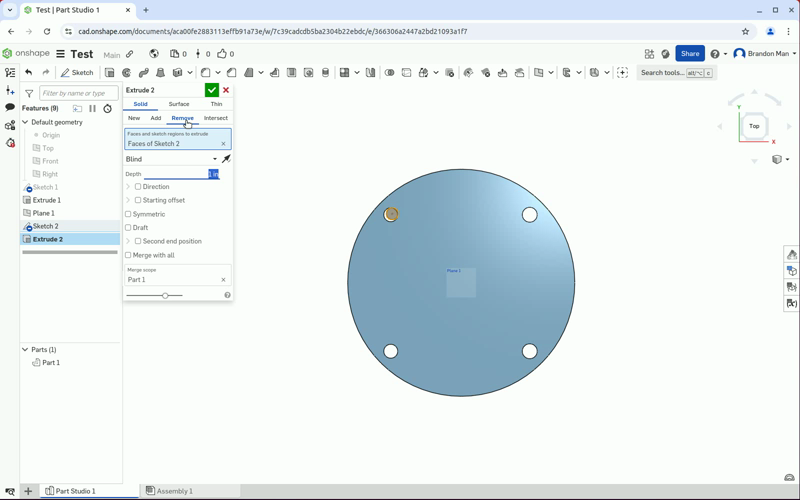
text(0.722)
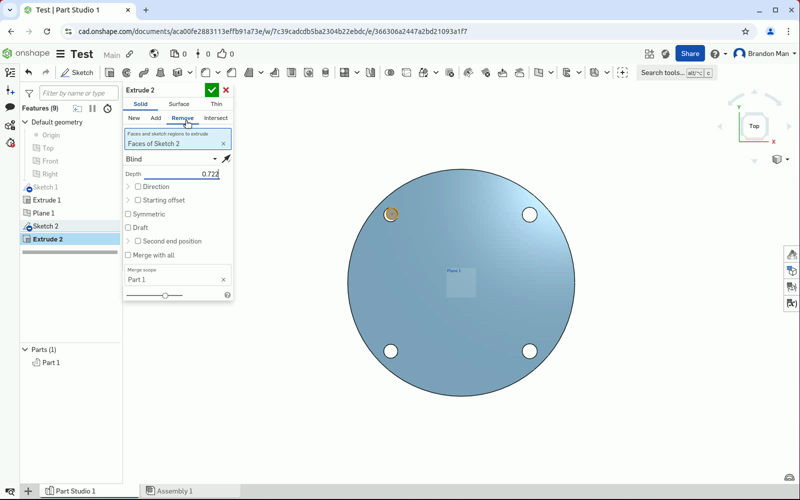
key(tab, 6)
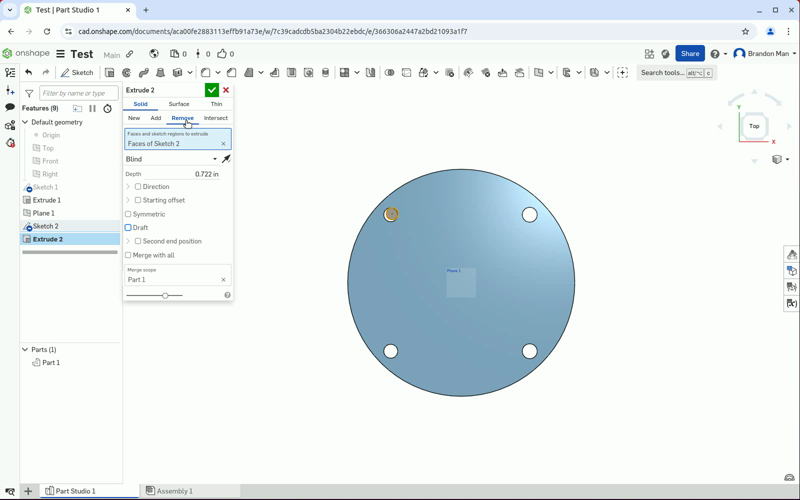
key(space)
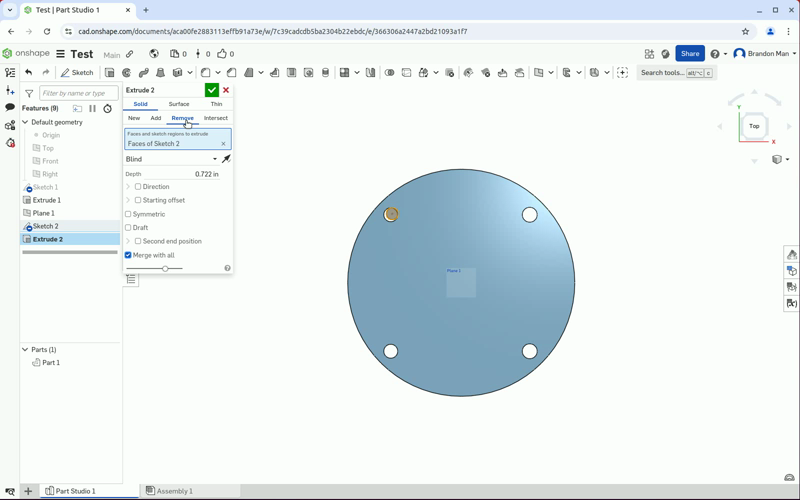
key(enter)
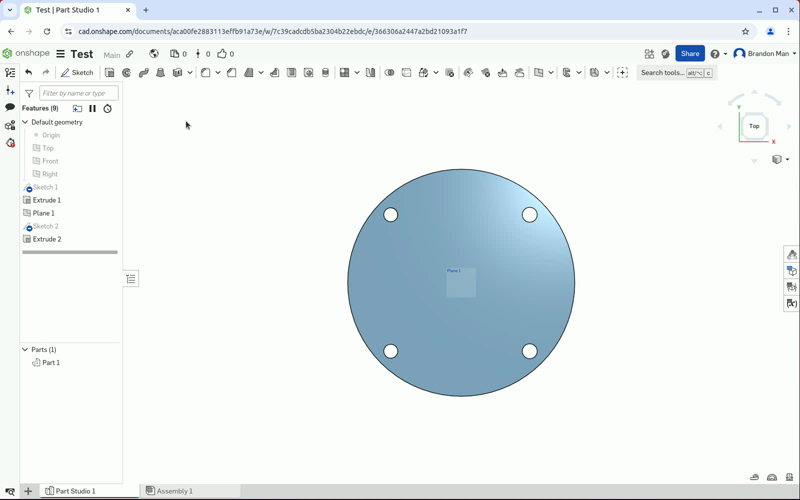
key(shift+h)
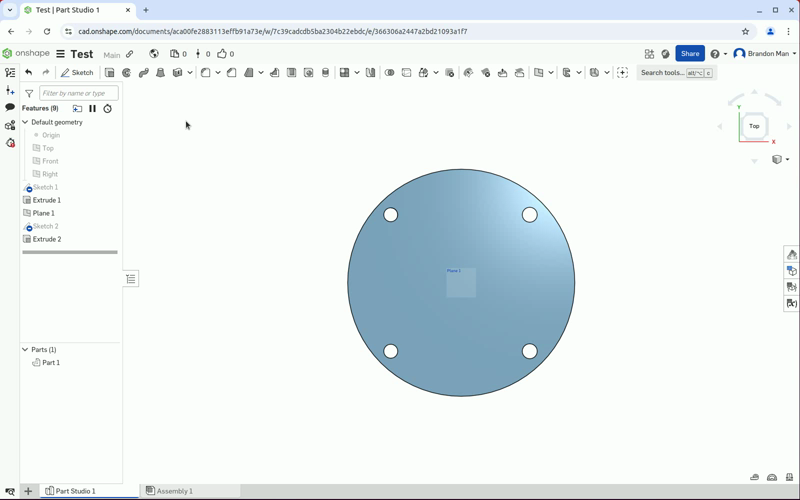
key(shift+h)
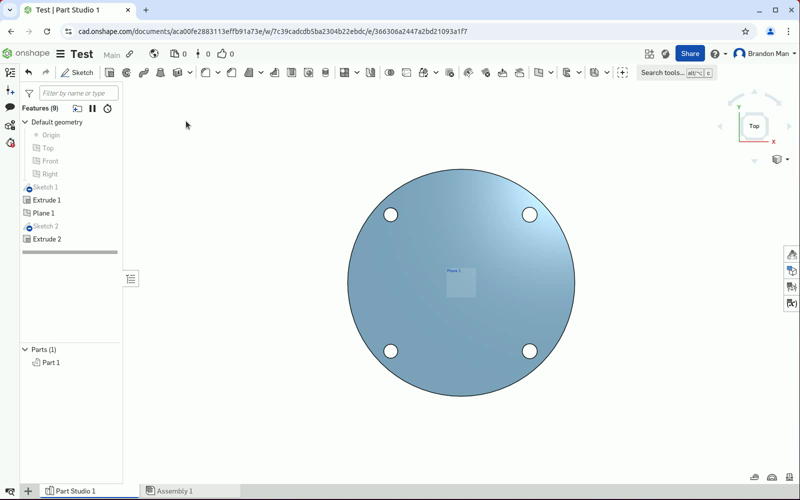
mouse_move(73, 189)
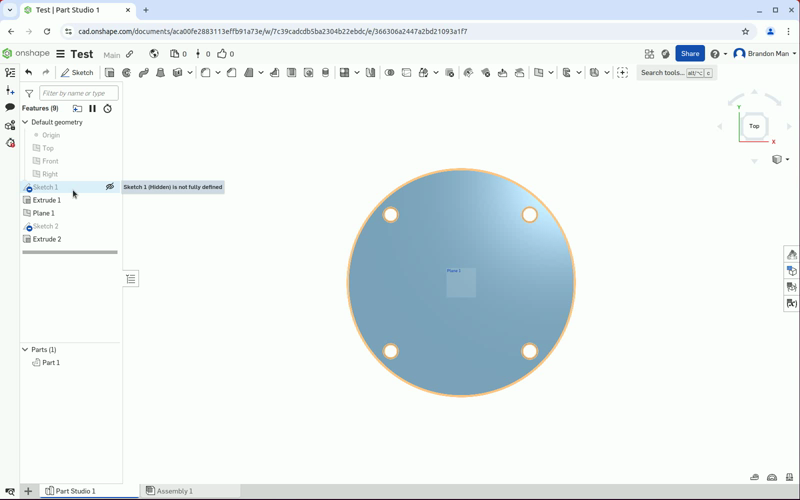
click(73, 189)
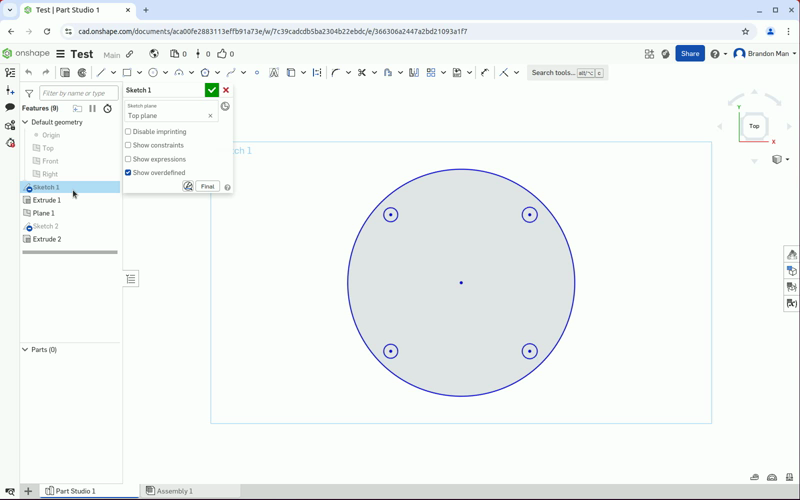
mouse_move(229, 92)
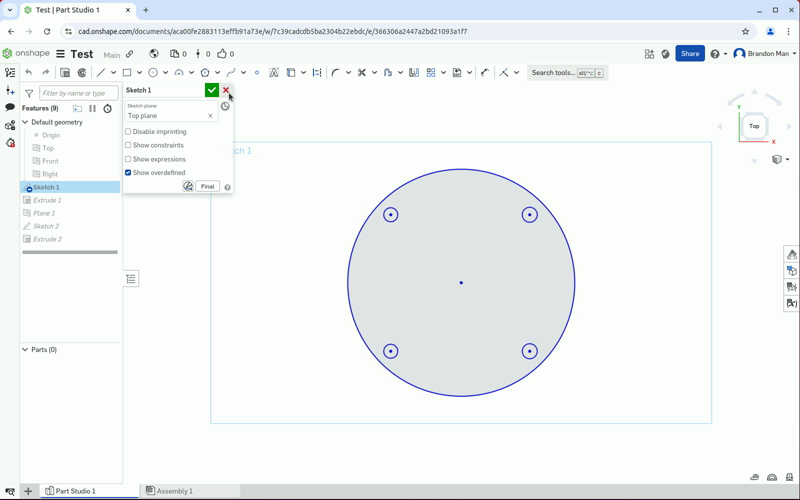
click(229, 92)
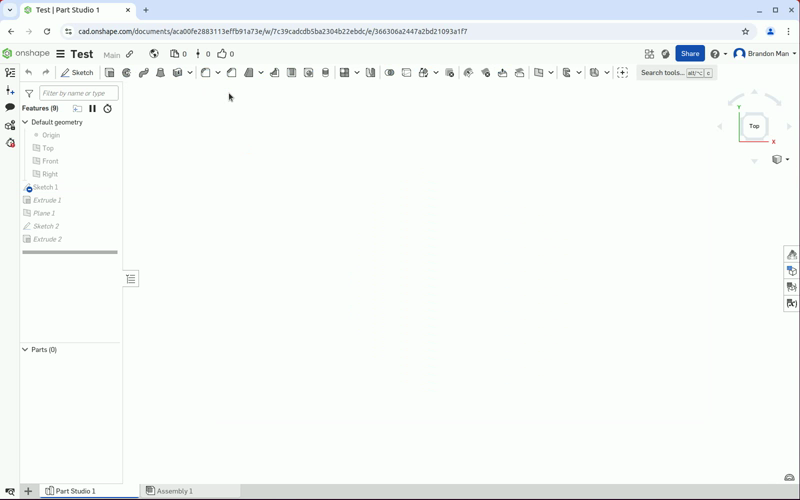
key(shift+s)
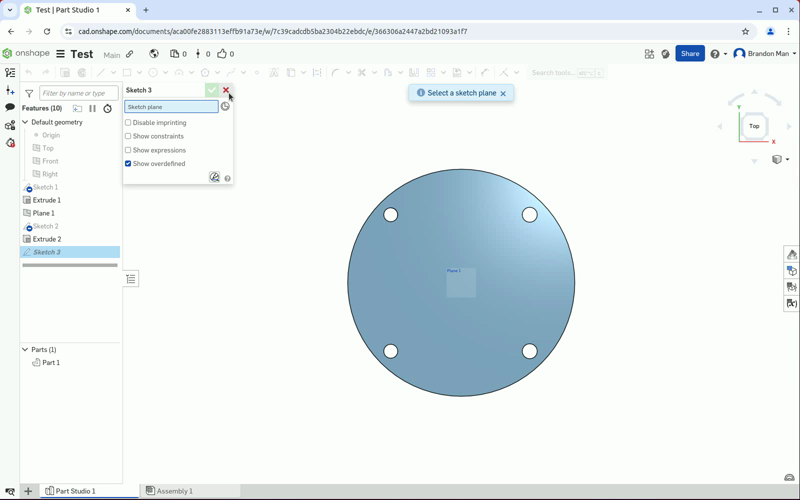
mouse_move(73, 215)
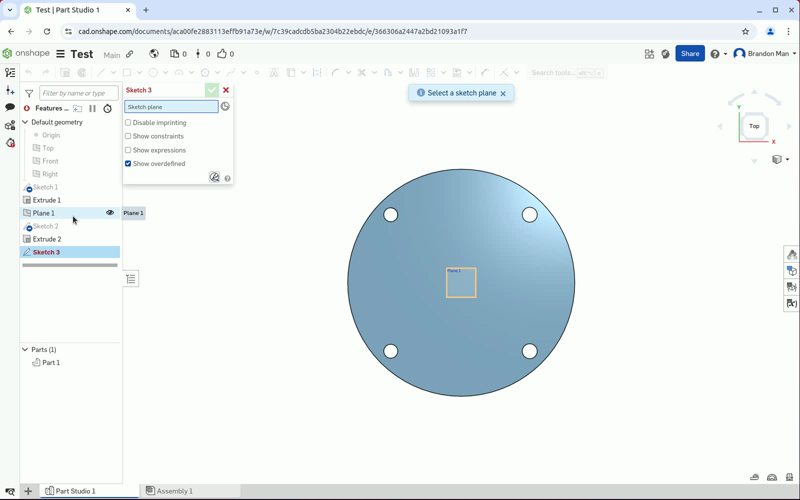
click(73, 215)
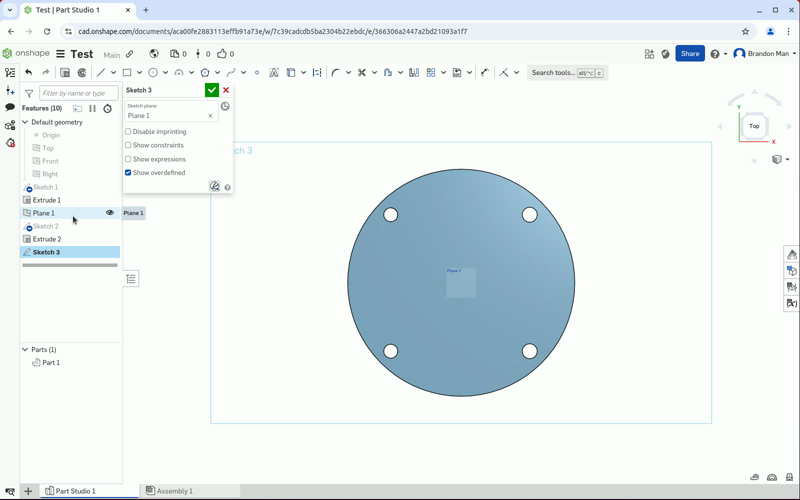
mouse_move(73, 352)
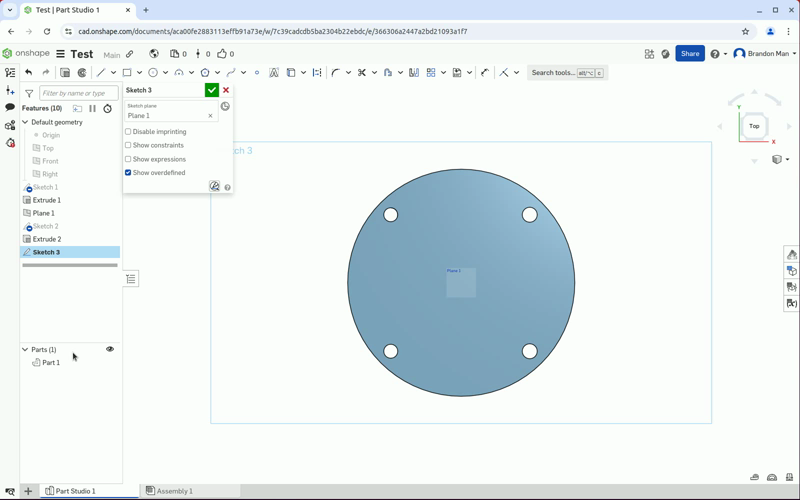
key(y)
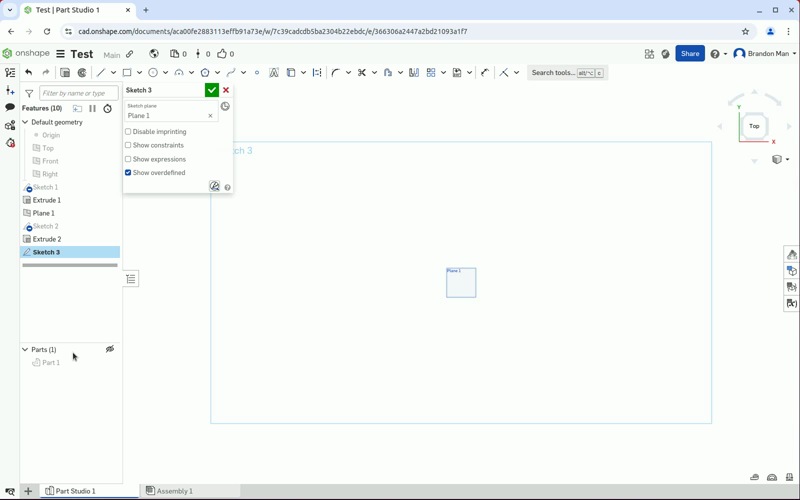
key(c)
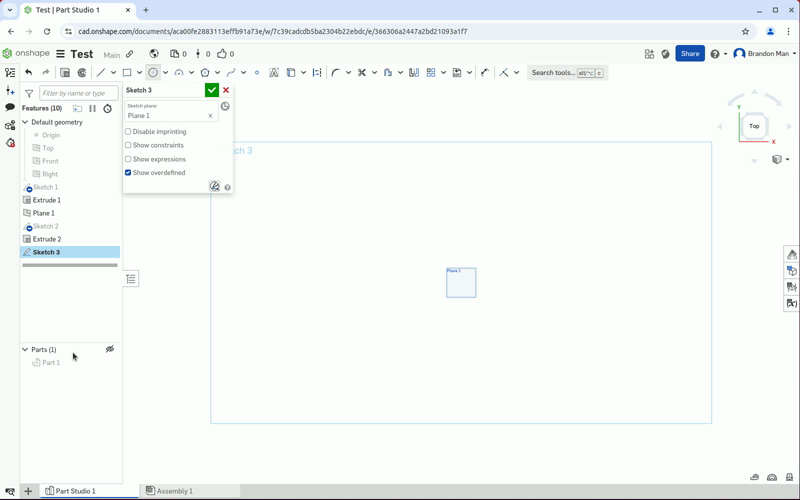
key_down(shift)
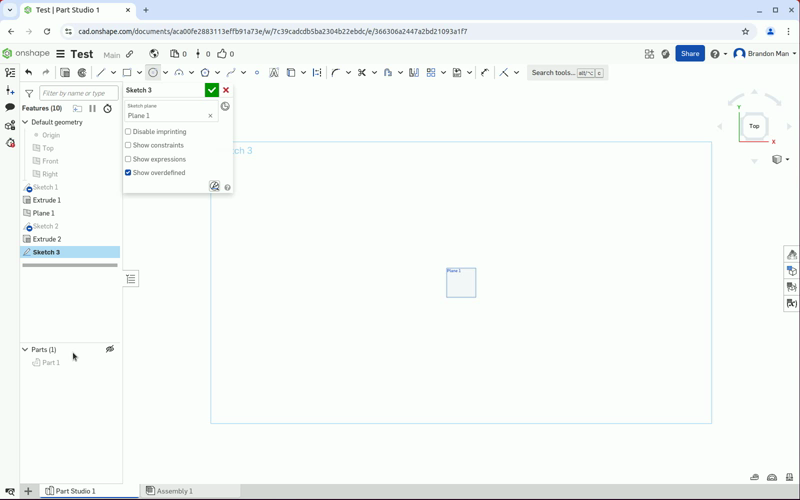
mouse_move(392, 352)
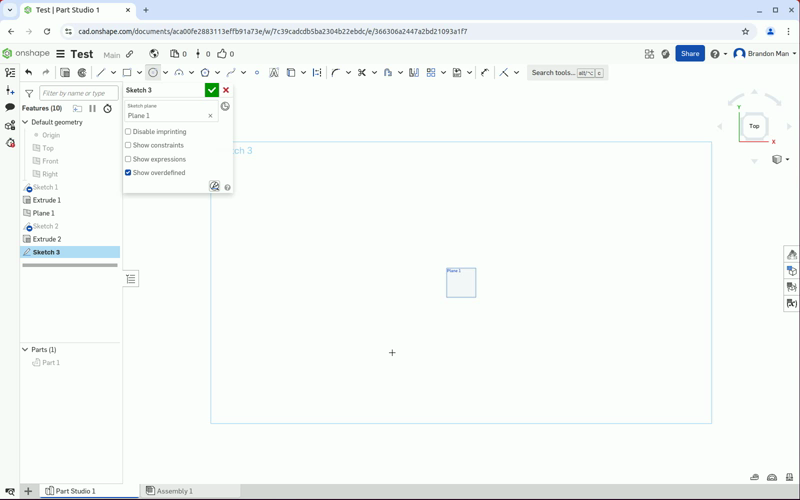
click(392, 352)
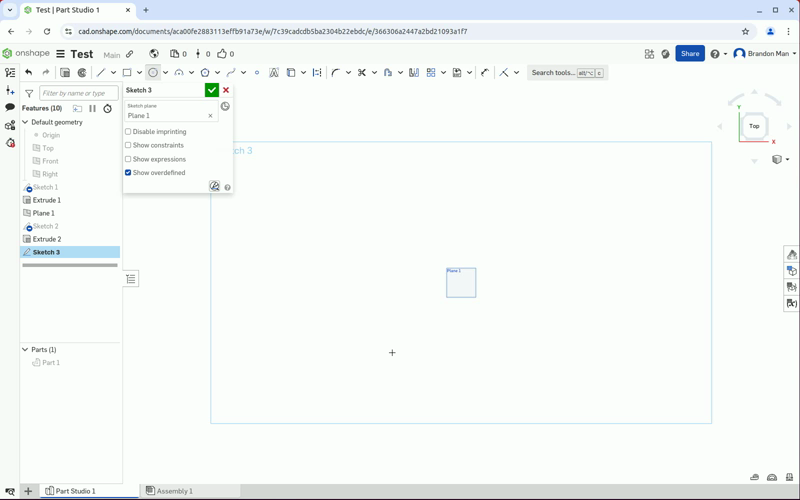
key_up(shift)
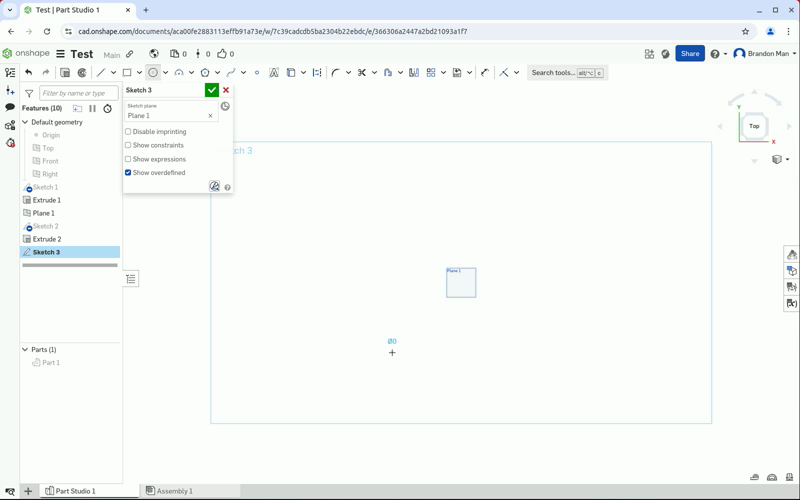
mouse_move(398, 352)
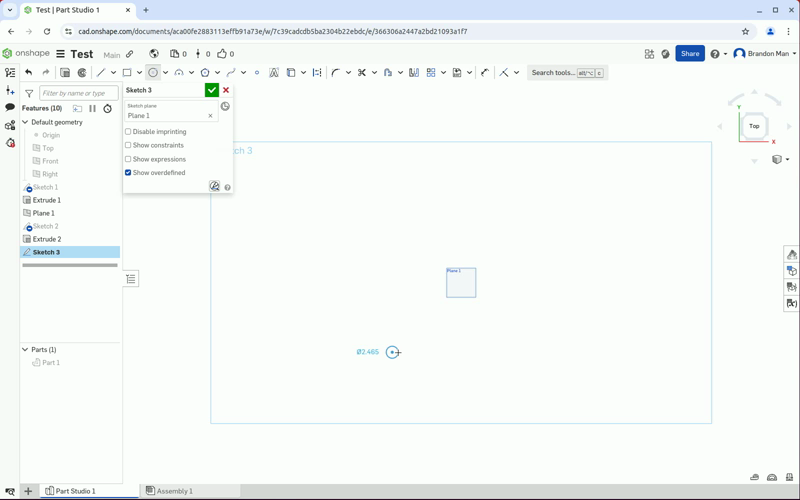
click(398, 352)
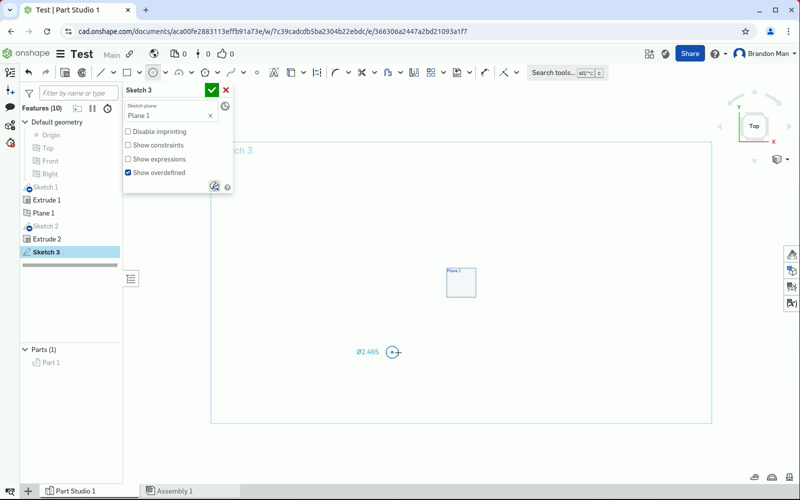
key(esc)
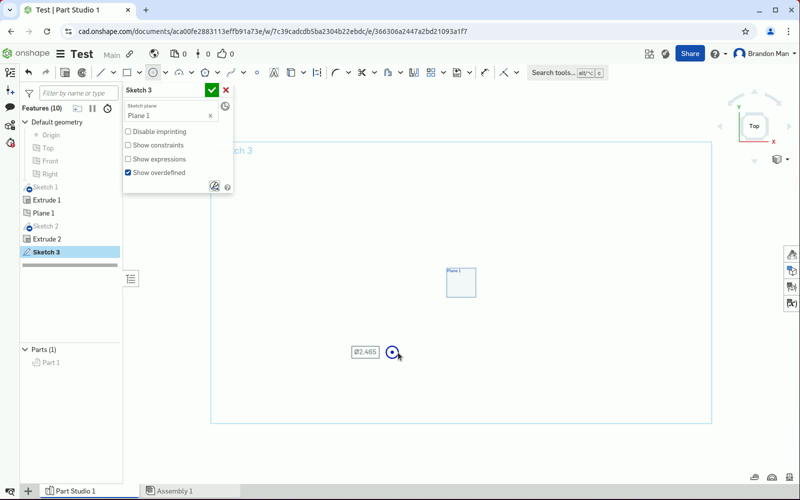
mouse_move(391, 352)
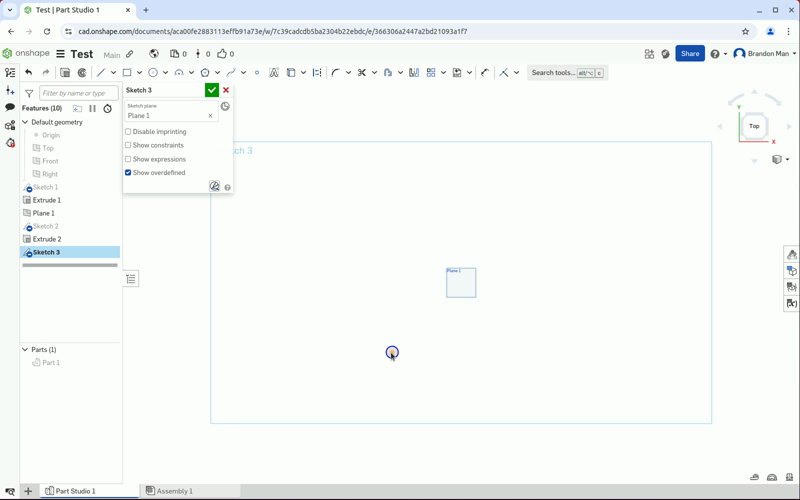
scroll(6)
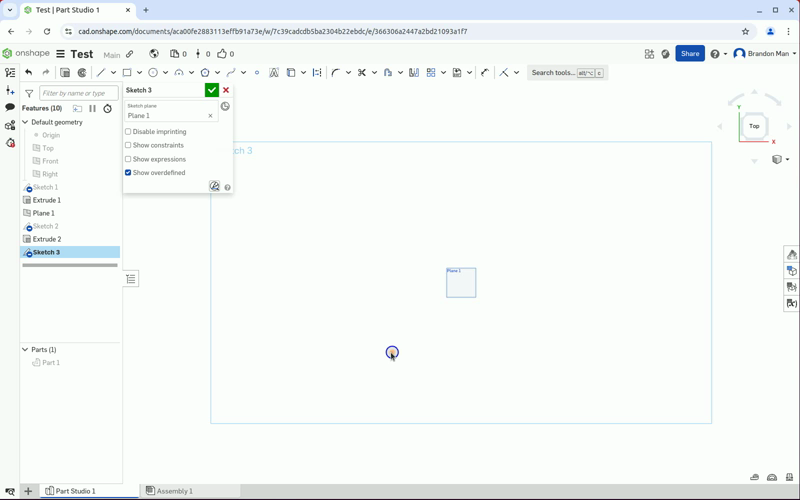
scroll(6)
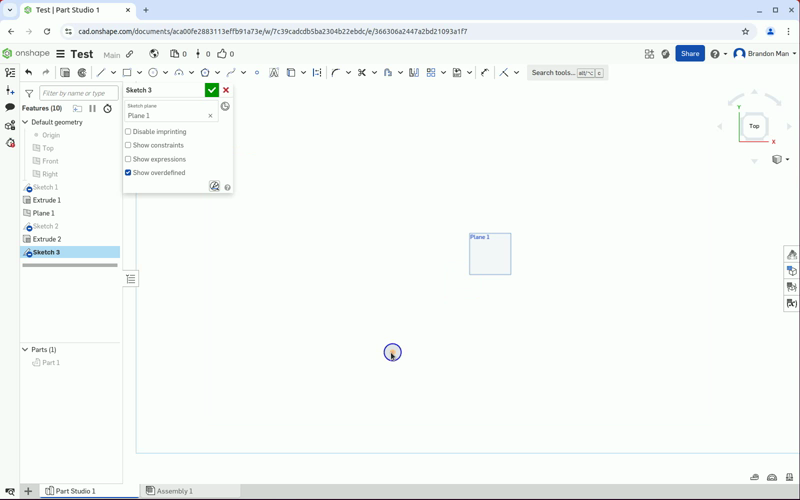
scroll(6)
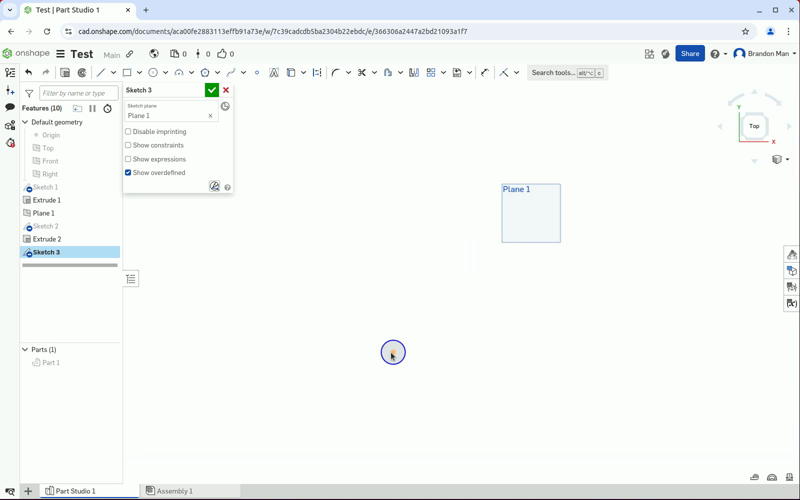
scroll(6)
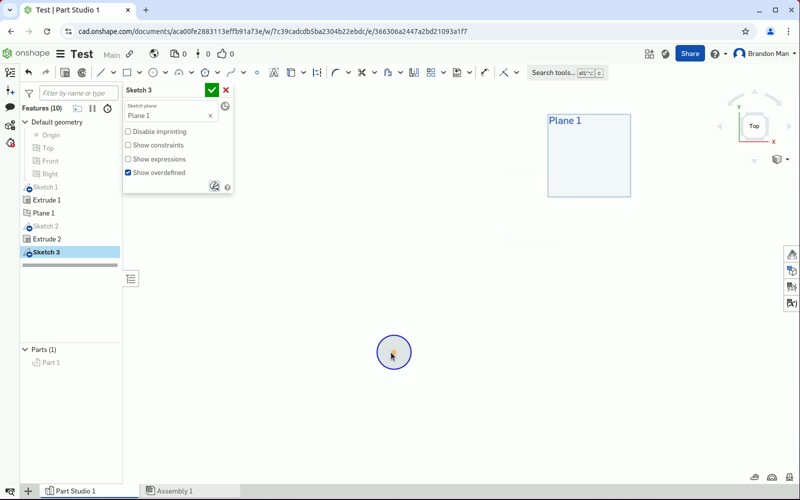
scroll(6)
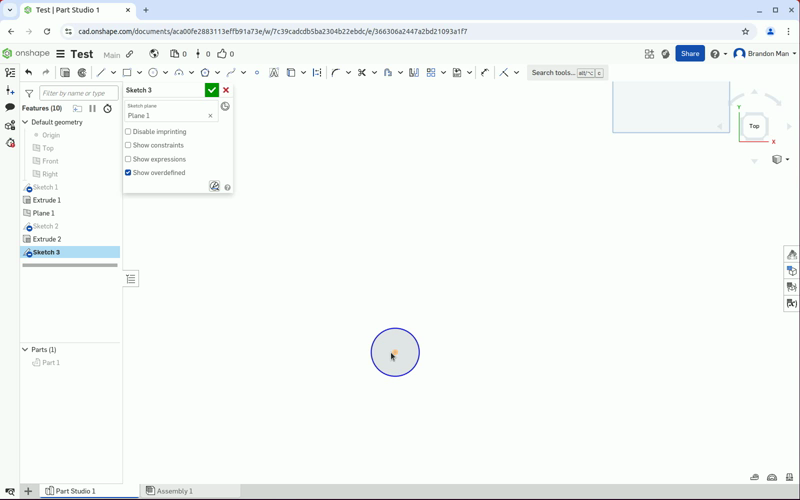
scroll(6)
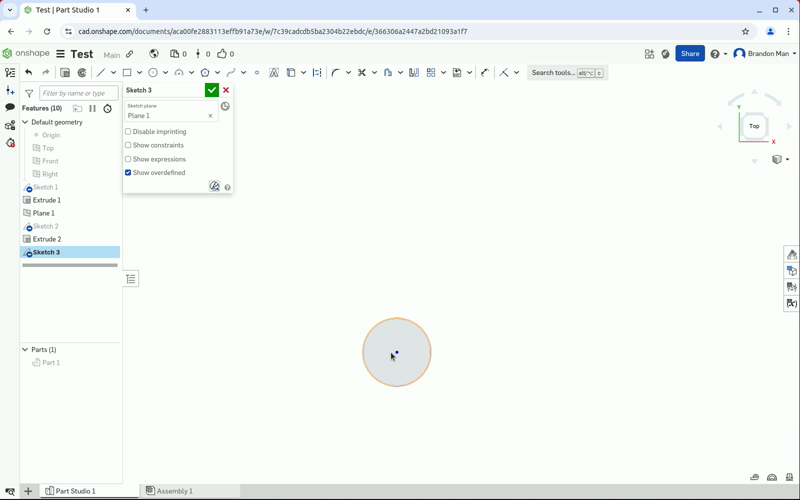
scroll(6)
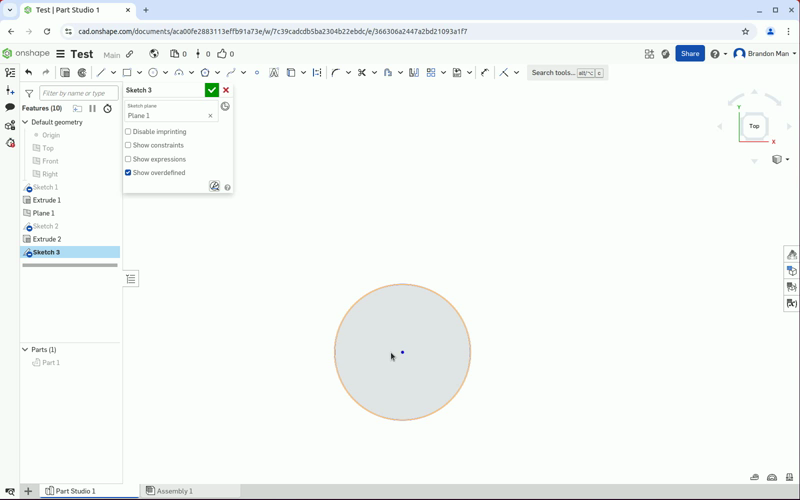
click(391, 352)
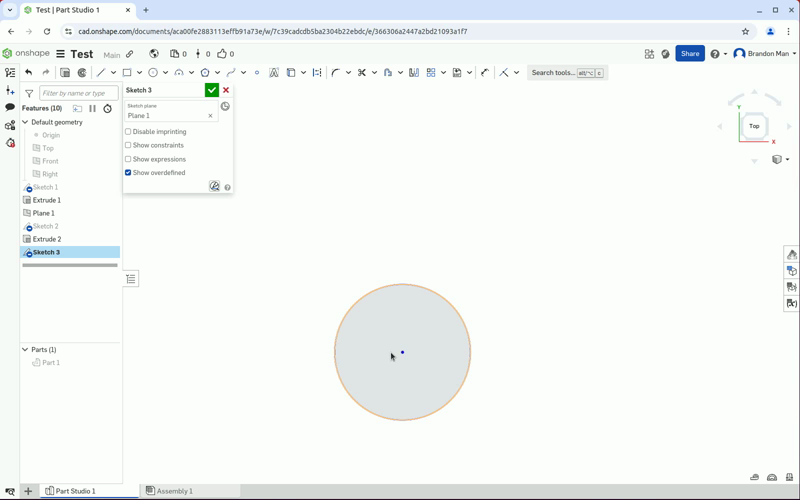
scroll(-6)
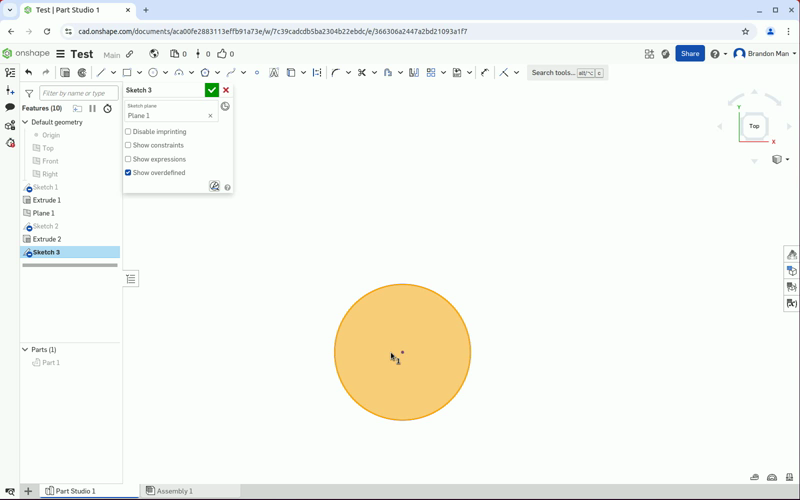
scroll(-6)
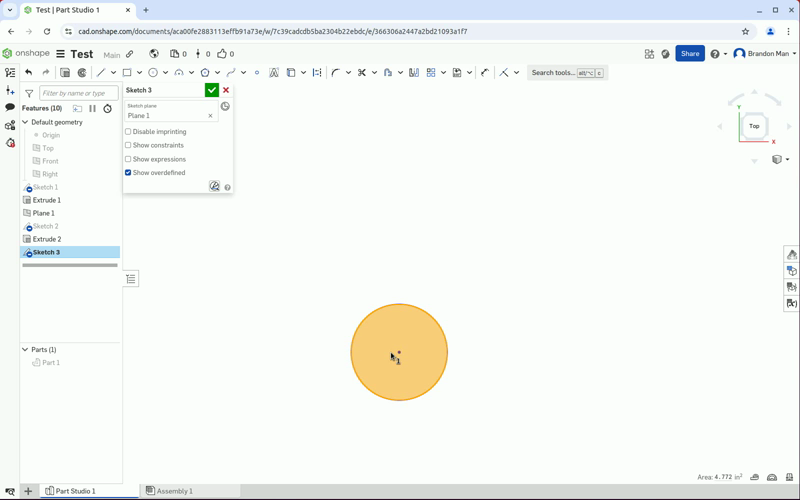
scroll(-6)
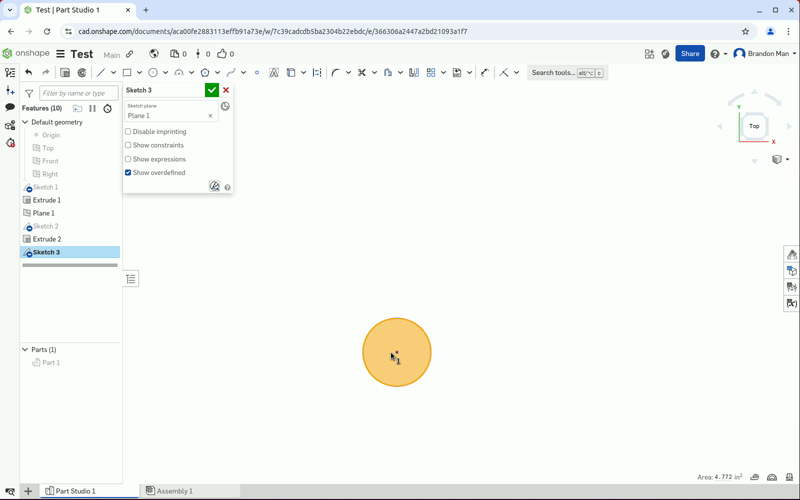
scroll(-6)
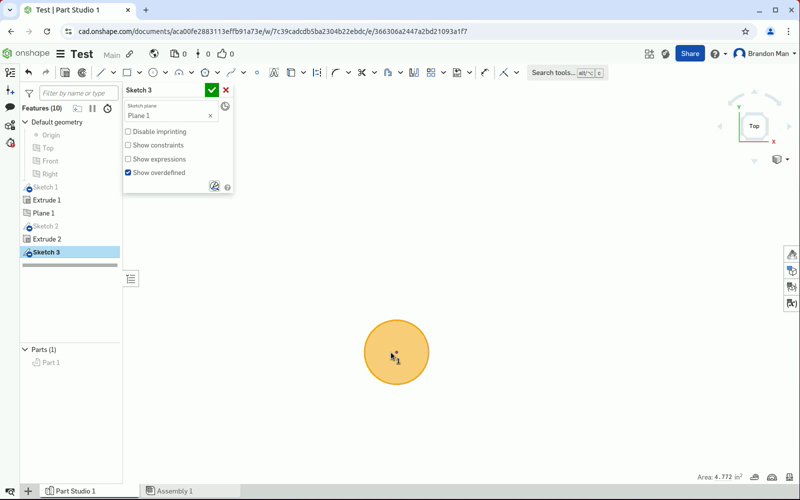
scroll(-6)
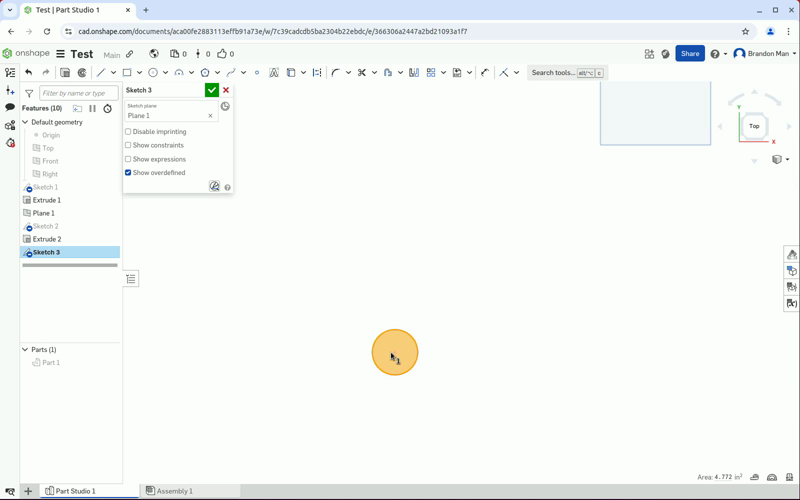
scroll(-6)
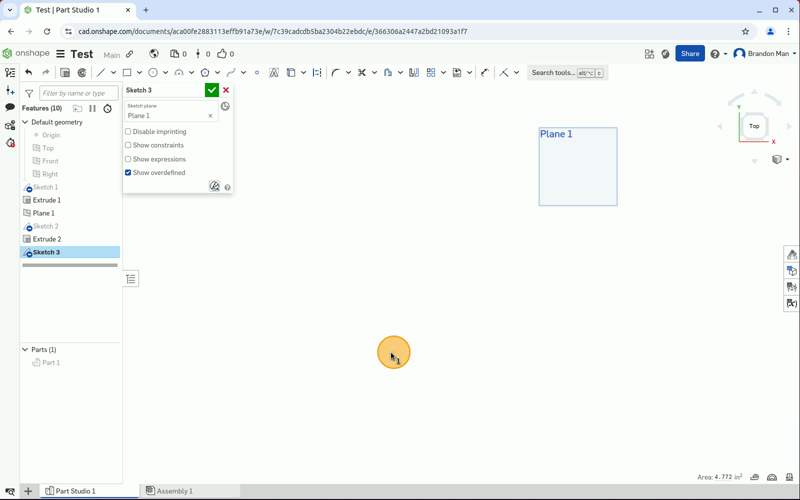
scroll(-6)
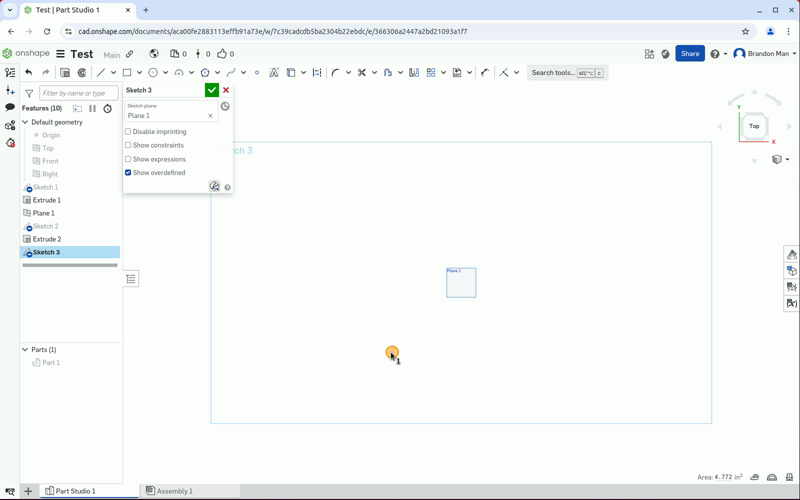
mouse_move(73, 352)
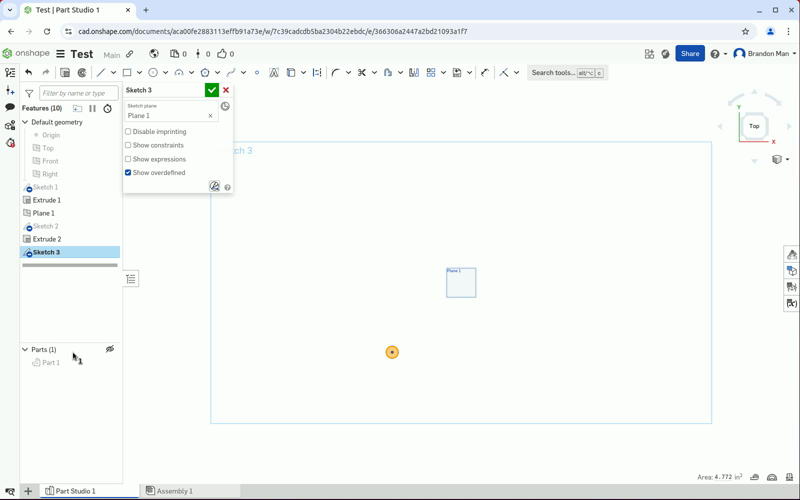
key(shift+y)
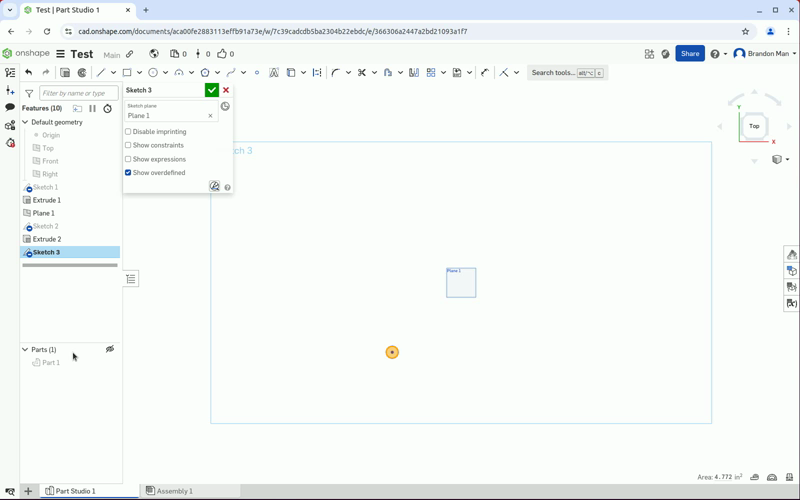
key(shift+e)
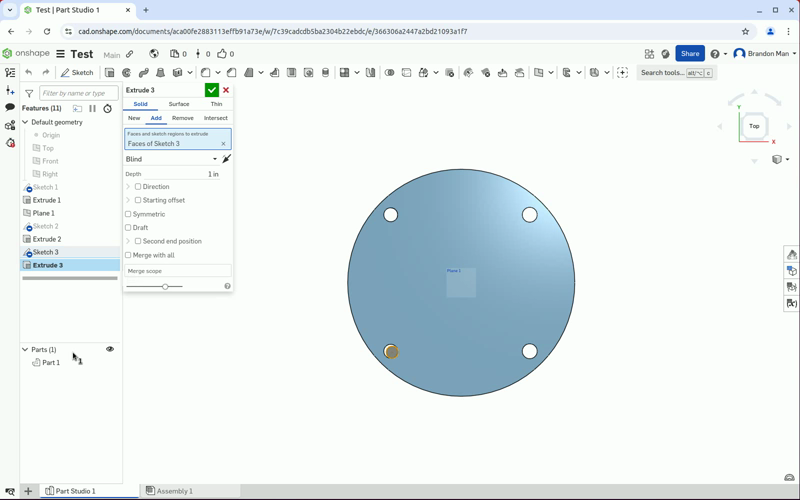
mouse_move(143, 106)
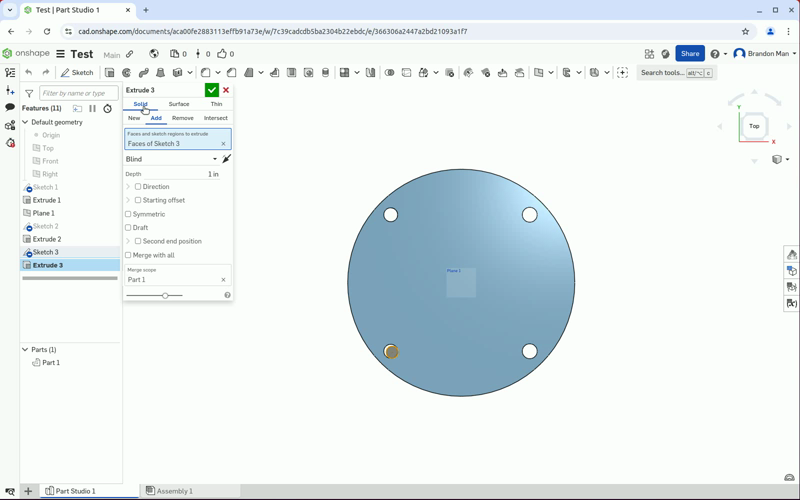
click(143, 106)
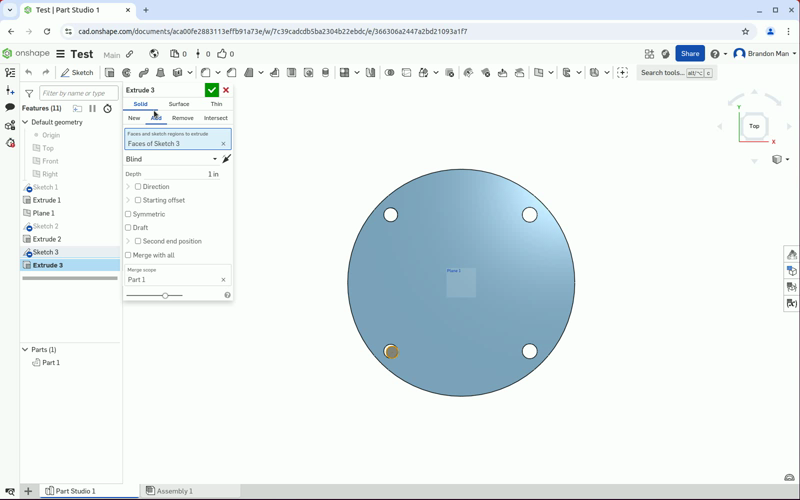
mouse_move(186, 120)
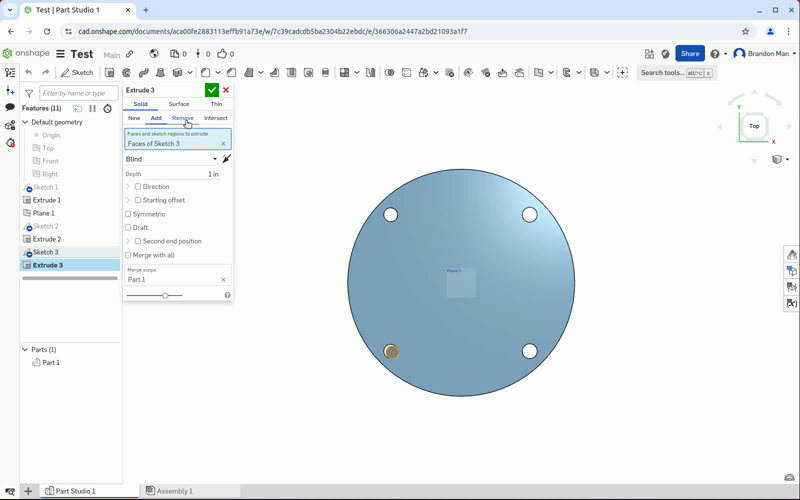
click(186, 120)
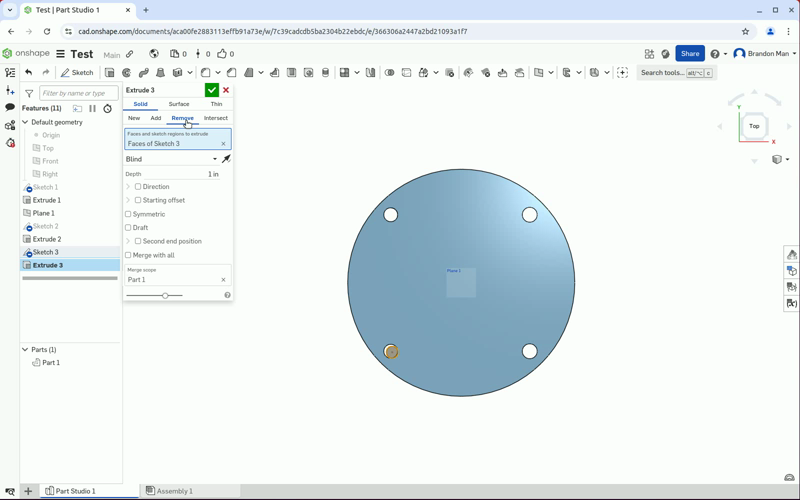
key(tab, 4)
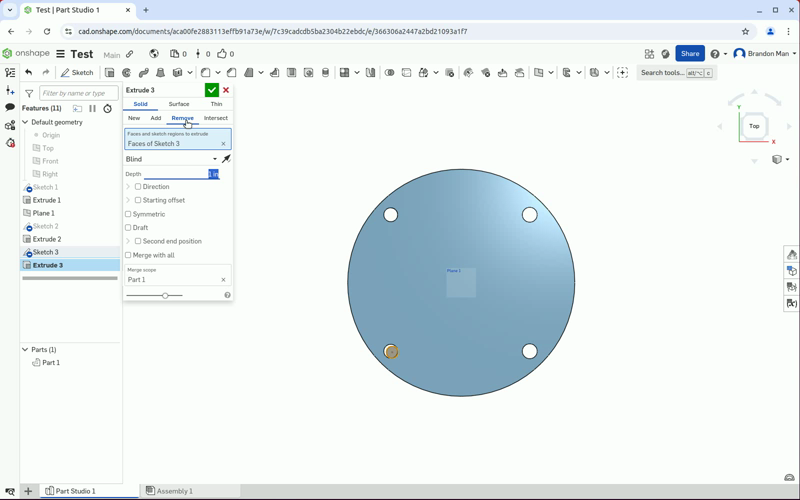
text(0.722)
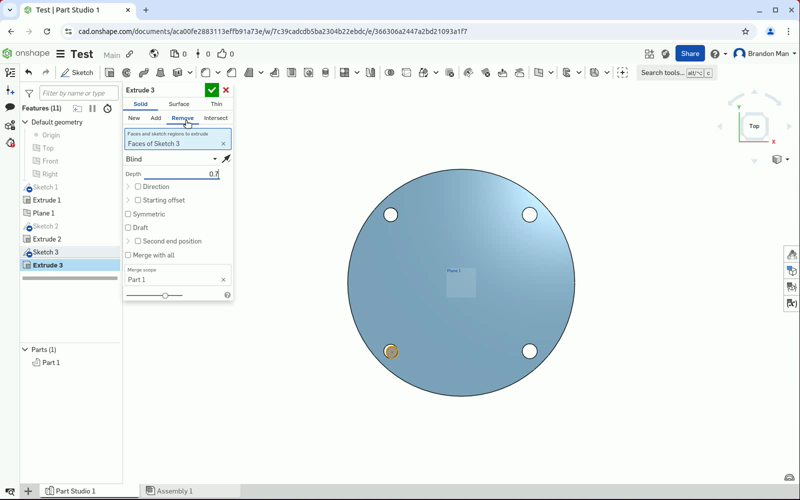
key(tab, 6)
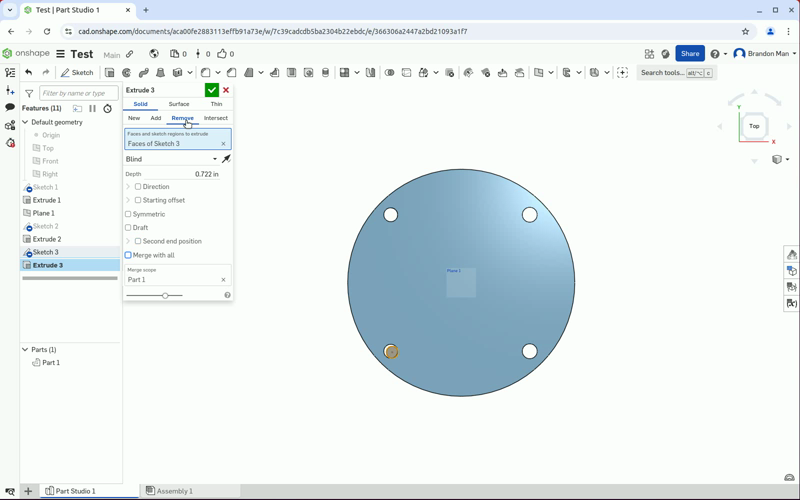
key(space)
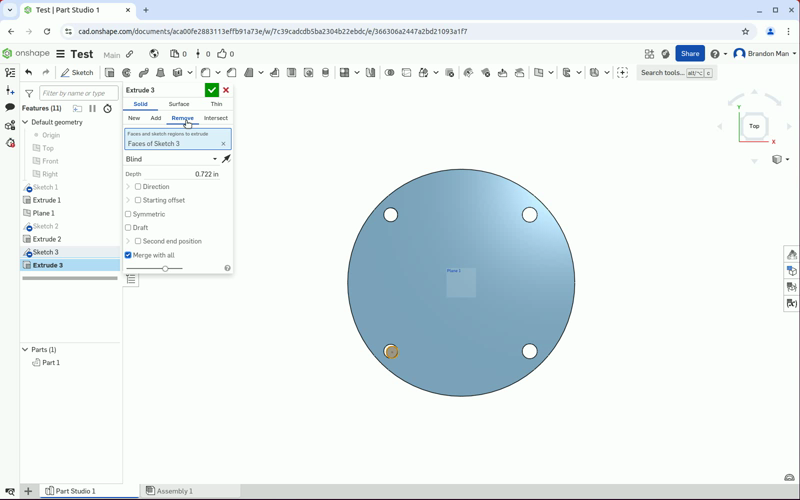
key(enter)
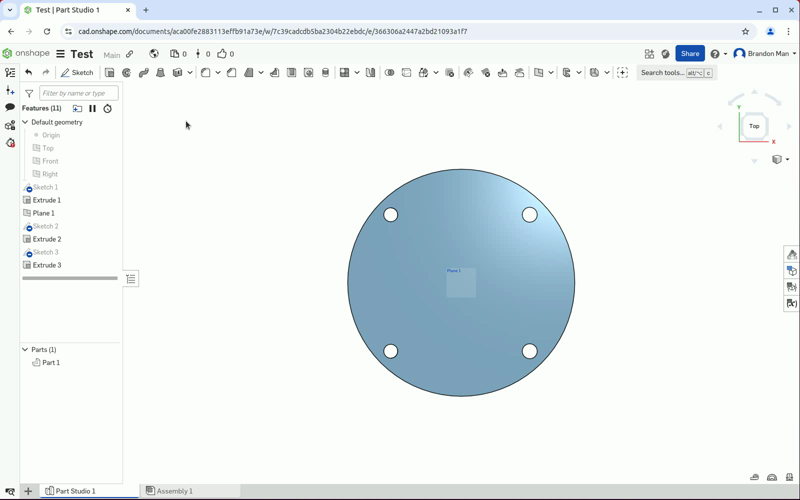
key(shift+h)
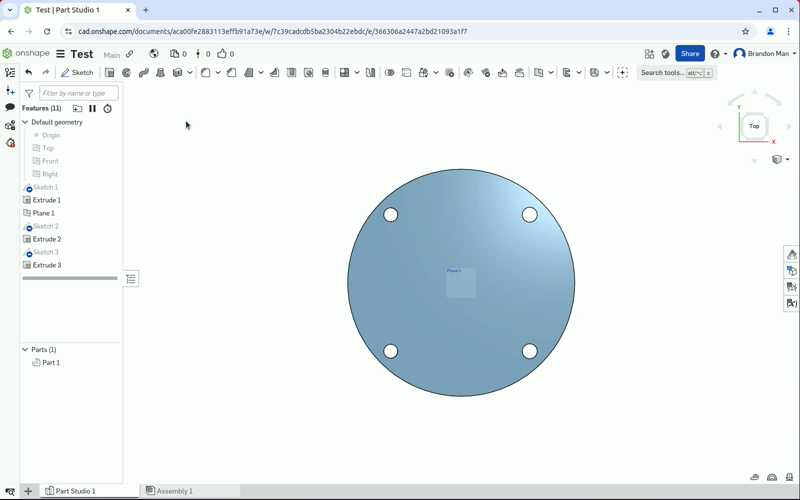
key(shift+h)
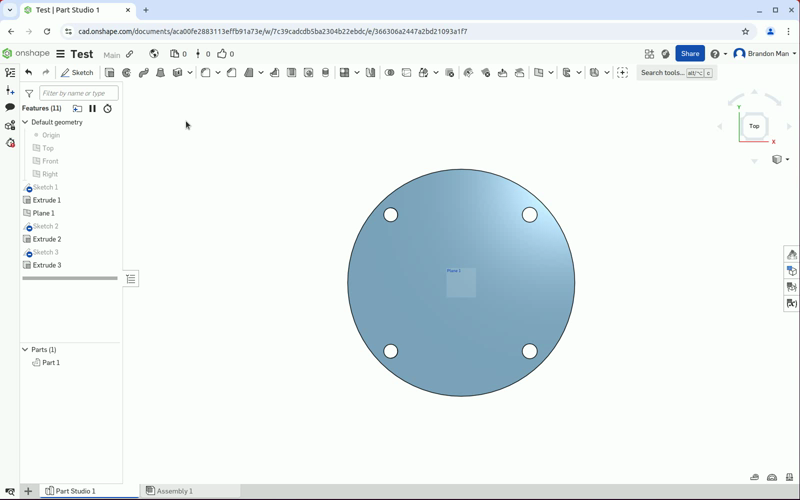
mouse_move(73, 189)
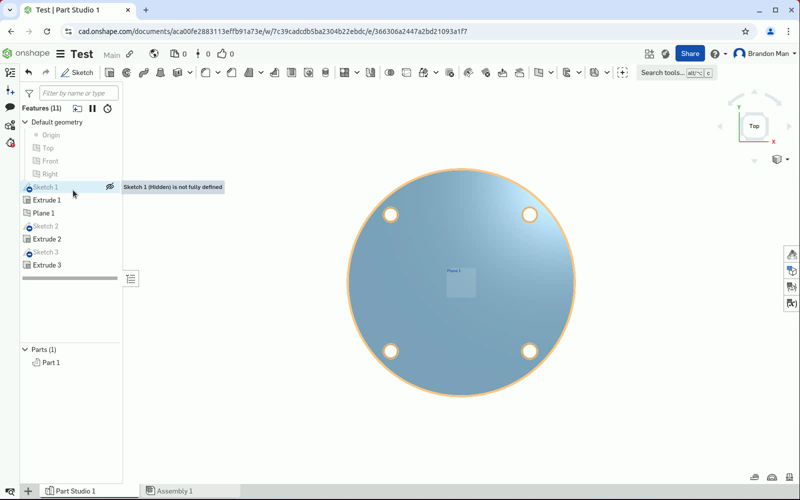
click(73, 189)
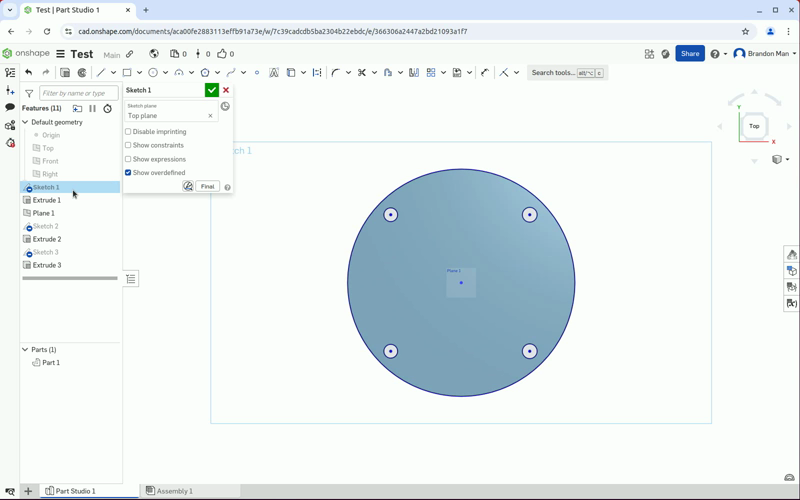
mouse_move(229, 92)
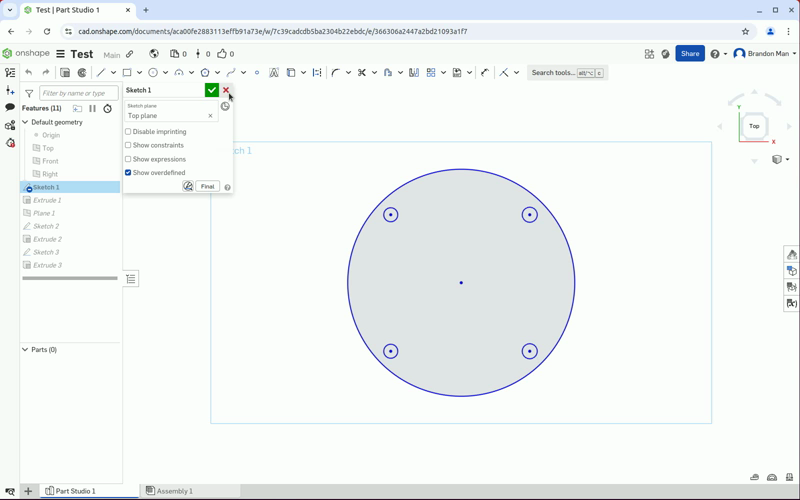
click(229, 92)
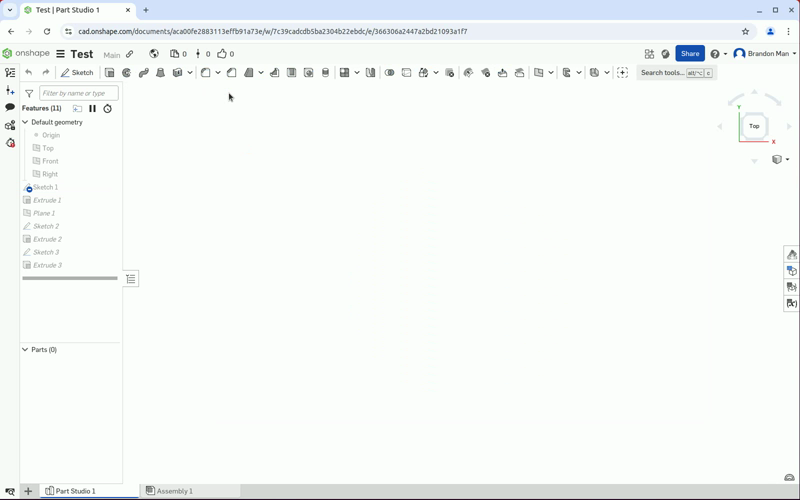
key(shift+s)
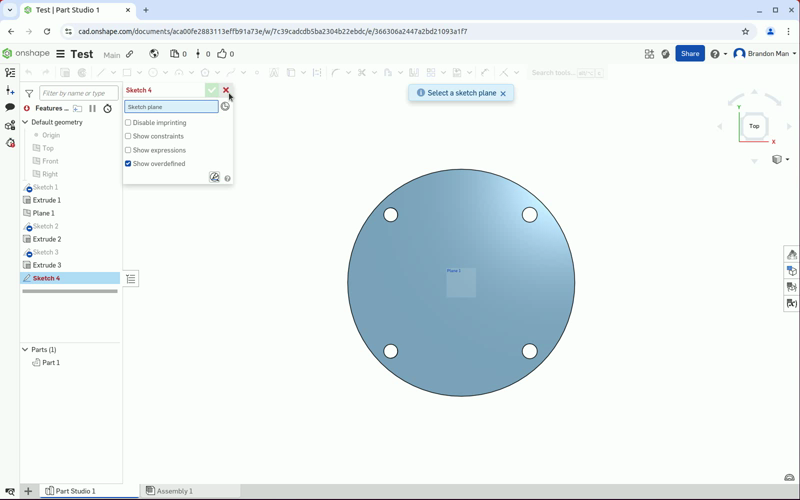
mouse_move(73, 215)
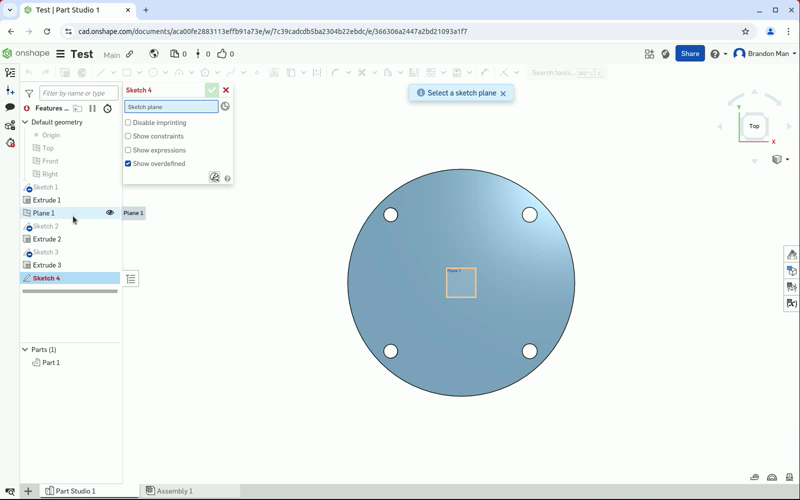
click(73, 215)
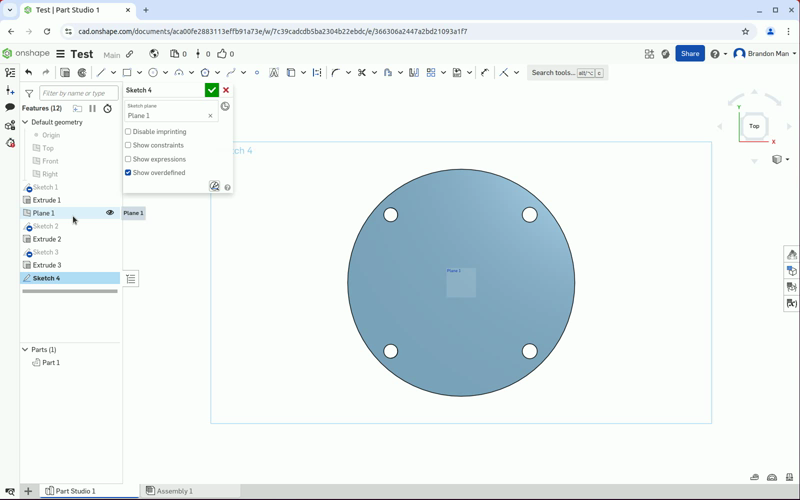
mouse_move(73, 352)
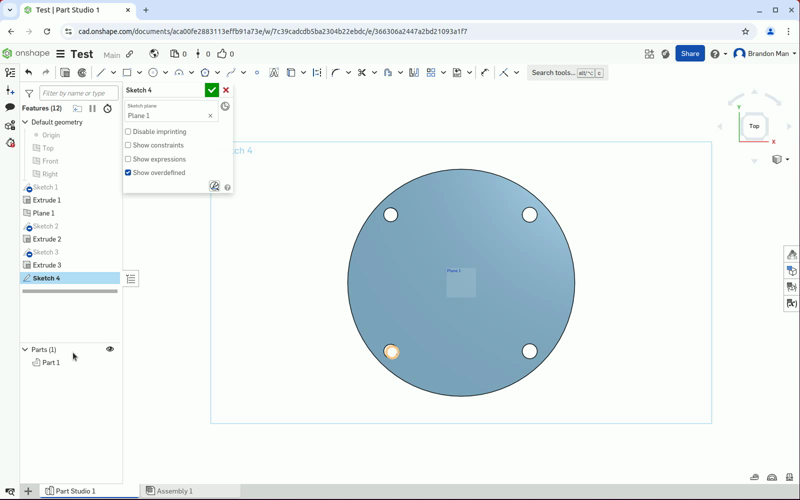
key(y)
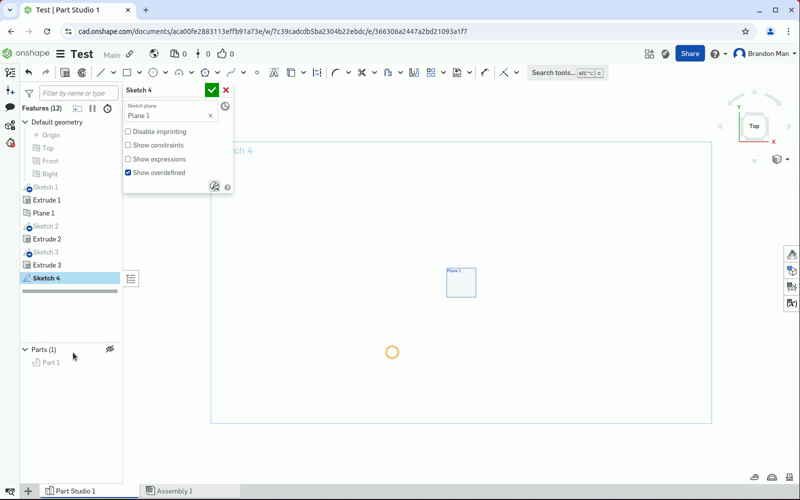
key(c)
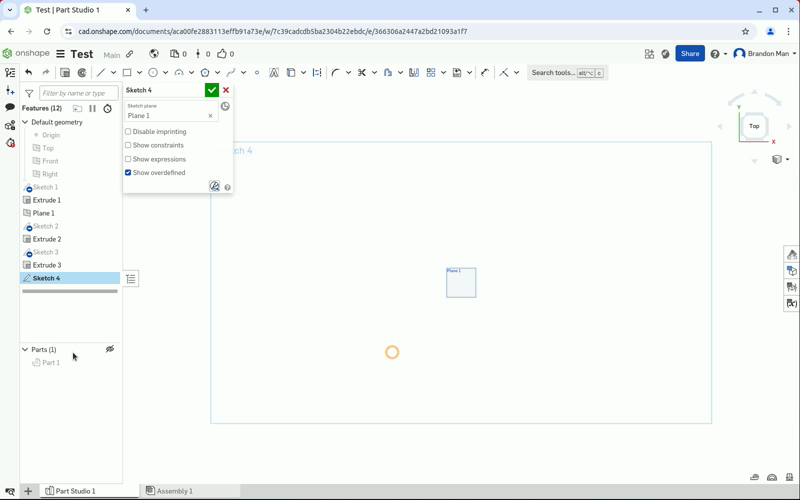
key_down(shift)
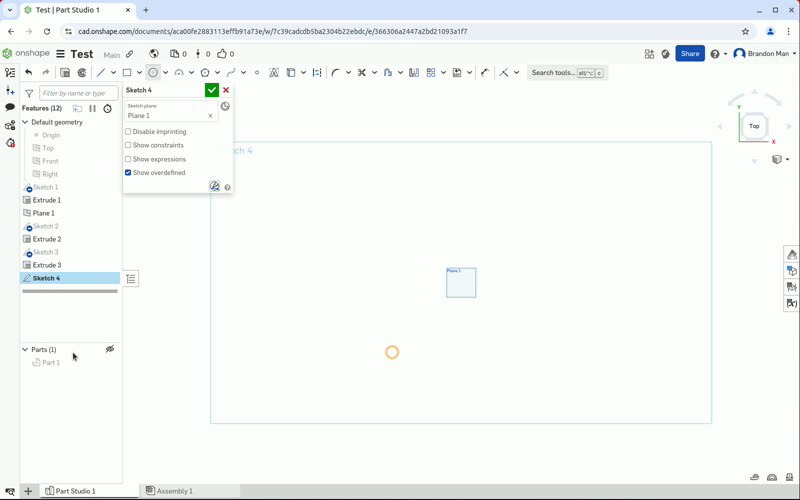
mouse_move(530, 352)
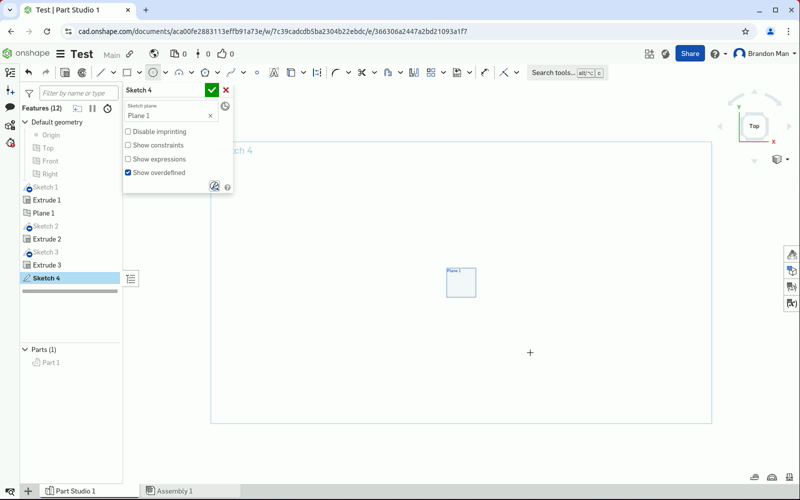
click(530, 352)
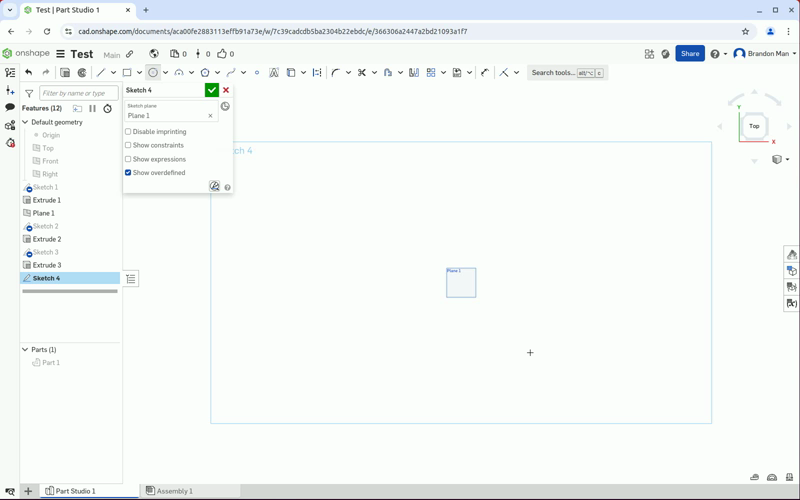
key_up(shift)
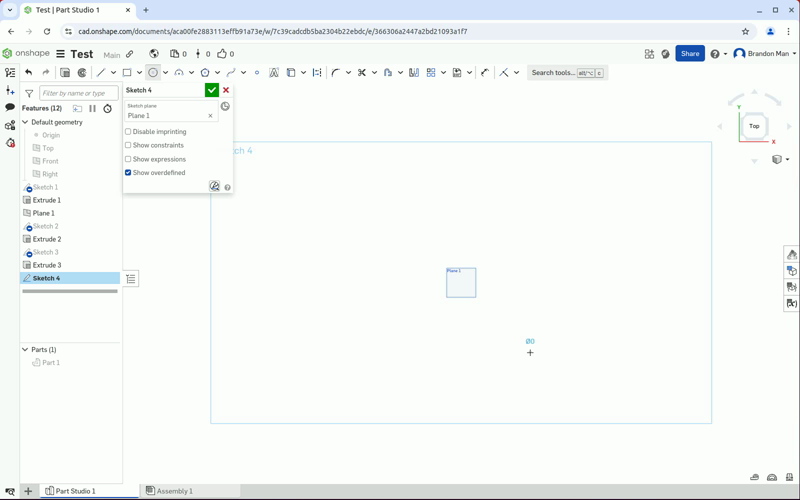
mouse_move(536, 352)
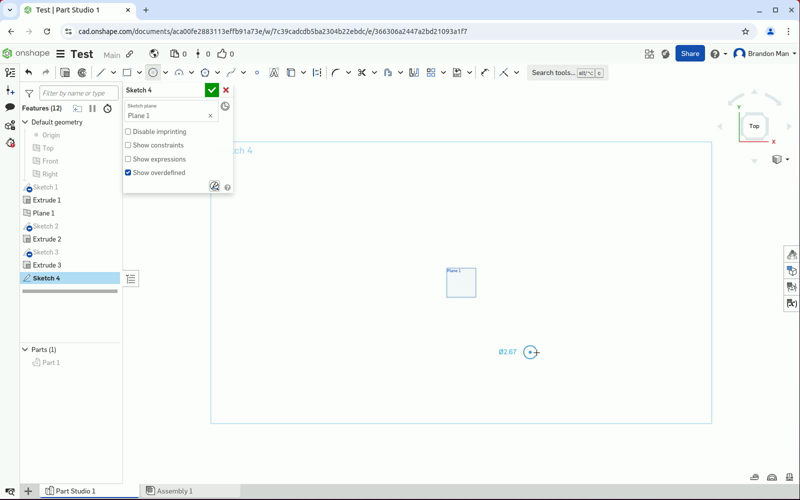
click(536, 352)
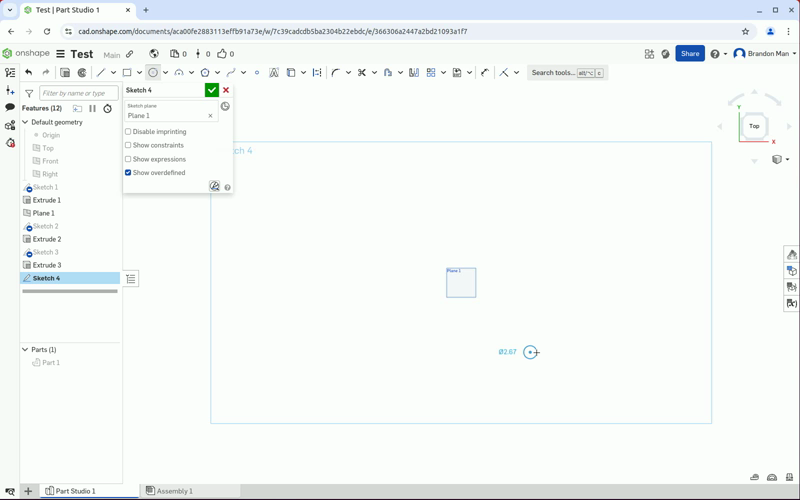
key(esc)
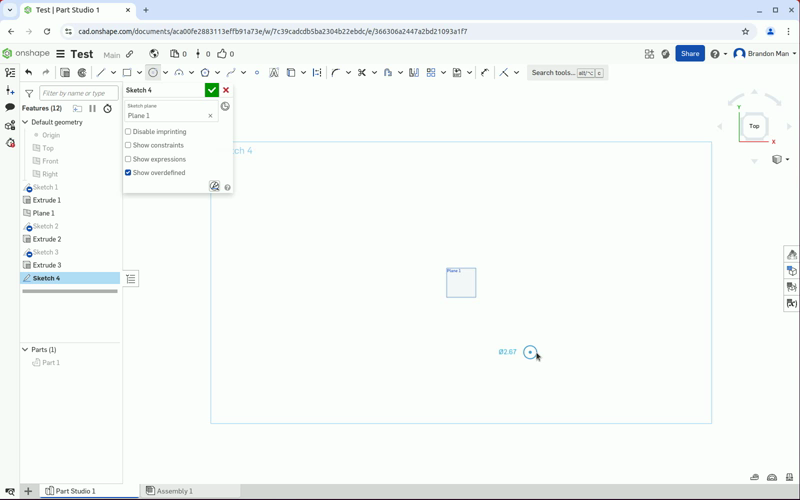
mouse_move(525, 351)
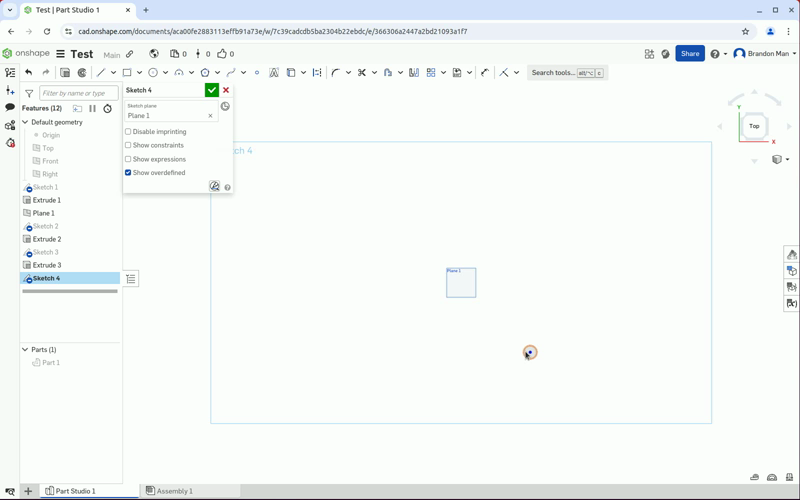
scroll(6)
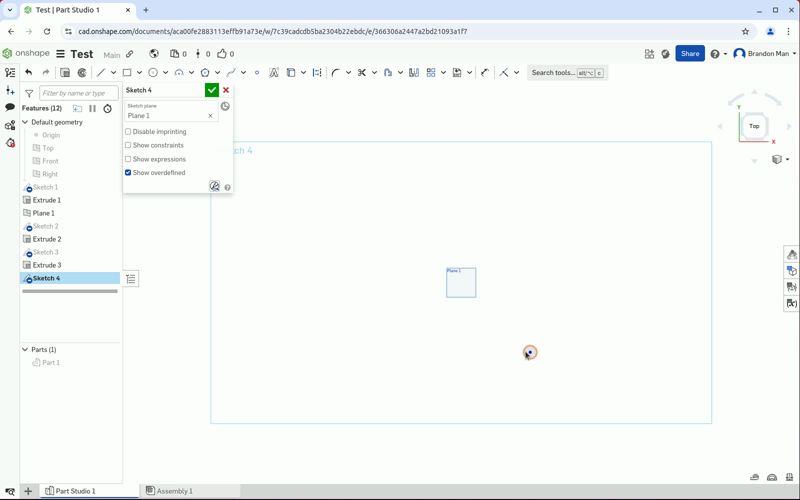
scroll(6)
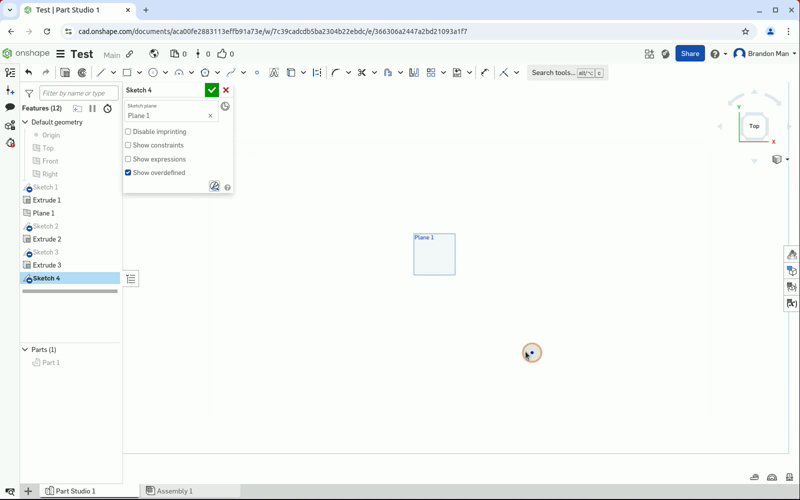
scroll(6)
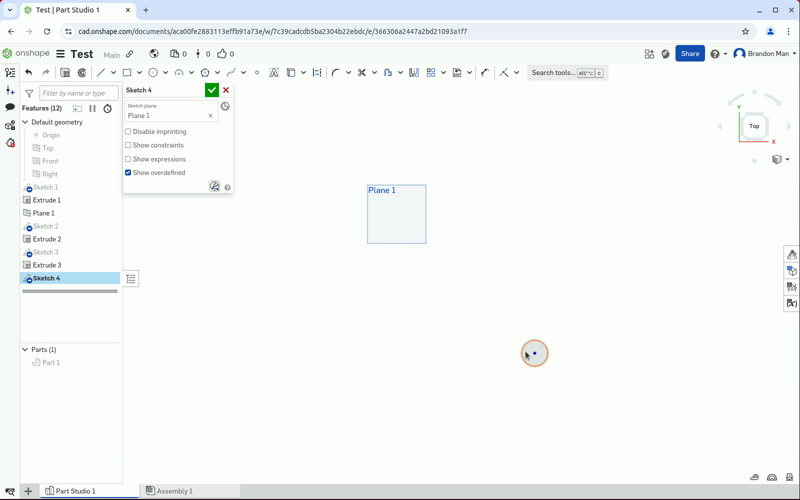
scroll(6)
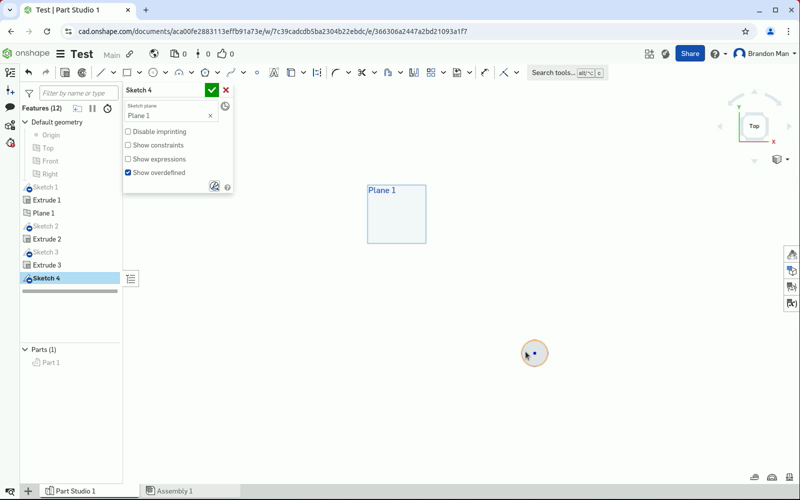
scroll(6)
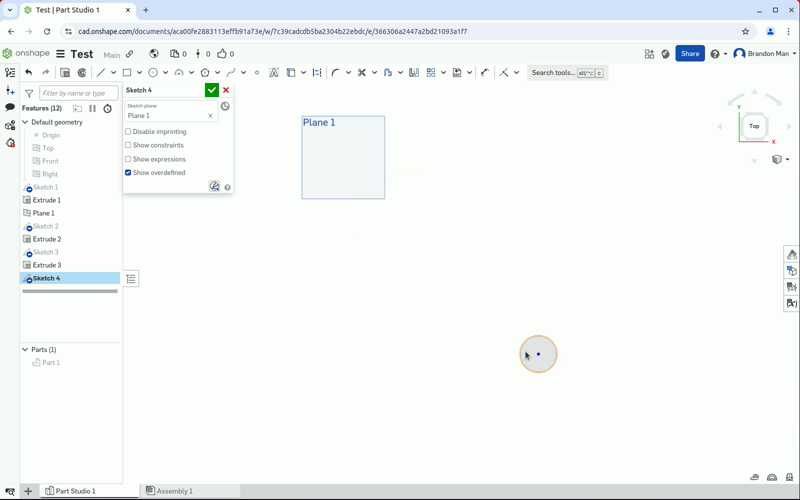
scroll(6)
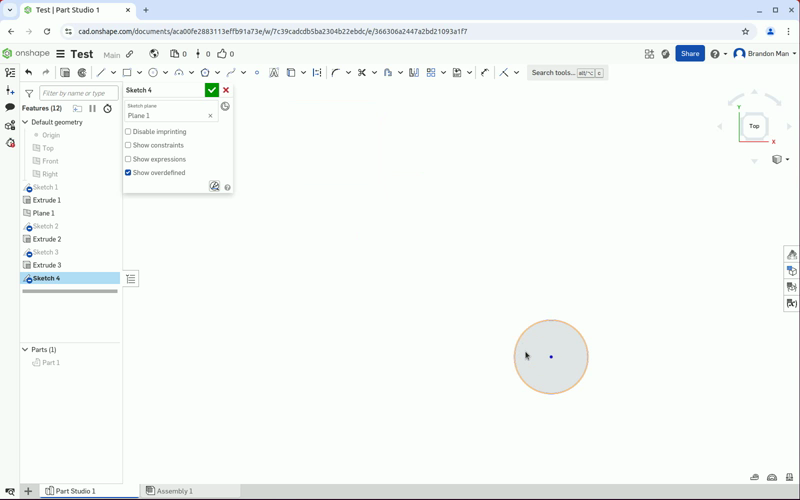
scroll(6)
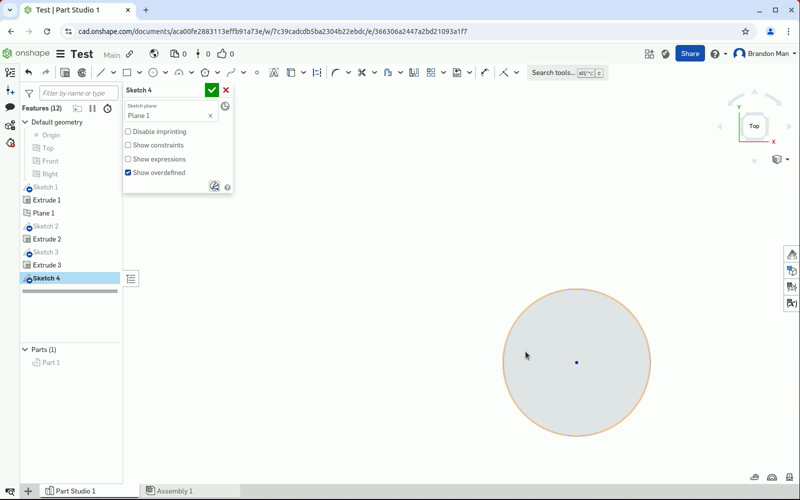
click(525, 351)
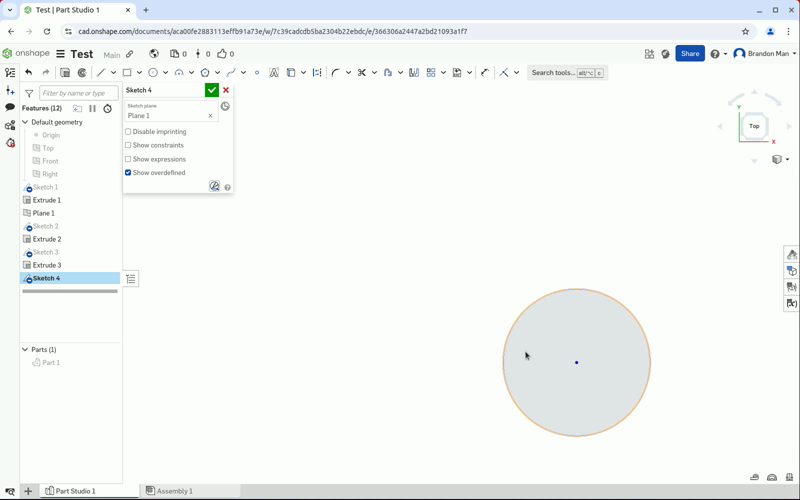
scroll(-6)
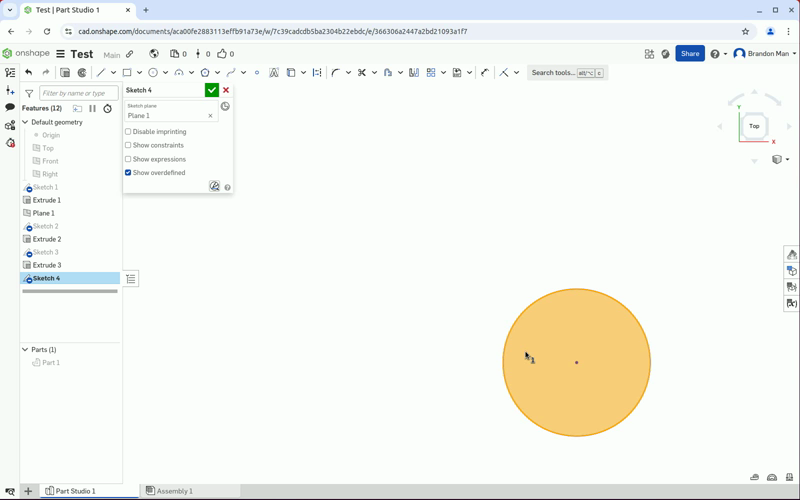
scroll(-6)
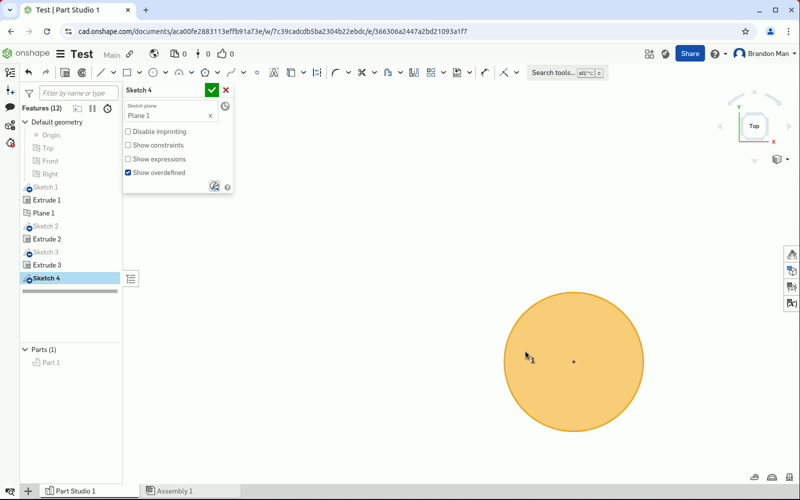
scroll(-6)
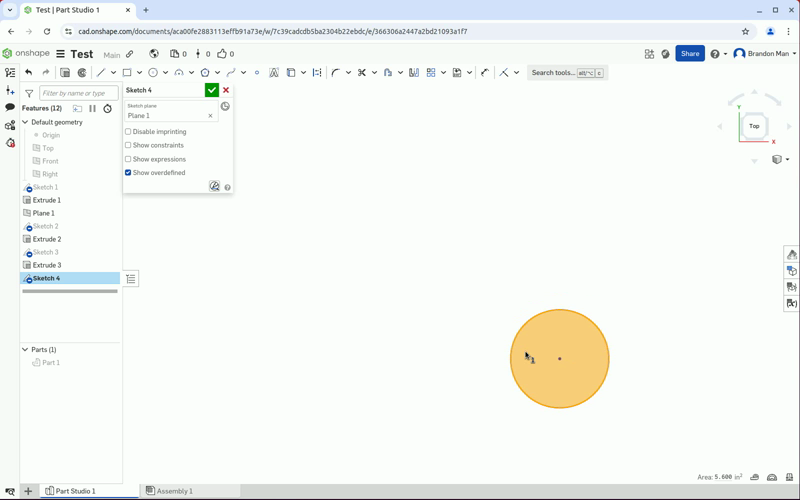
scroll(-6)
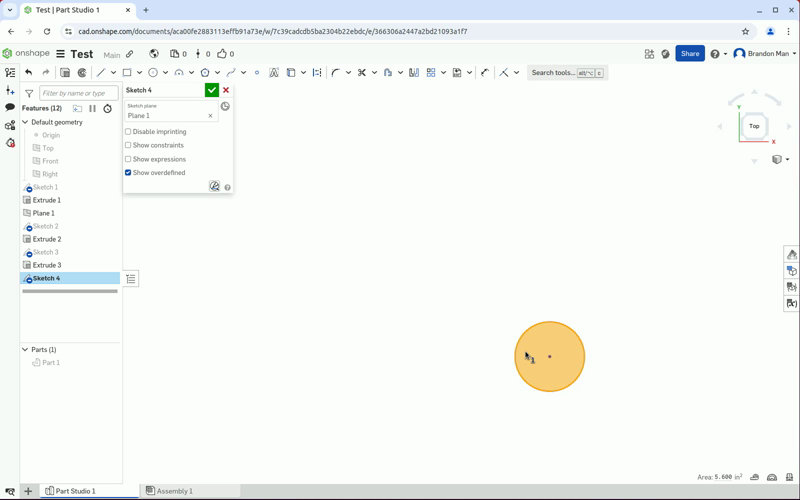
scroll(-6)
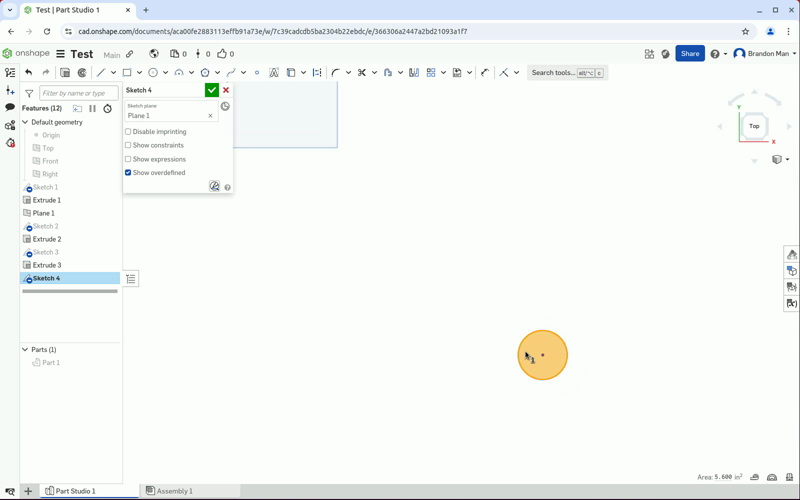
scroll(-6)
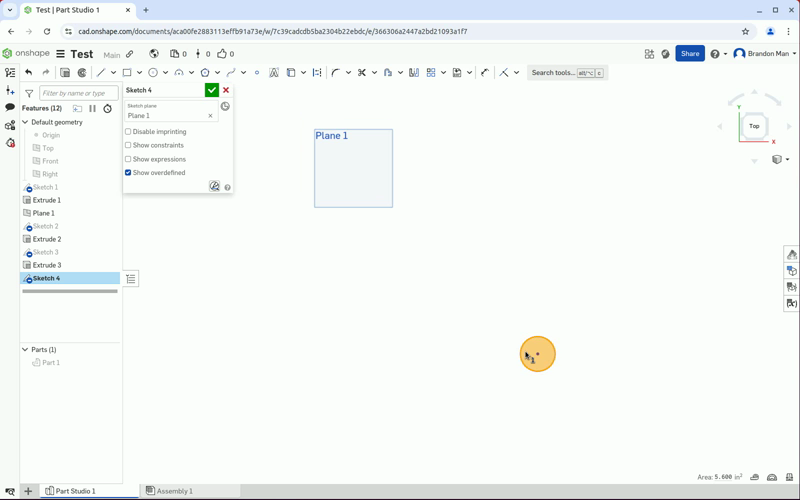
scroll(-6)
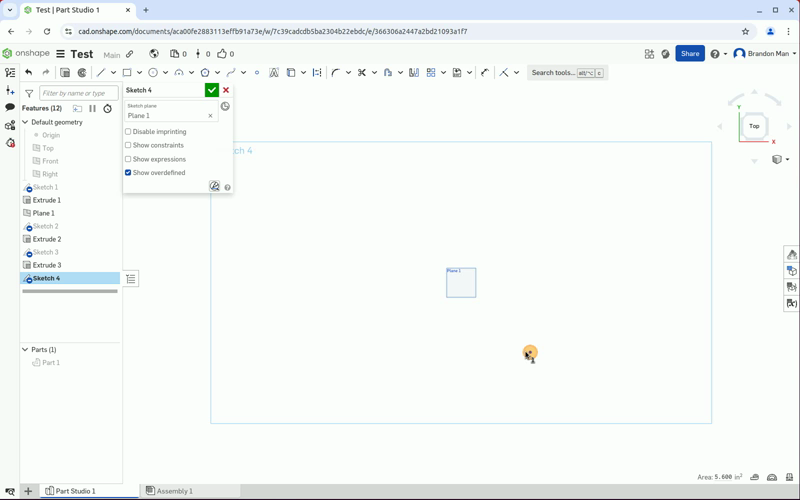
mouse_move(73, 352)
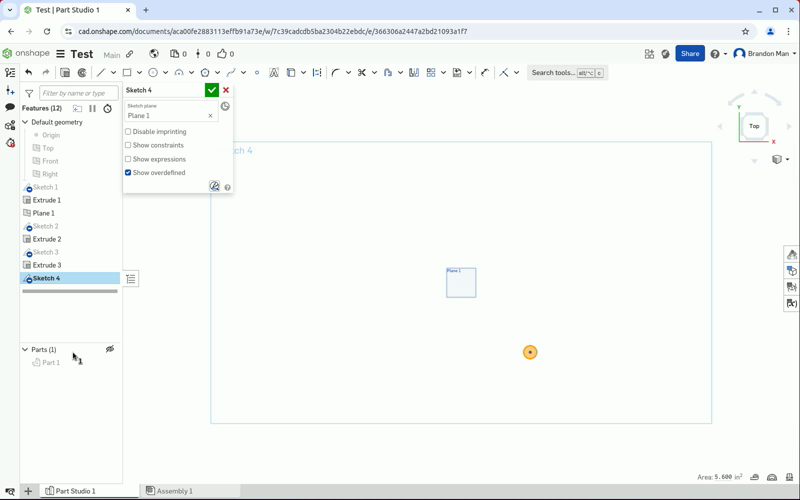
key(shift+y)
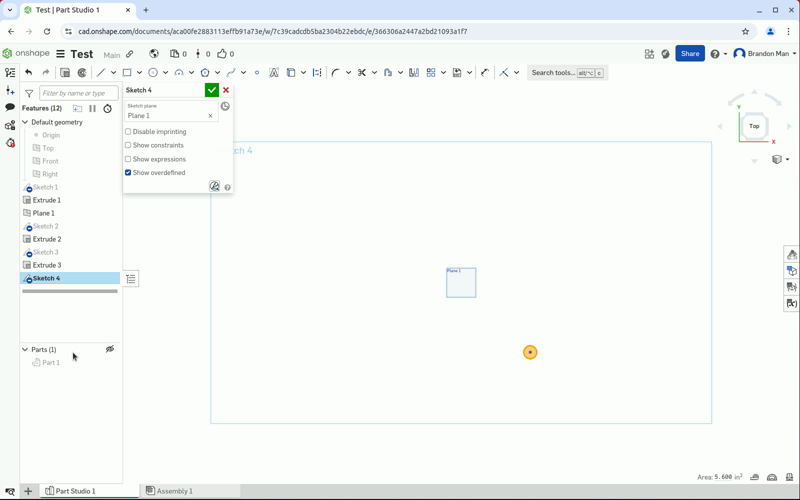
key(shift+e)
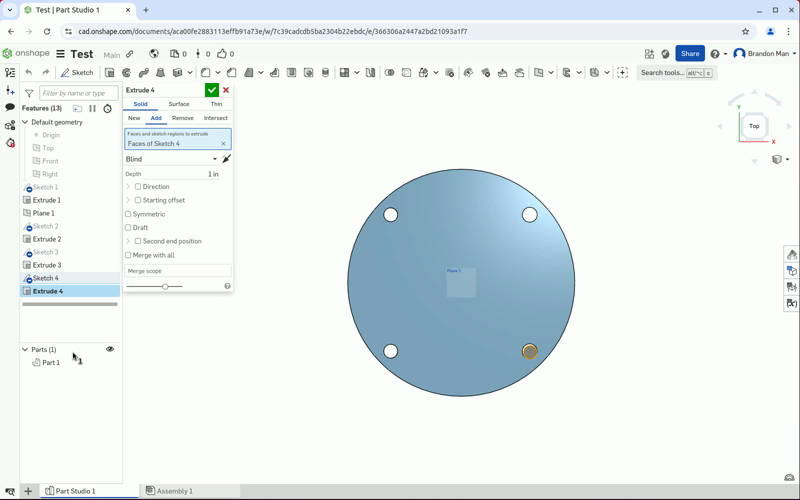
mouse_move(143, 106)
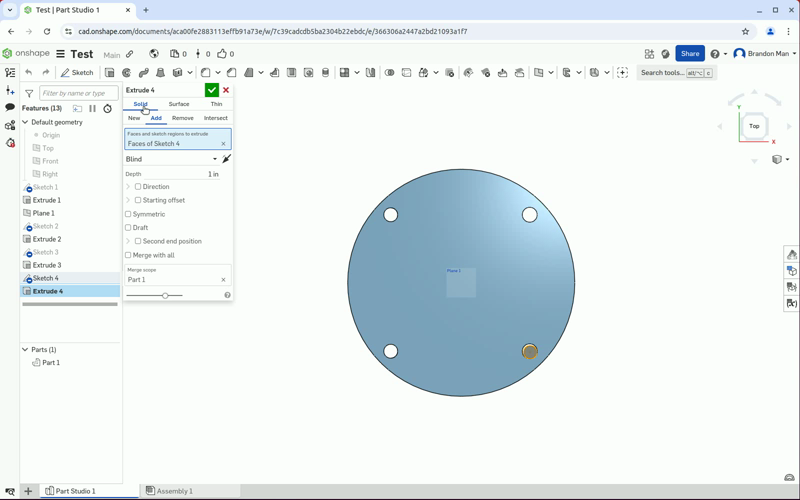
click(143, 106)
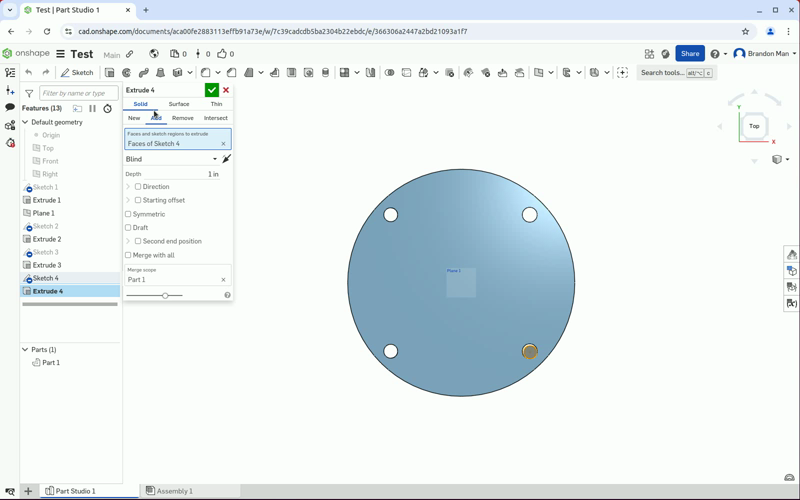
mouse_move(186, 120)
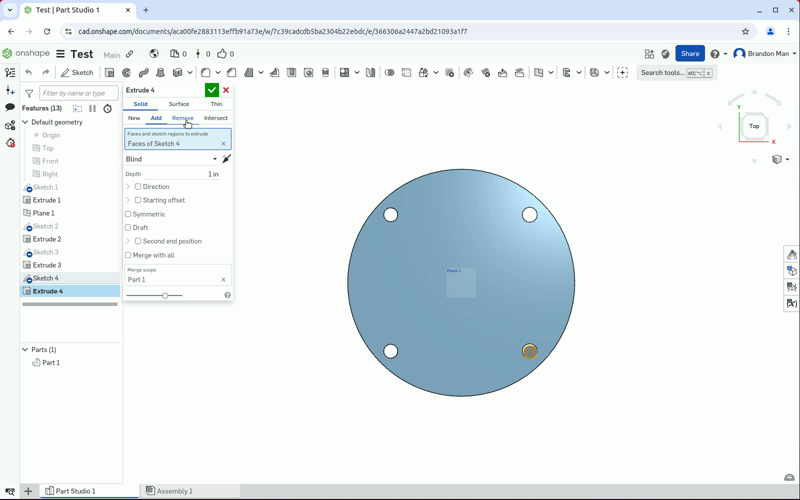
click(186, 120)
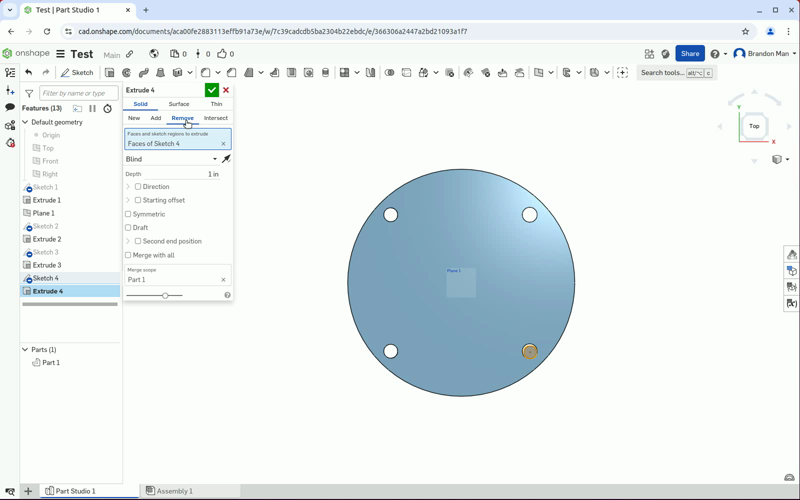
key(tab, 4)
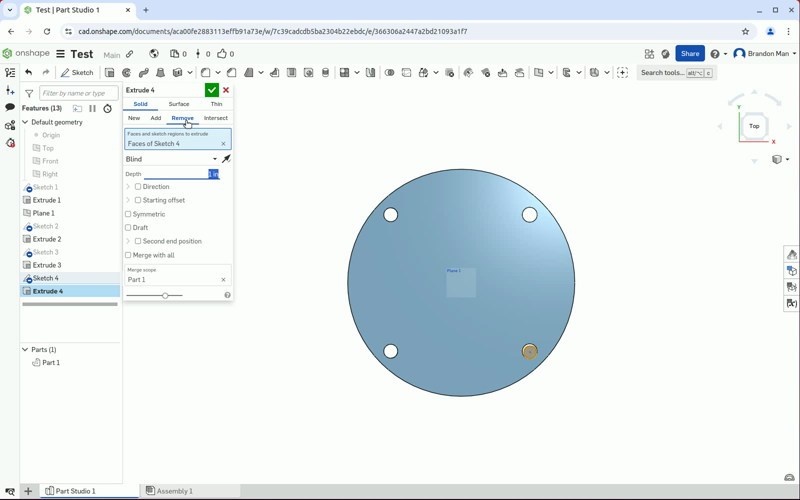
text(0.722)
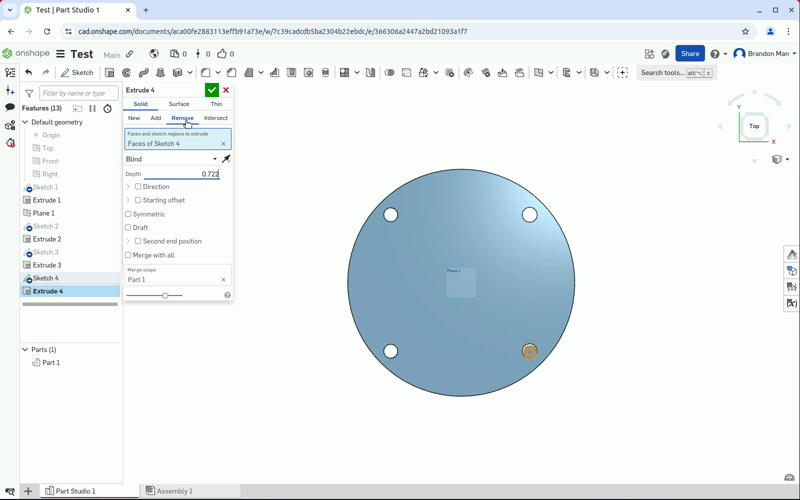
key(tab, 6)
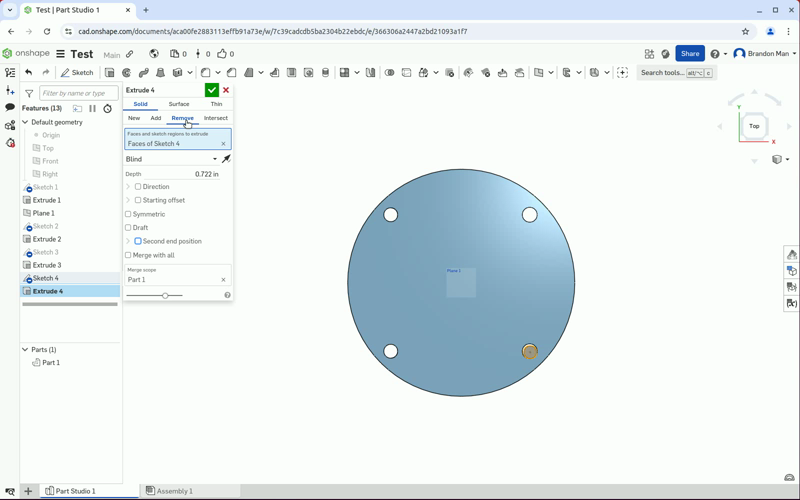
key(space)
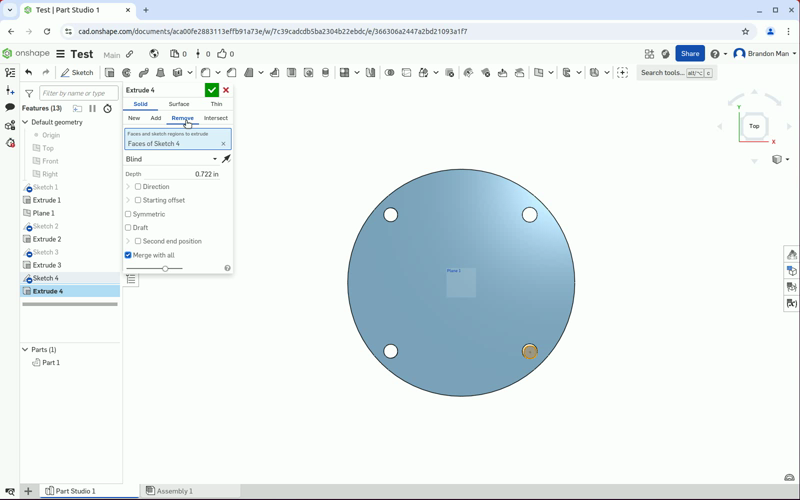
key(enter)
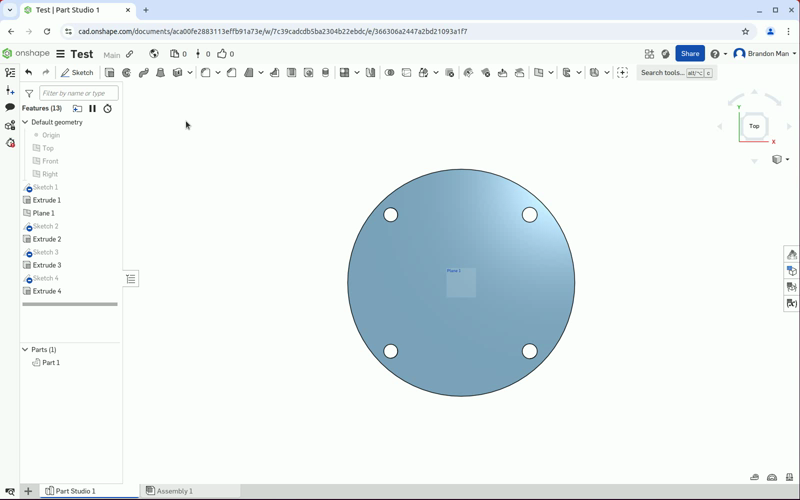
key(shift+h)
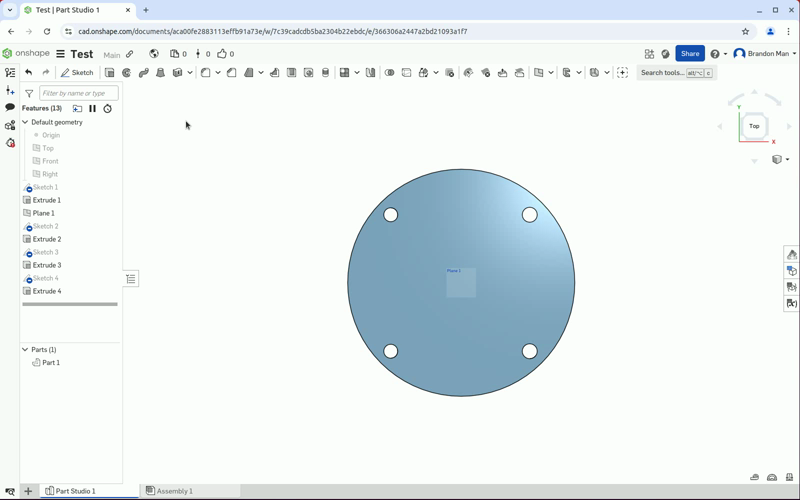
key(shift+h)
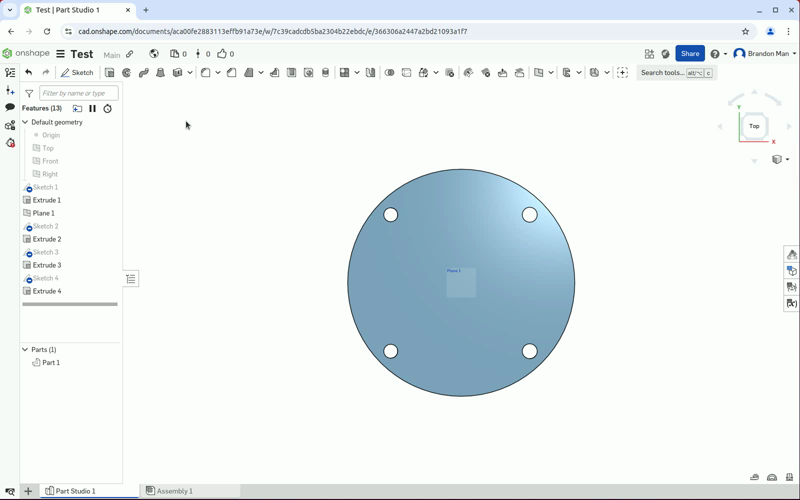
mouse_move(73, 189)
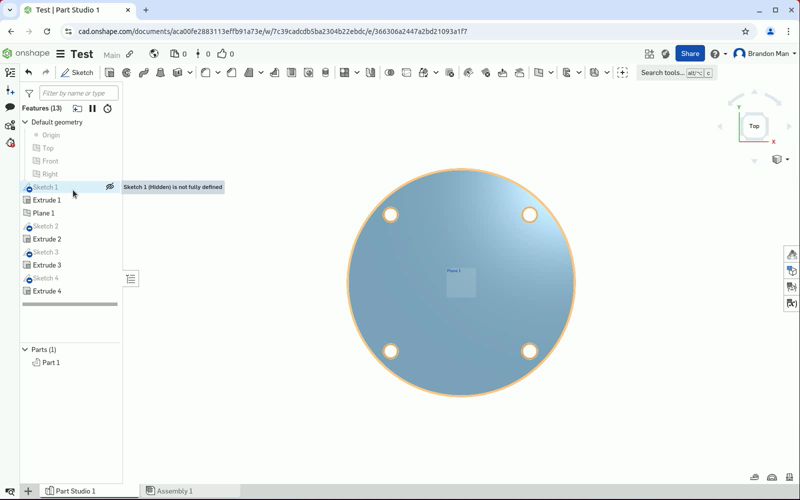
click(73, 189)
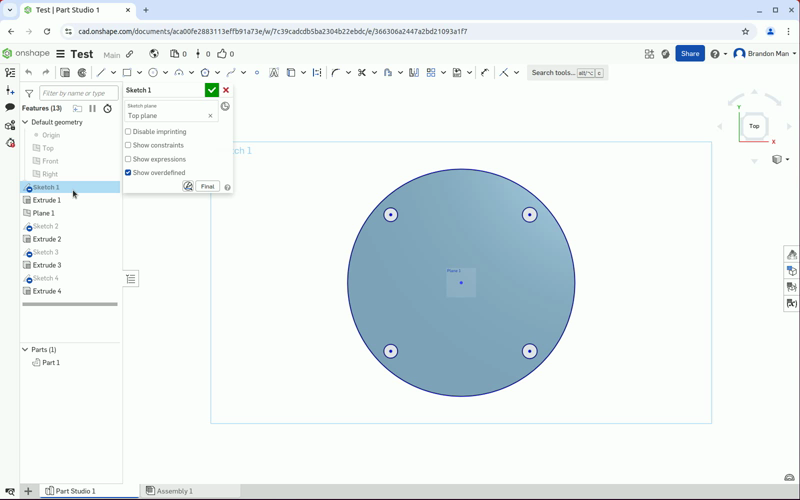
mouse_move(229, 92)
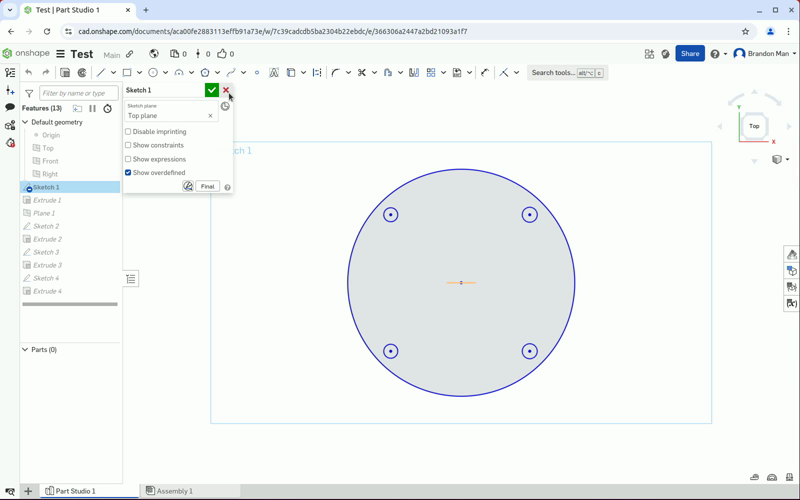
click(229, 92)
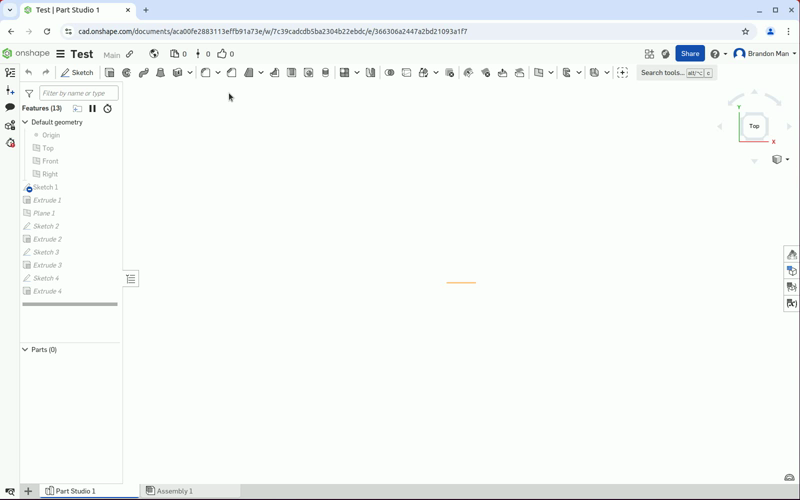
key(shift+s)
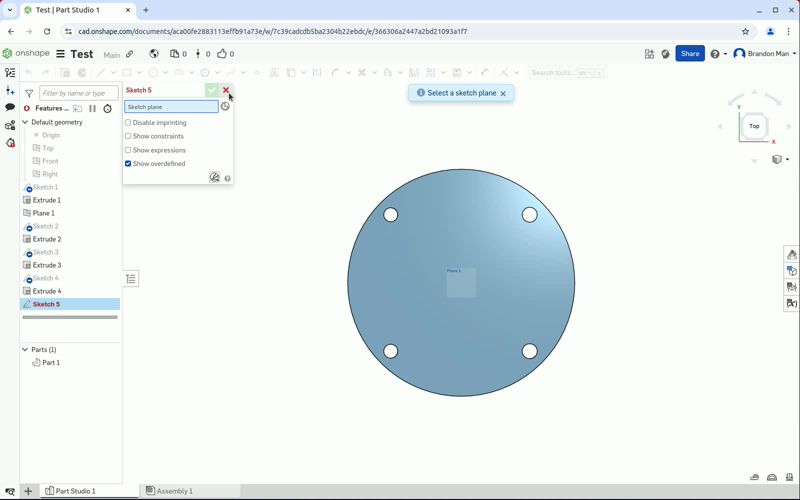
mouse_move(73, 215)
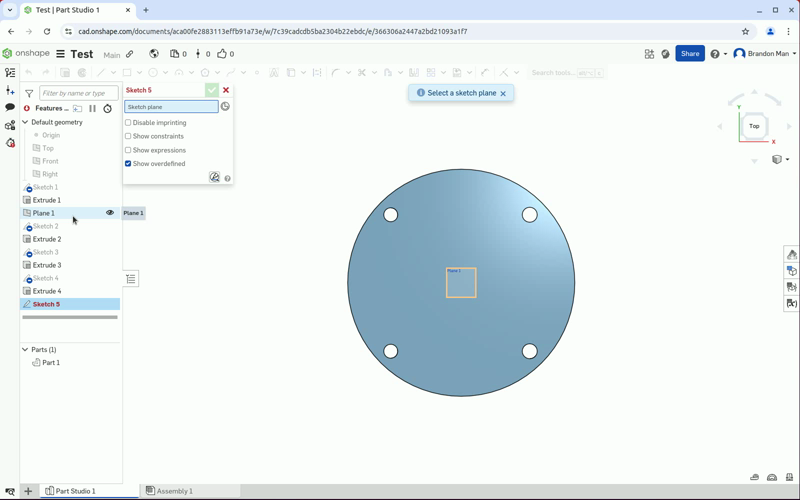
click(73, 215)
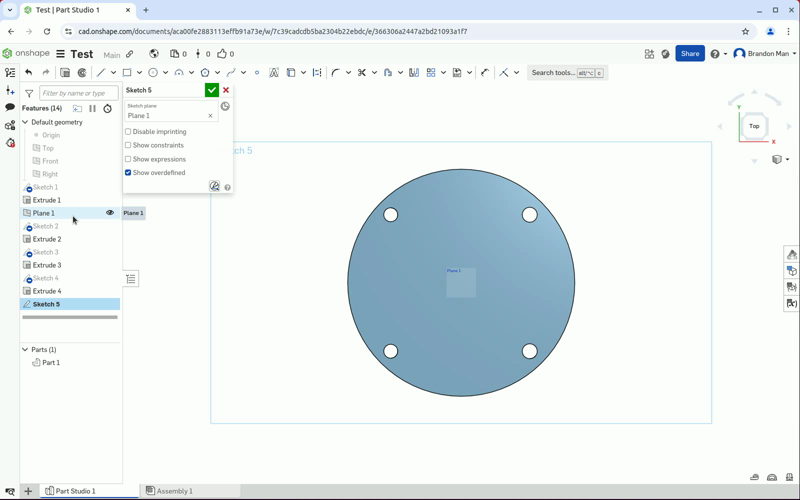
mouse_move(73, 352)
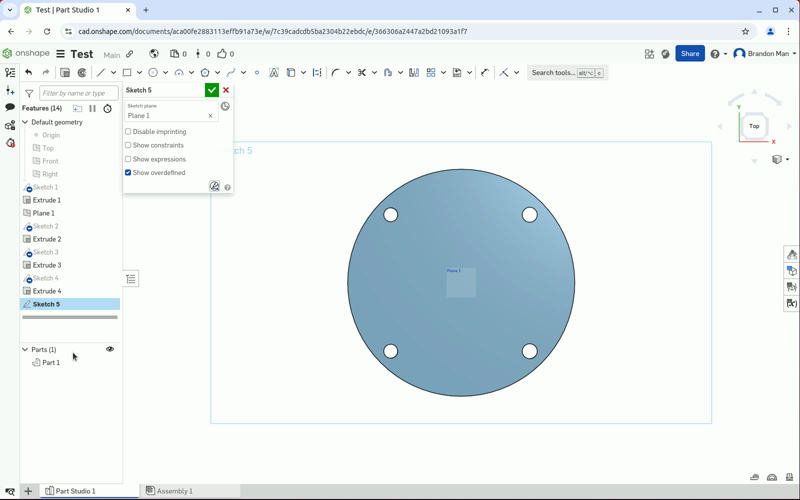
key(y)
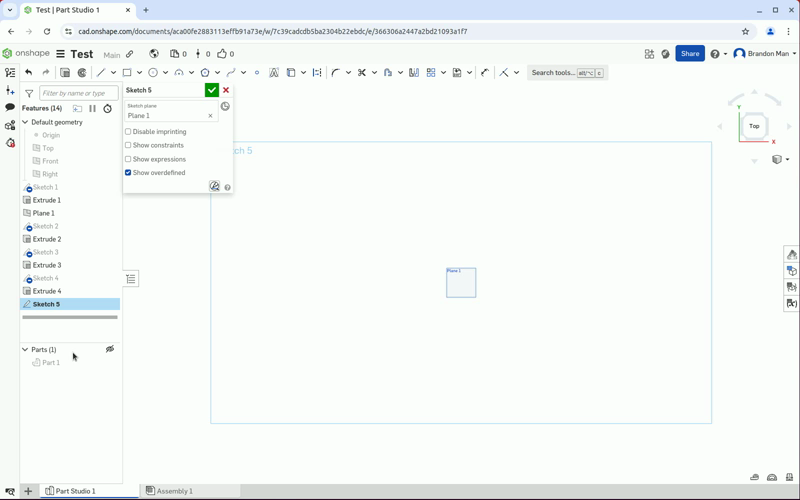
key(c)
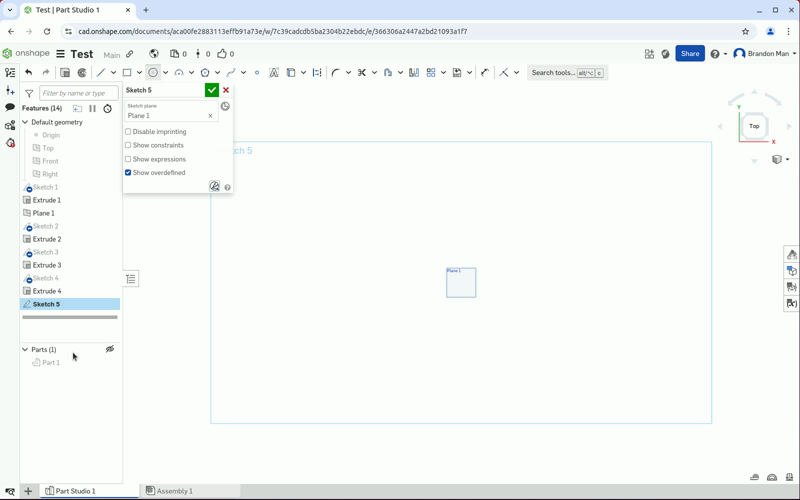
key_down(shift)
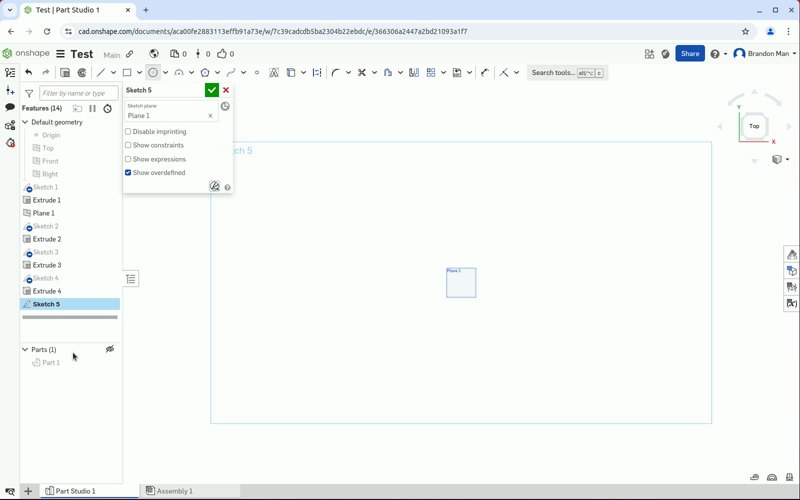
mouse_move(530, 213)
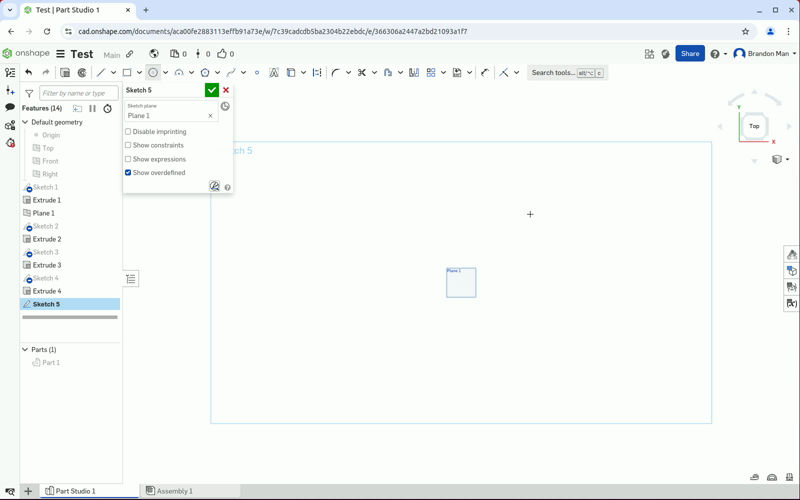
click(530, 213)
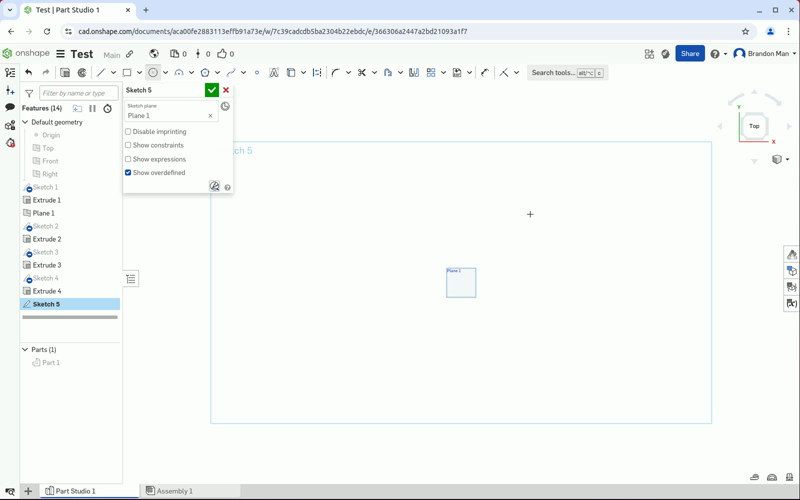
key_up(shift)
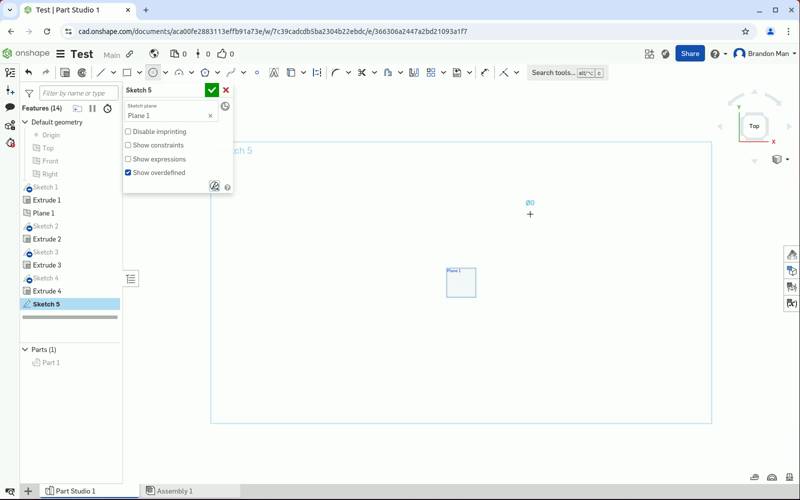
mouse_move(536, 213)
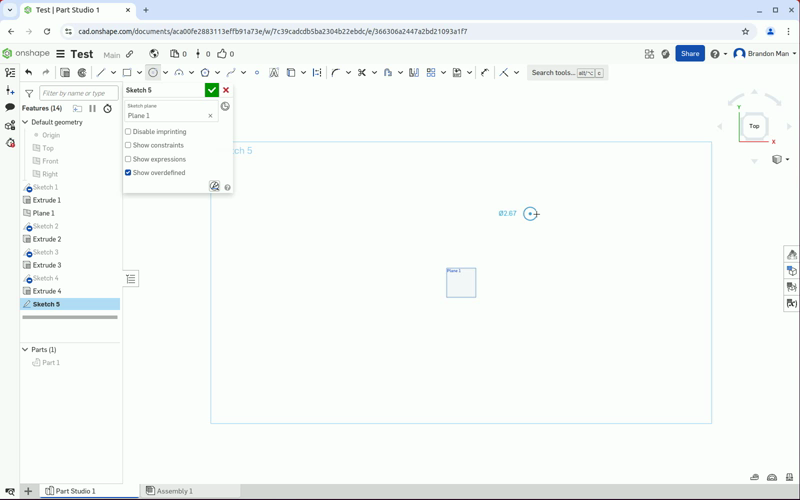
click(536, 213)
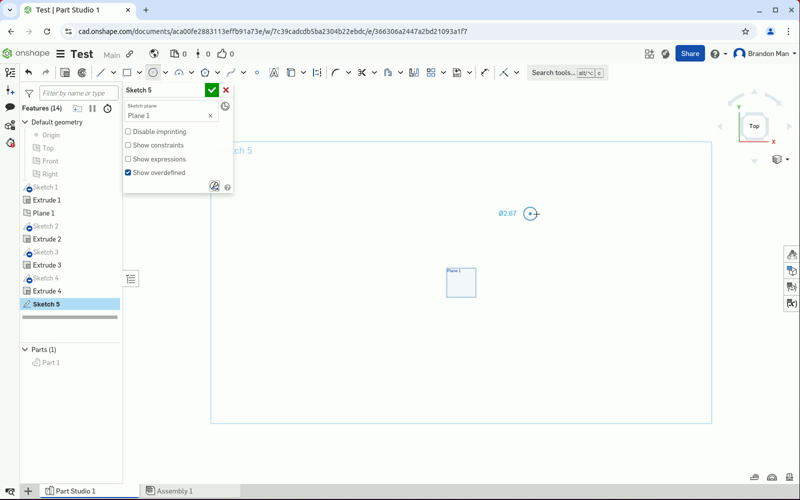
key(esc)
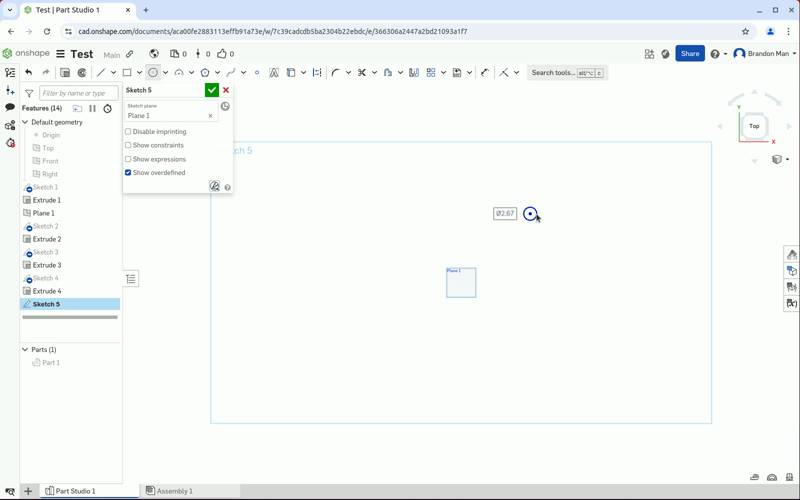
mouse_move(534, 216)
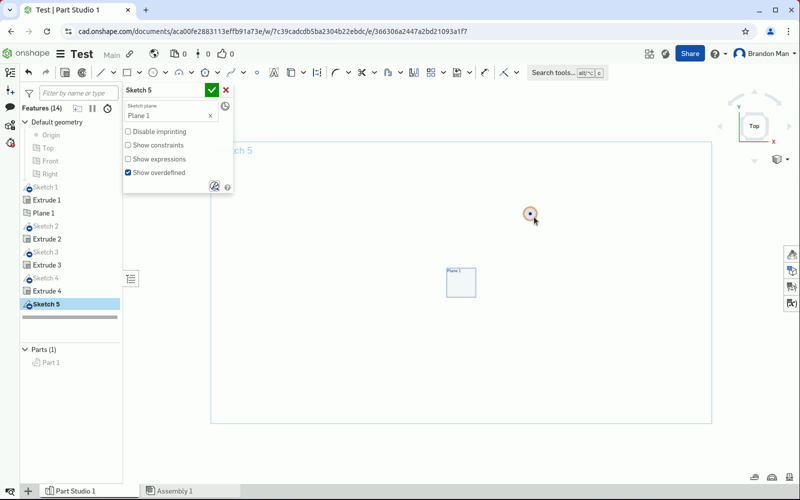
scroll(6)
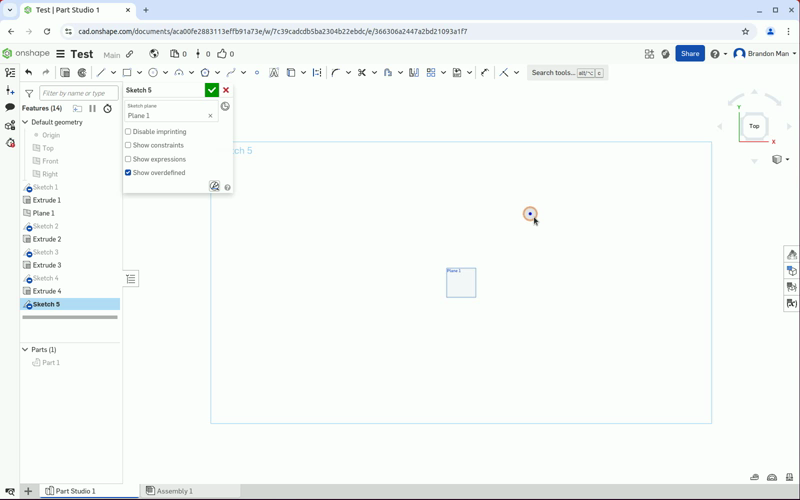
scroll(6)
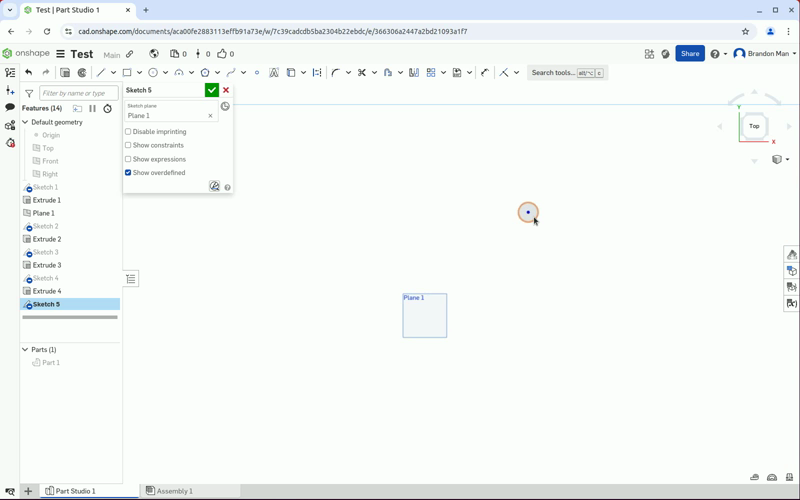
scroll(6)
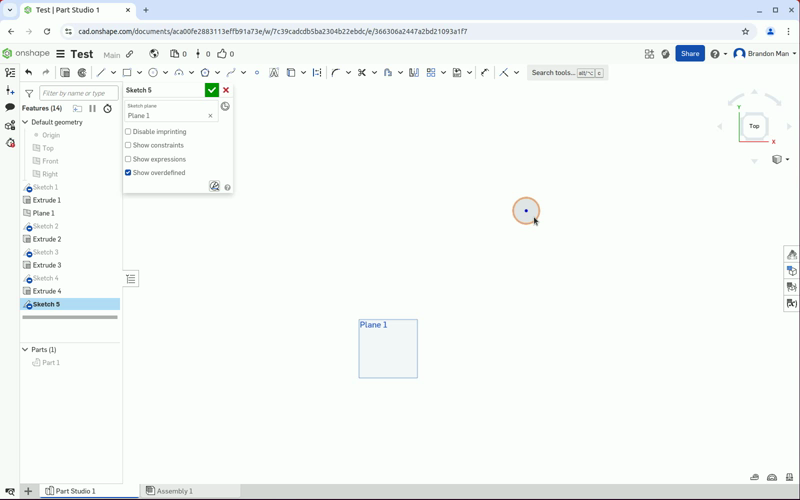
scroll(6)
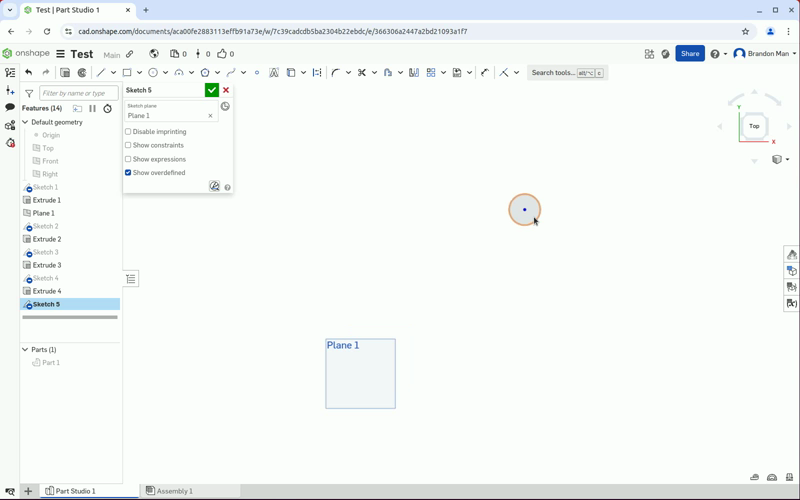
scroll(6)
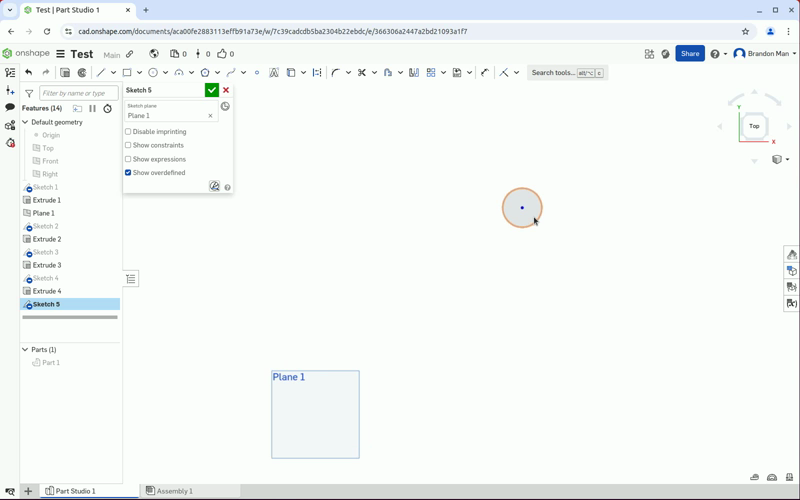
scroll(6)
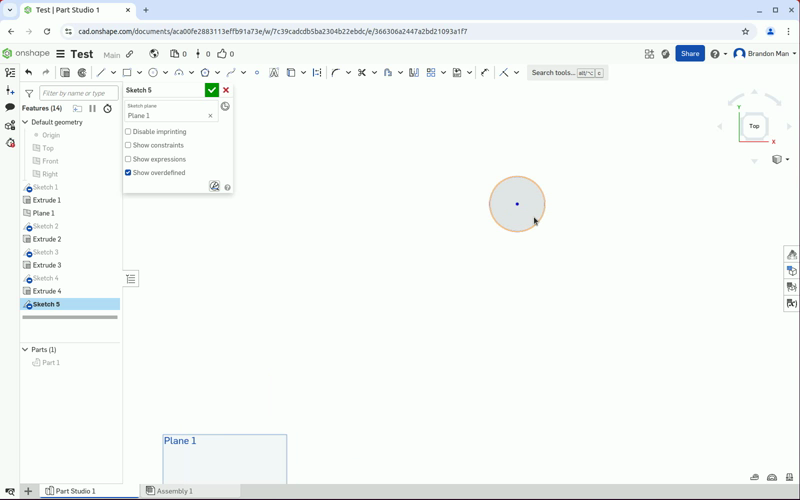
scroll(6)
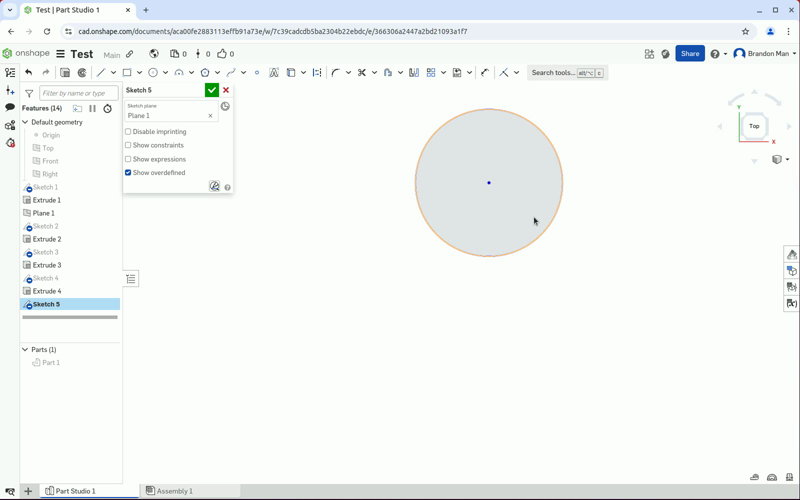
click(534, 216)
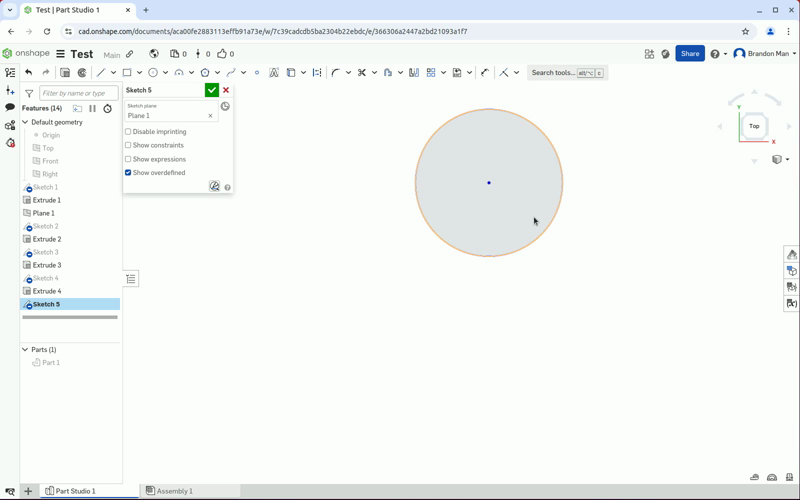
scroll(-6)
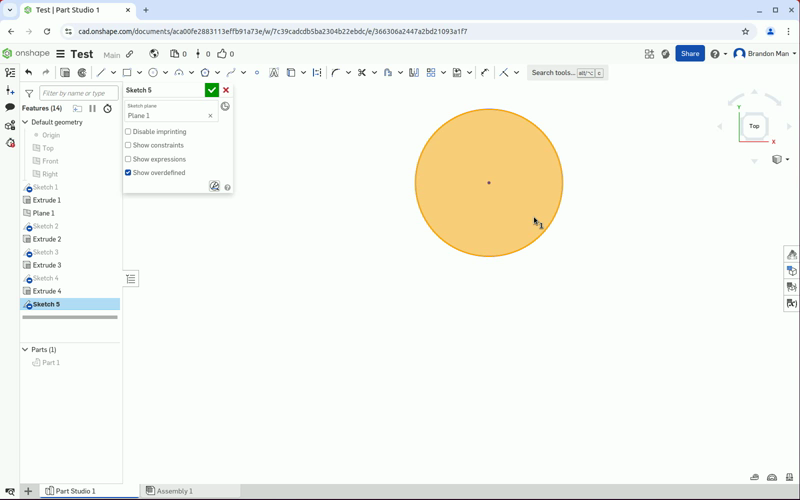
scroll(-6)
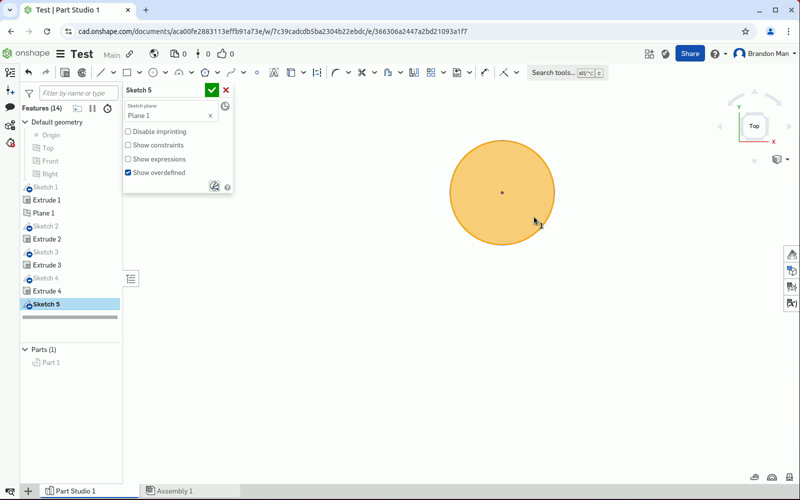
scroll(-6)
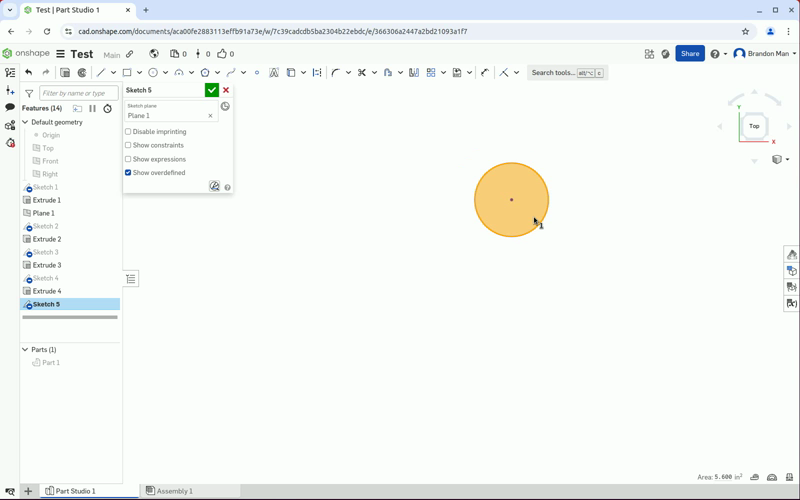
scroll(-6)
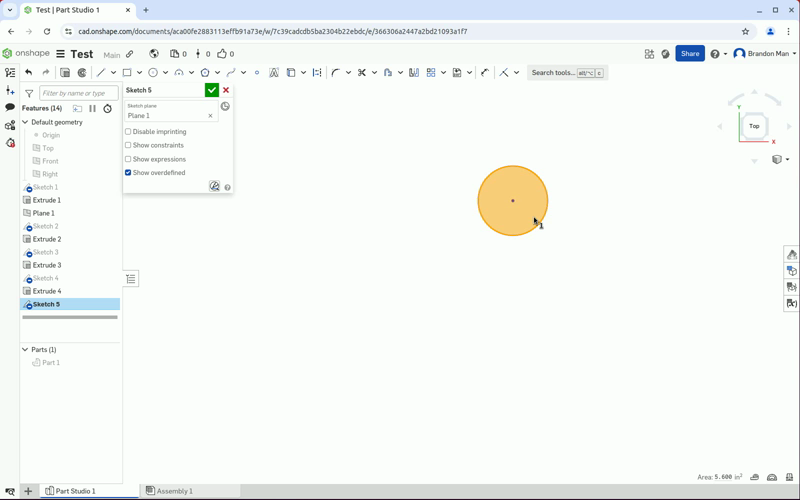
scroll(-6)
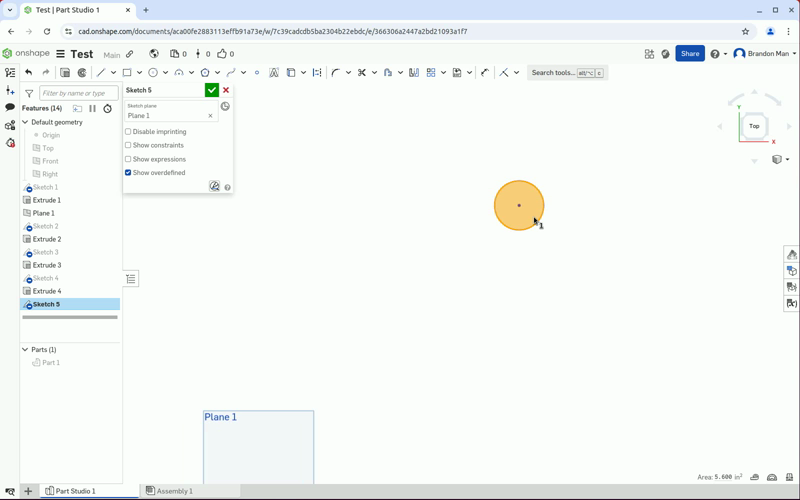
scroll(-6)
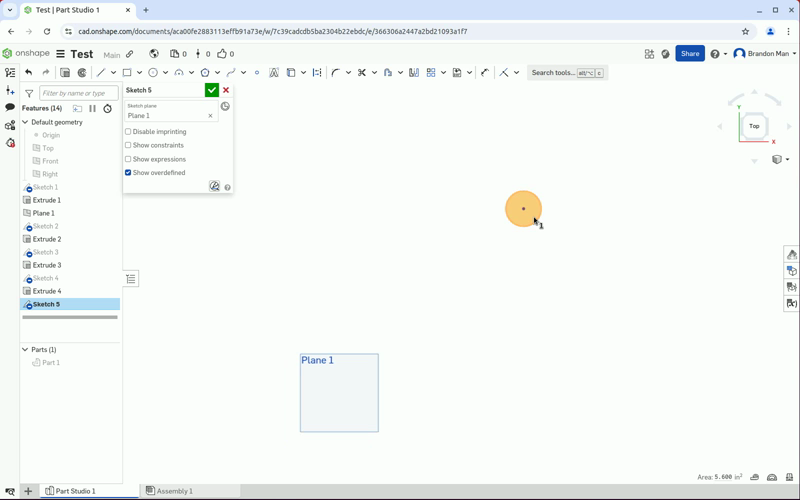
scroll(-6)
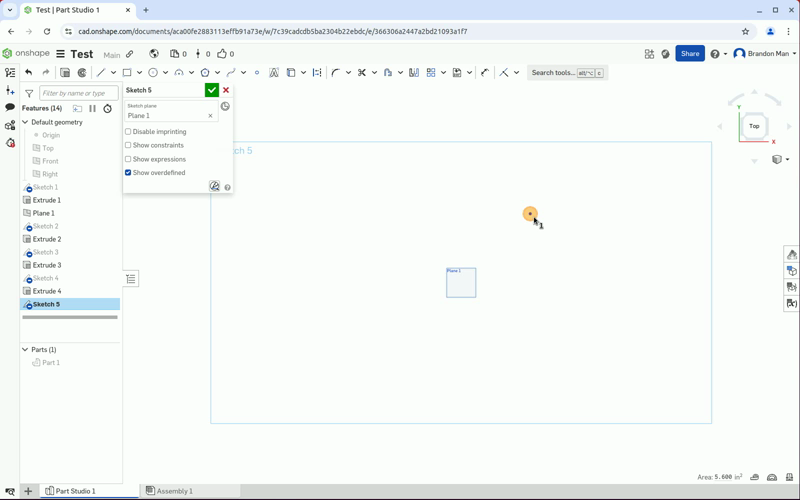
mouse_move(73, 352)
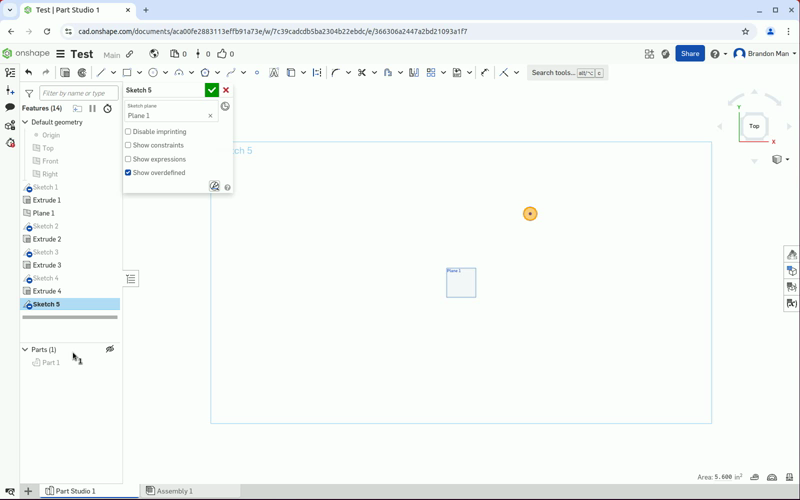
key(shift+y)
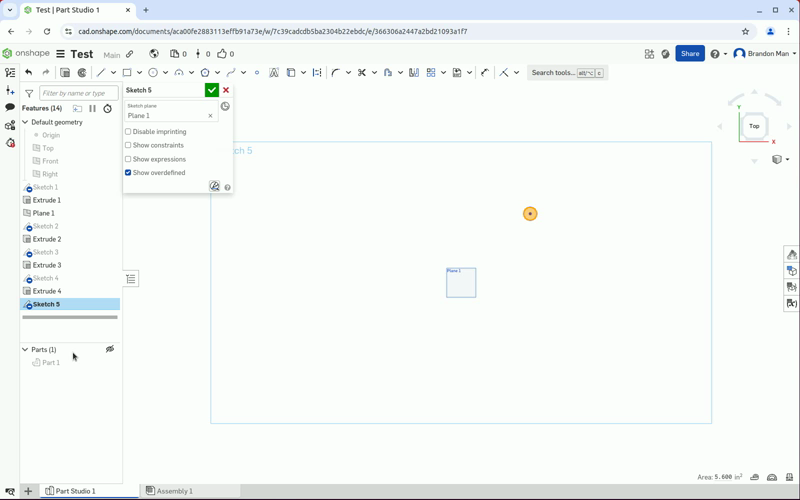
key(shift+e)
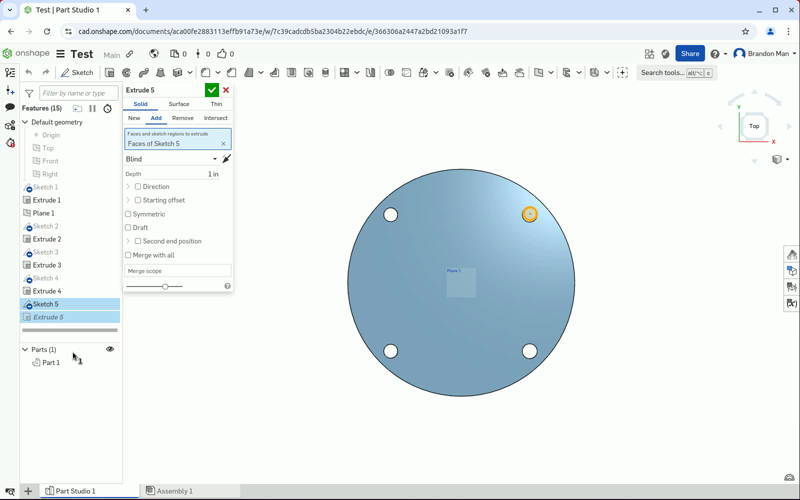
mouse_move(143, 106)
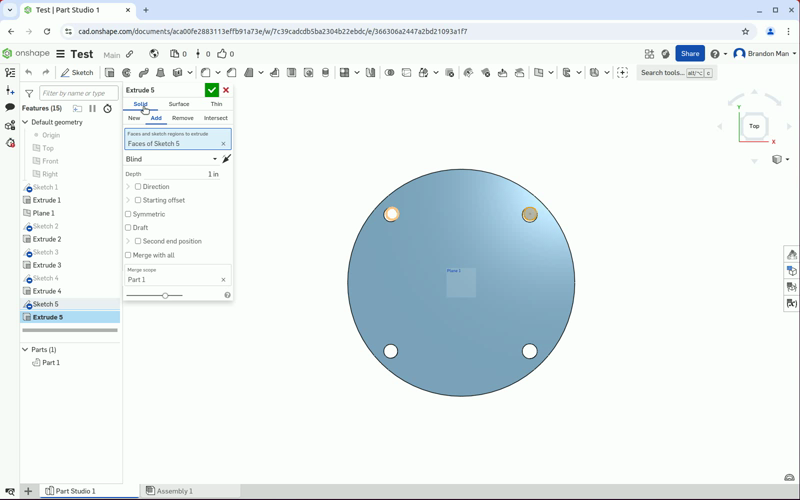
click(143, 106)
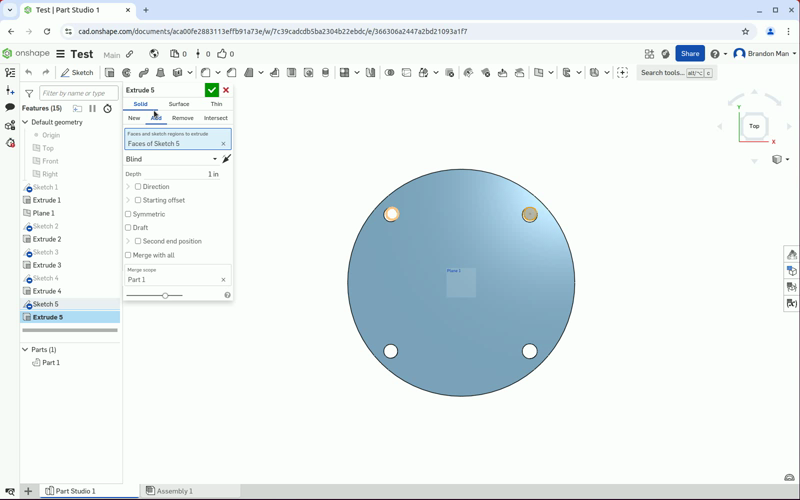
mouse_move(186, 120)
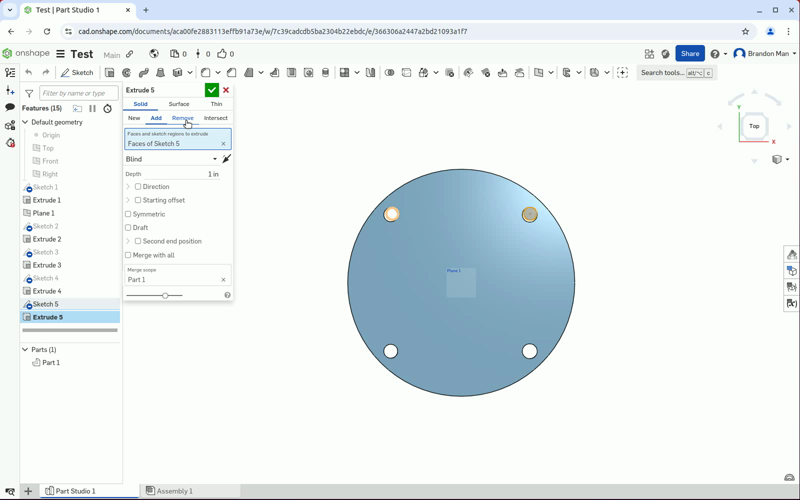
click(186, 120)
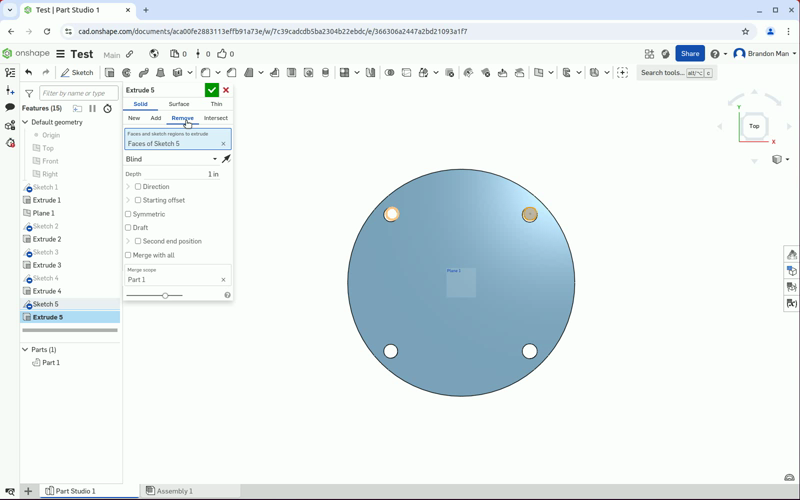
key(tab, 4)
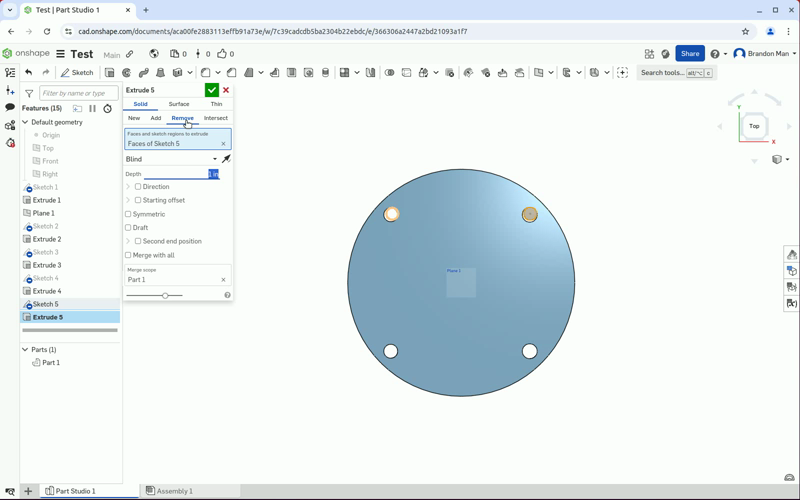
text(0.722)
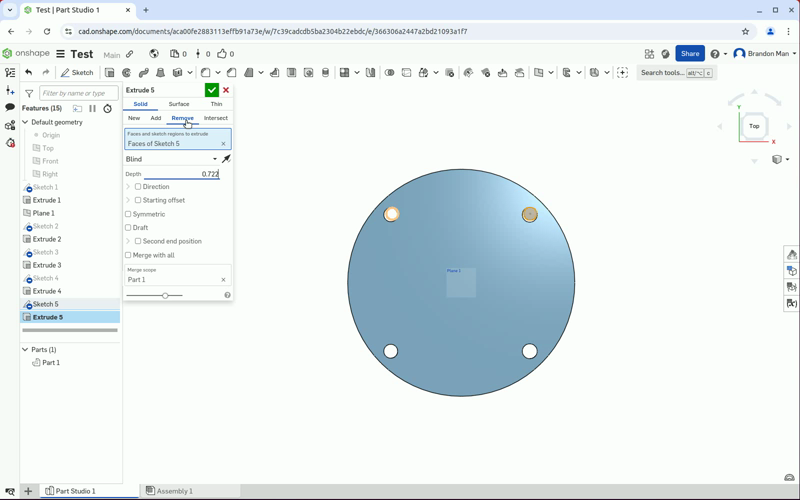
key(tab, 6)
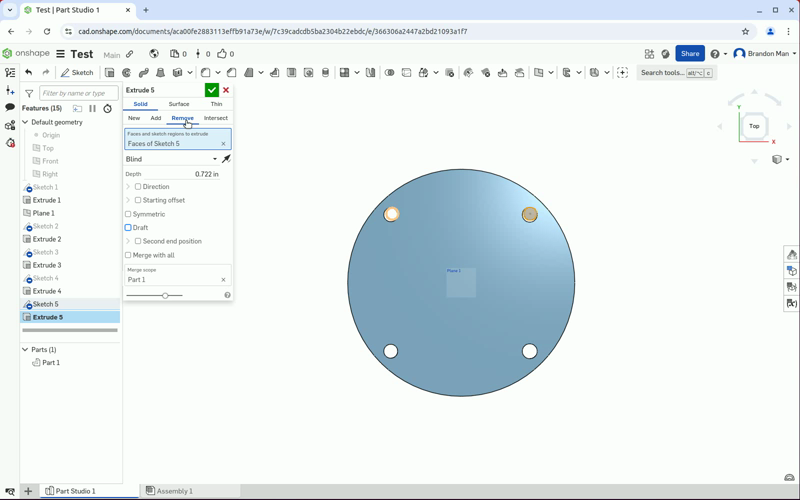
key(space)
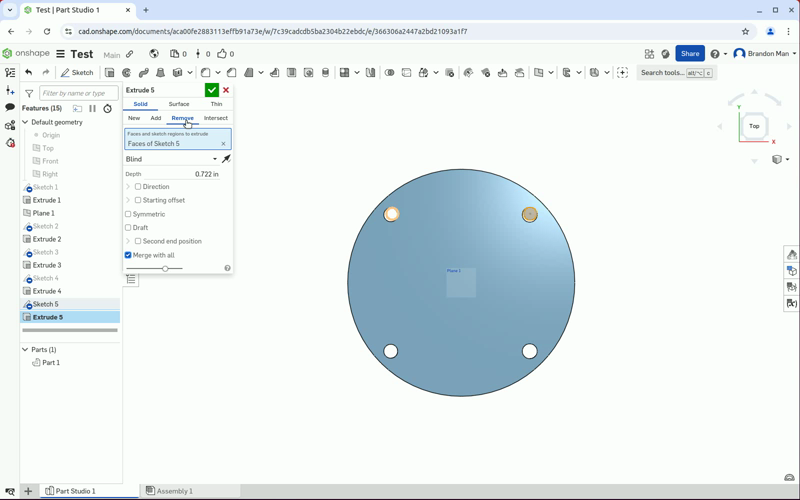
key(enter)
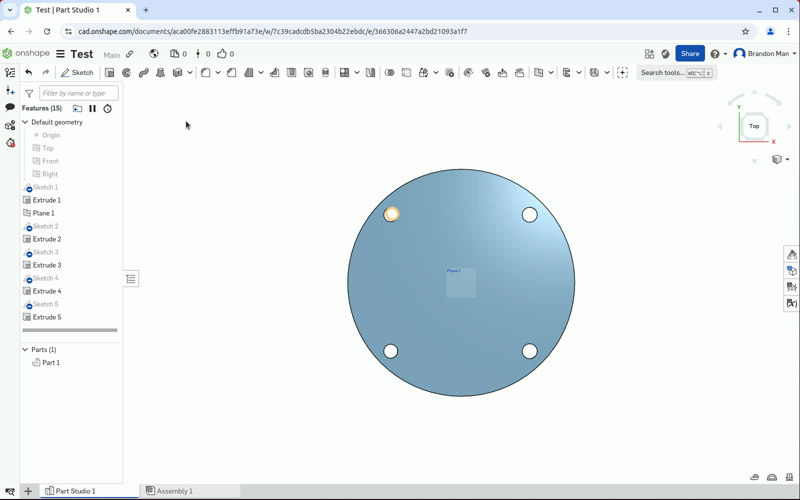
key(shift+h)
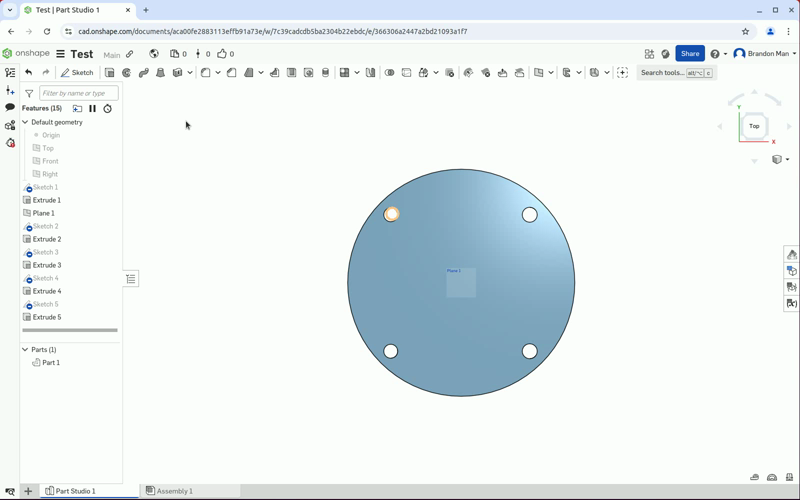
key(shift+h)
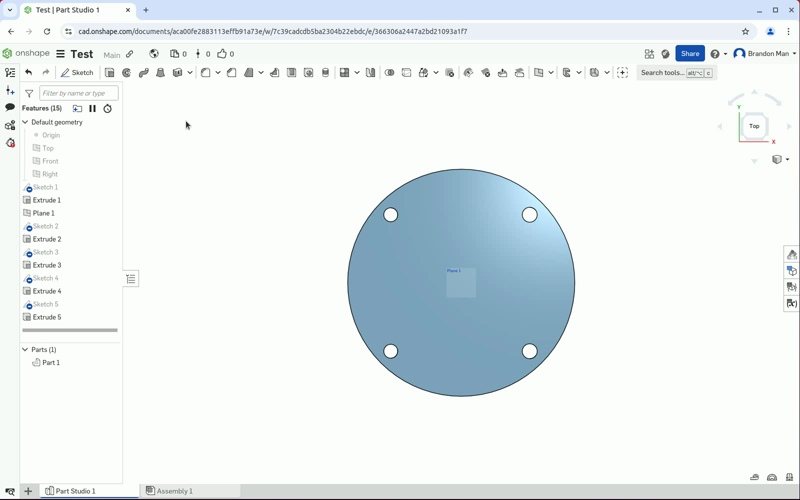
mouse_move(73, 189)
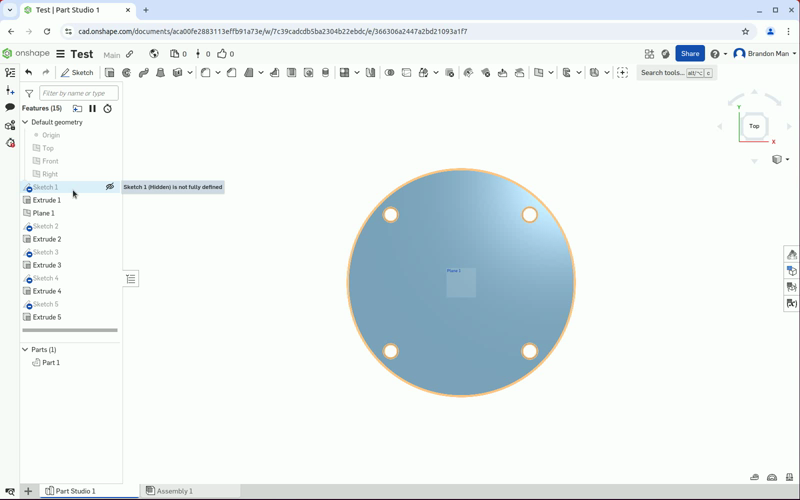
click(73, 189)
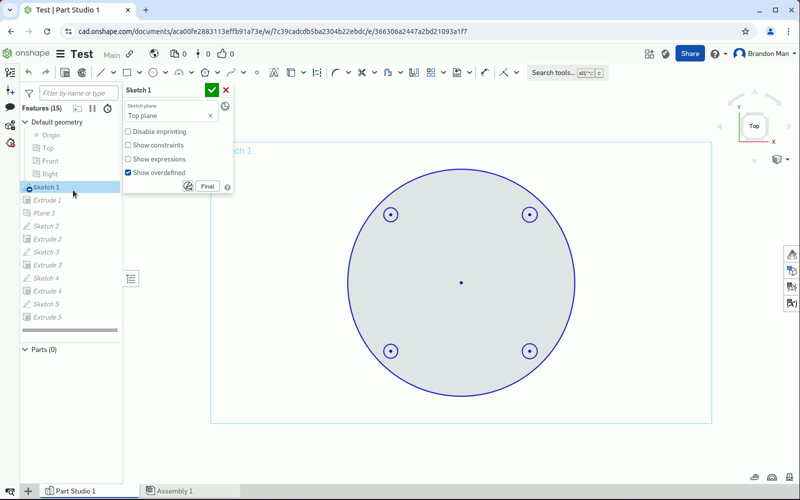
mouse_move(229, 92)
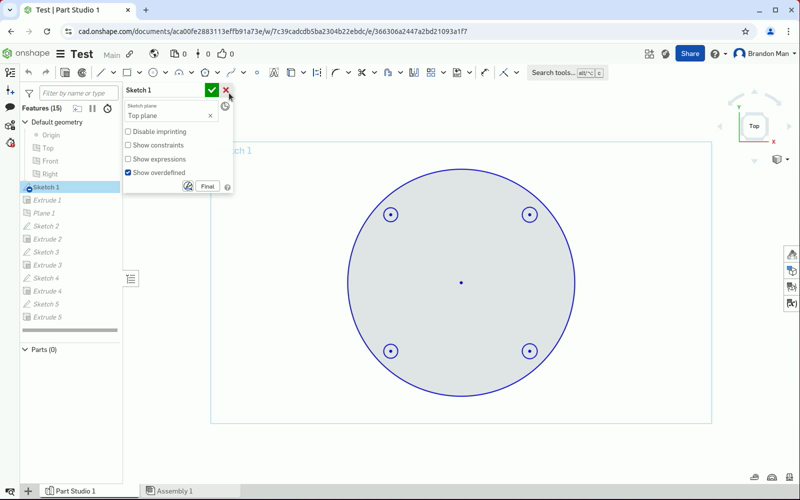
click(229, 92)
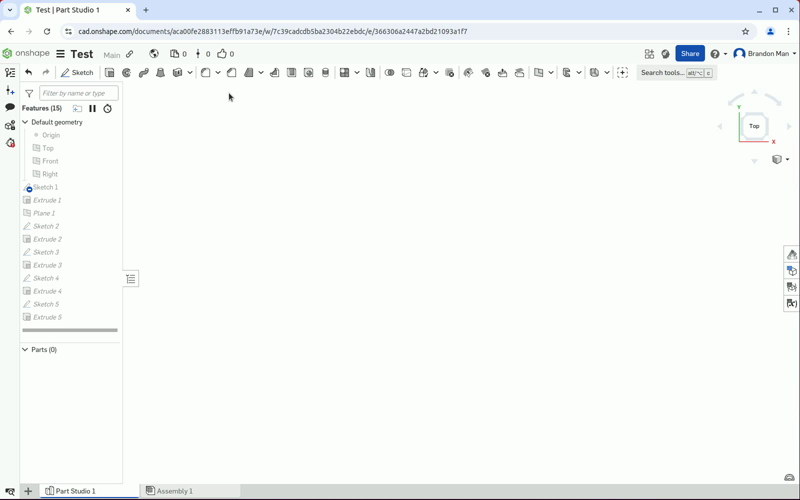
key(shift+s)
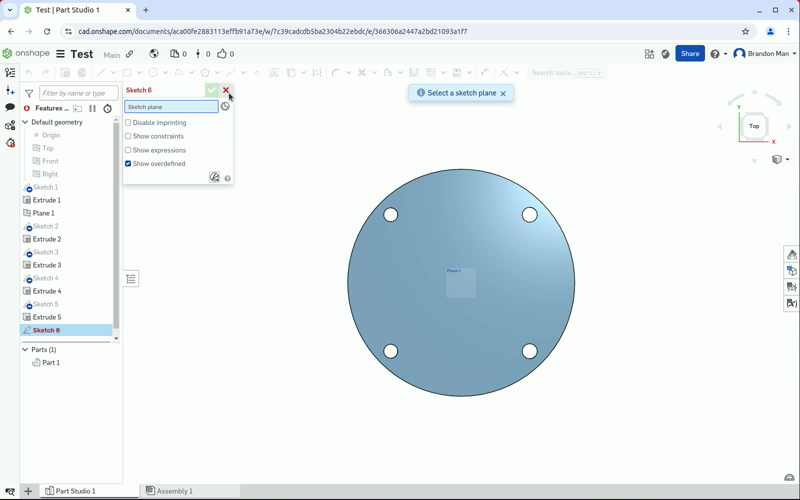
mouse_move(69, 215)
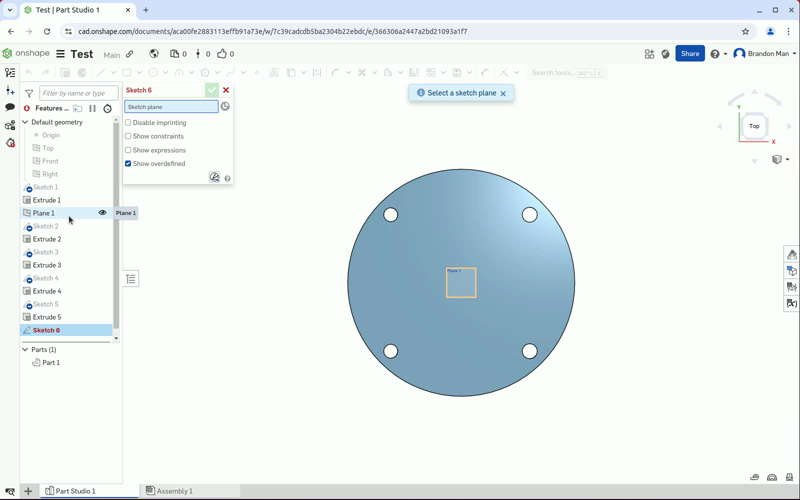
click(69, 215)
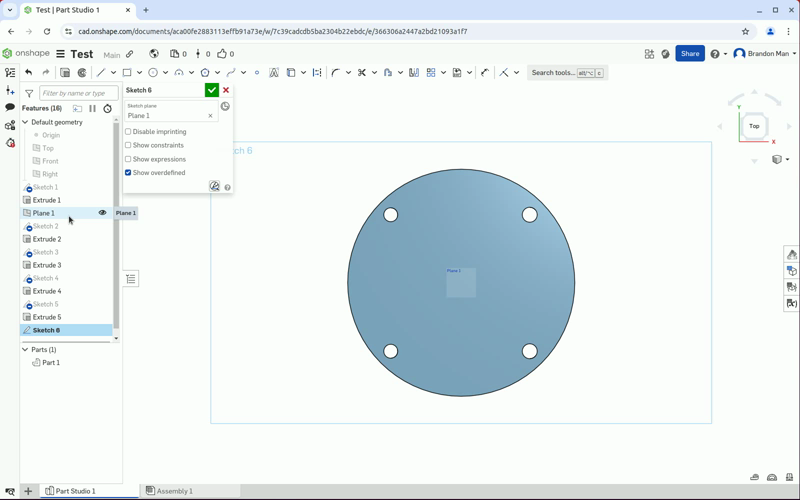
mouse_move(73, 352)
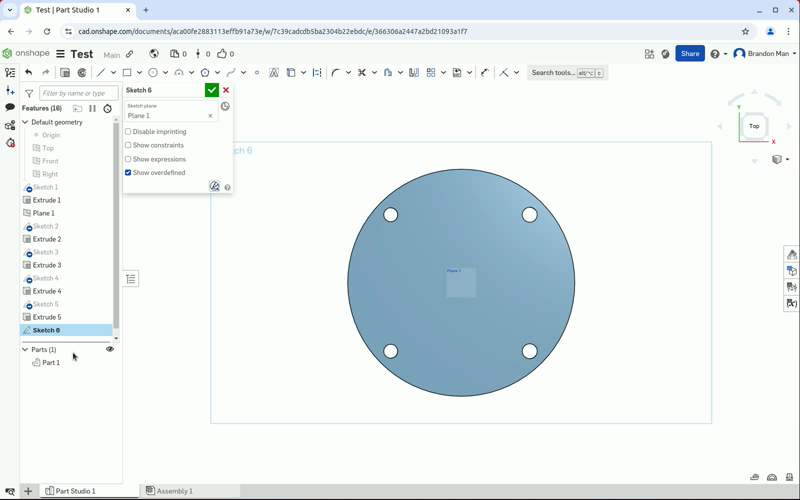
key(y)
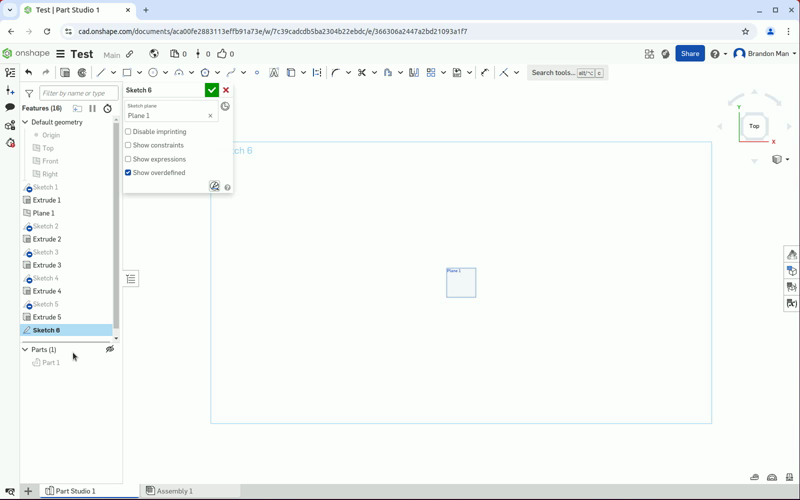
key(c)
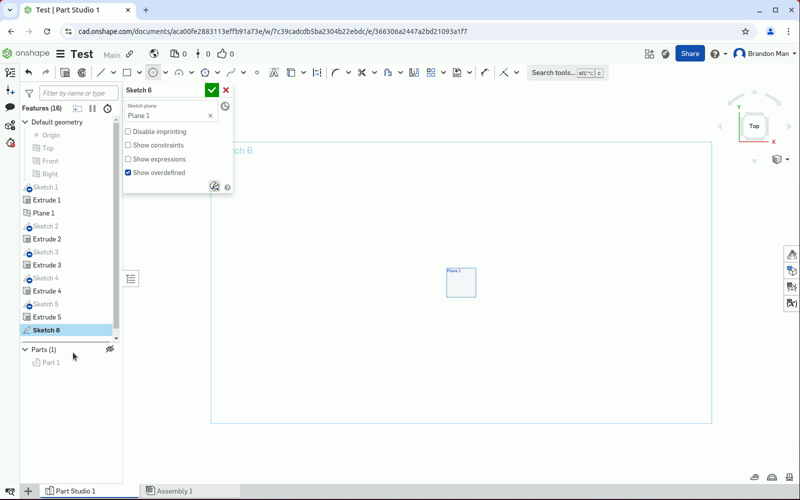
key_down(shift)
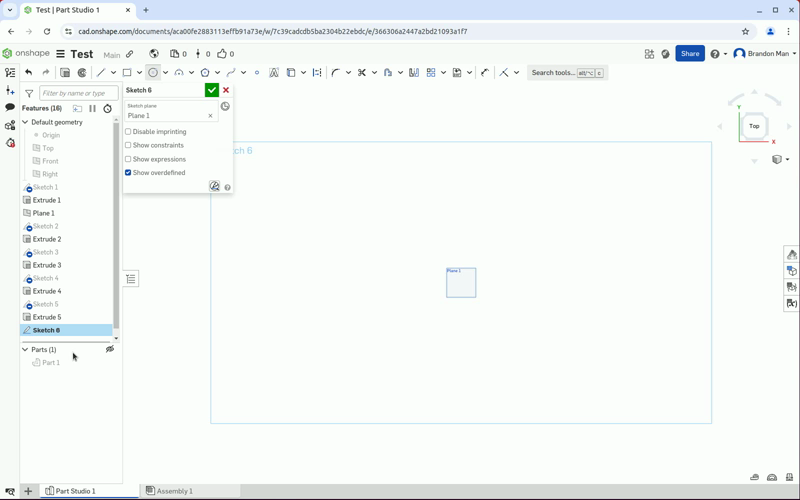
mouse_move(392, 213)
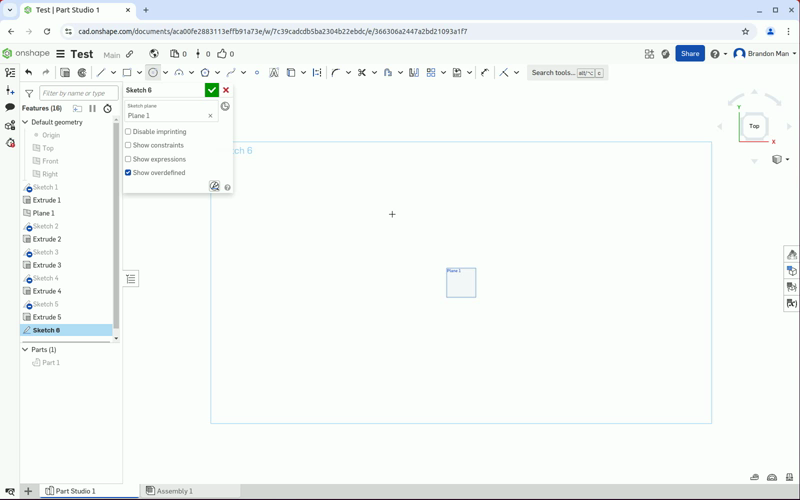
click(392, 213)
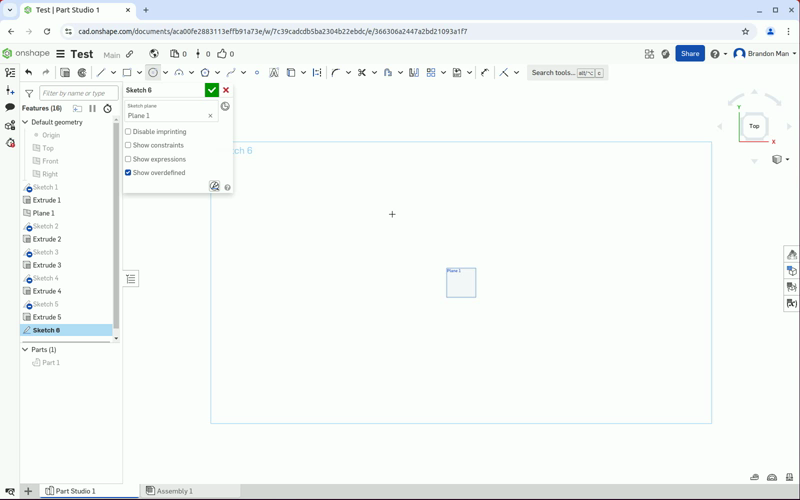
key_up(shift)
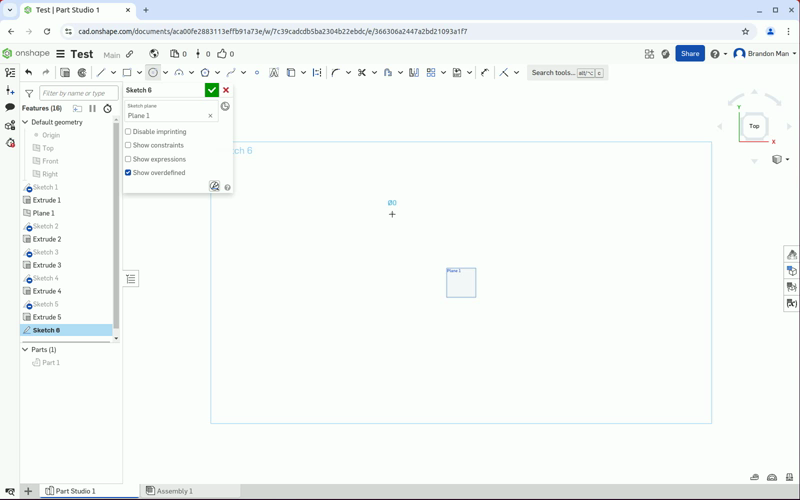
mouse_move(404, 213)
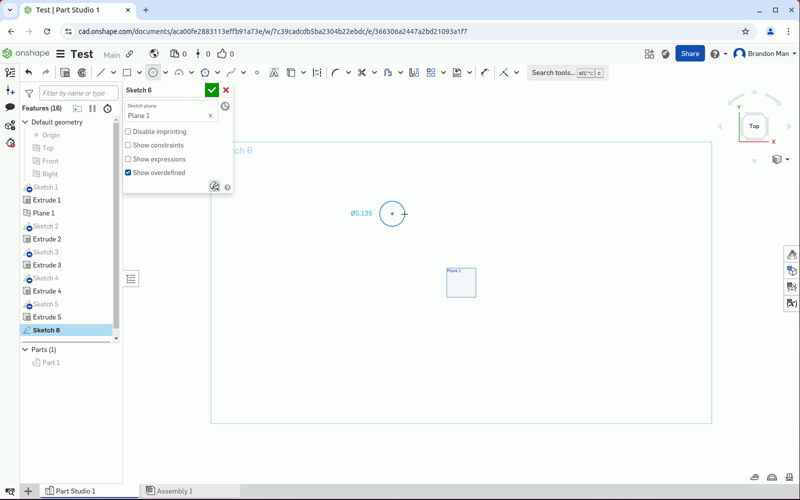
click(404, 213)
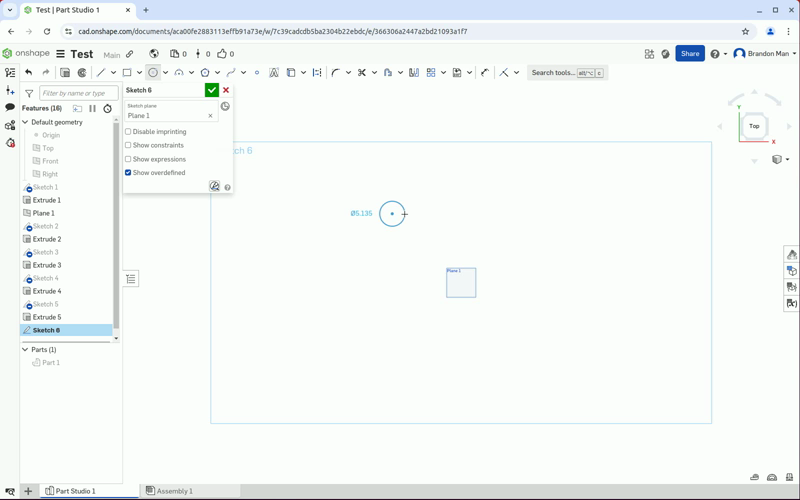
key(esc)
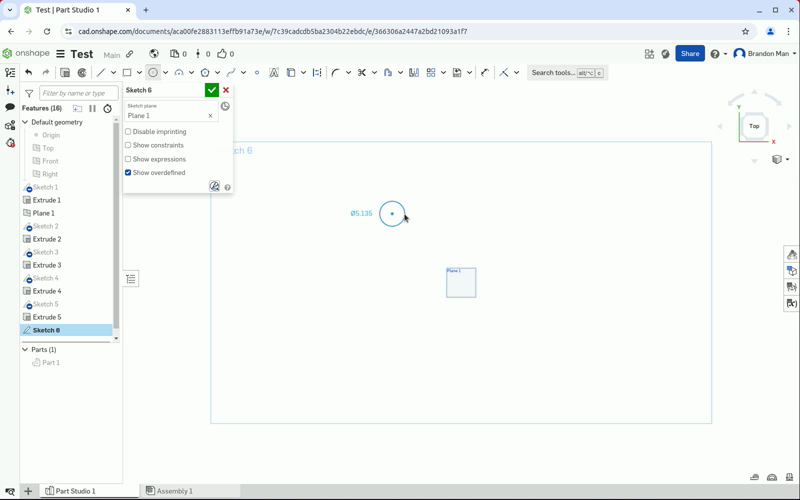
key(c)
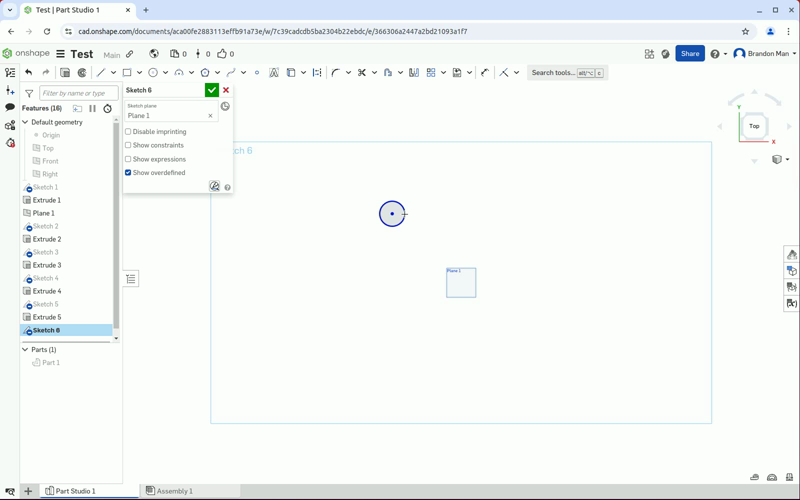
key_down(shift)
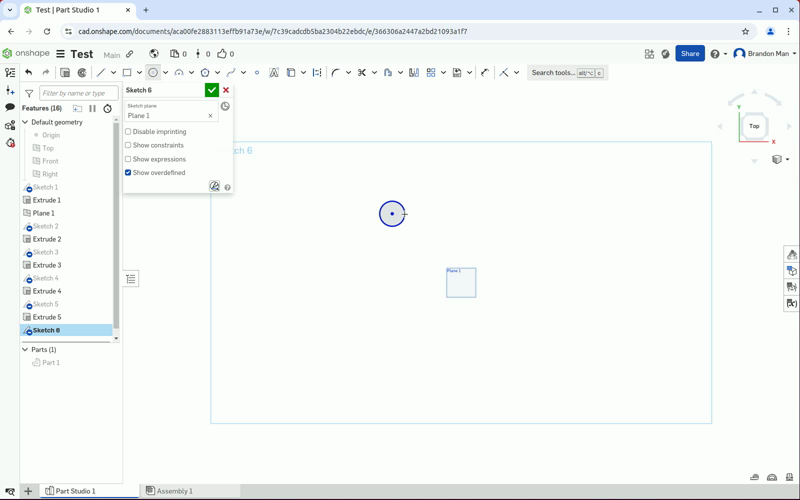
mouse_move(392, 213)
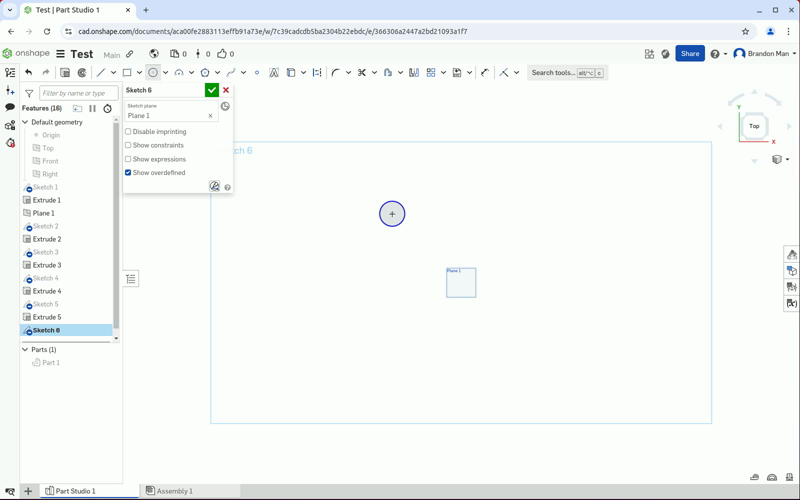
click(392, 213)
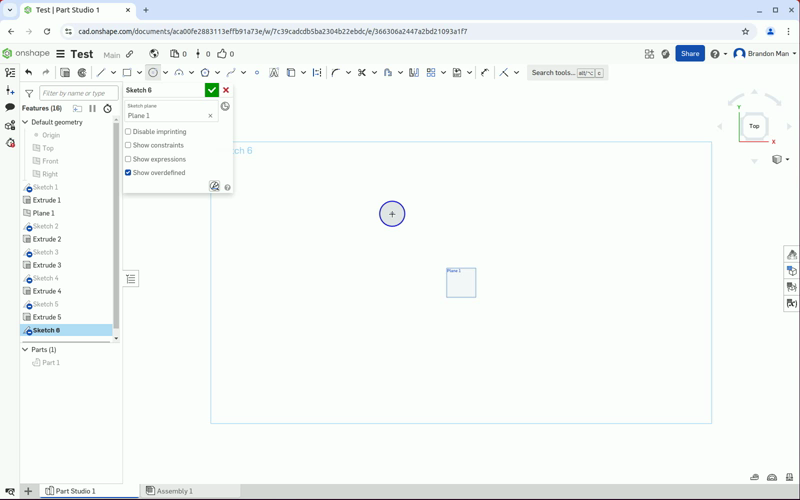
key_up(shift)
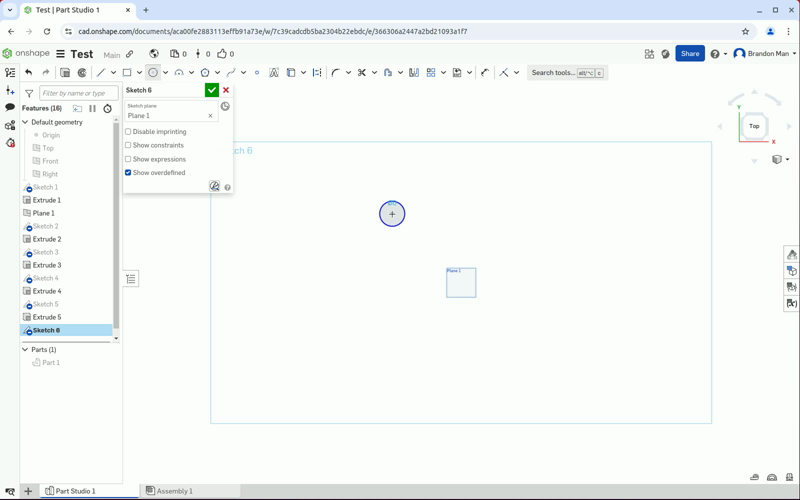
mouse_move(398, 213)
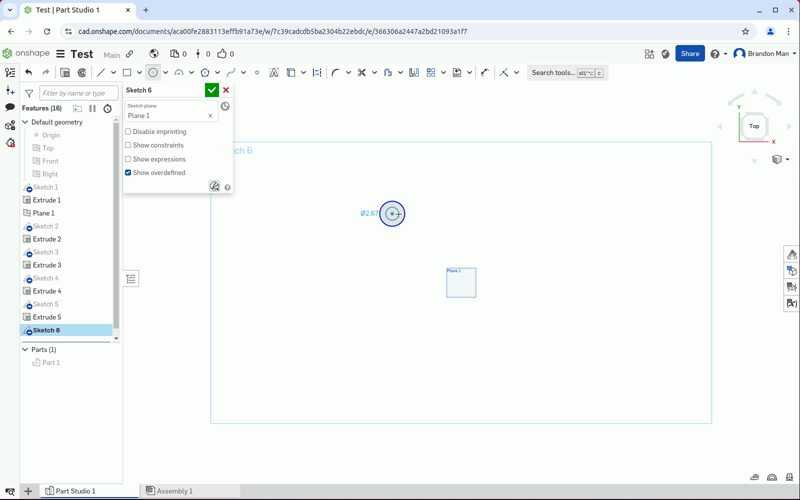
click(398, 213)
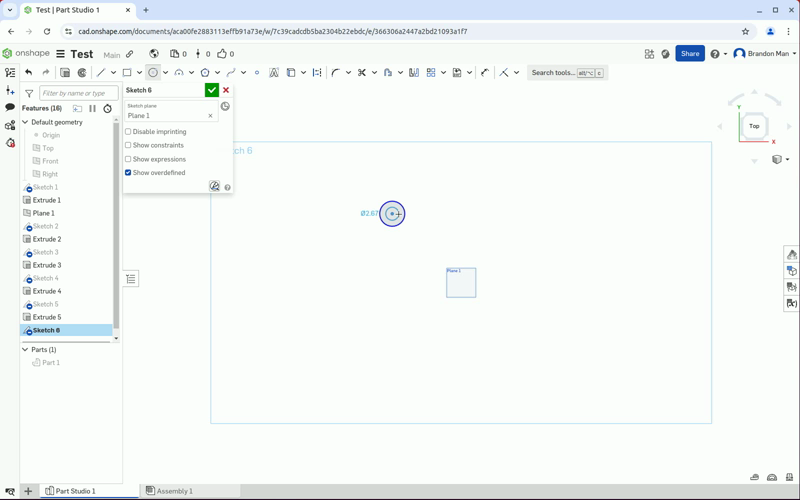
key(esc)
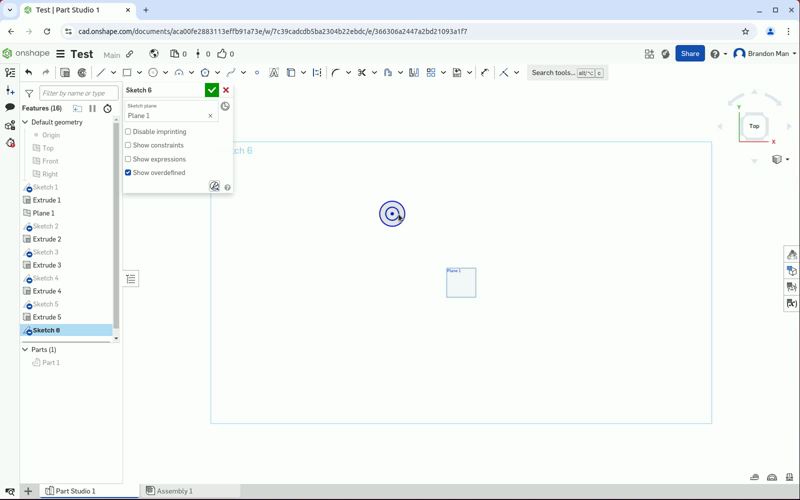
mouse_move(399, 213)
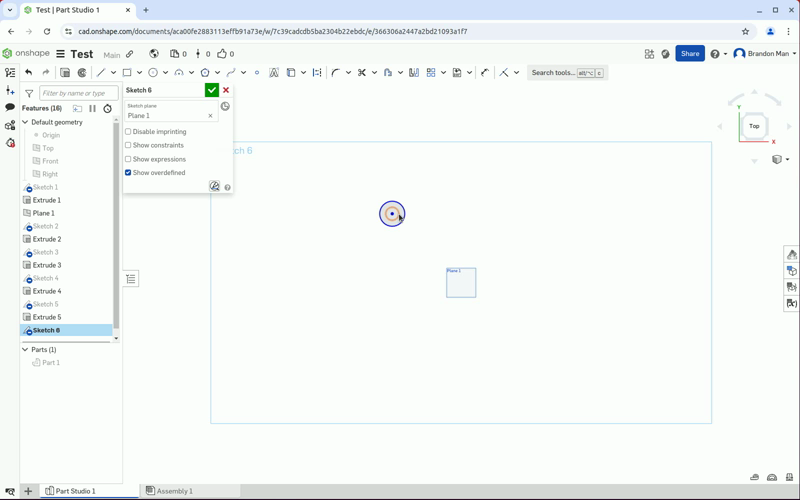
scroll(6)
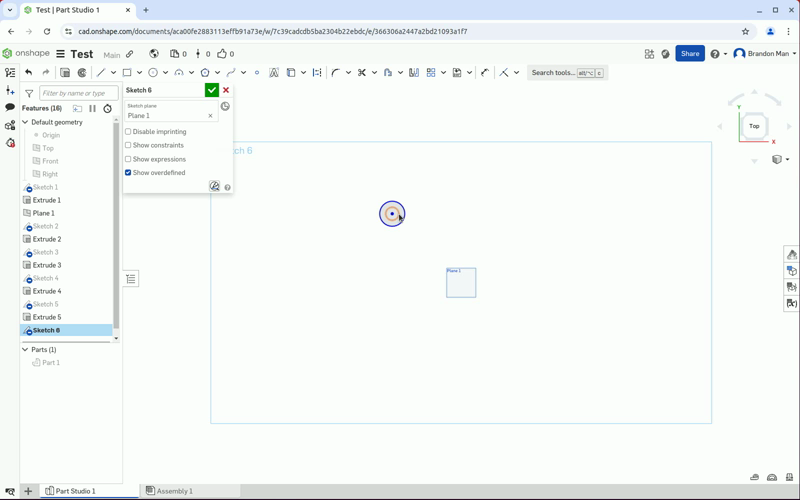
scroll(6)
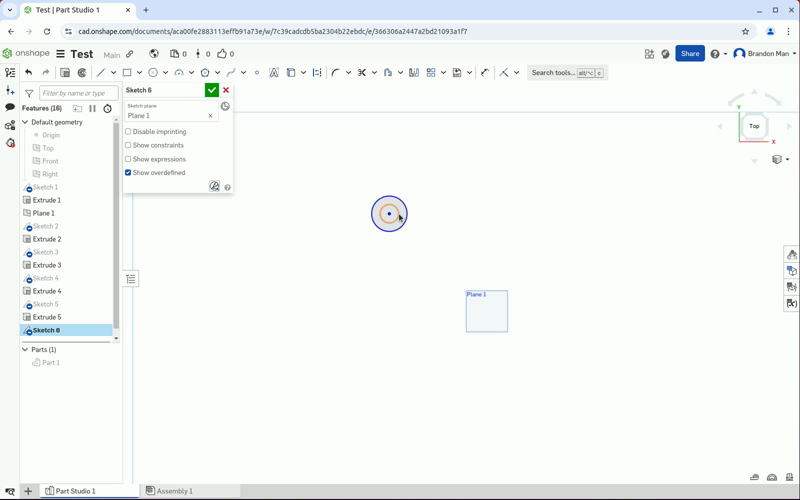
scroll(6)
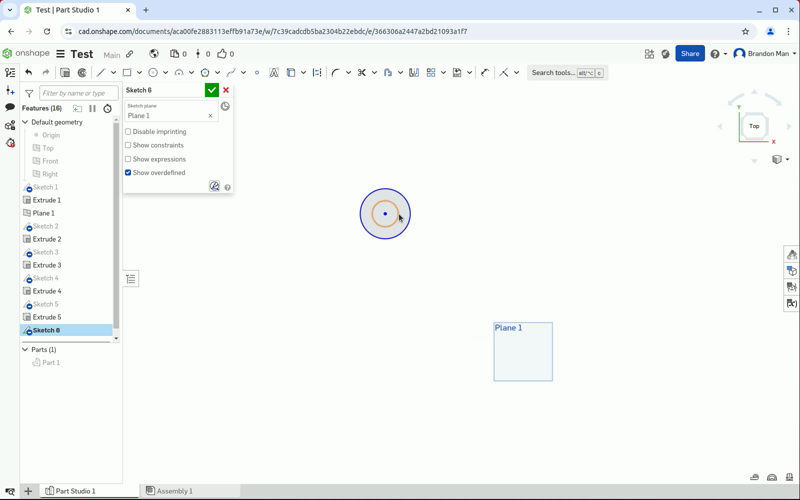
scroll(6)
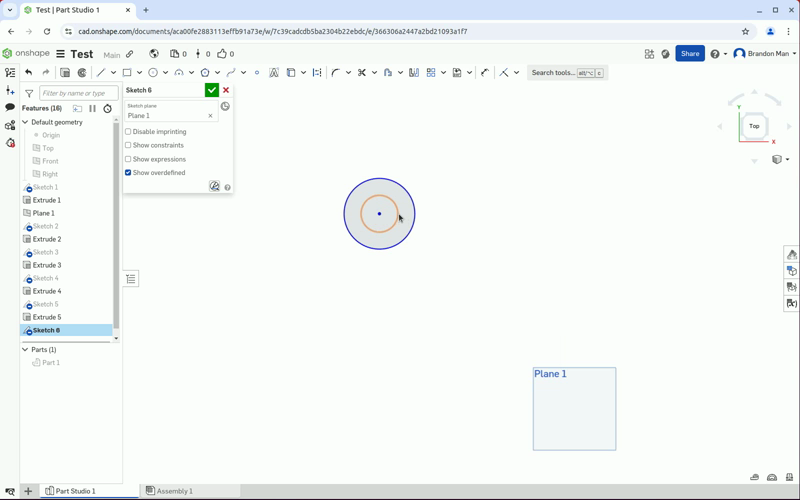
scroll(6)
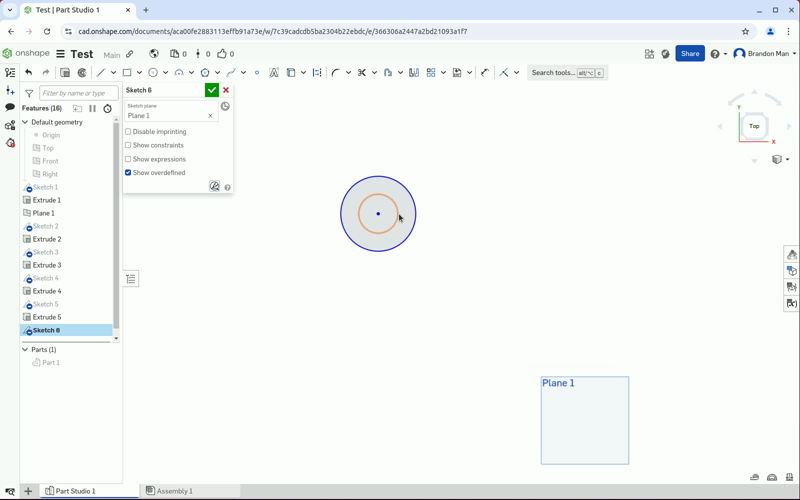
scroll(6)
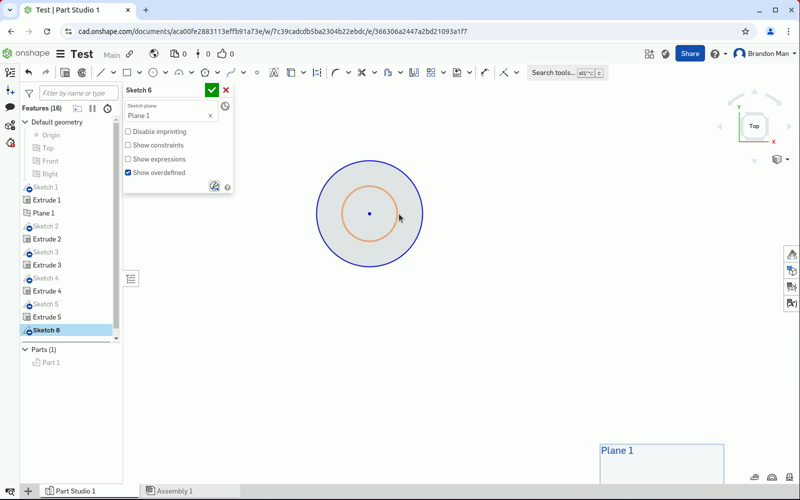
scroll(6)
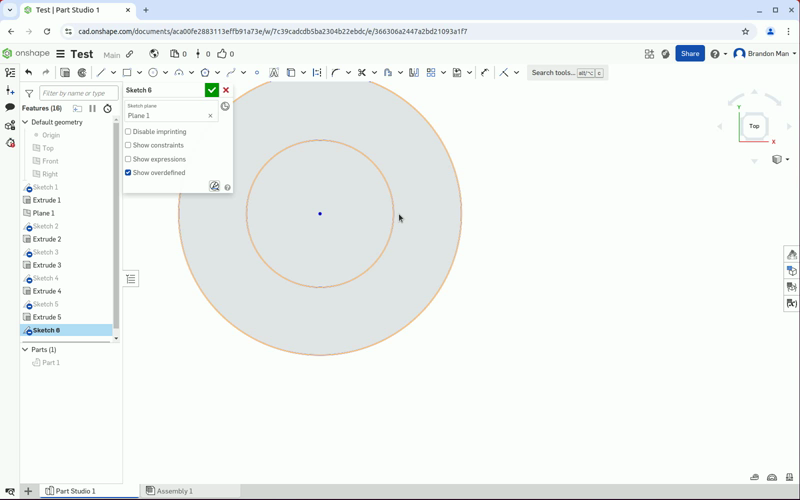
click(399, 213)
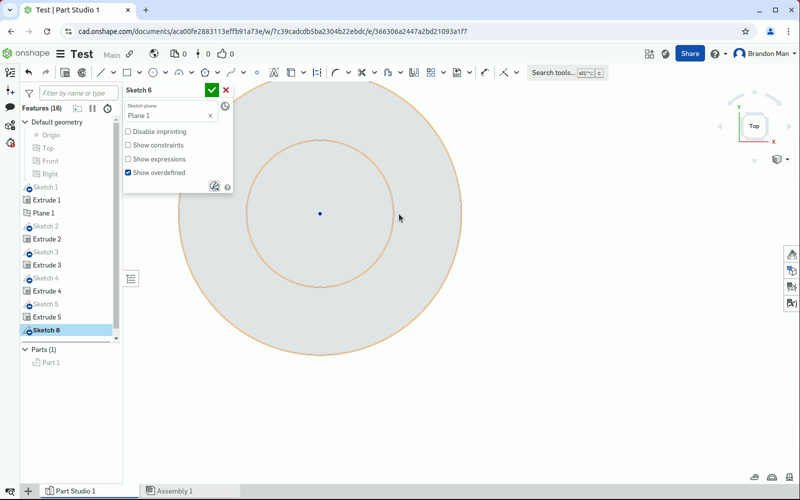
scroll(-6)
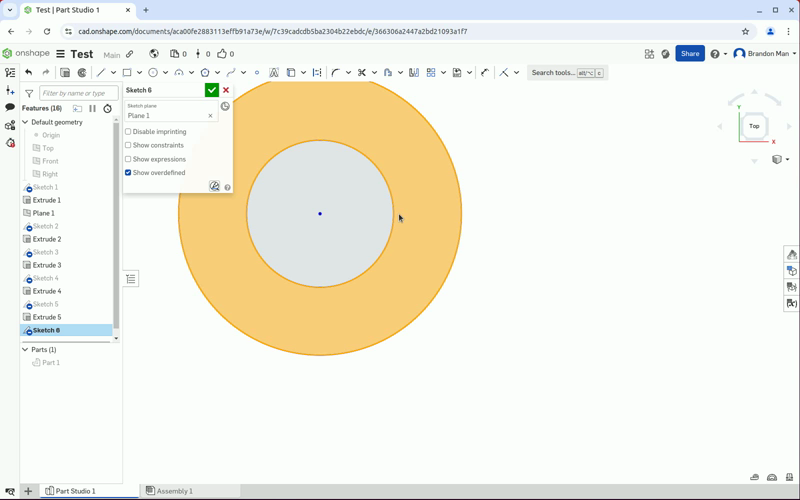
scroll(-6)
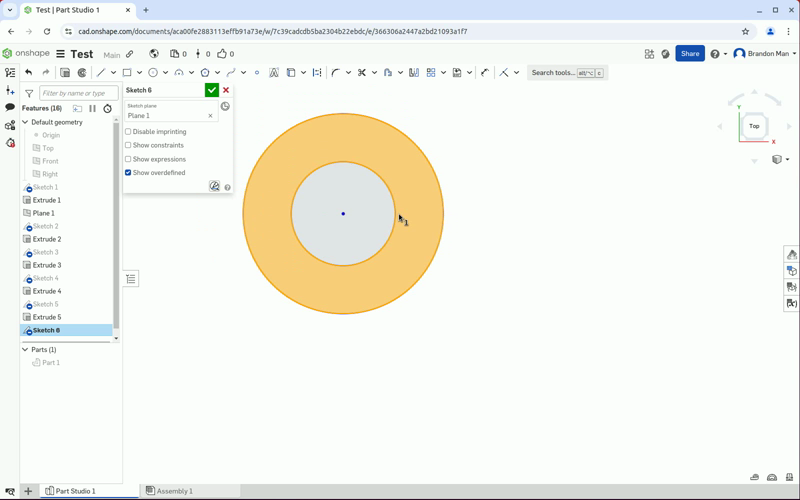
scroll(-6)
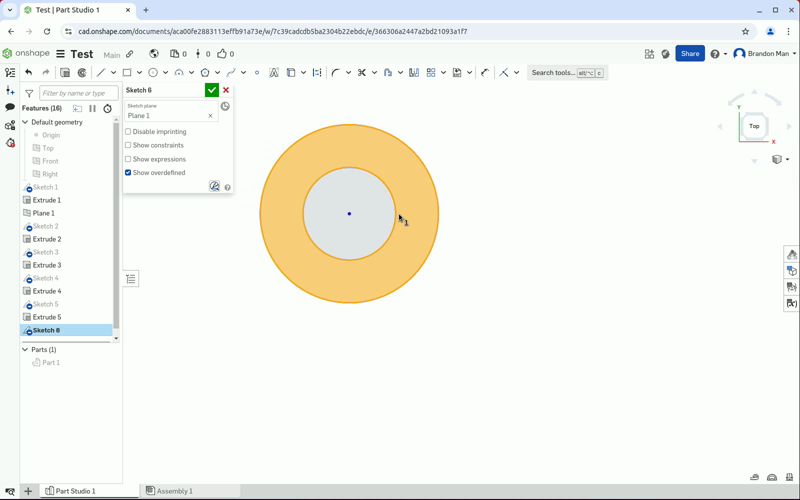
scroll(-6)
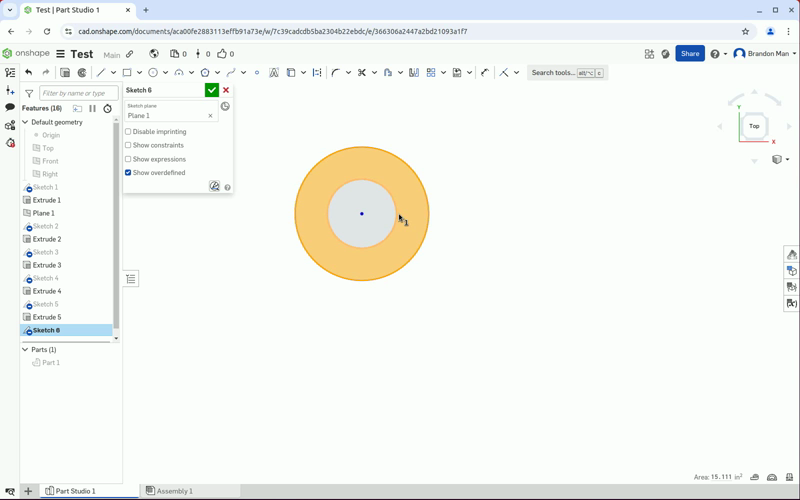
scroll(-6)
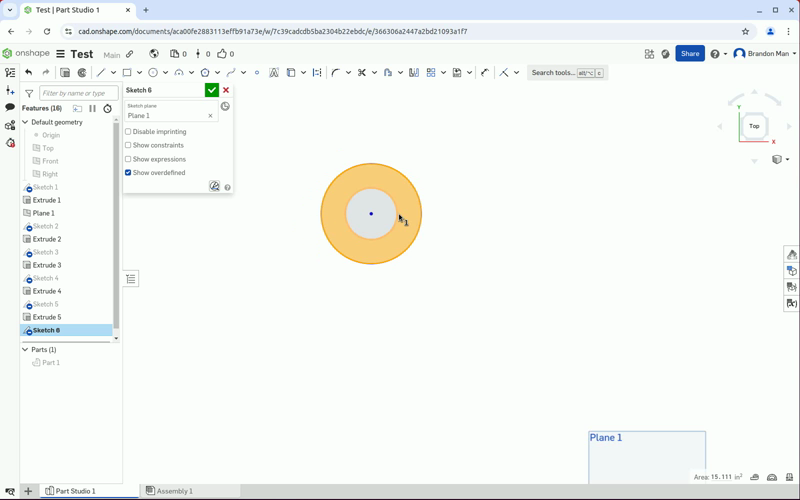
scroll(-6)
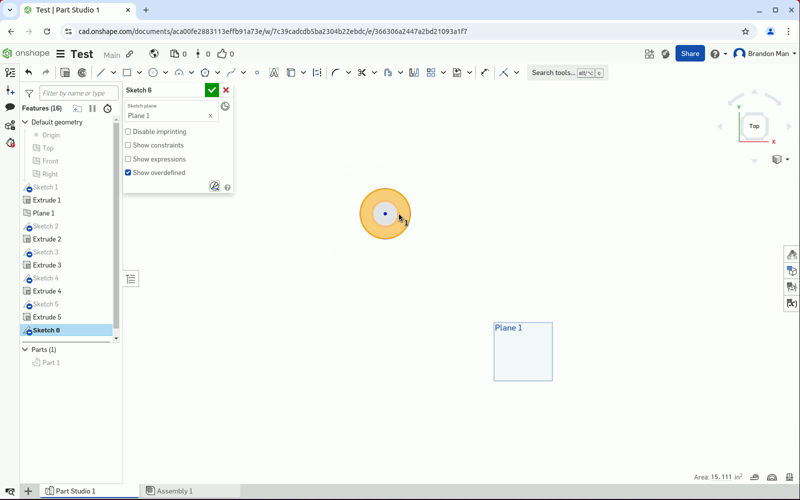
scroll(-6)
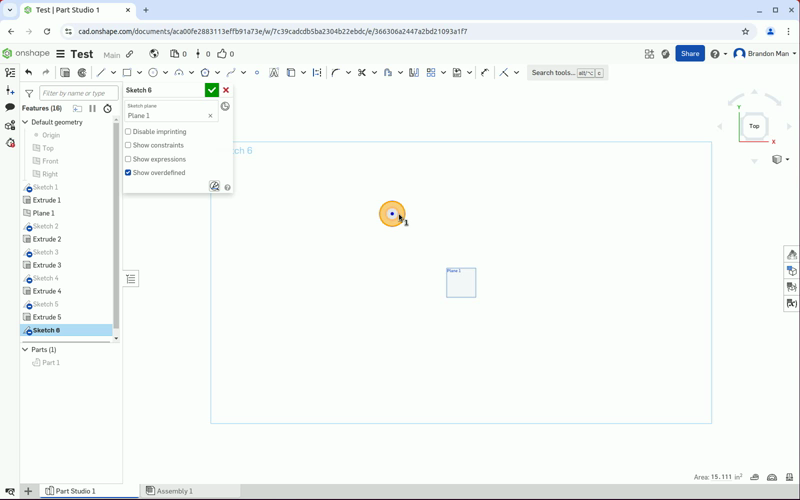
mouse_move(73, 352)
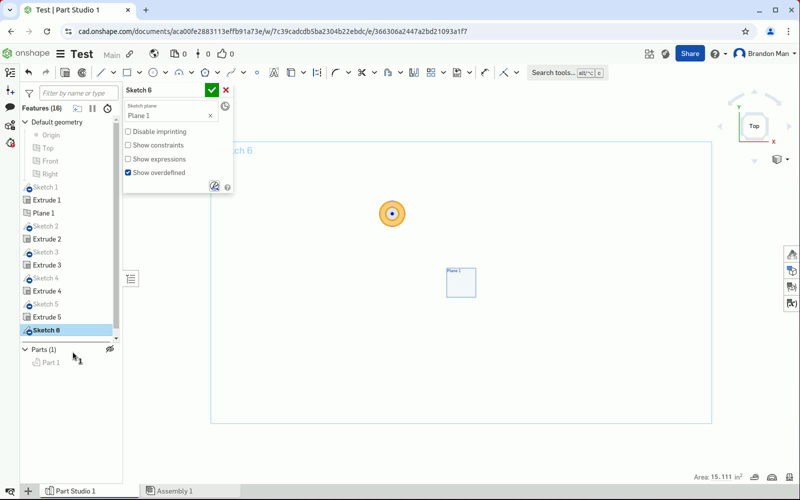
key(shift+y)
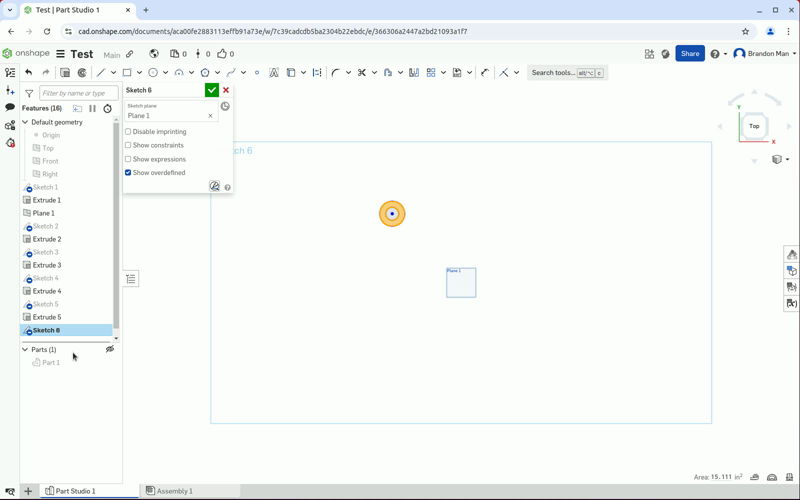
key(shift+e)
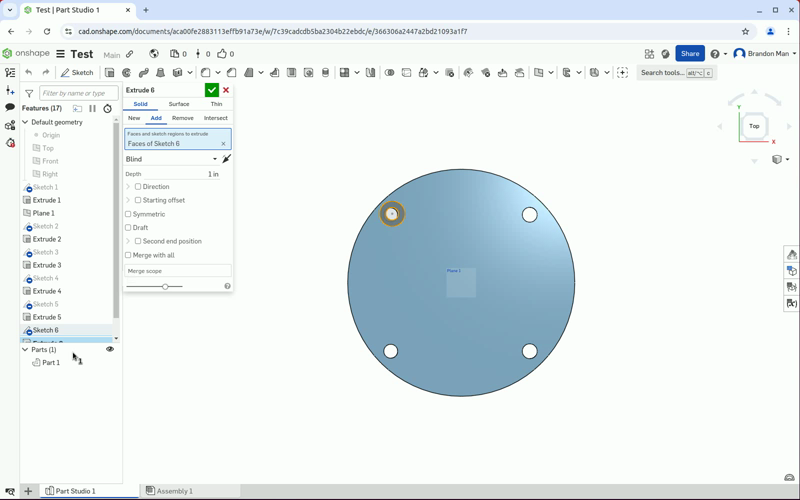
mouse_move(143, 106)
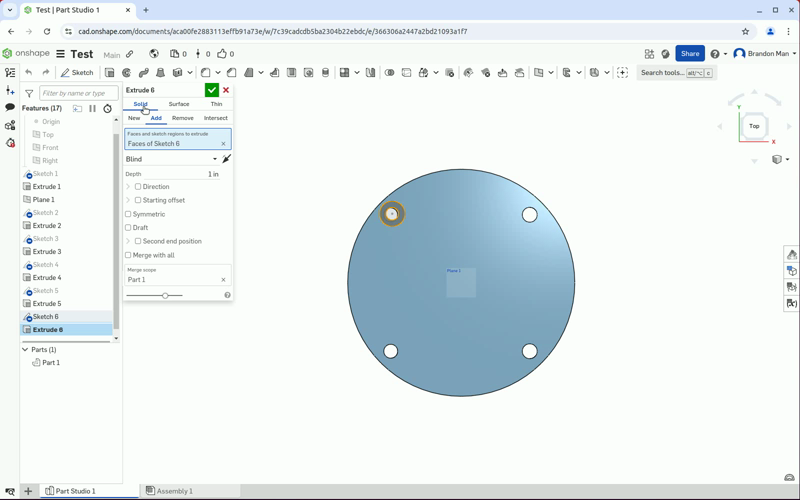
click(143, 106)
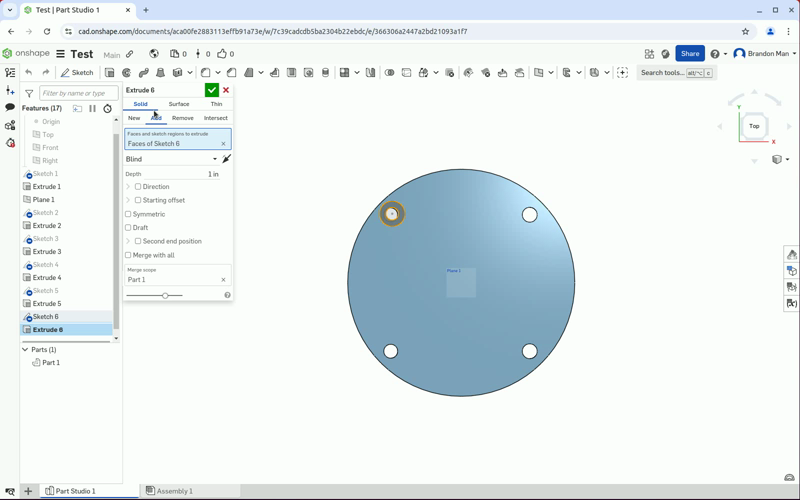
mouse_move(186, 120)
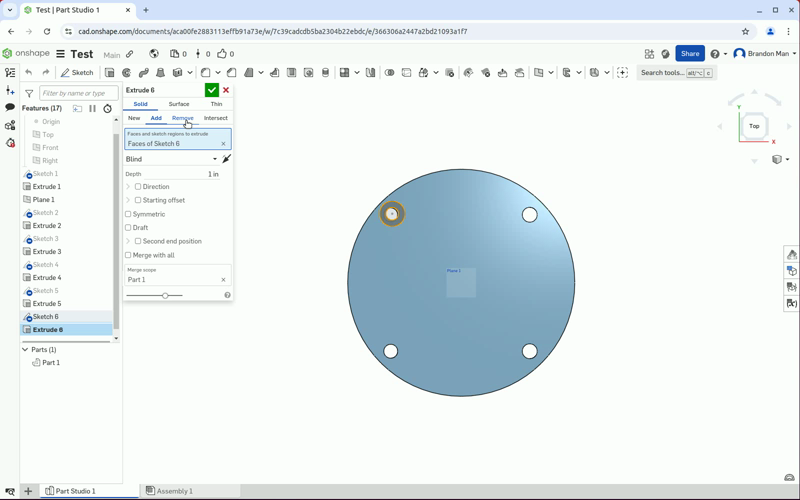
click(186, 120)
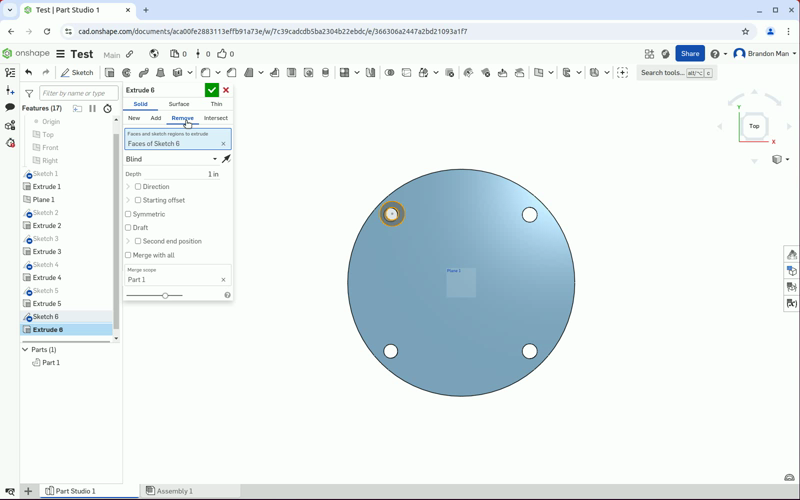
key(tab, 4)
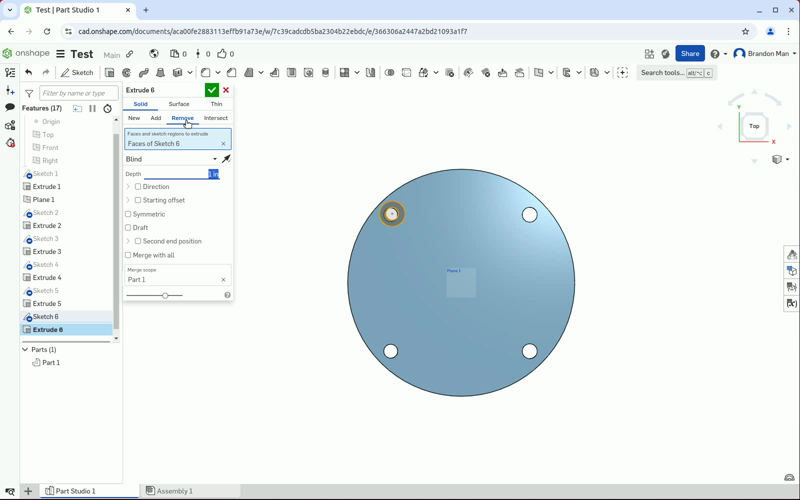
text(0.722)
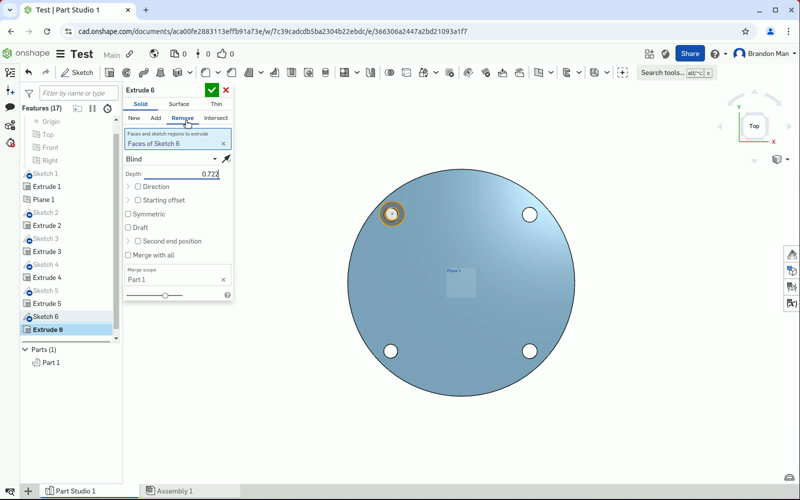
key(tab, 6)
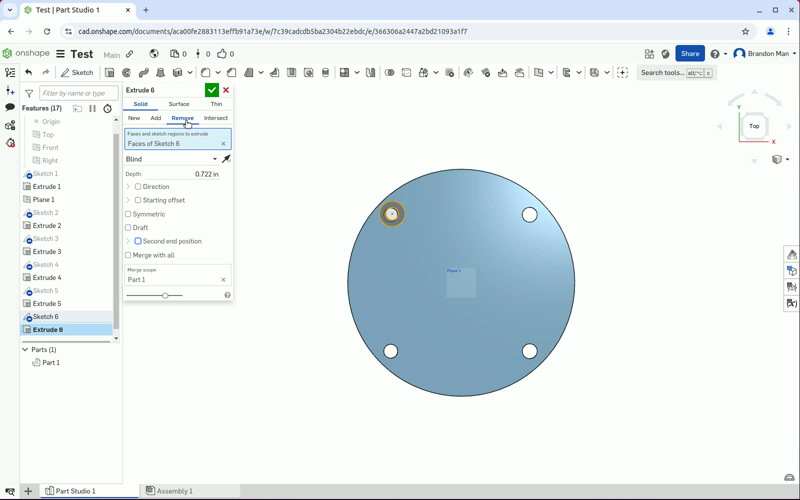
key(space)
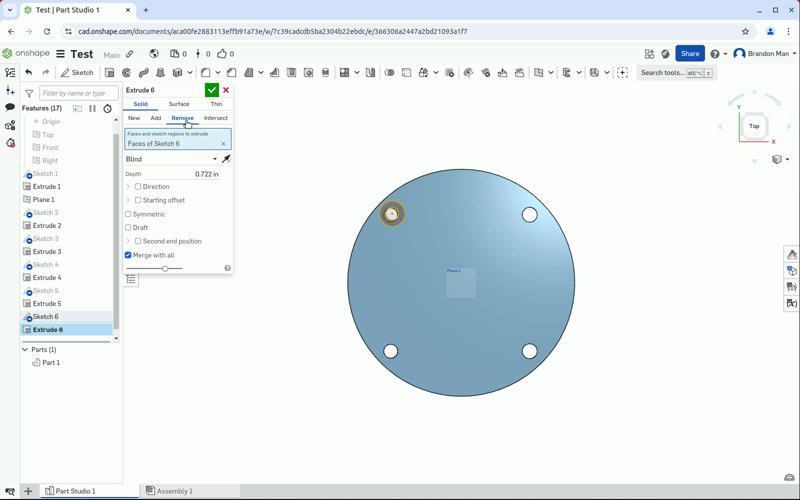
key(enter)
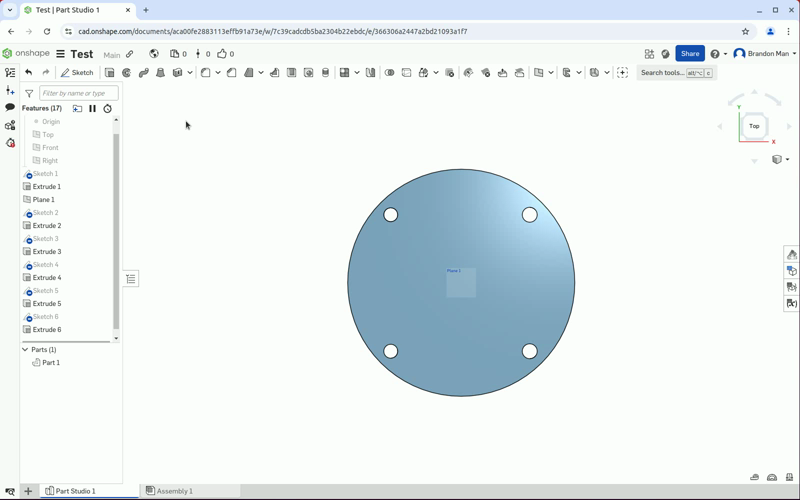
key(shift+h)
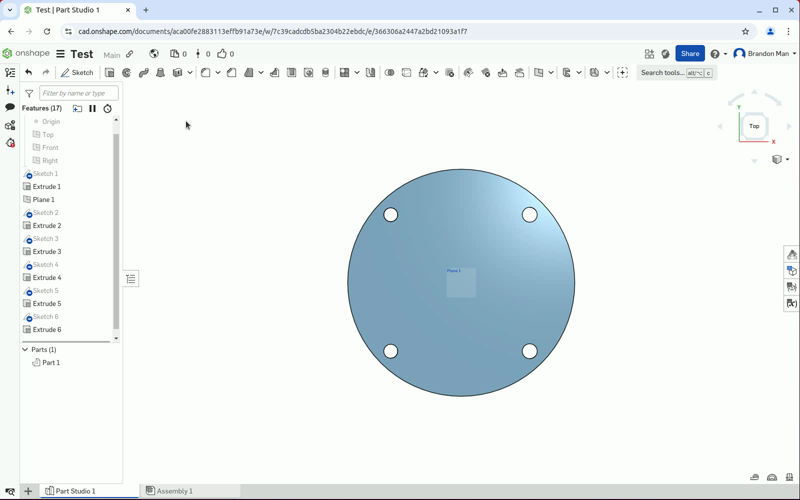
key(shift+h)
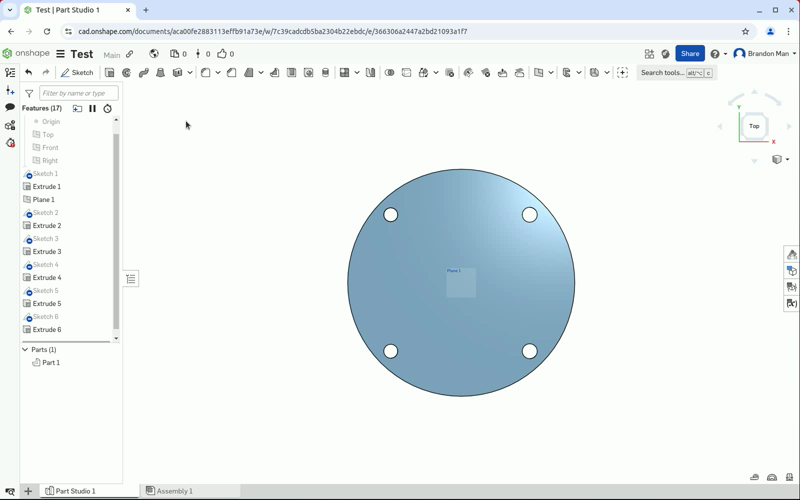
mouse_move(69, 176)
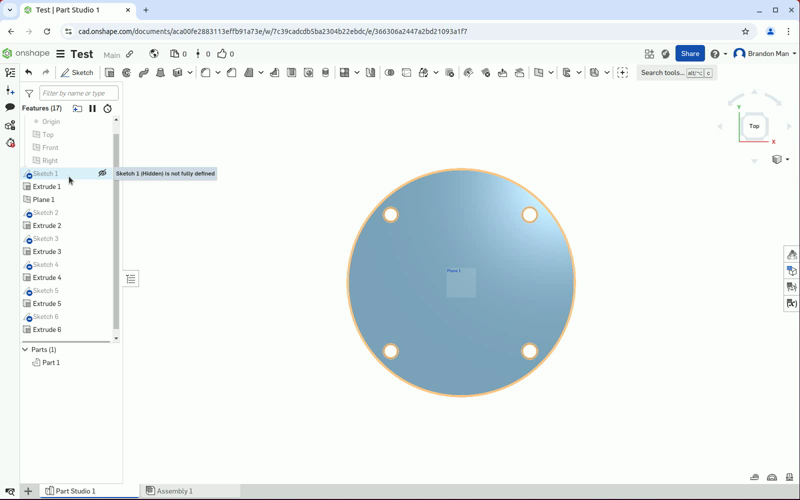
click(69, 176)
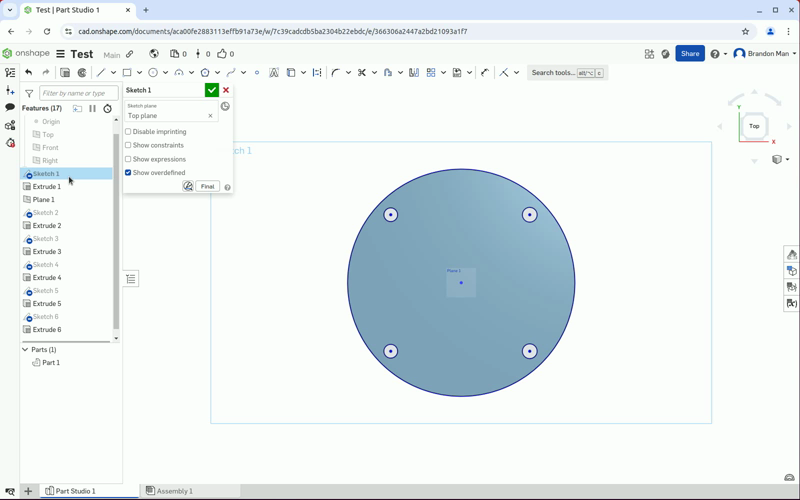
mouse_move(229, 92)
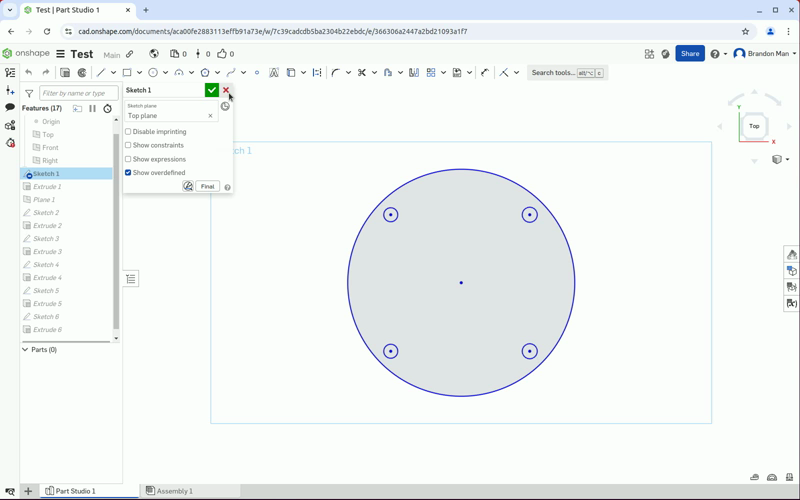
click(229, 92)
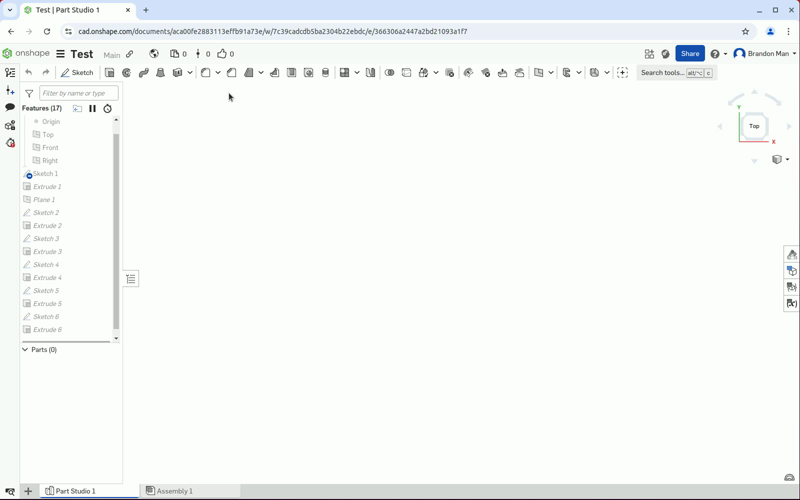
key(shift+s)
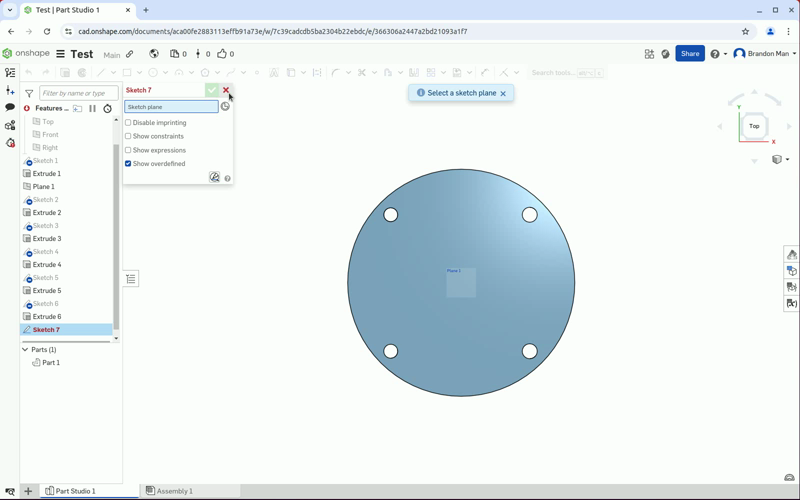
mouse_move(69, 189)
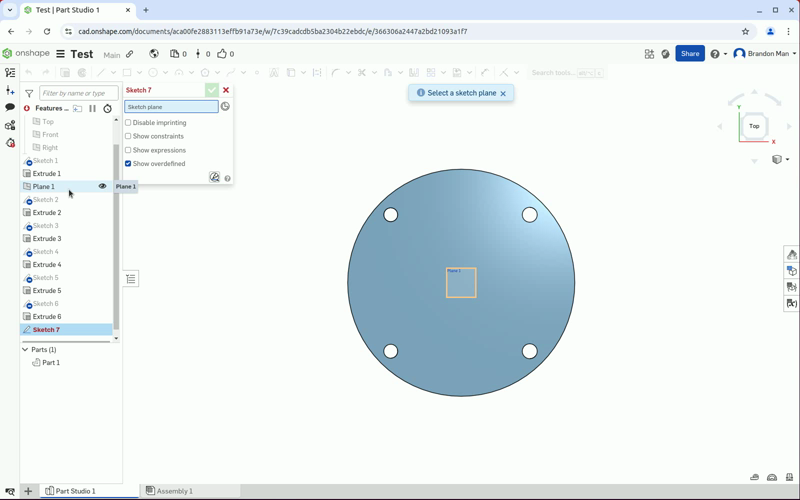
click(69, 189)
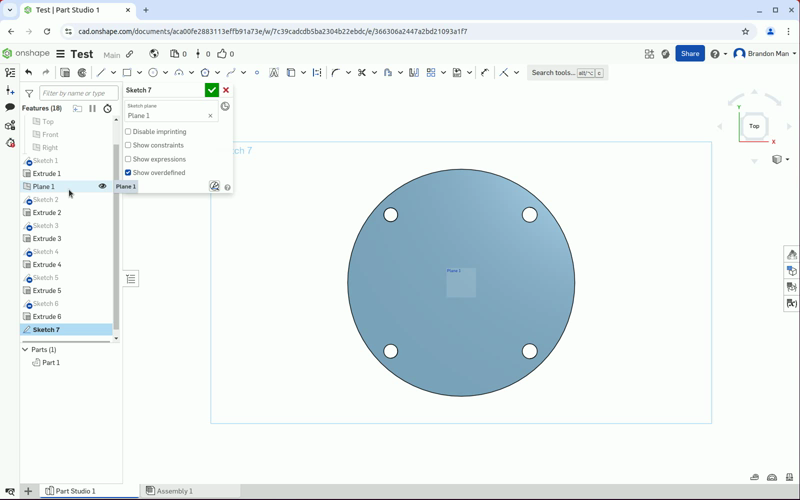
mouse_move(73, 352)
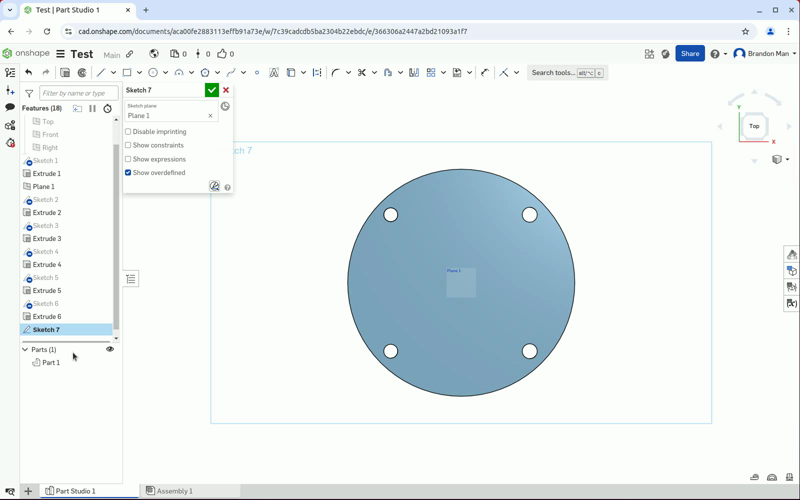
key(y)
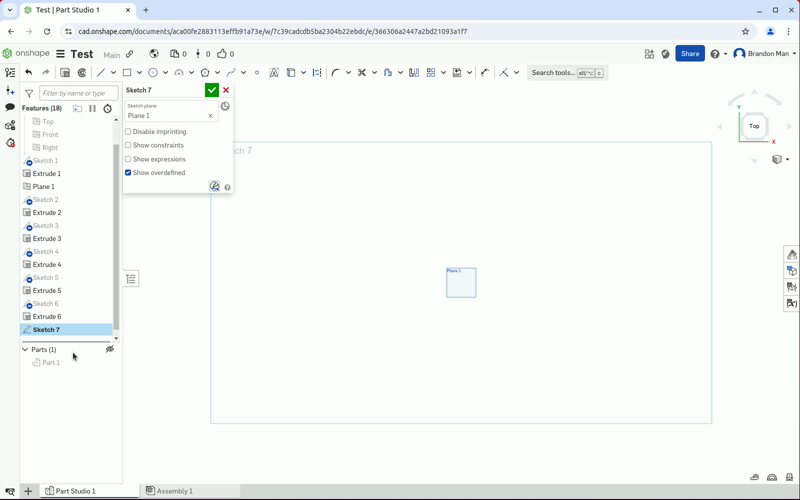
key(c)
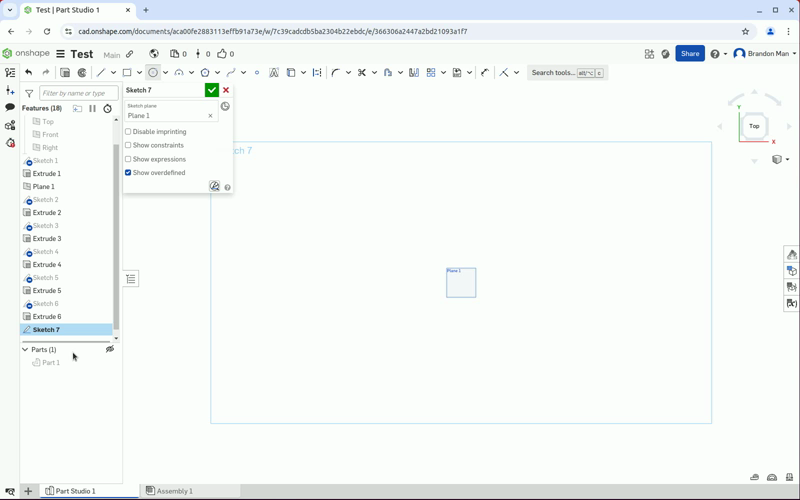
key_down(shift)
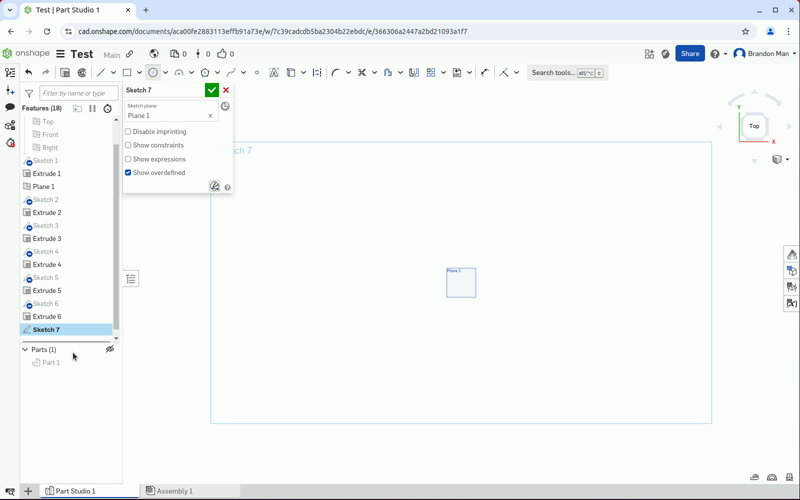
mouse_move(530, 213)
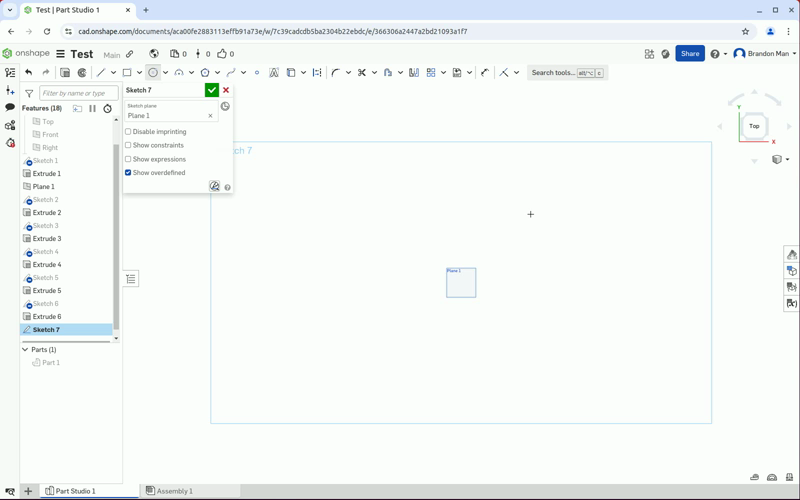
click(530, 213)
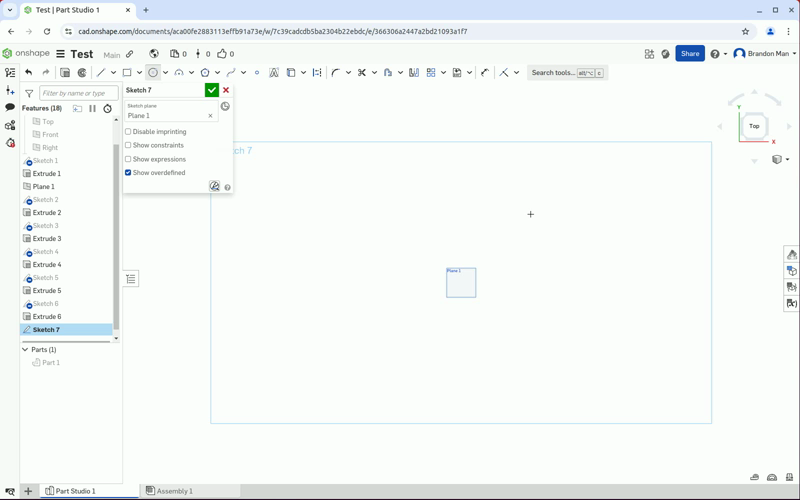
key_up(shift)
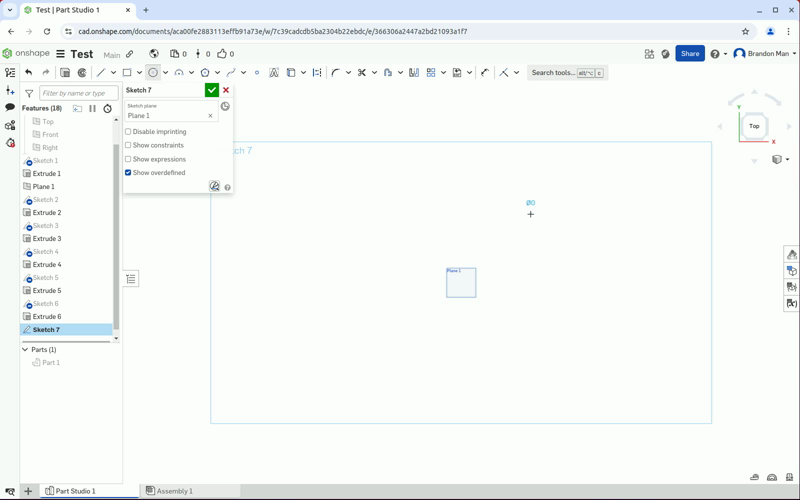
mouse_move(543, 213)
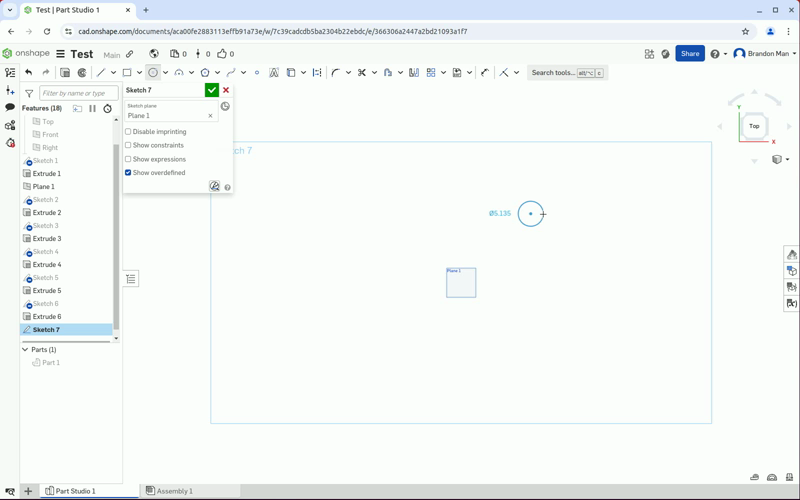
click(543, 213)
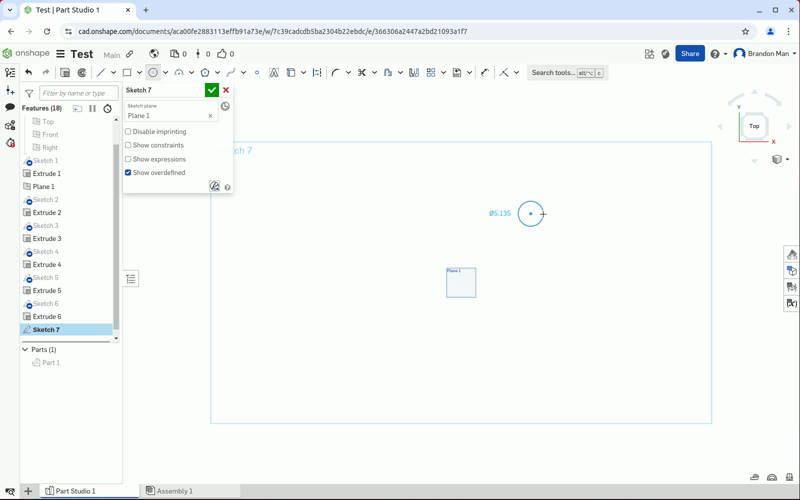
key(esc)
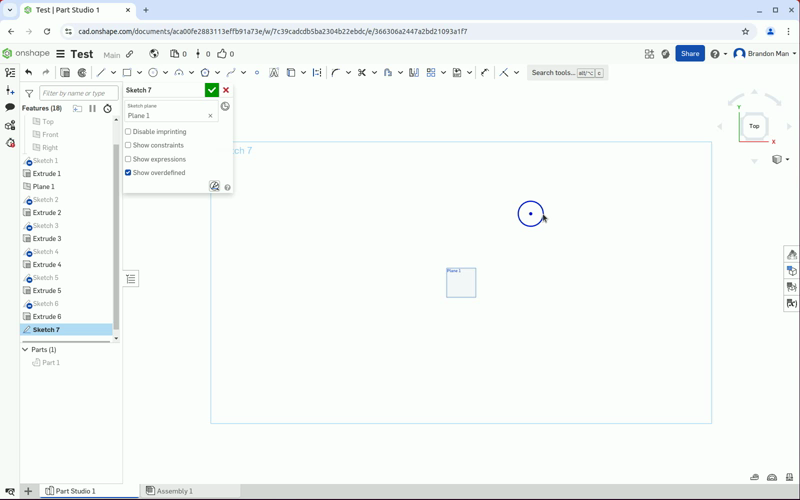
key(c)
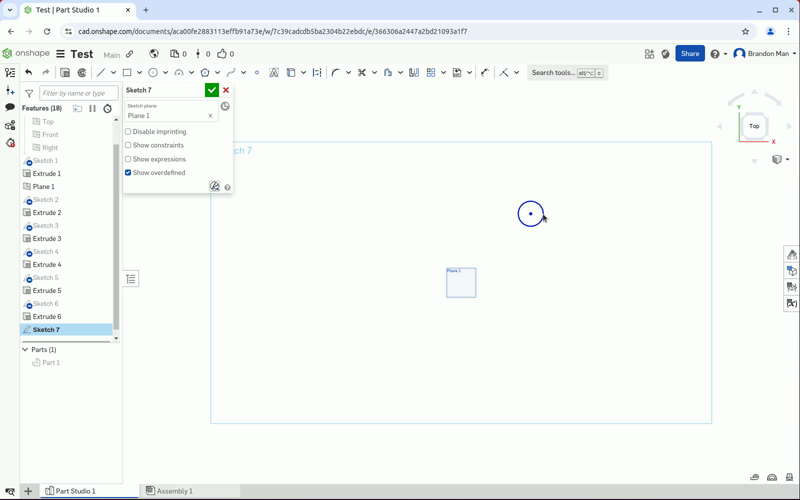
key_down(shift)
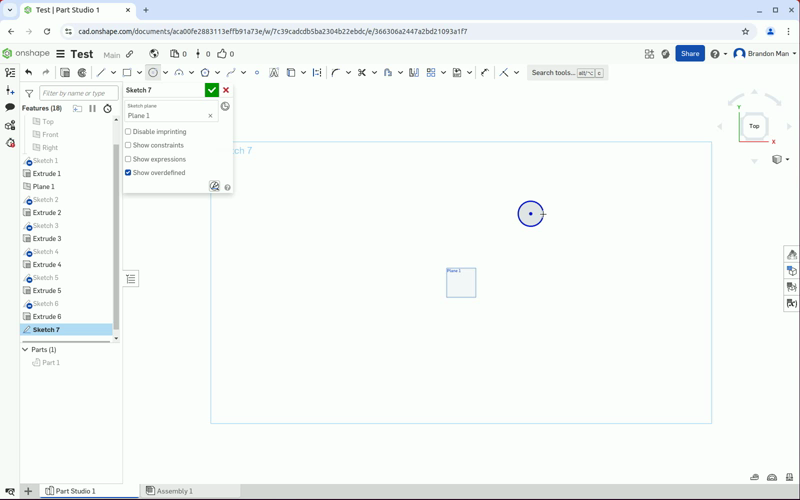
mouse_move(530, 213)
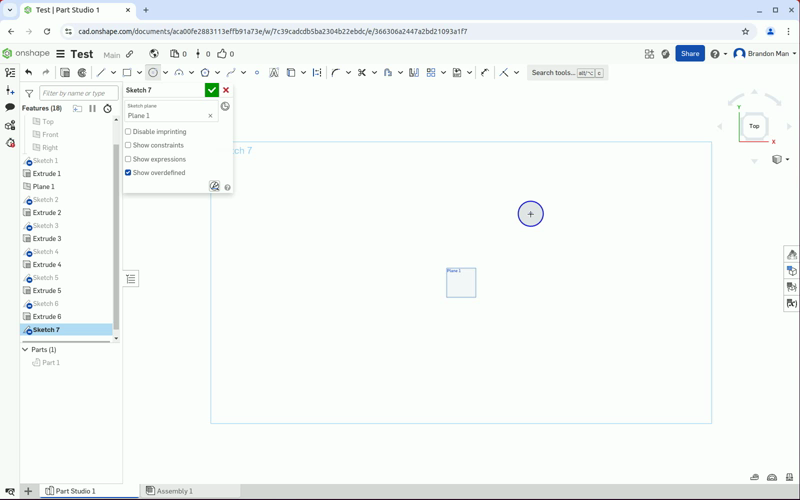
click(530, 213)
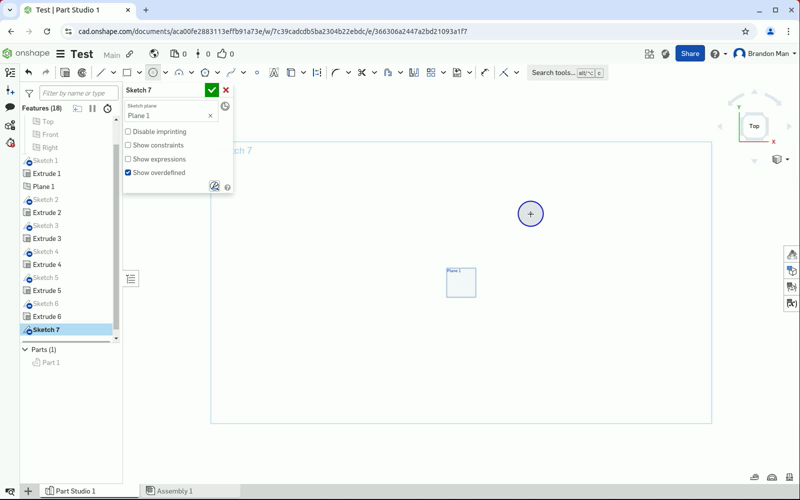
key_up(shift)
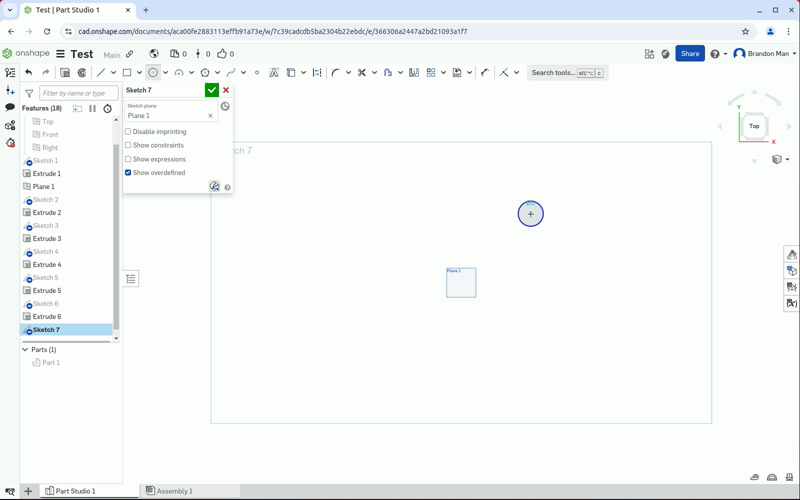
mouse_move(537, 213)
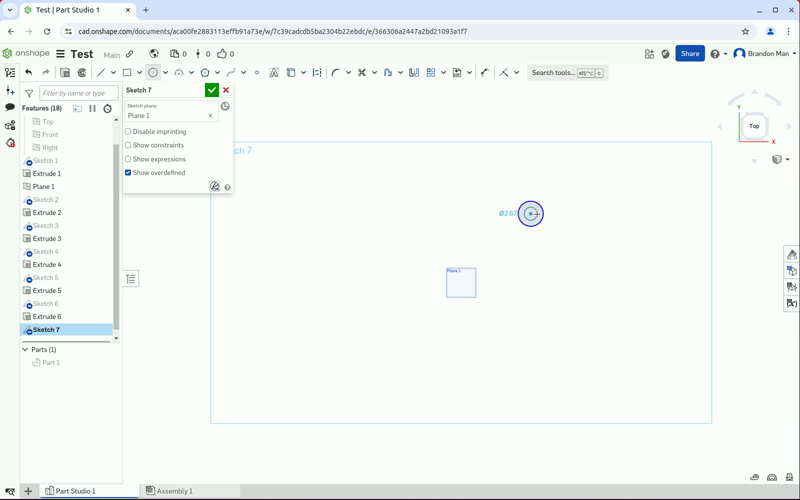
click(537, 213)
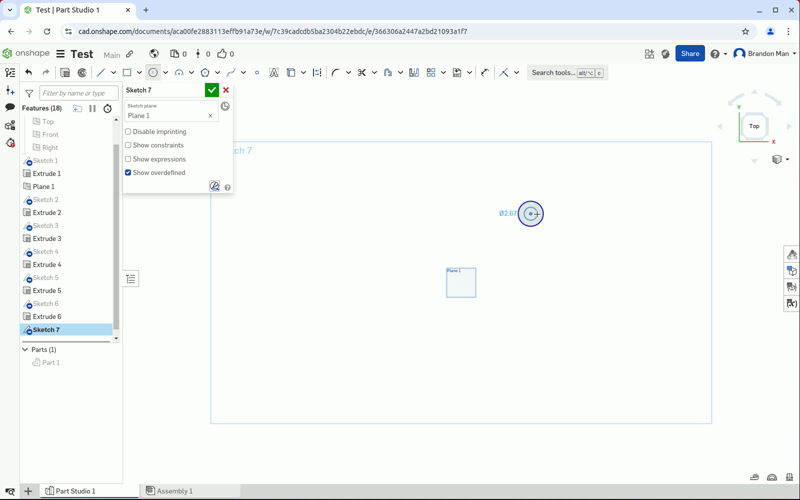
key(esc)
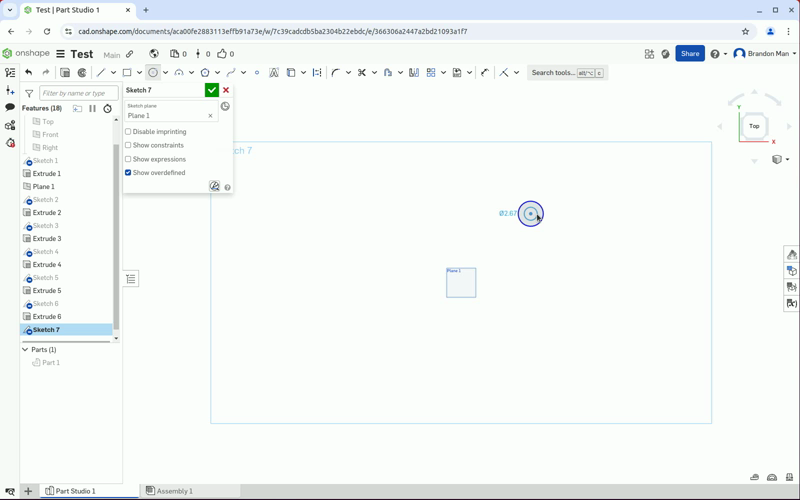
mouse_move(536, 217)
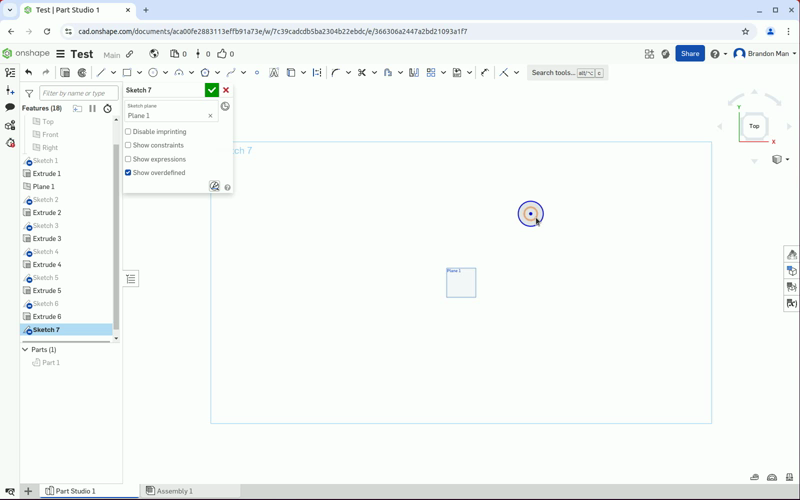
scroll(6)
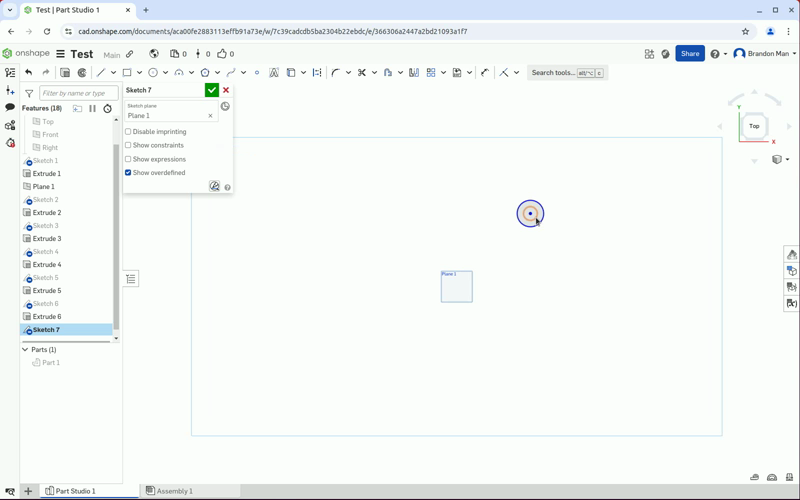
scroll(6)
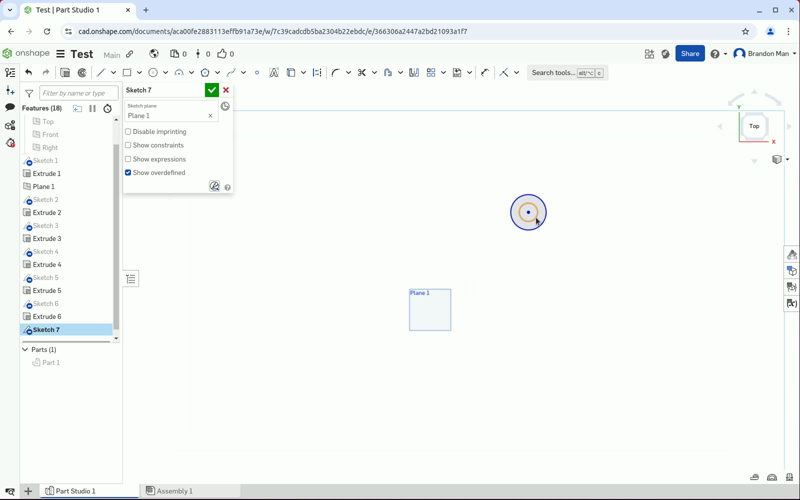
scroll(6)
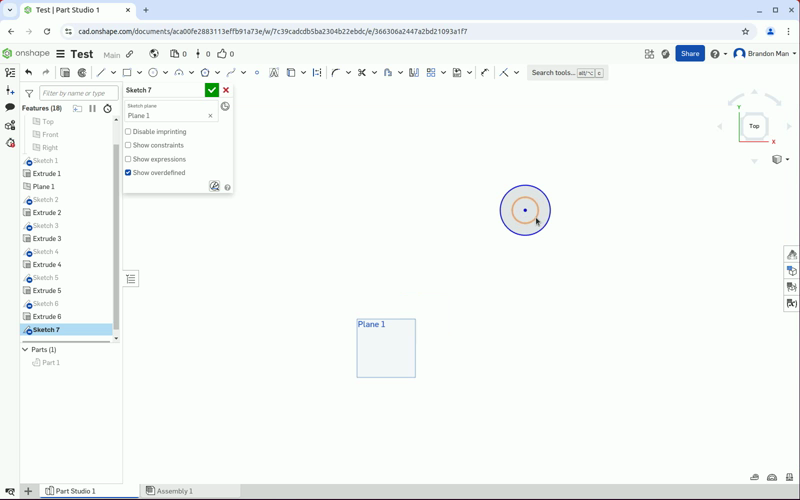
scroll(6)
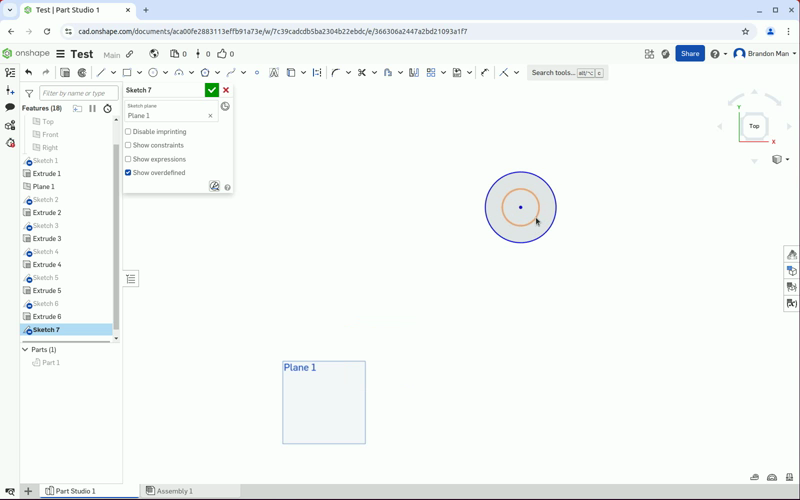
scroll(6)
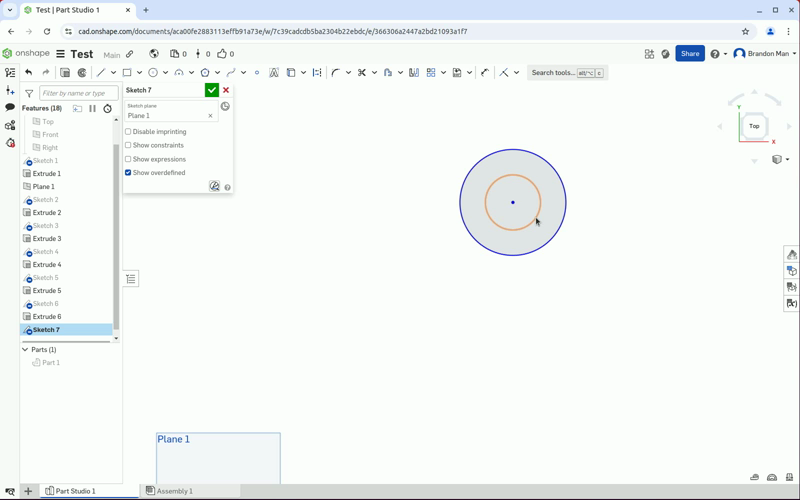
scroll(6)
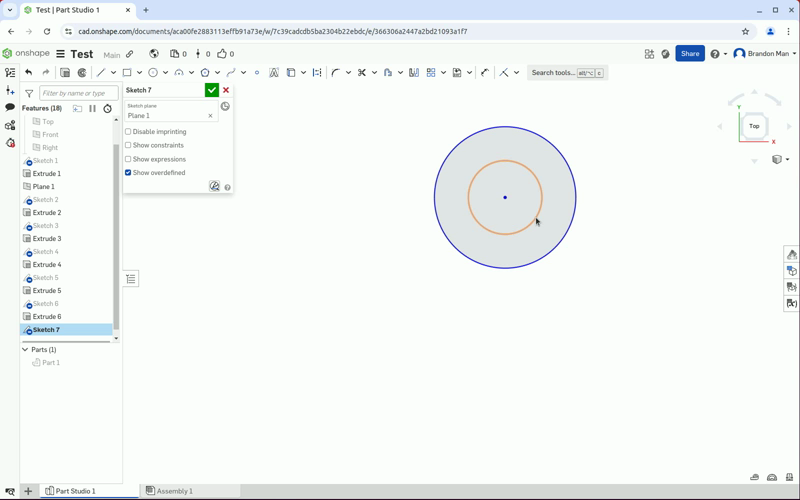
scroll(6)
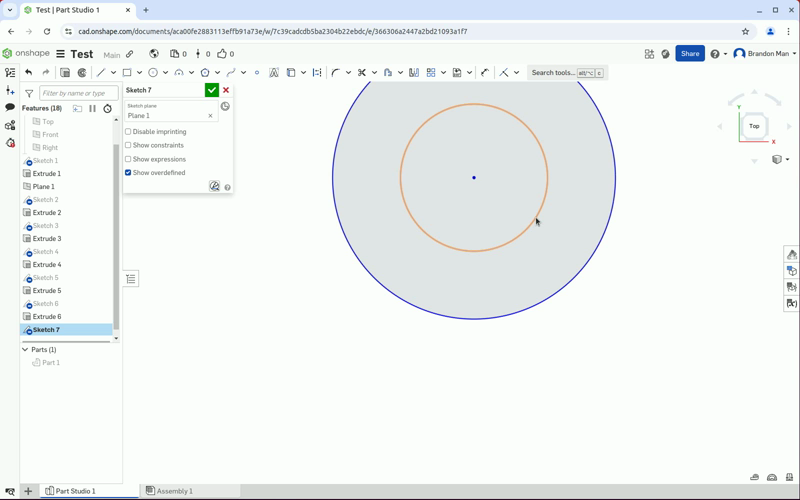
click(536, 217)
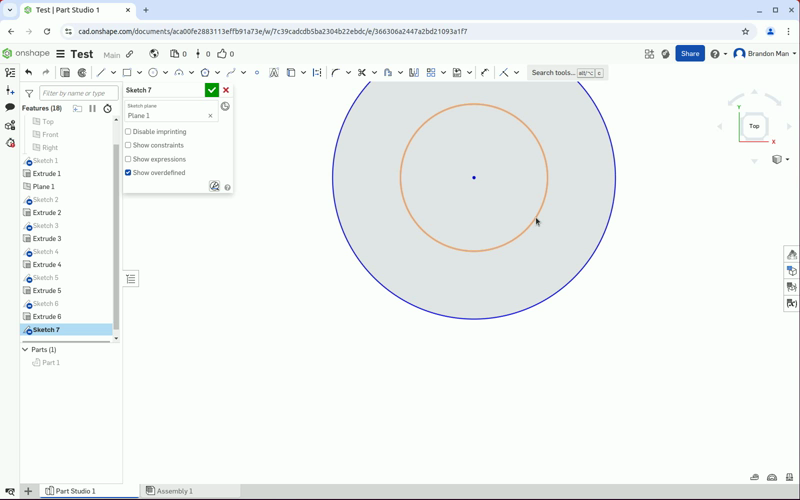
scroll(-6)
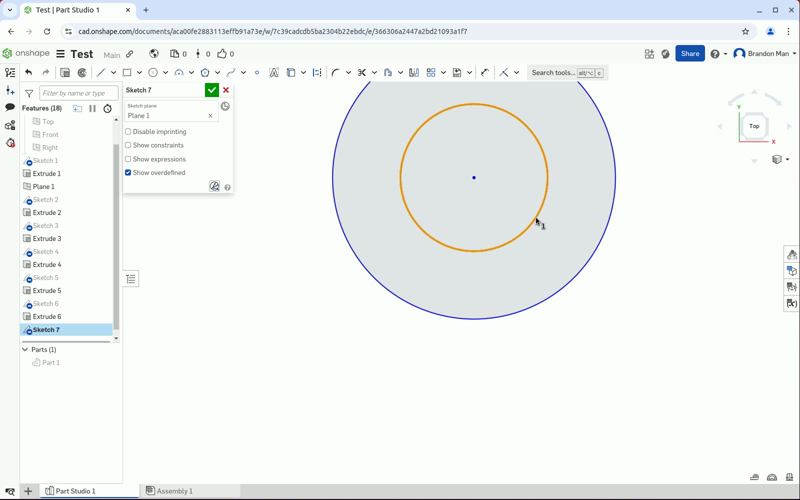
scroll(-6)
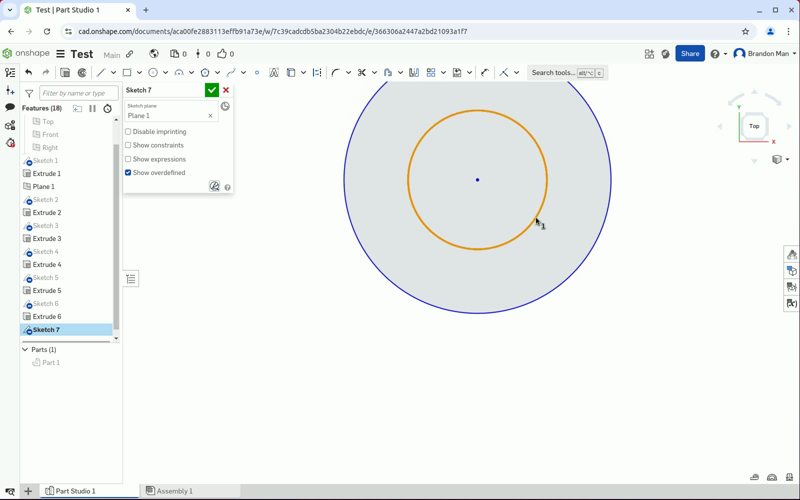
scroll(-6)
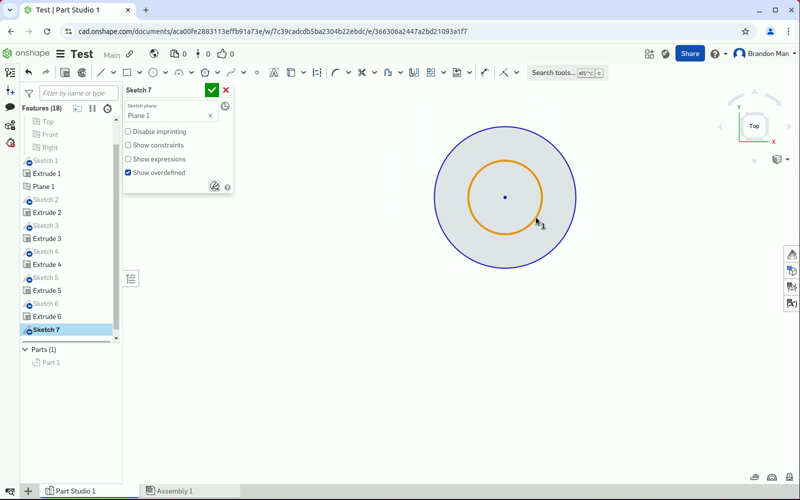
scroll(-6)
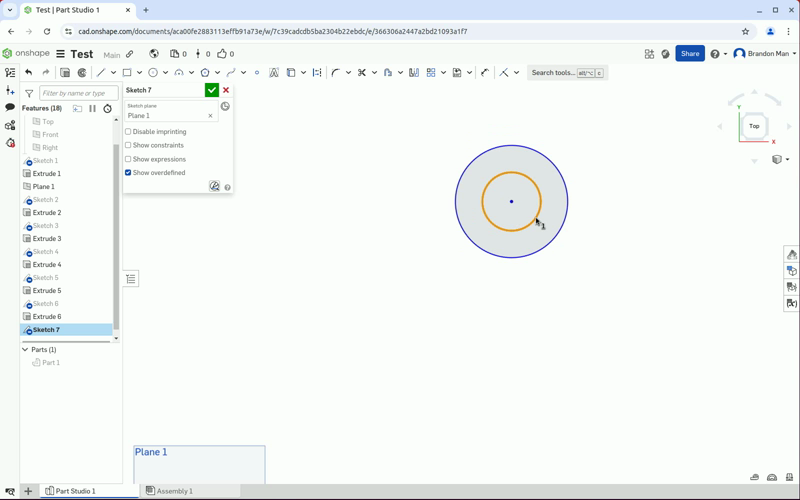
scroll(-6)
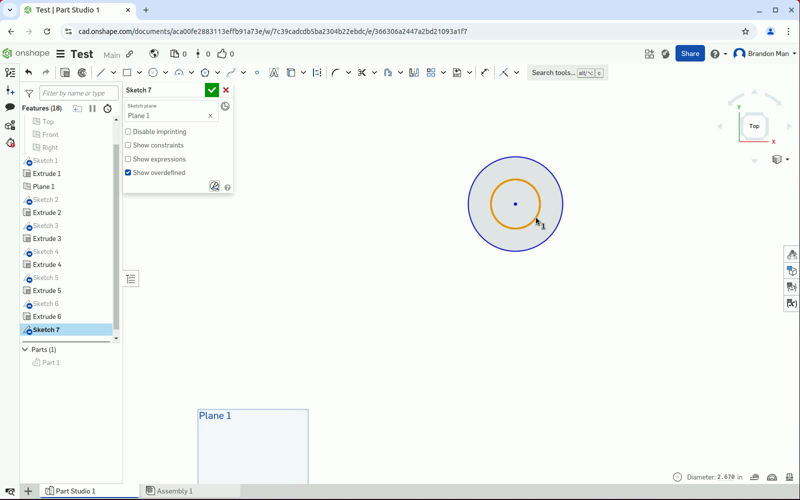
scroll(-6)
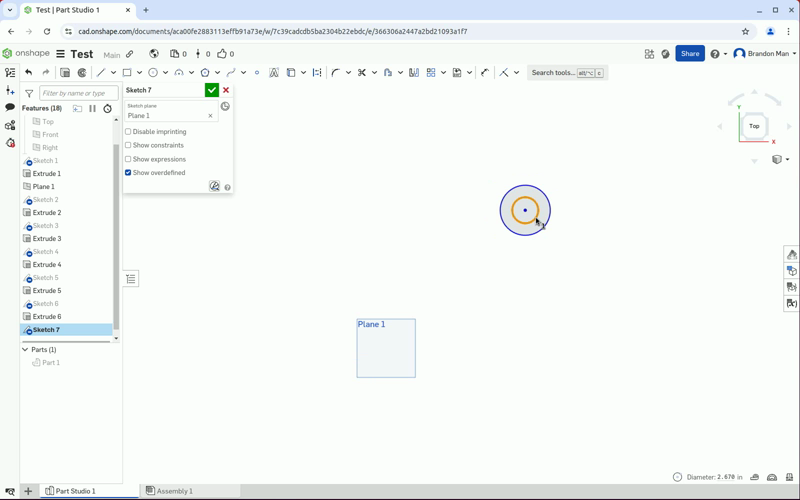
scroll(-6)
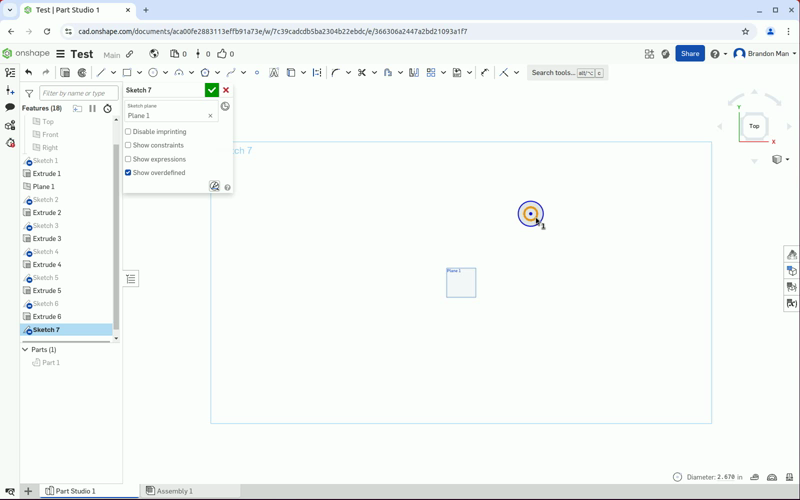
mouse_move(73, 352)
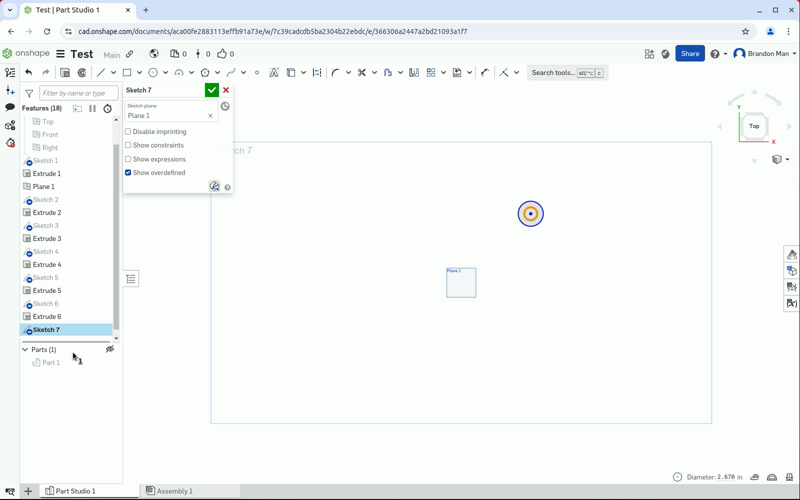
key(shift+y)
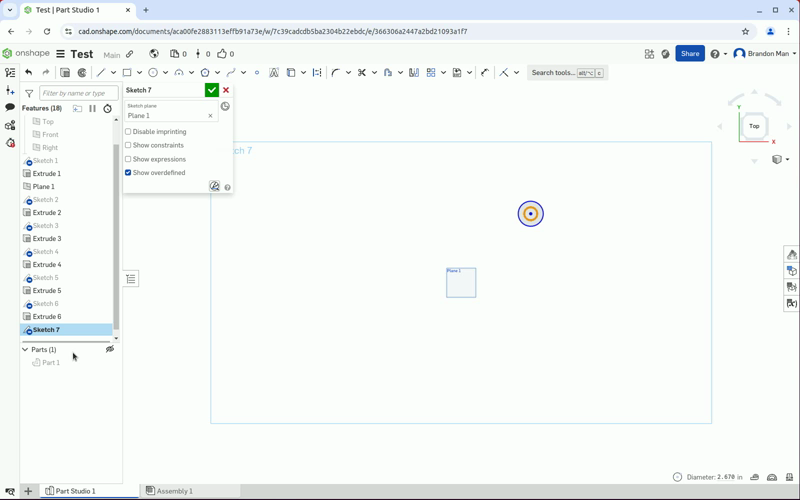
key(shift+e)
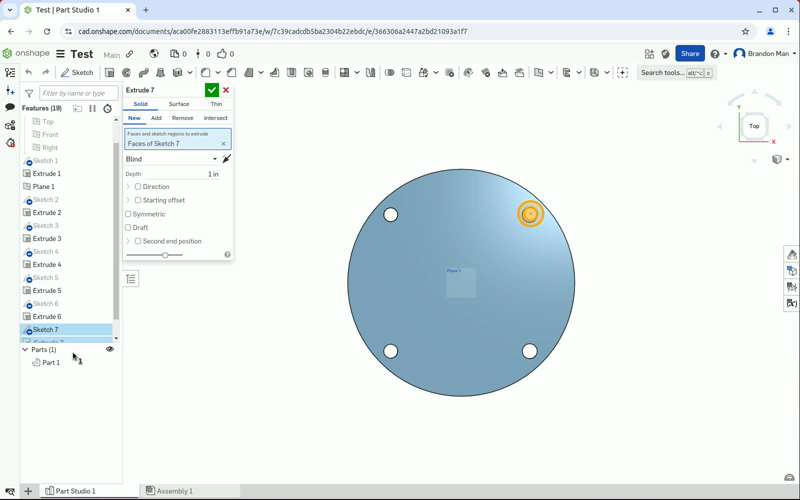
mouse_move(143, 106)
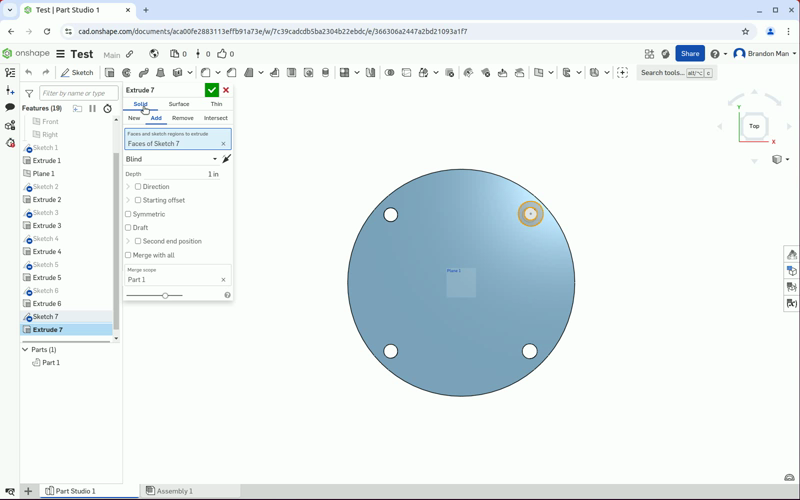
click(143, 106)
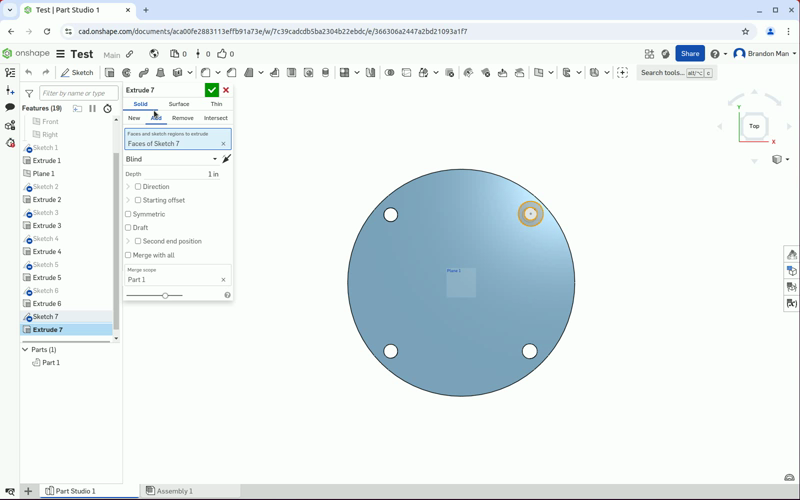
mouse_move(186, 120)
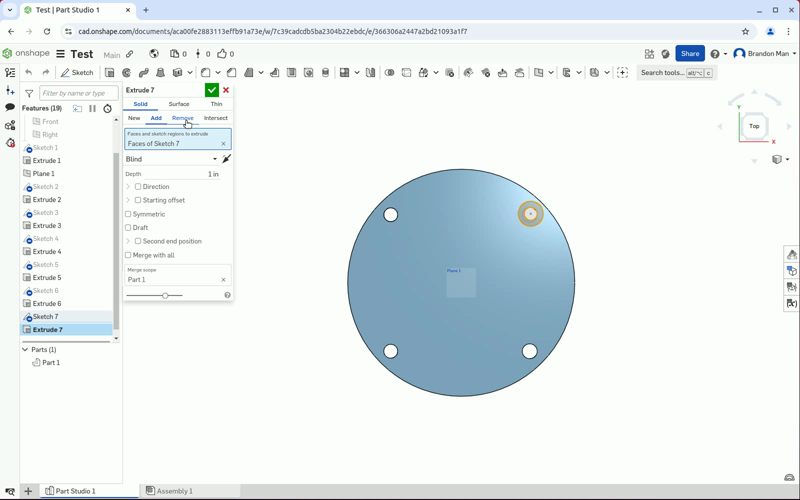
click(186, 120)
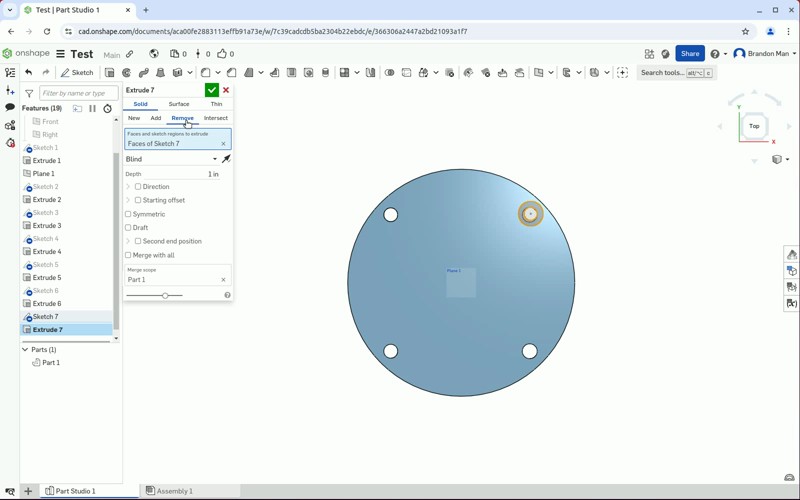
key(tab, 4)
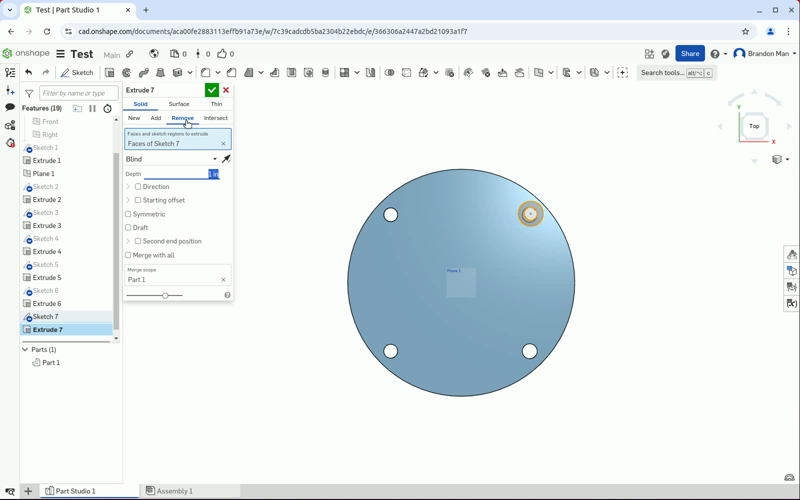
text(0.722)
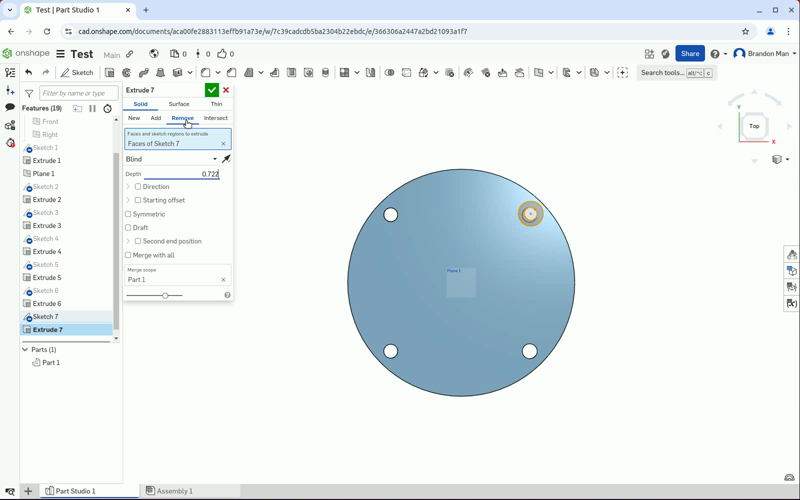
key(tab, 6)
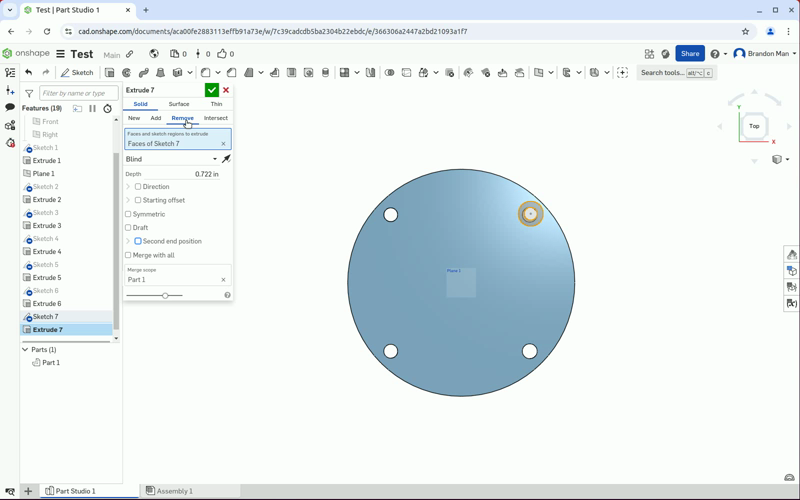
key(space)
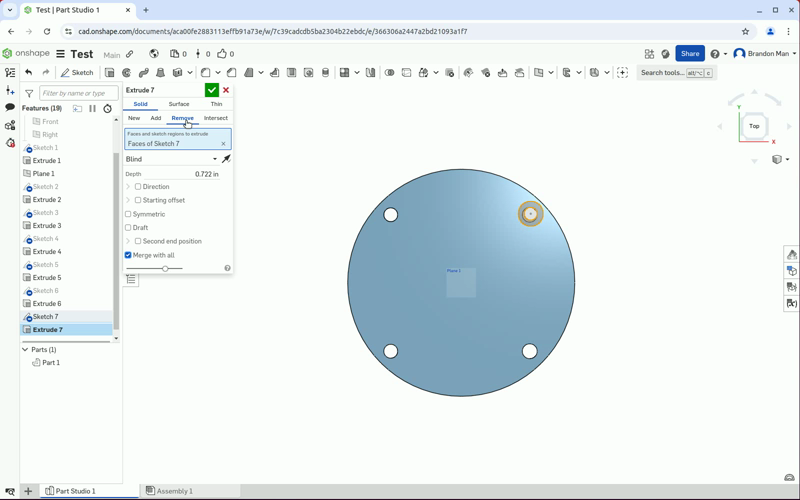
key(enter)
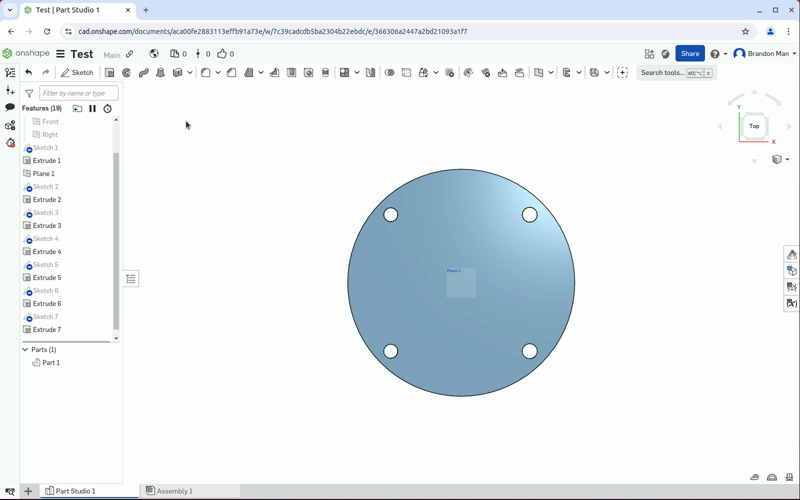
key(shift+h)
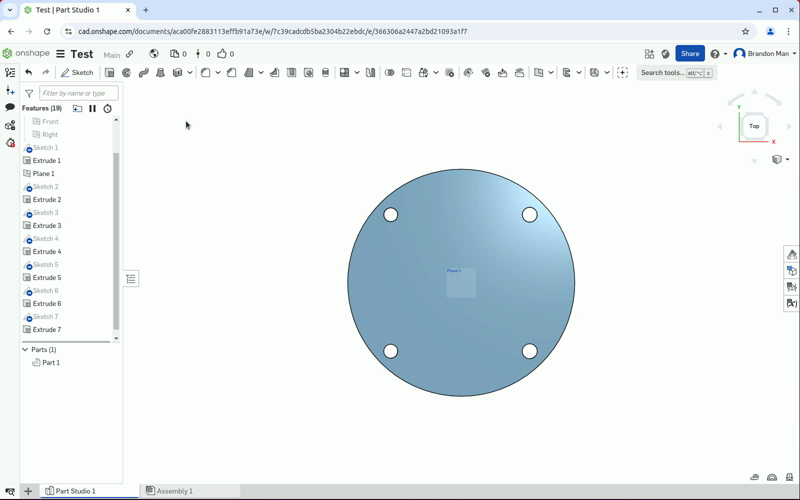
key(shift+h)
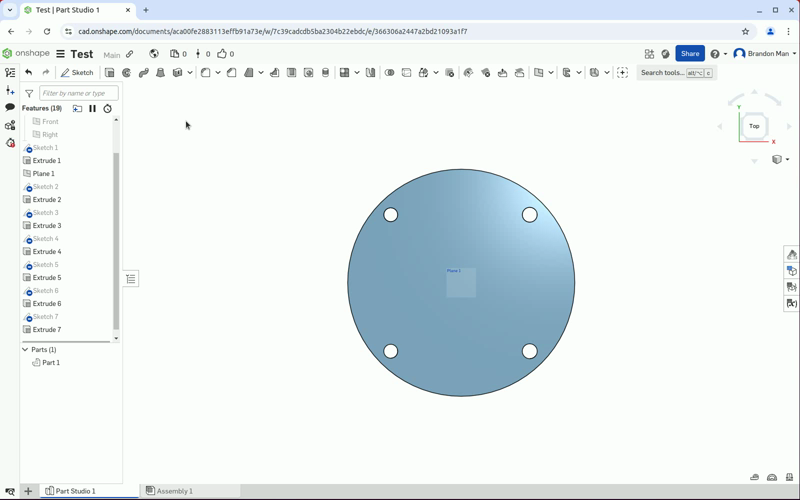
mouse_move(69, 150)
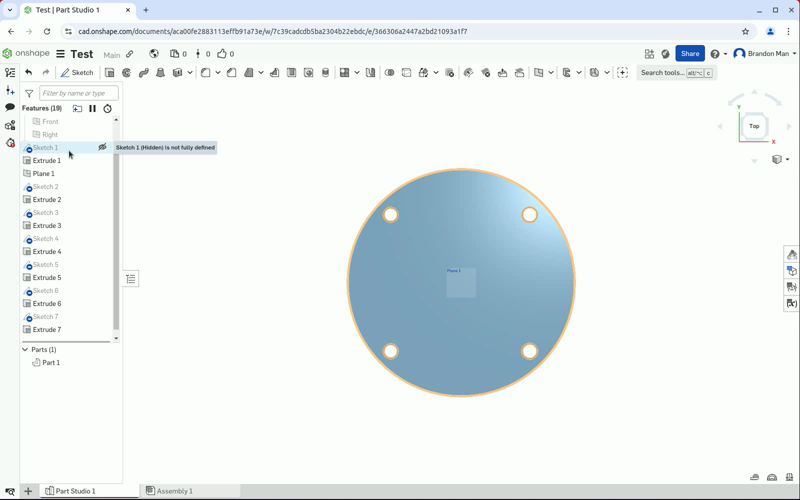
click(69, 150)
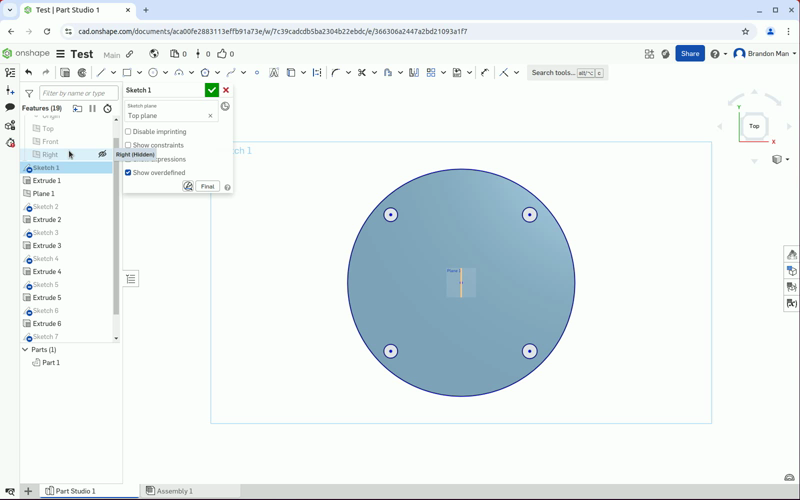
mouse_move(229, 92)
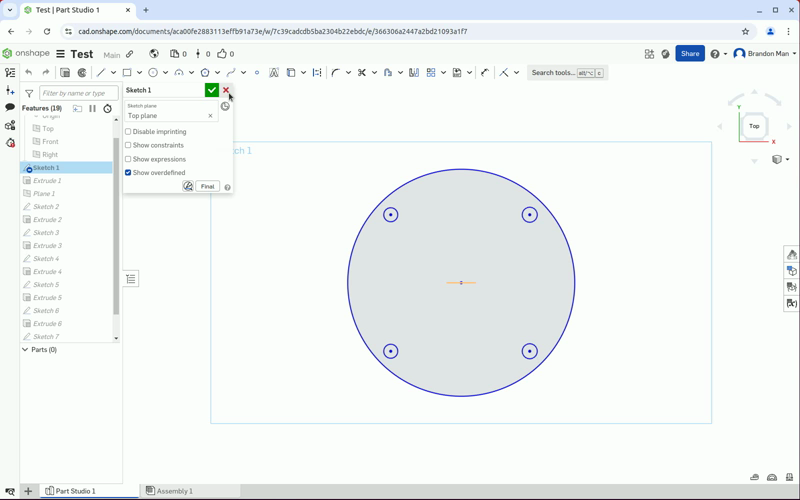
click(229, 92)
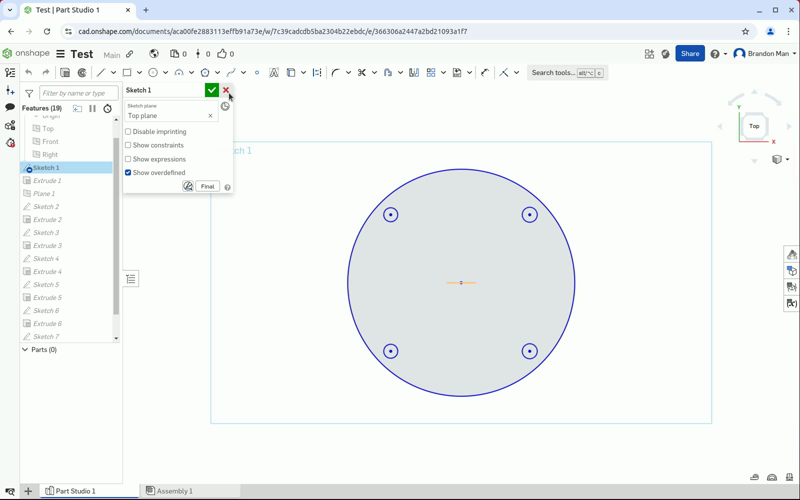
key(shift+s)
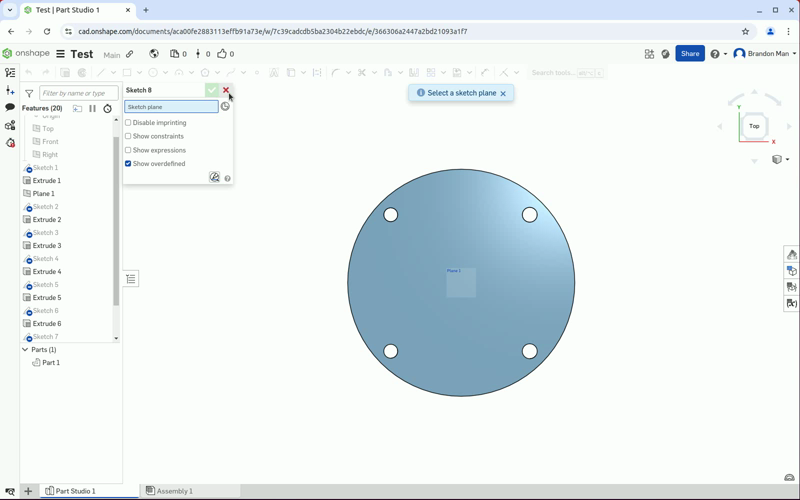
mouse_move(69, 163)
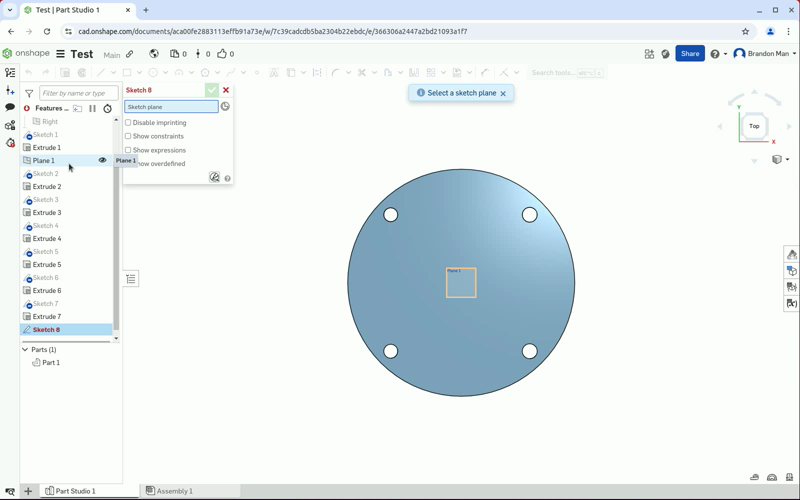
click(69, 163)
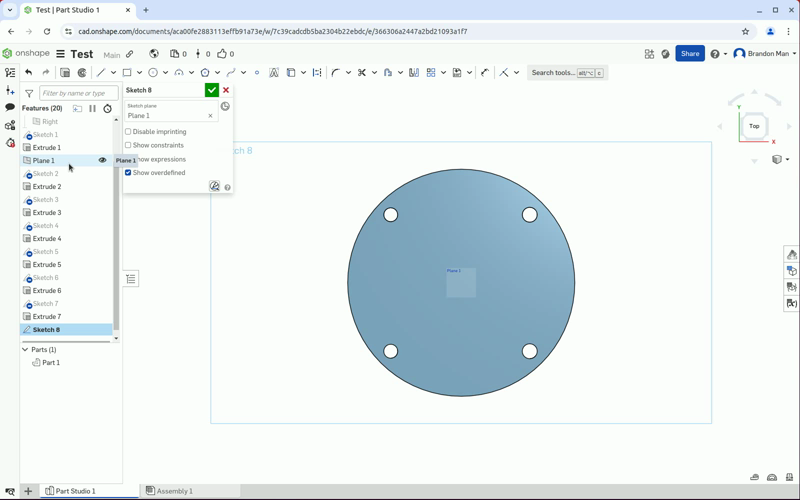
mouse_move(73, 352)
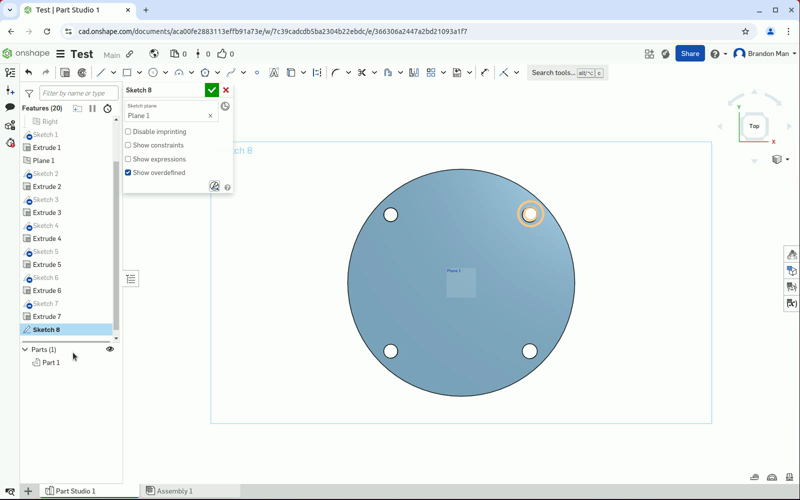
key(y)
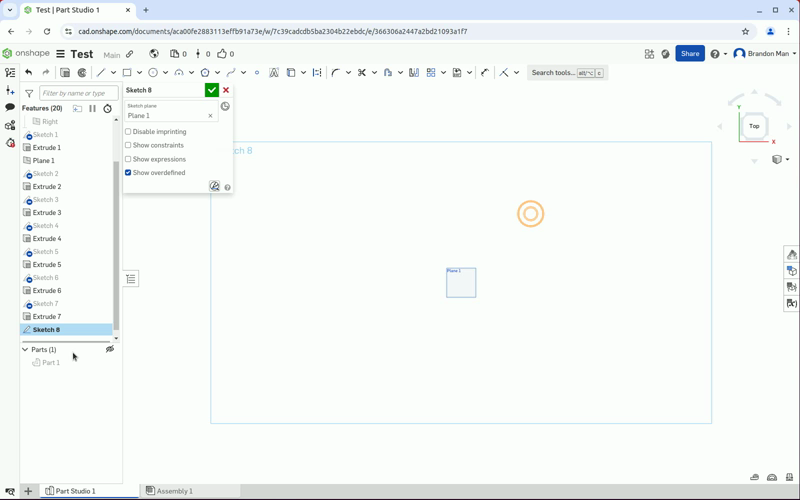
key(c)
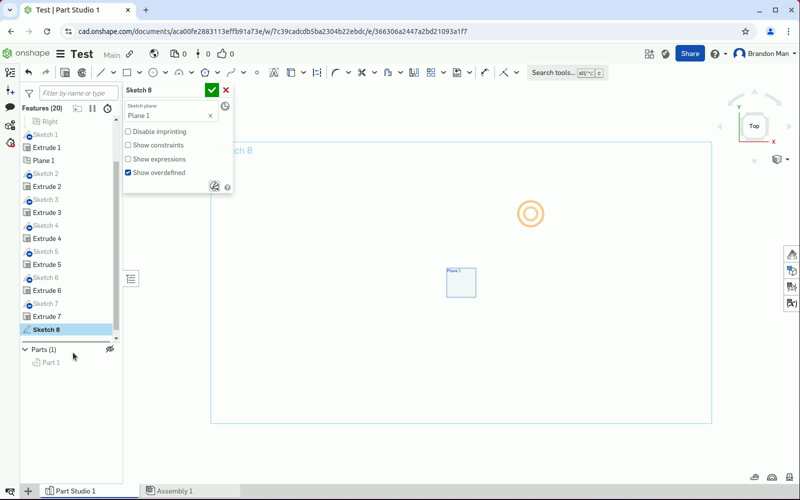
key_down(shift)
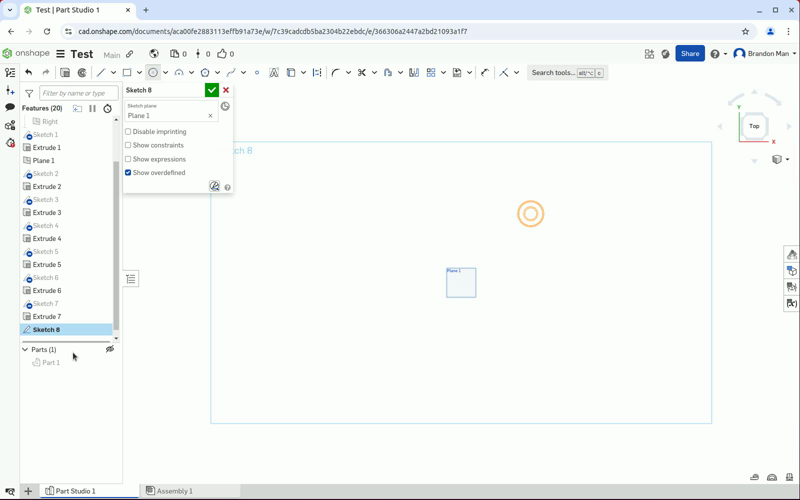
mouse_move(392, 352)
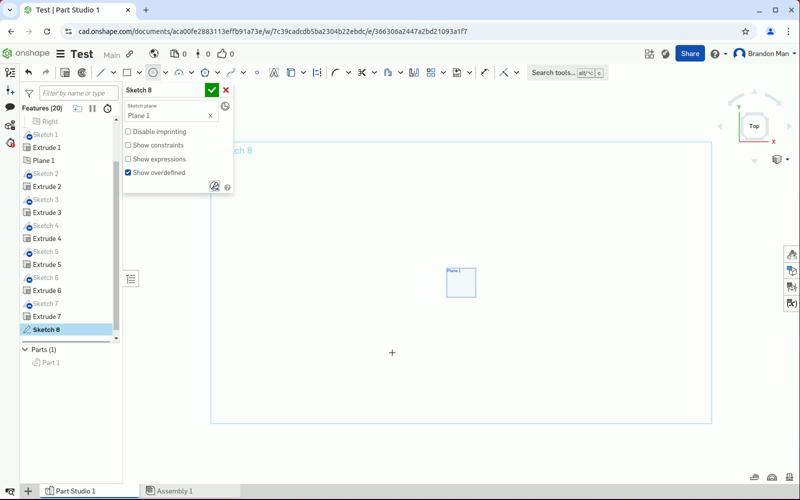
click(392, 352)
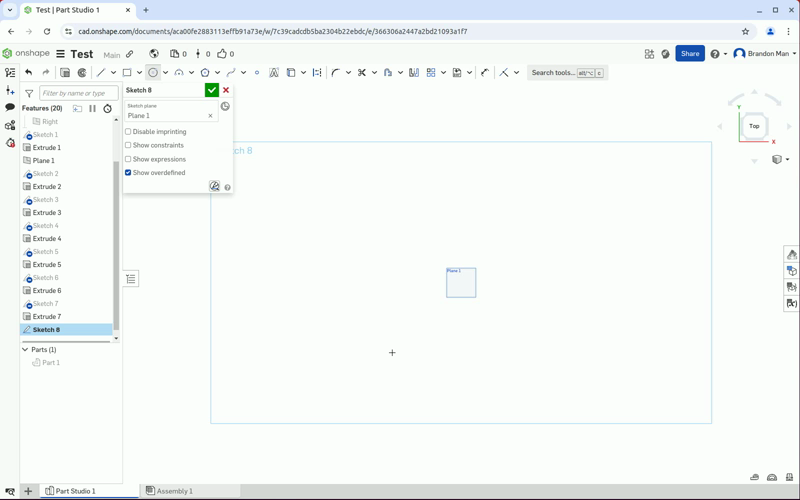
key_up(shift)
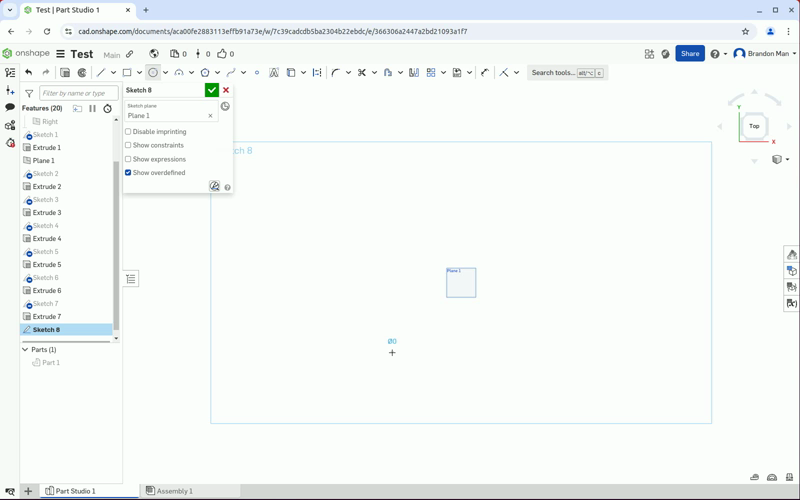
mouse_move(404, 352)
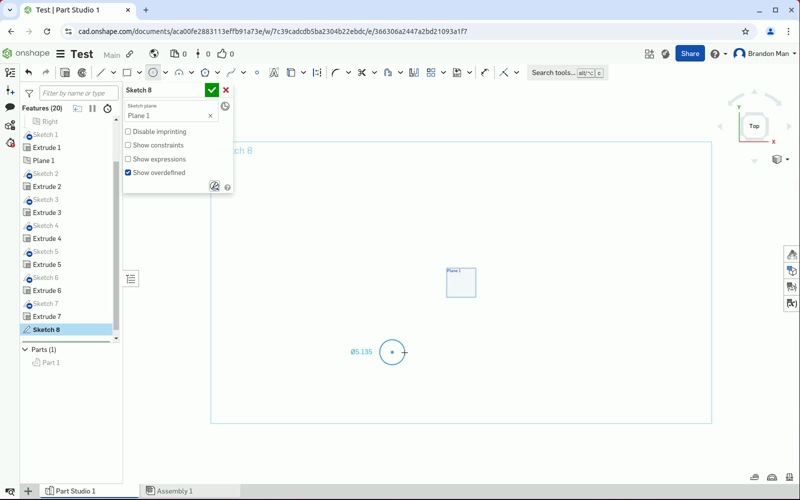
click(404, 352)
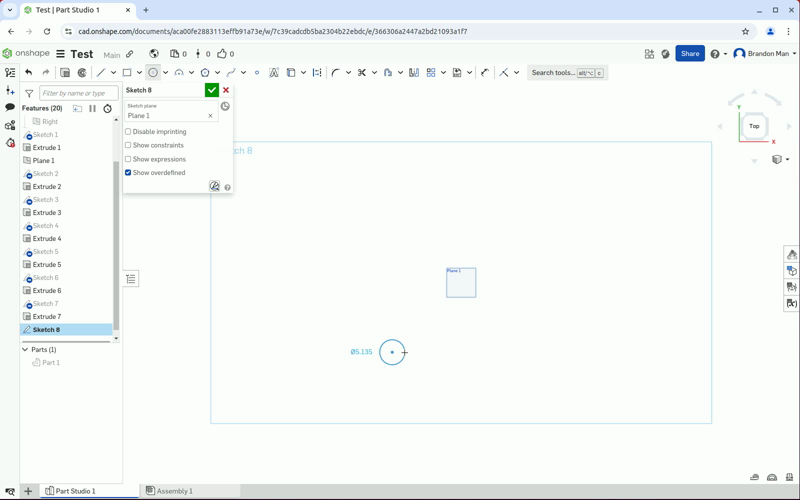
key(esc)
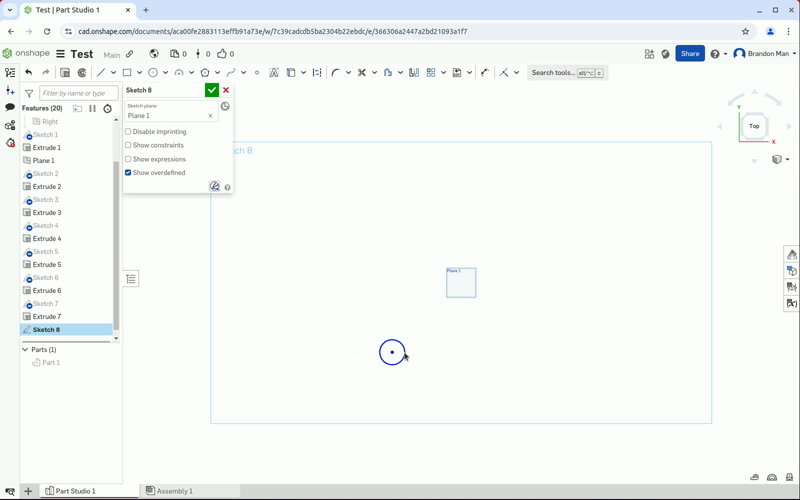
key(c)
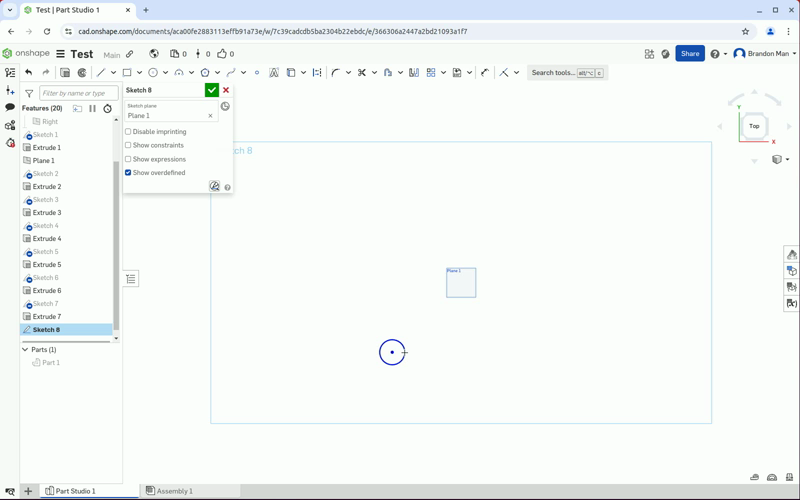
key_down(shift)
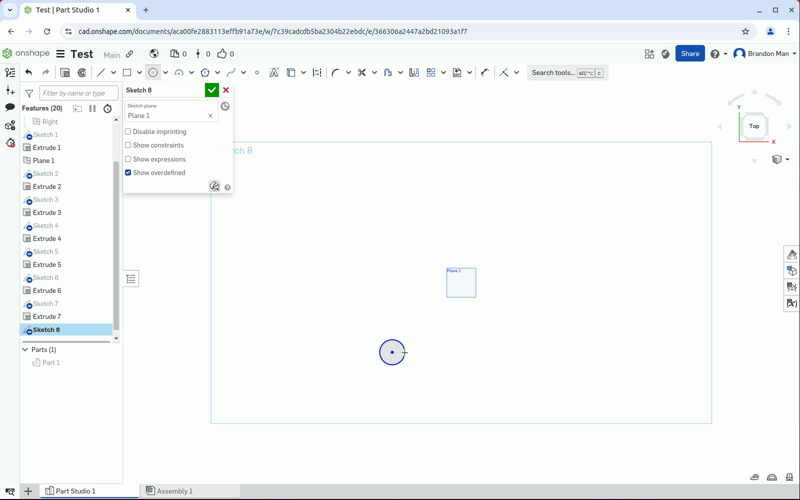
mouse_move(392, 352)
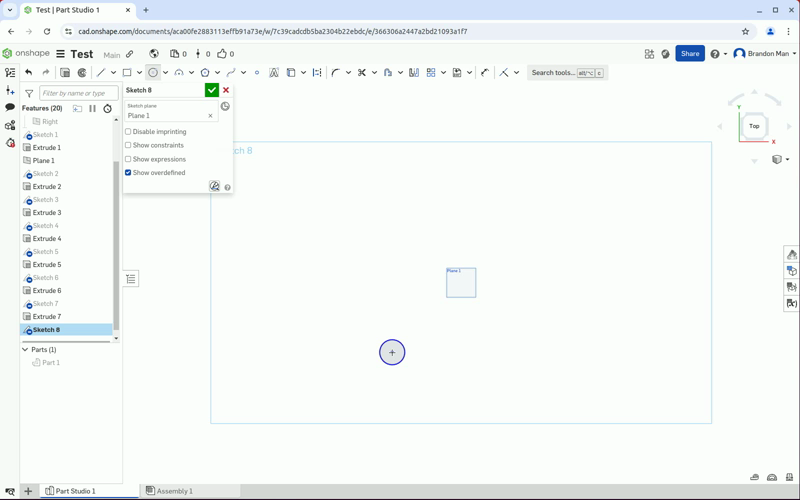
click(392, 352)
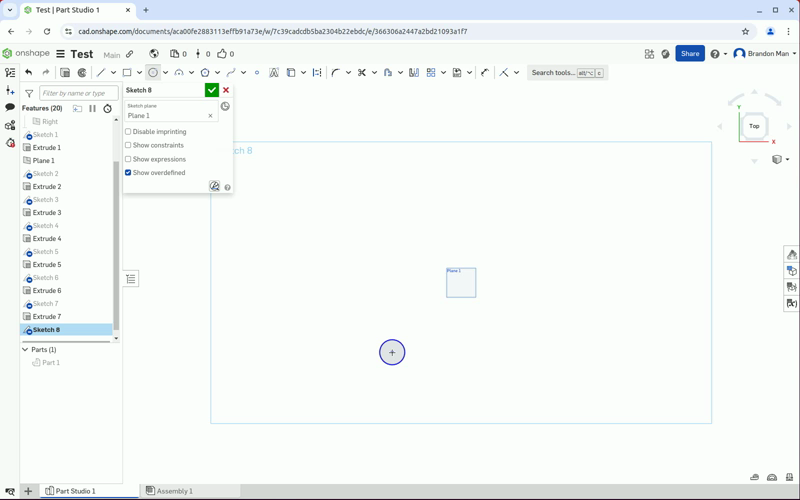
key_up(shift)
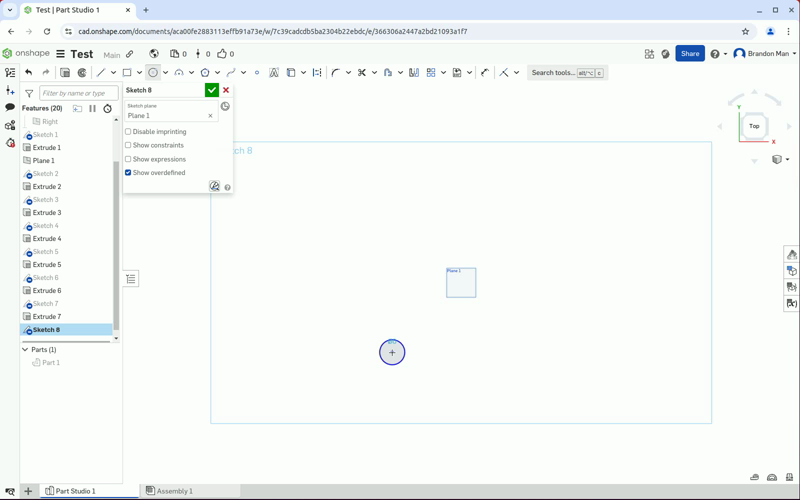
mouse_move(398, 352)
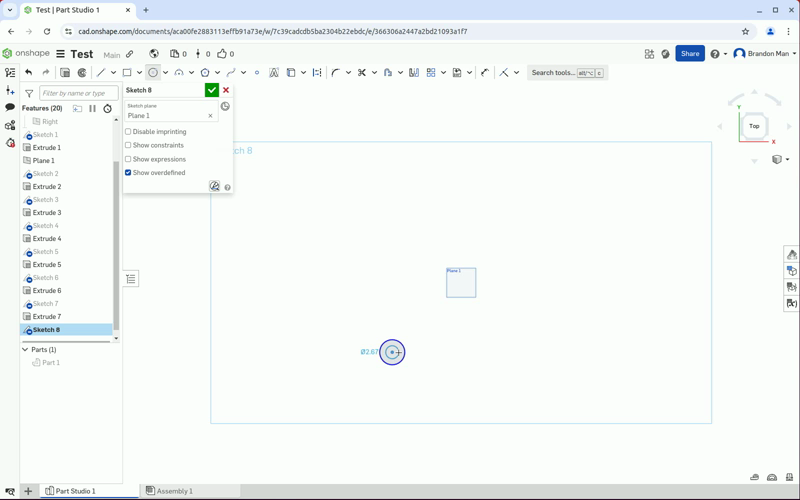
click(398, 352)
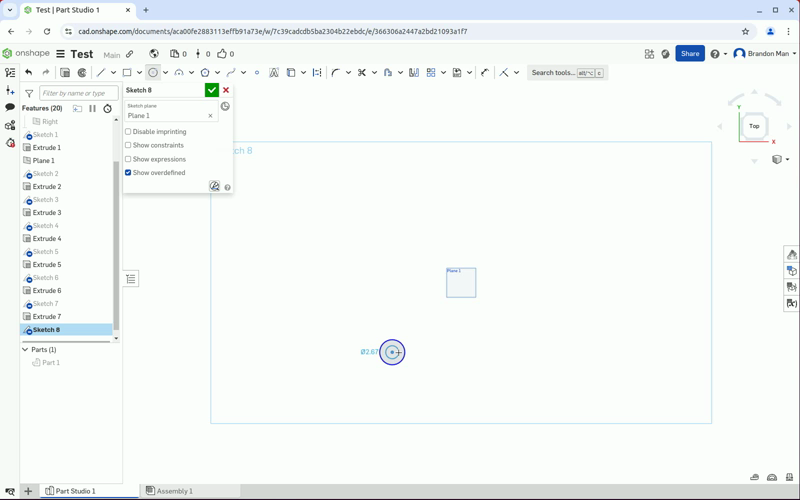
key(esc)
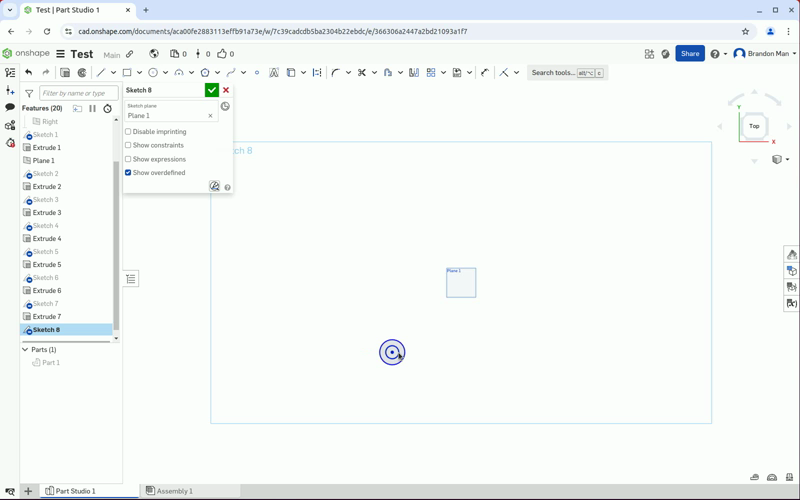
mouse_move(400, 356)
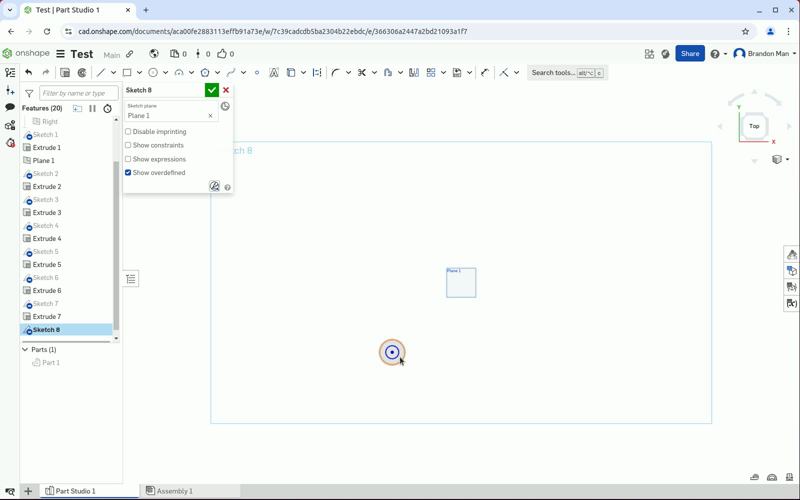
scroll(6)
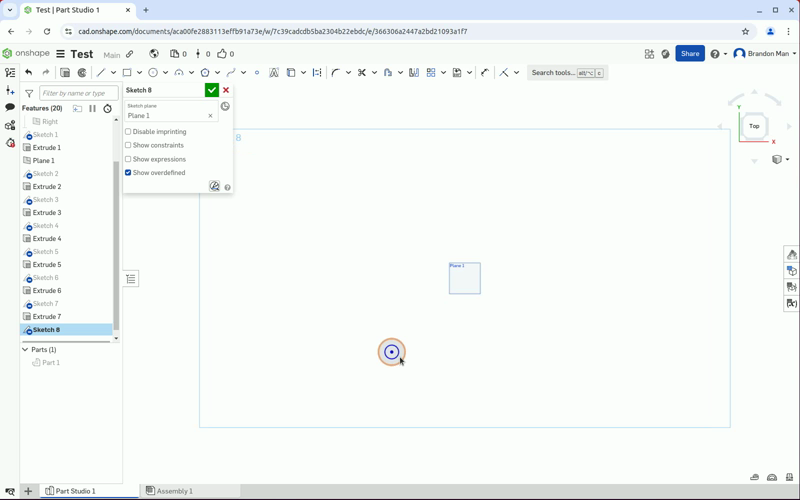
scroll(6)
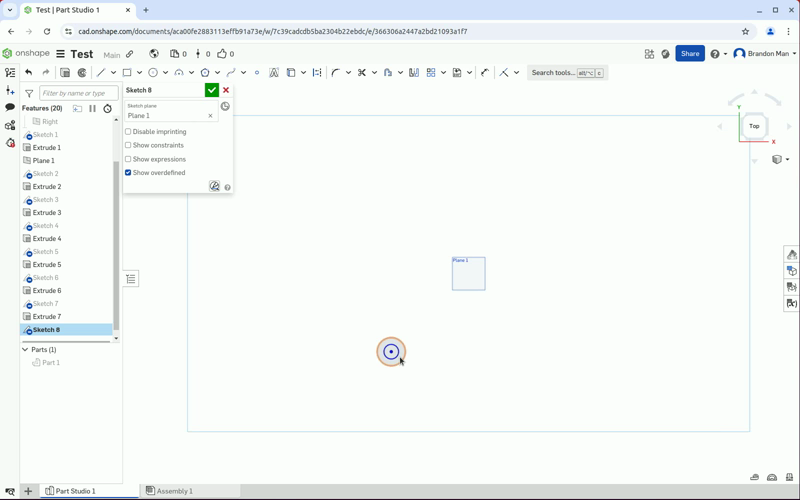
scroll(6)
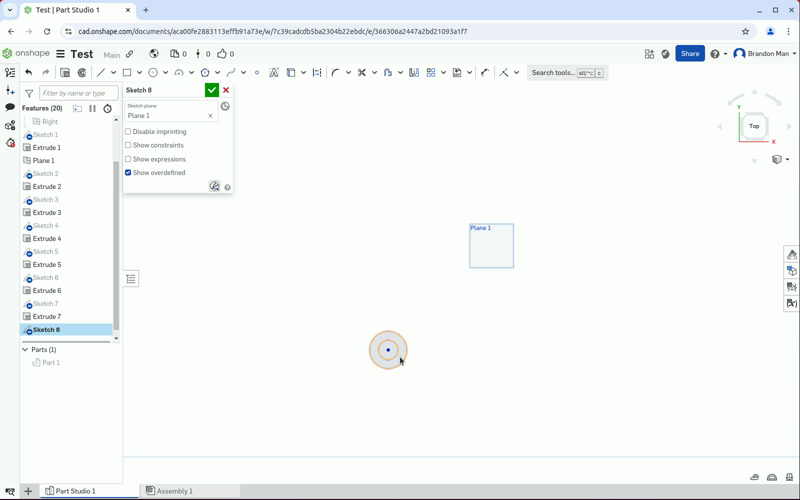
scroll(6)
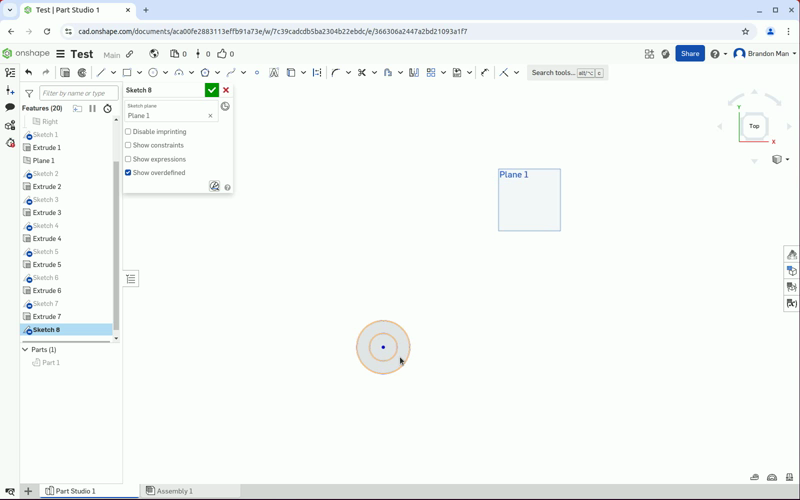
scroll(6)
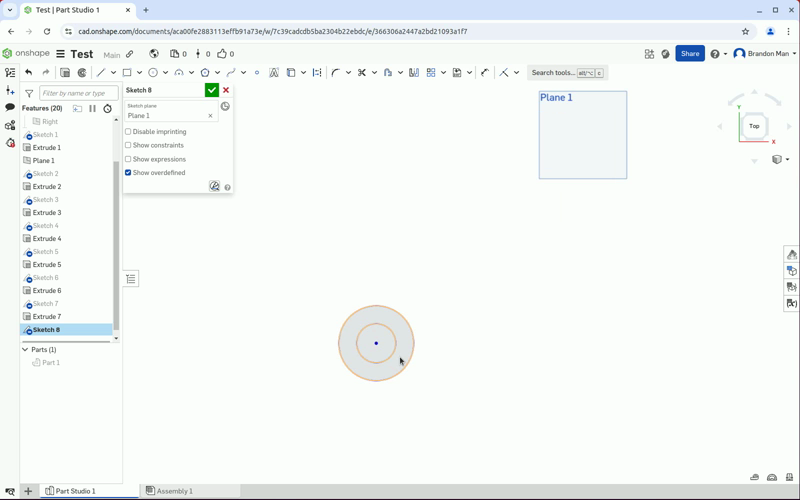
scroll(6)
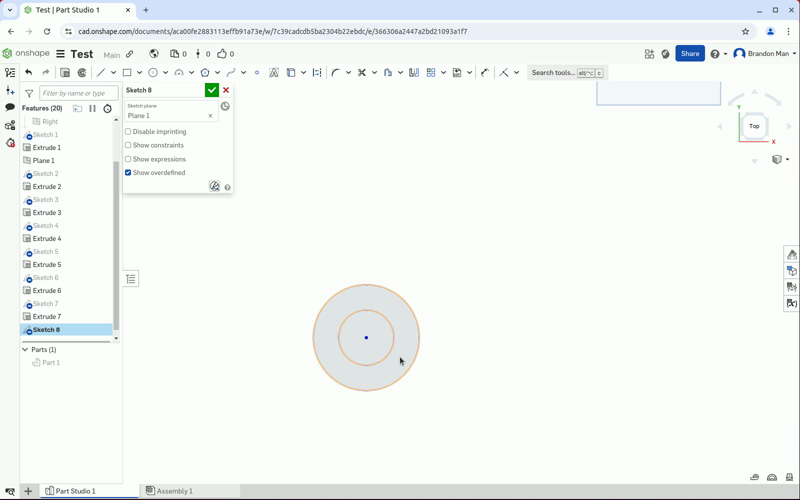
scroll(6)
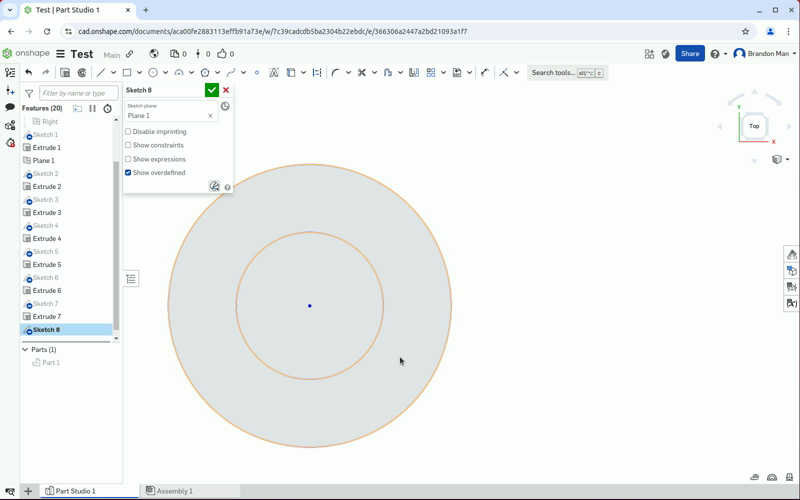
click(400, 356)
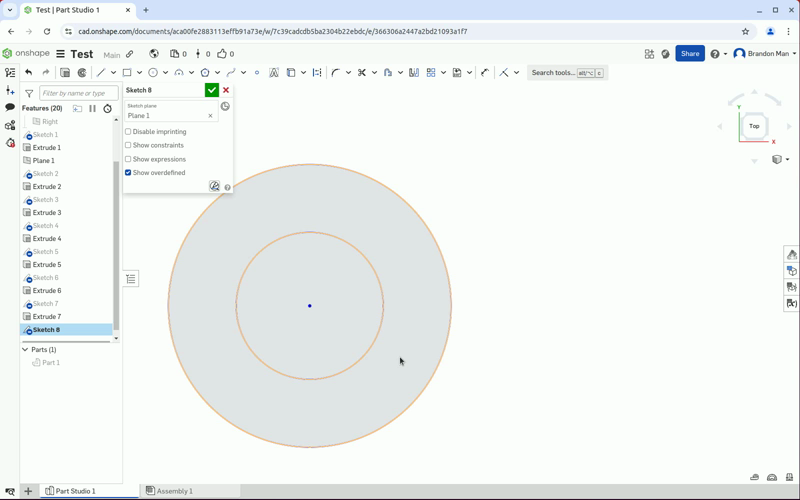
scroll(-6)
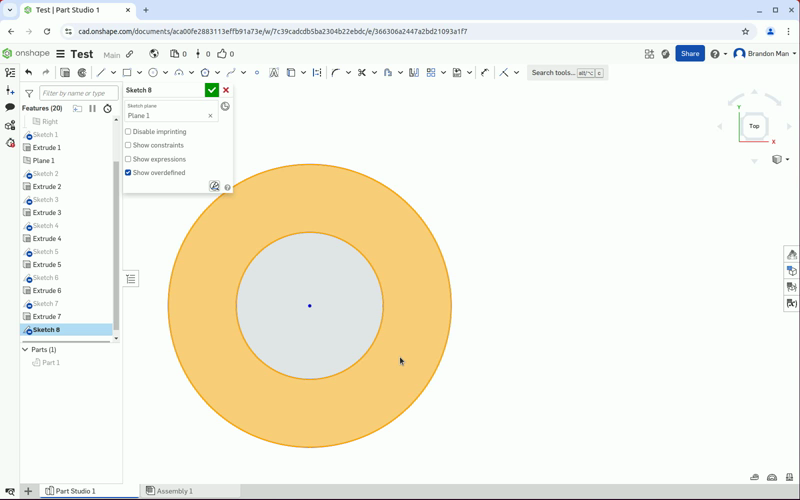
scroll(-6)
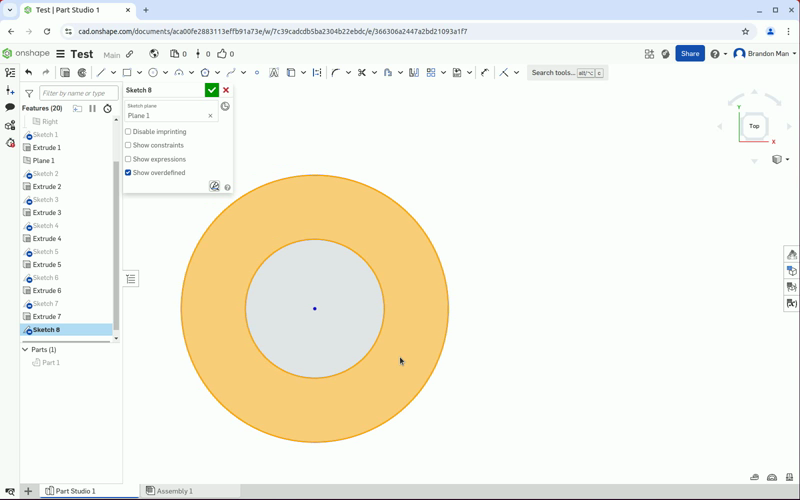
scroll(-6)
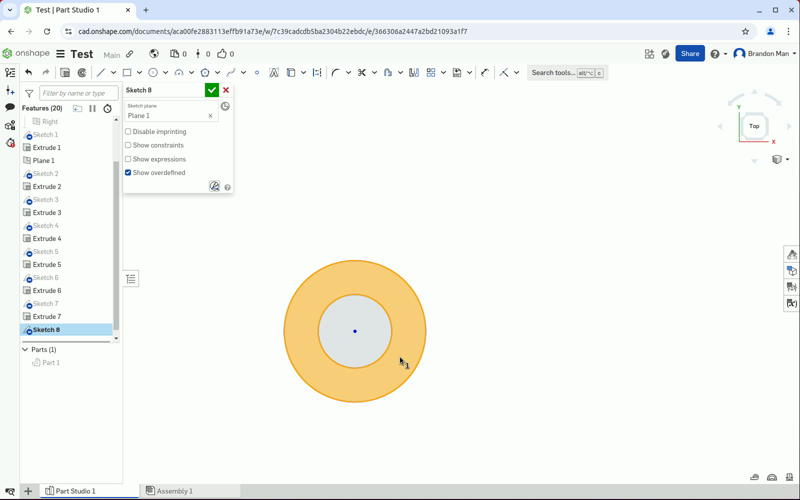
scroll(-6)
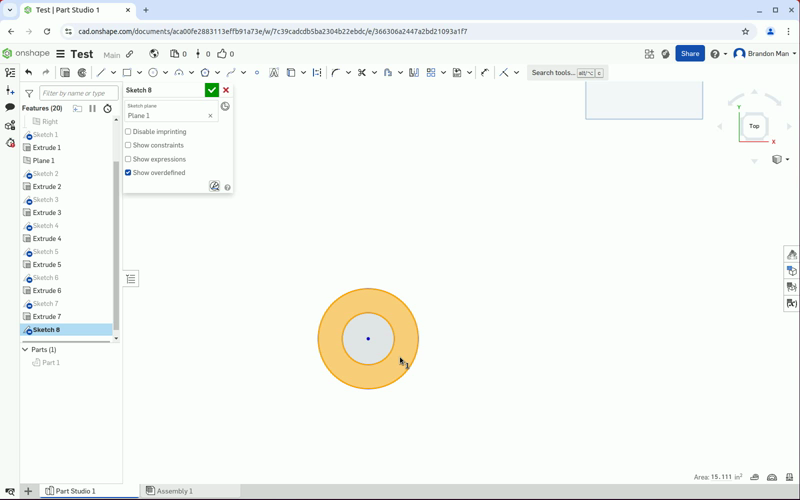
scroll(-6)
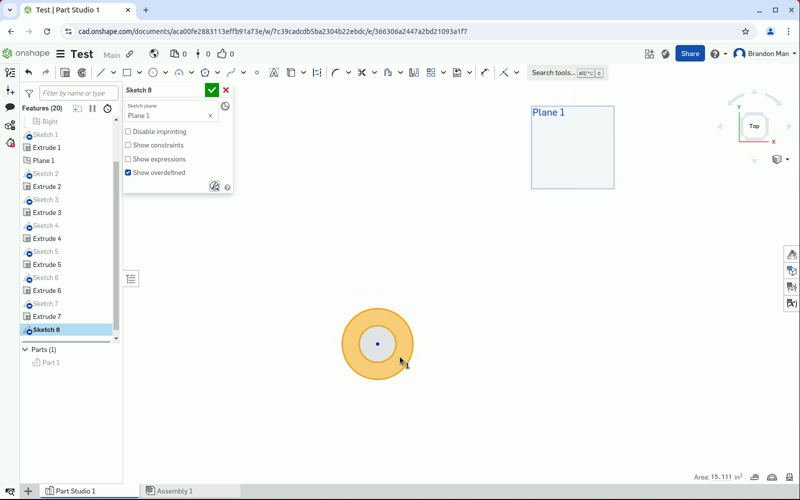
scroll(-6)
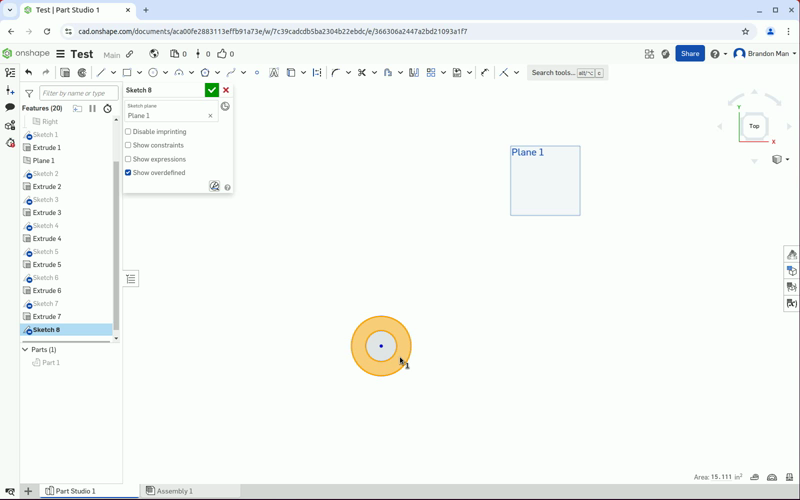
scroll(-6)
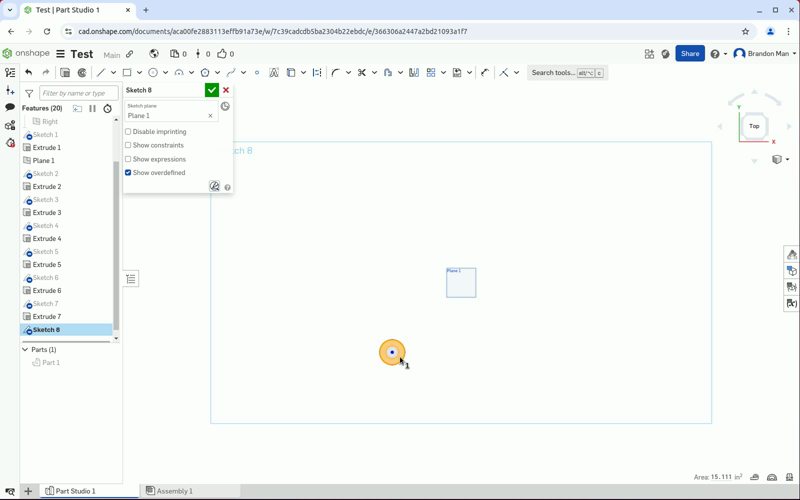
mouse_move(73, 352)
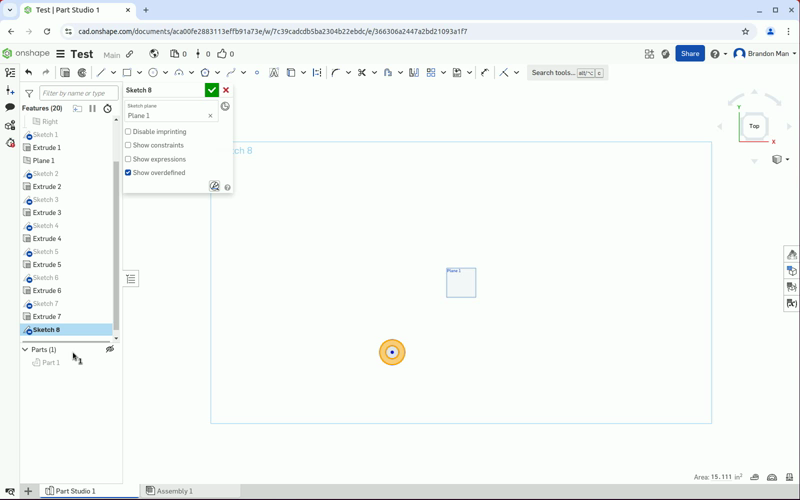
key(shift+y)
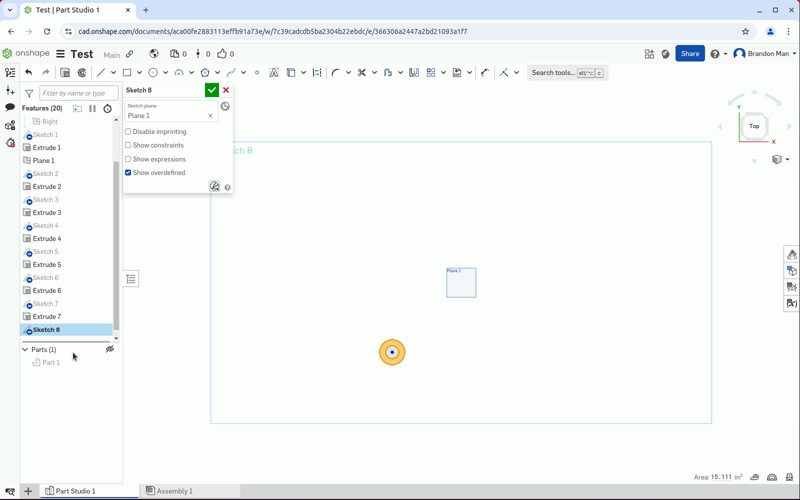
key(shift+e)
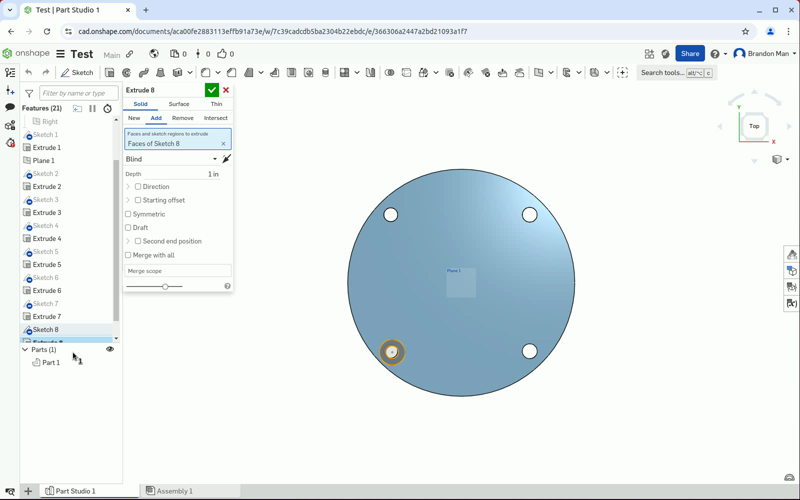
mouse_move(143, 106)
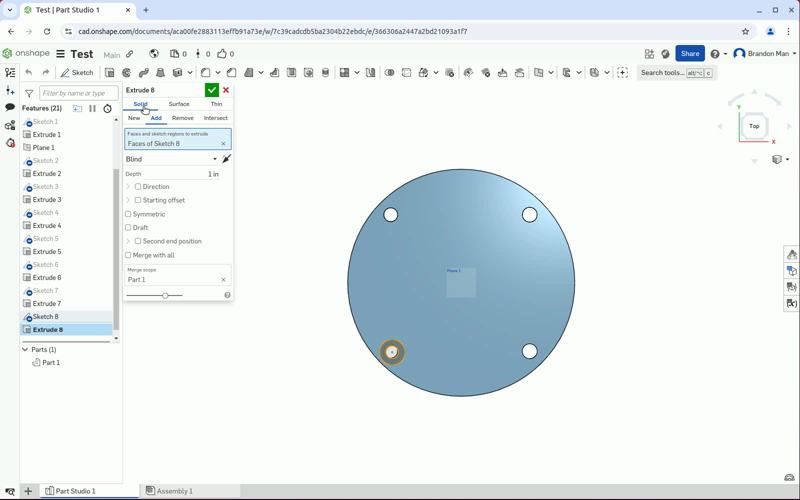
click(143, 106)
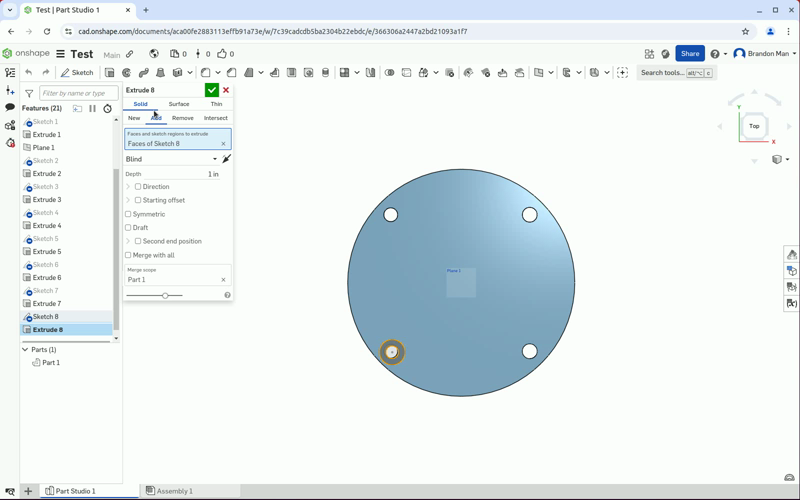
mouse_move(186, 120)
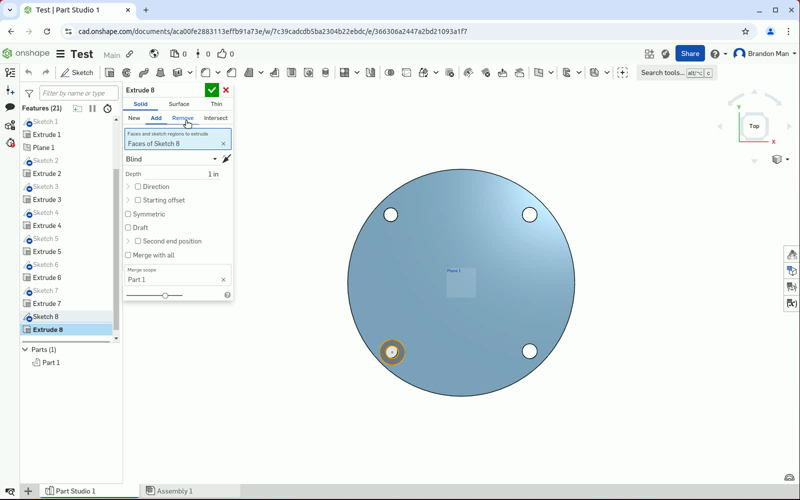
click(186, 120)
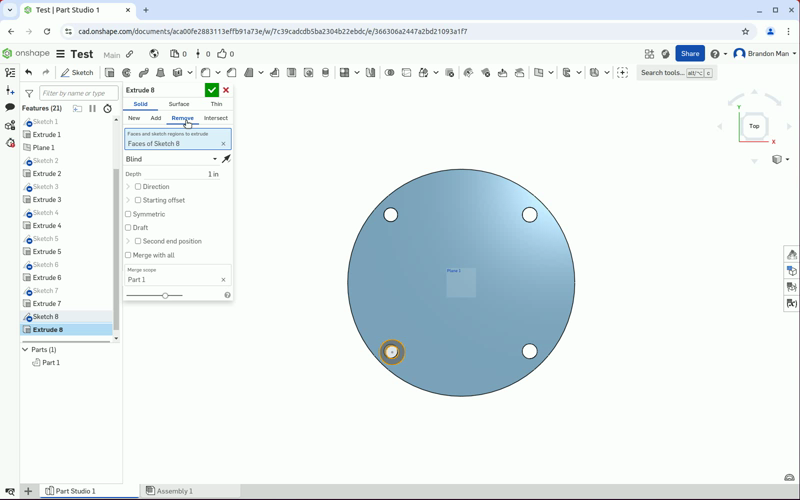
key(tab, 4)
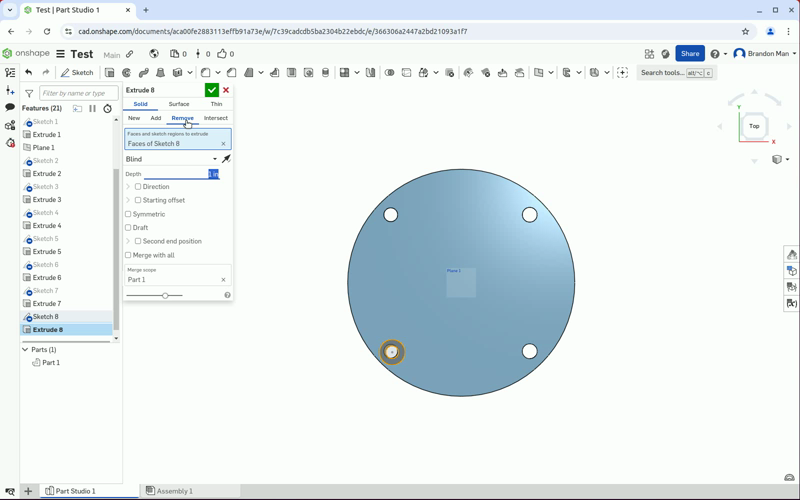
text(0.722)
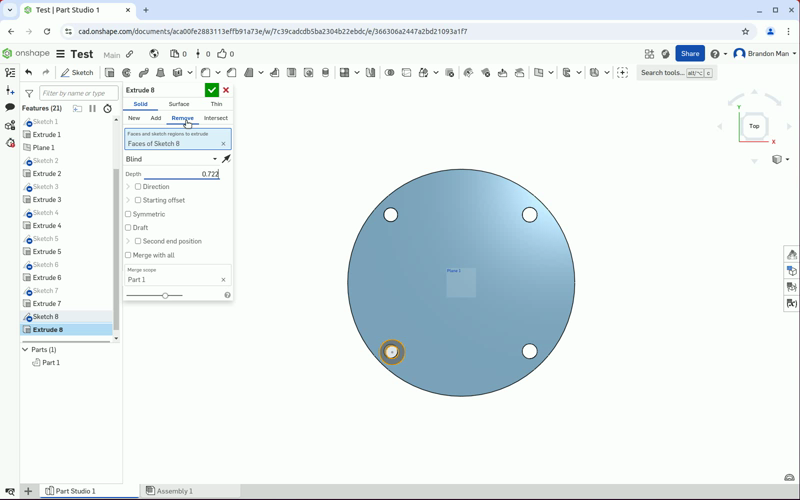
key(tab, 6)
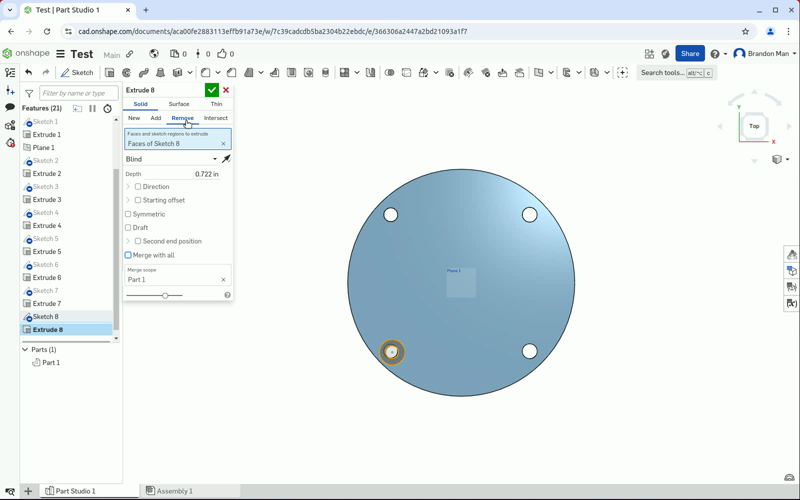
key(space)
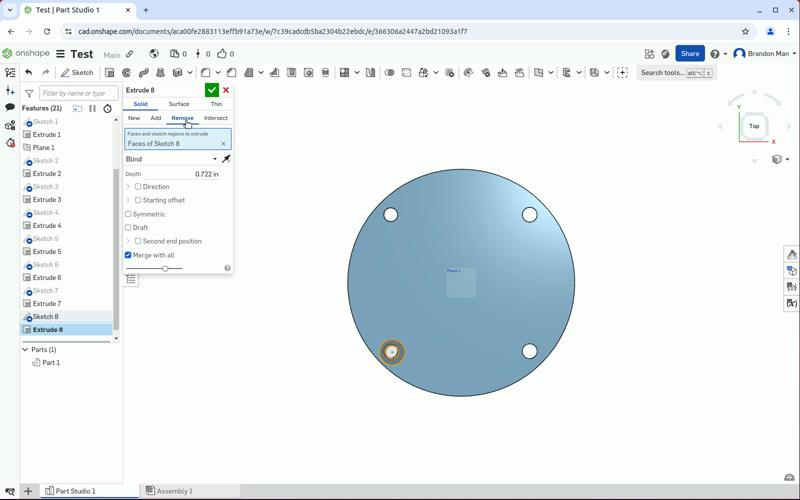
key(enter)
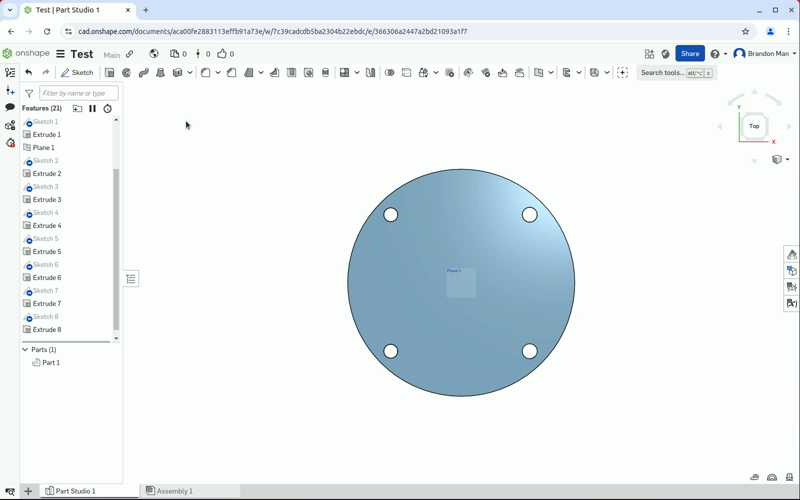
key(shift+h)
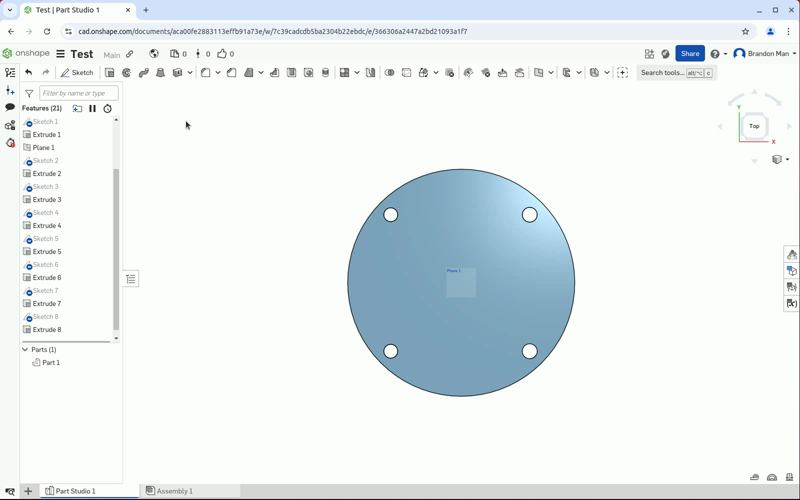
key(shift+h)
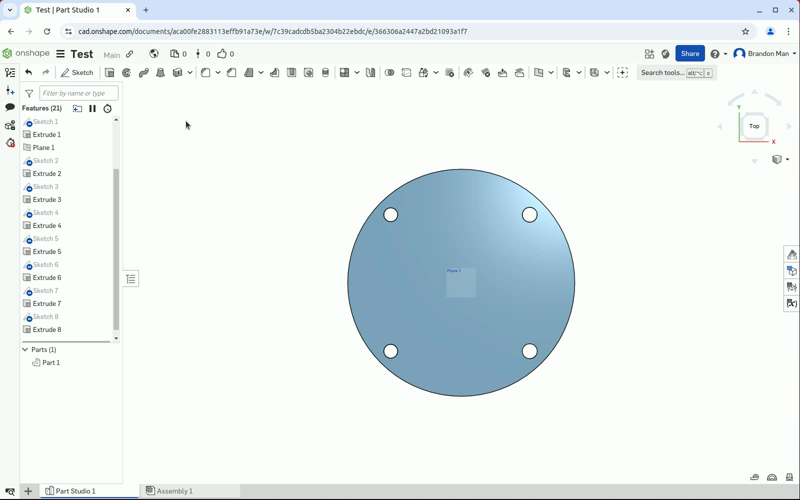
mouse_move(69, 124)
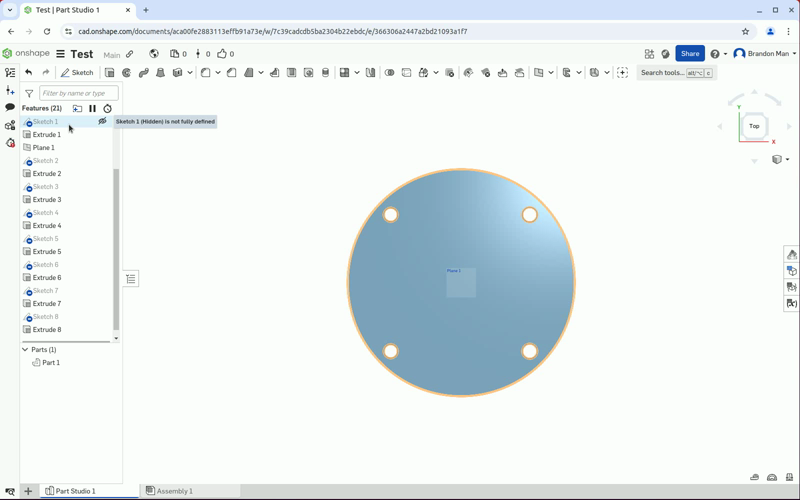
click(69, 124)
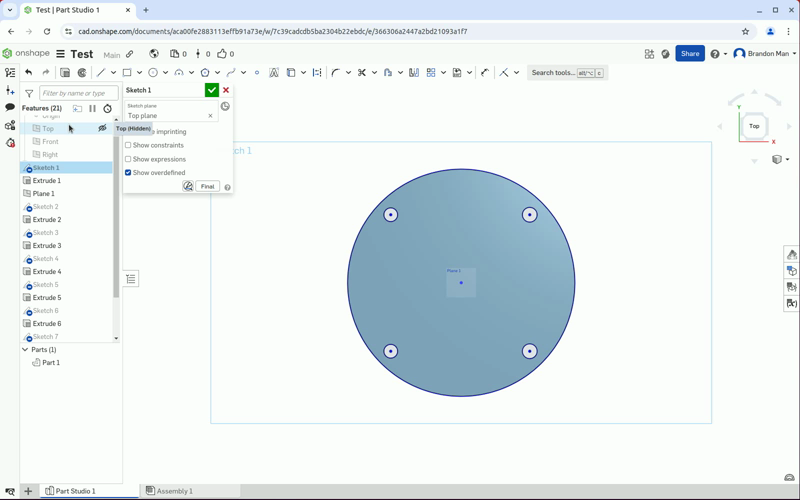
mouse_move(229, 92)
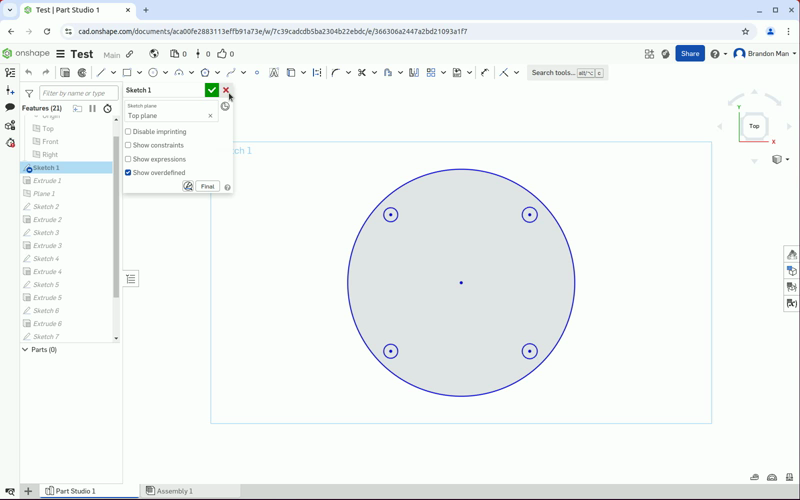
click(229, 92)
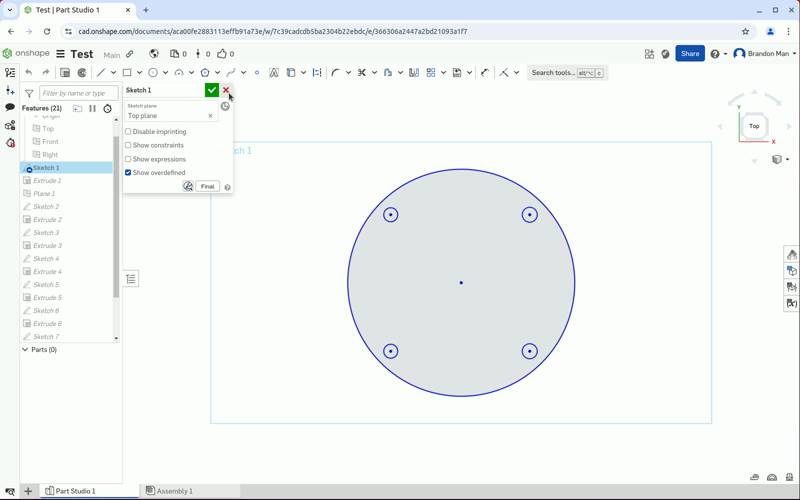
key(shift+s)
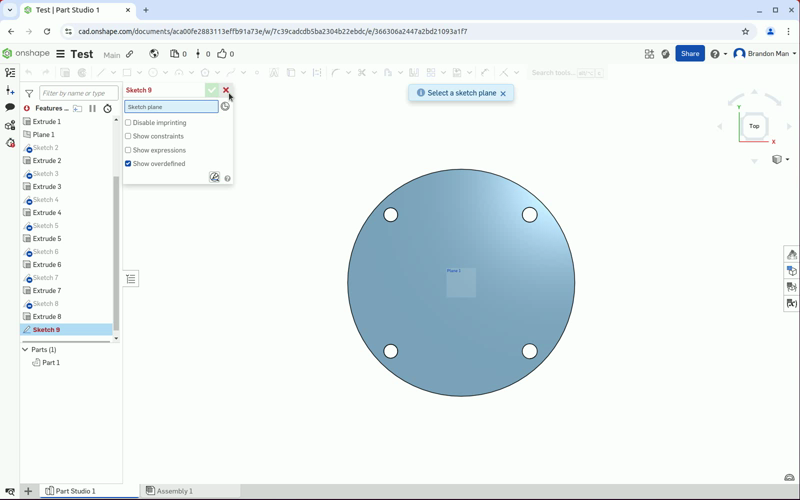
mouse_move(69, 137)
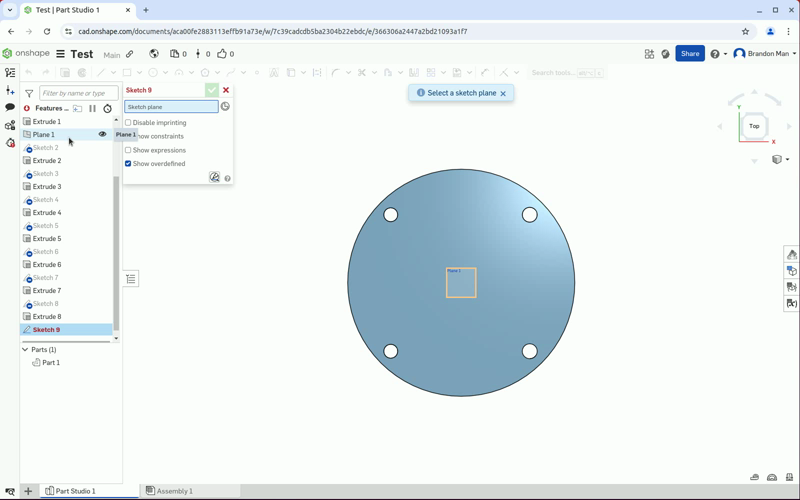
click(69, 137)
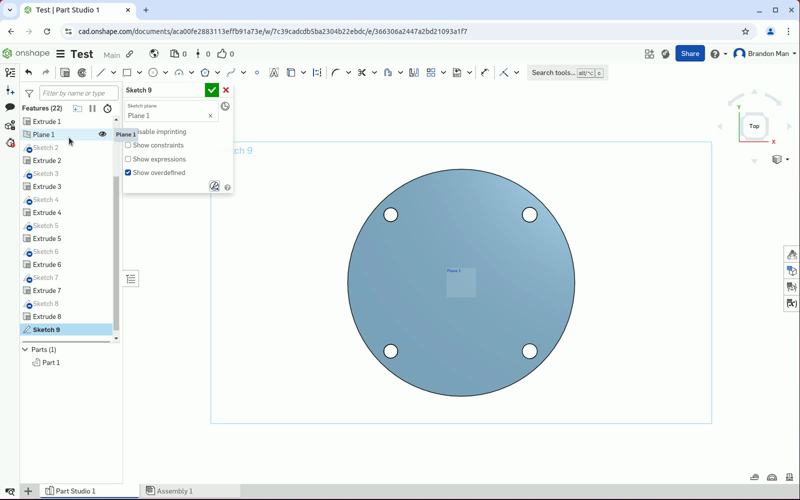
mouse_move(73, 352)
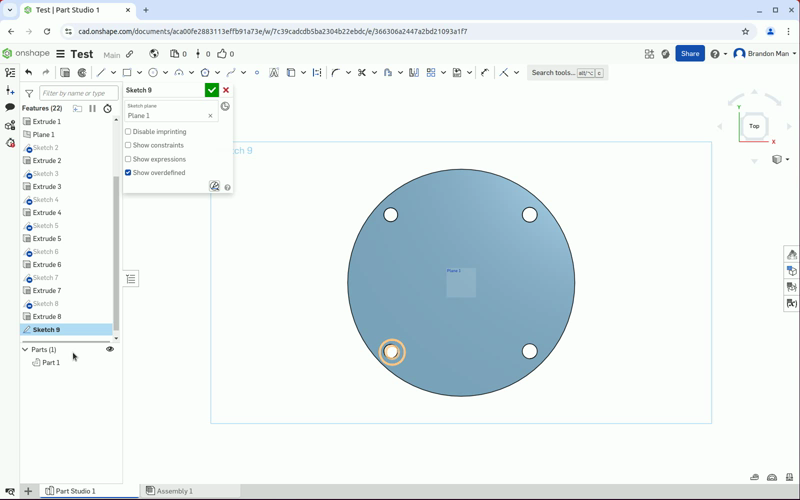
key(y)
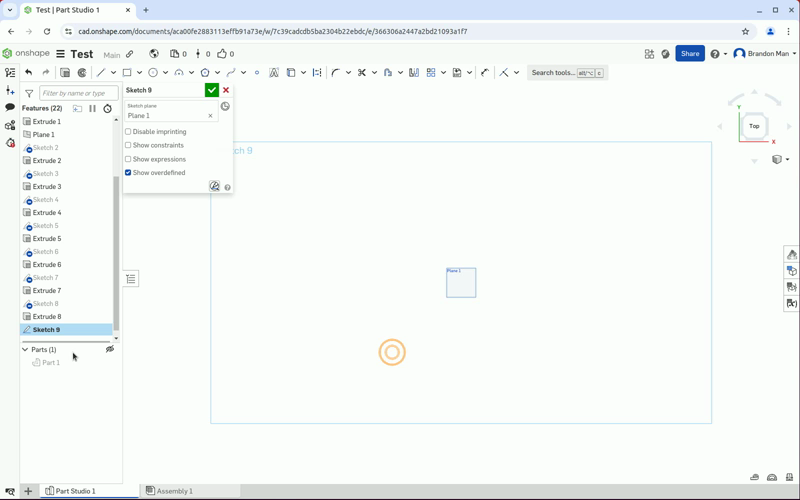
key(c)
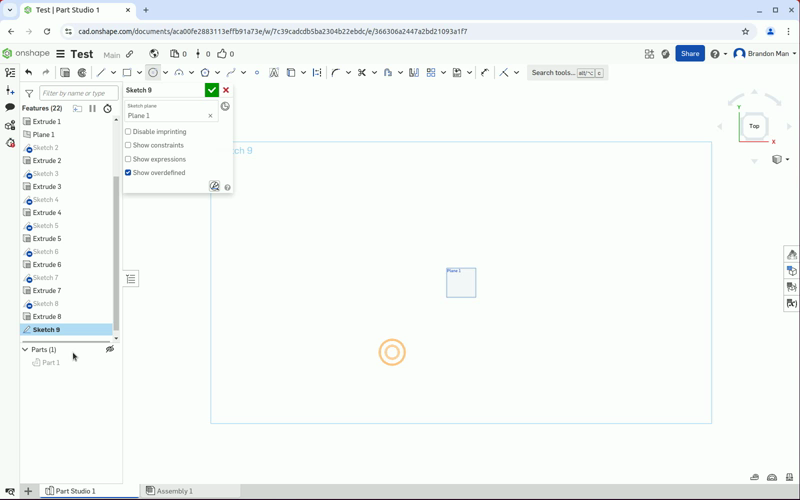
key_down(shift)
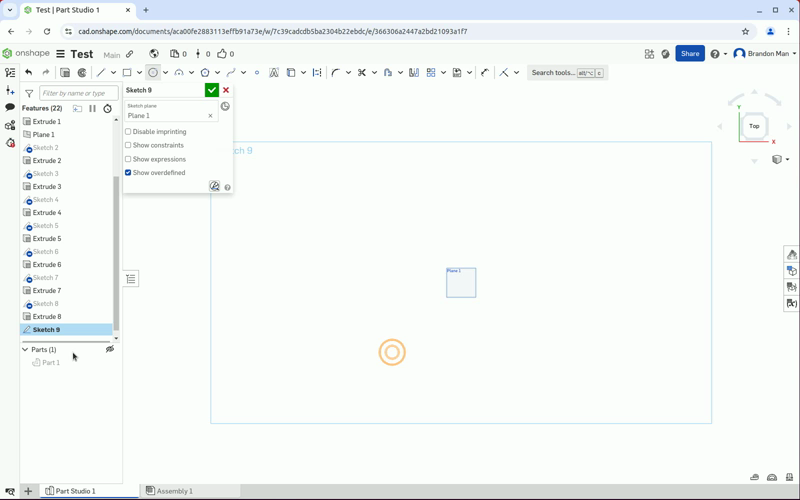
mouse_move(530, 352)
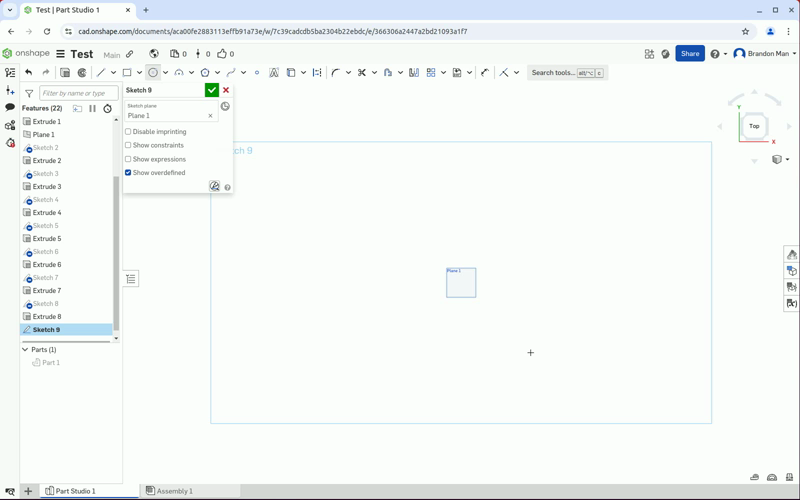
click(530, 352)
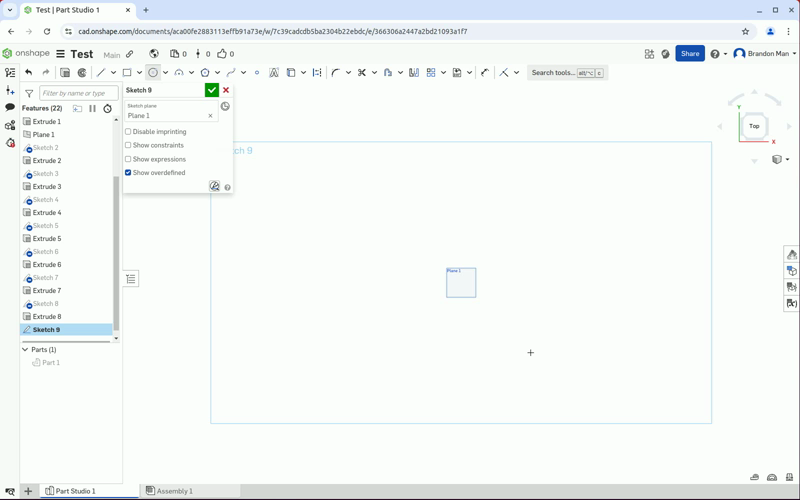
key_up(shift)
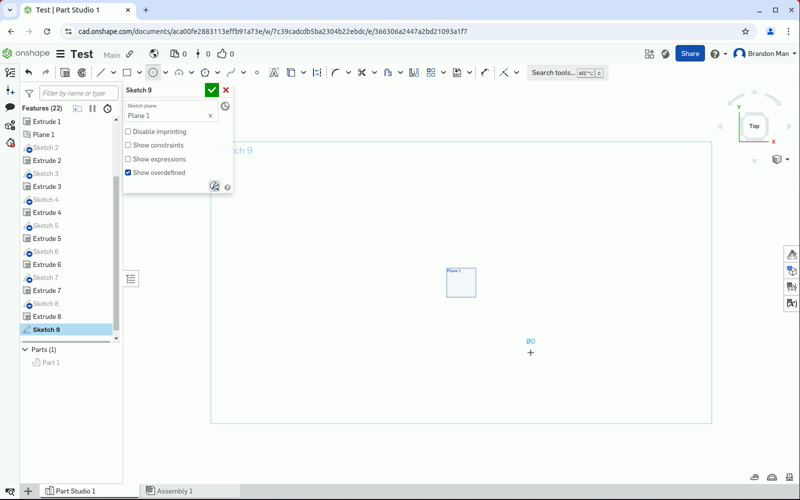
mouse_move(543, 352)
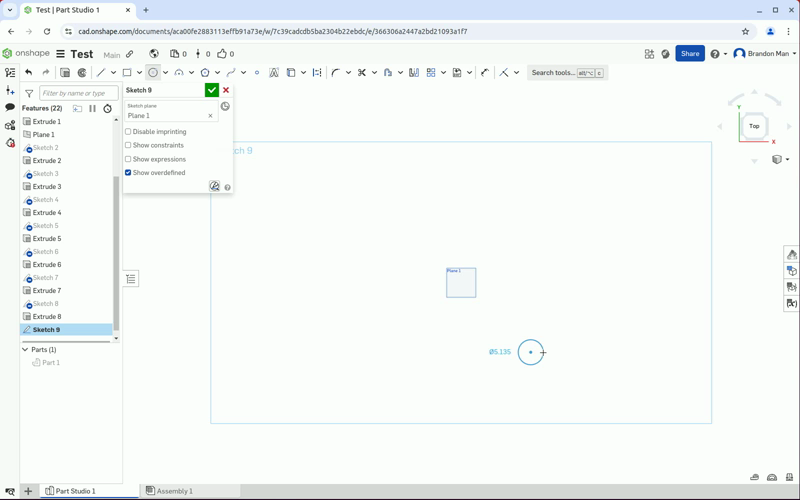
click(543, 352)
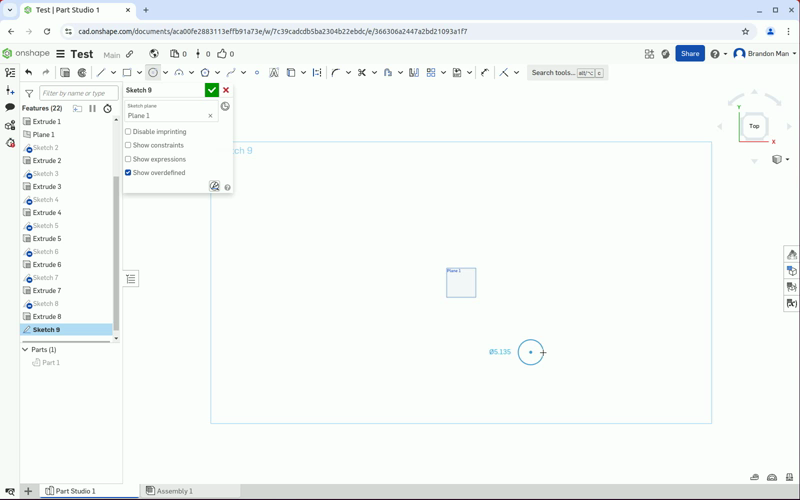
key(esc)
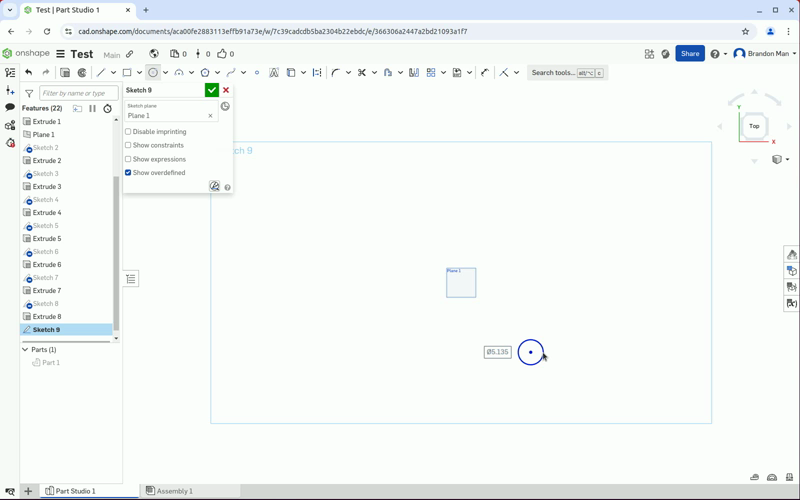
key(c)
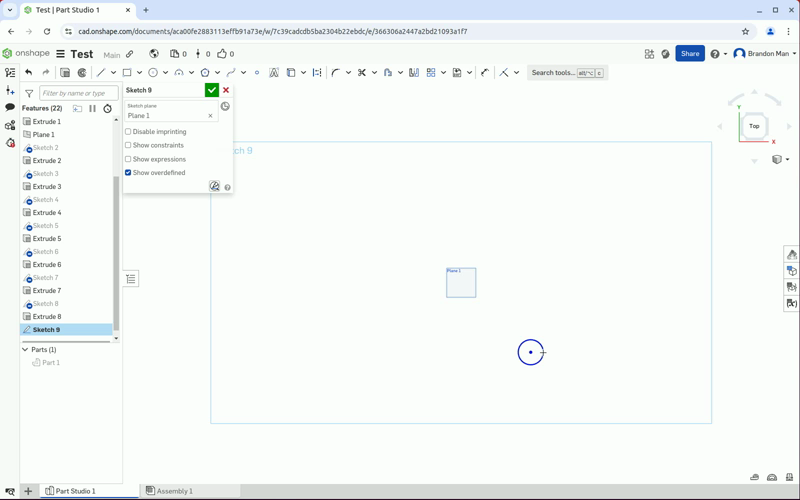
key_down(shift)
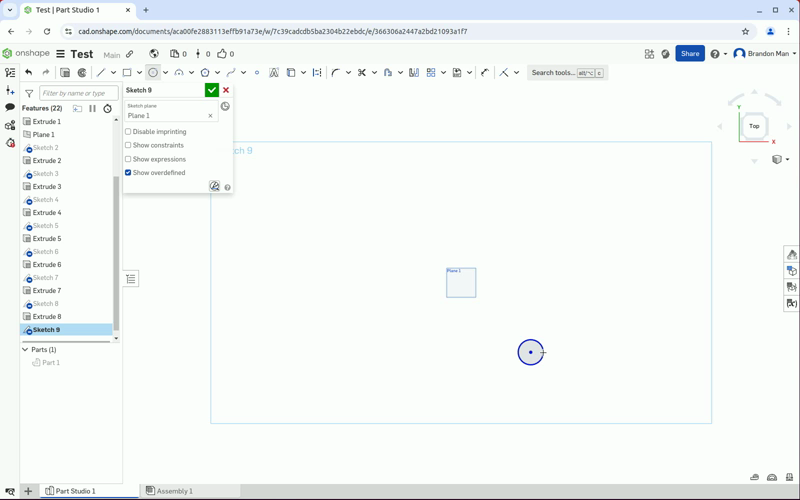
mouse_move(530, 352)
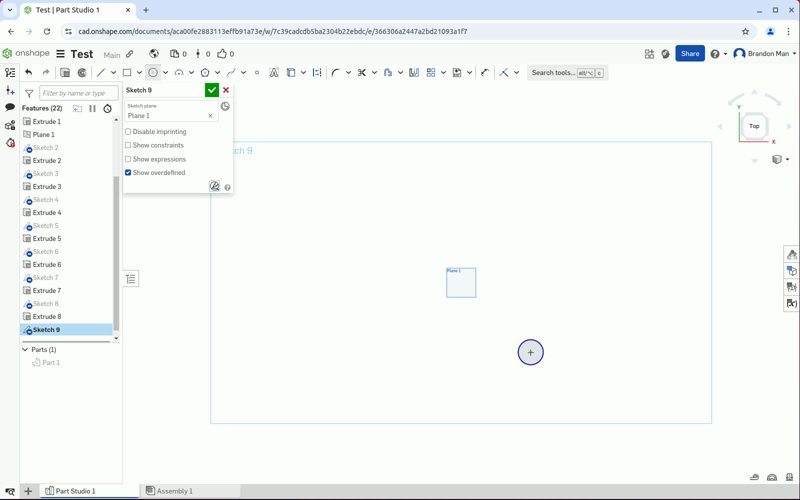
click(530, 352)
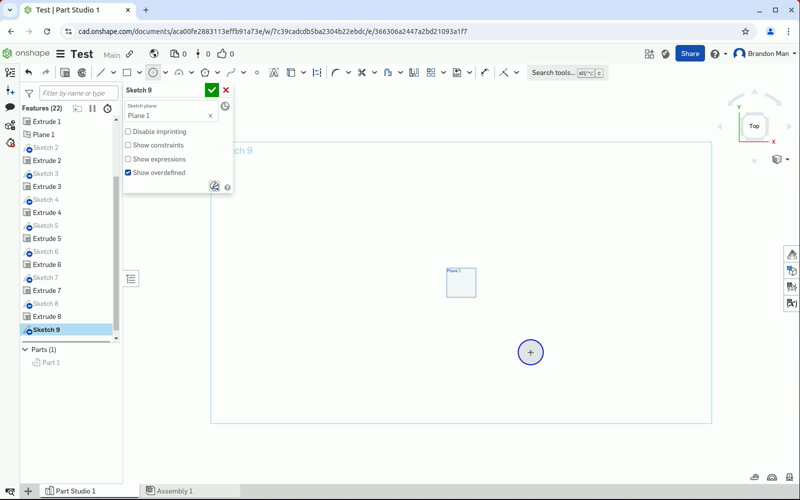
key_up(shift)
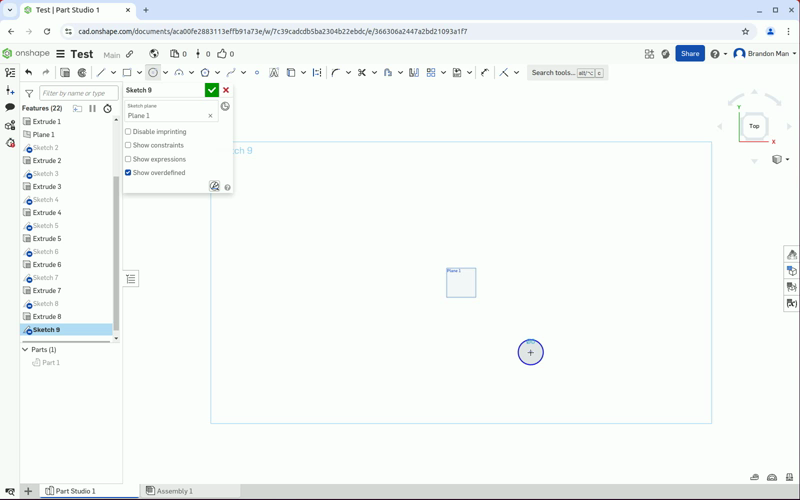
mouse_move(537, 352)
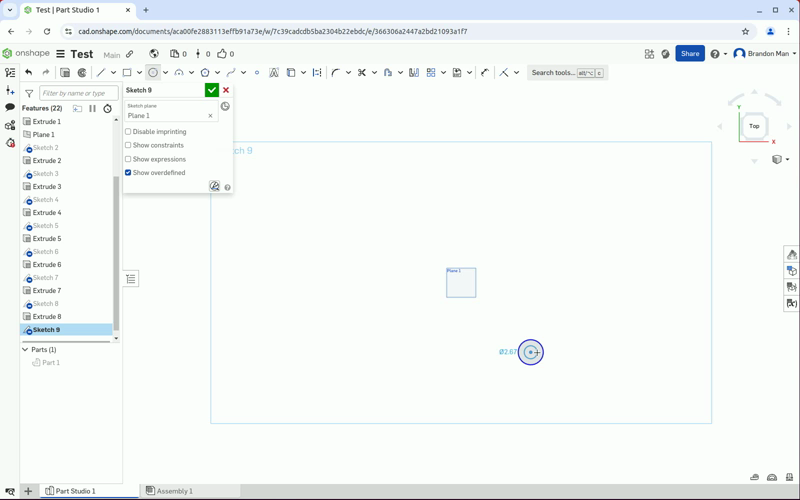
click(537, 352)
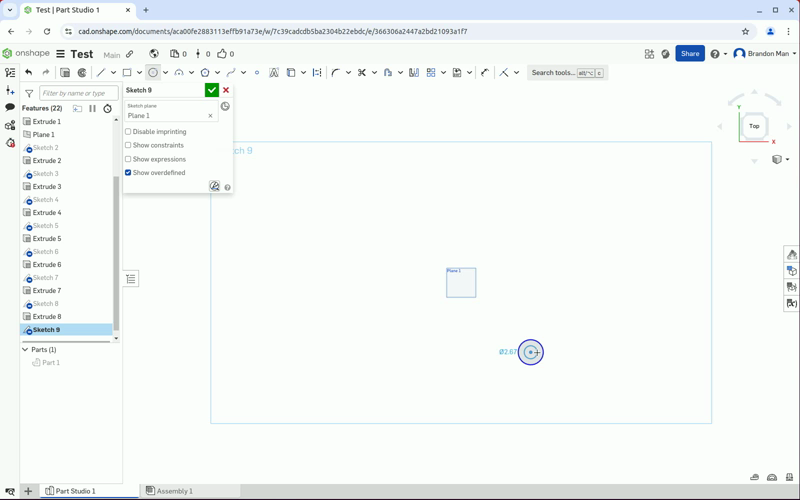
key(esc)
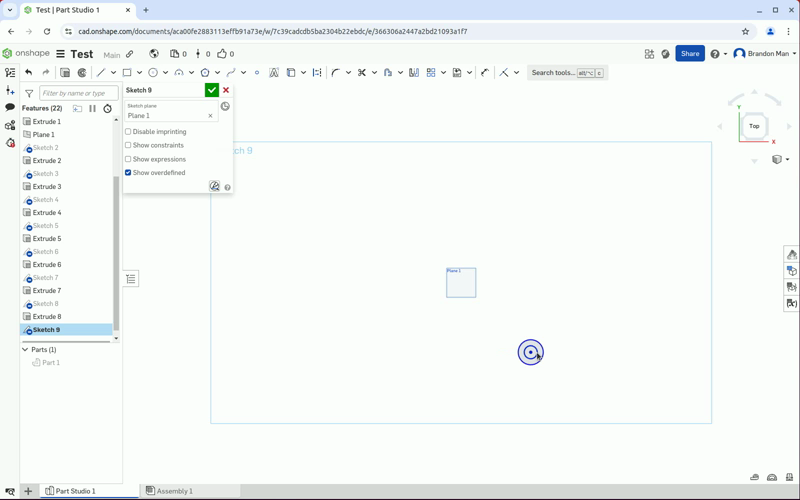
mouse_move(531, 363)
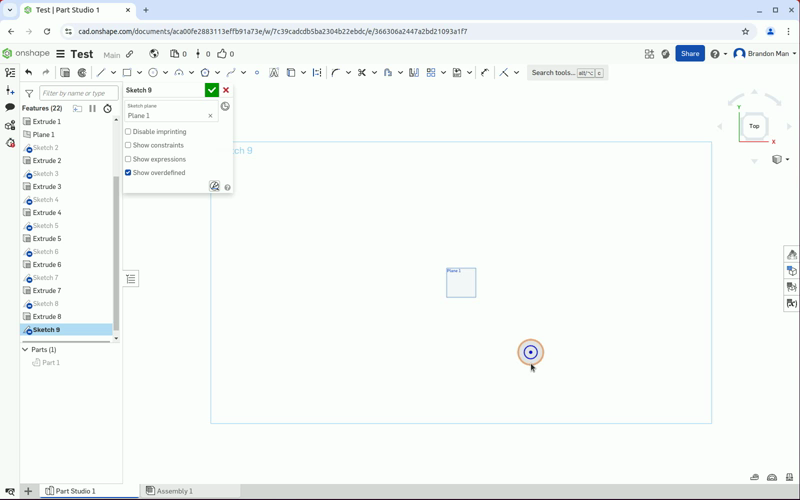
scroll(6)
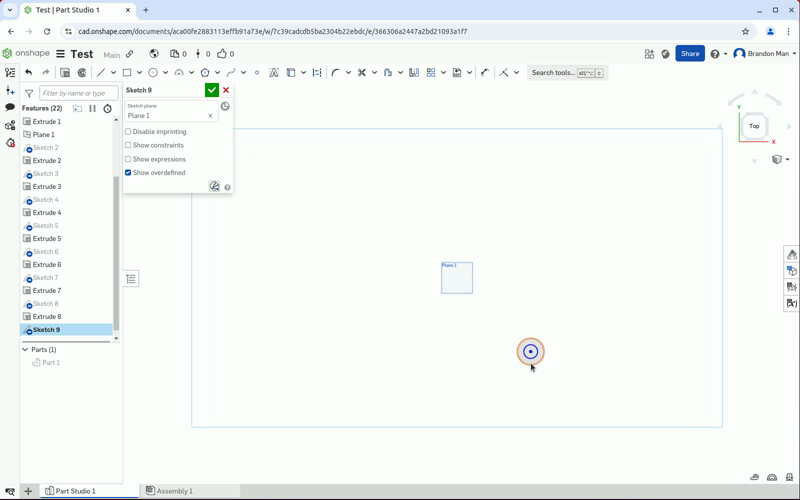
scroll(6)
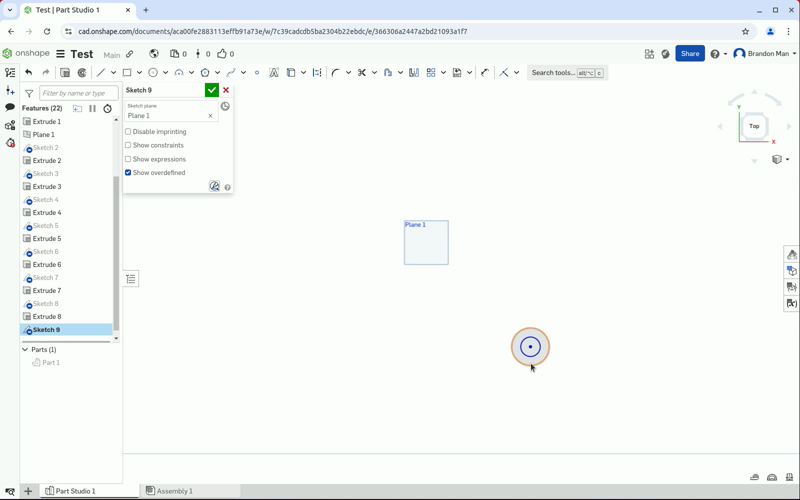
scroll(6)
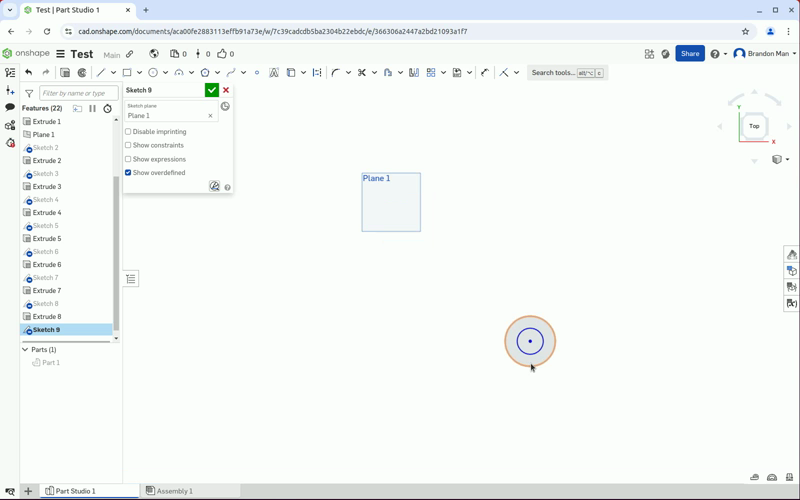
scroll(6)
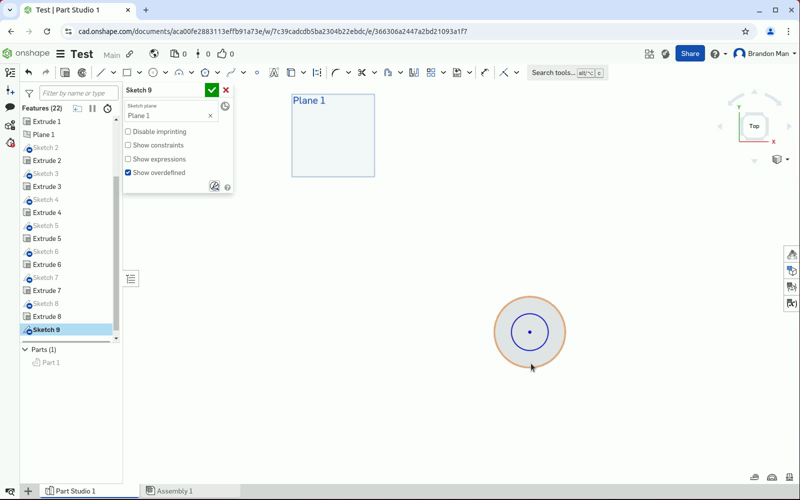
scroll(6)
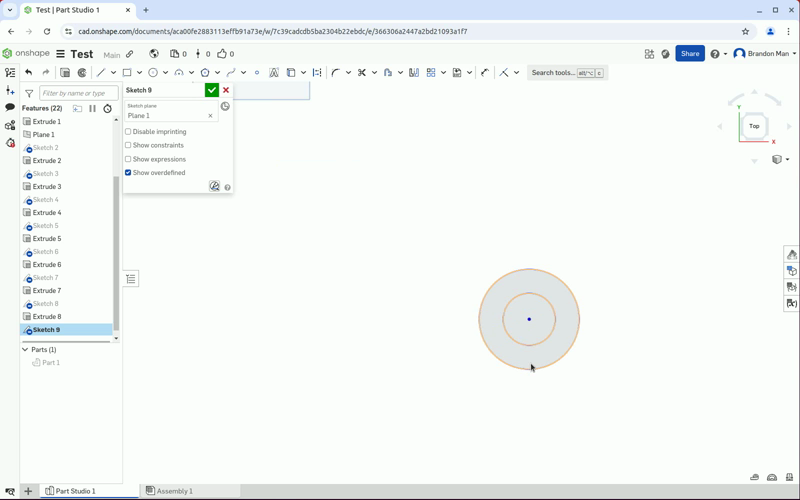
scroll(6)
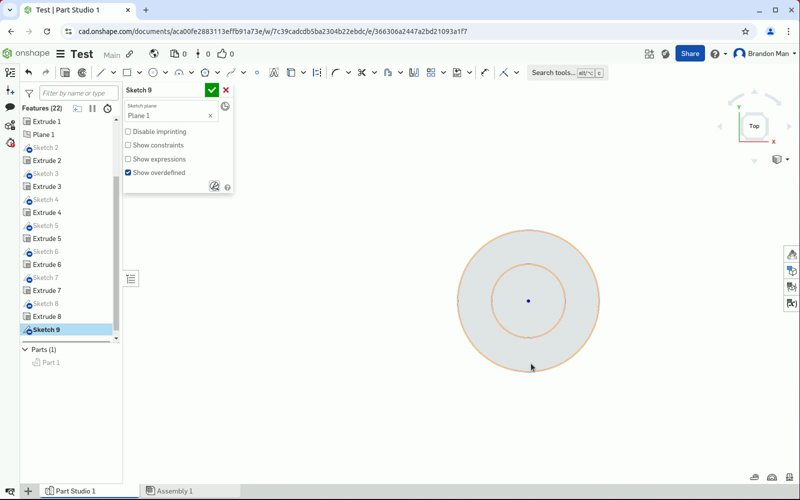
scroll(6)
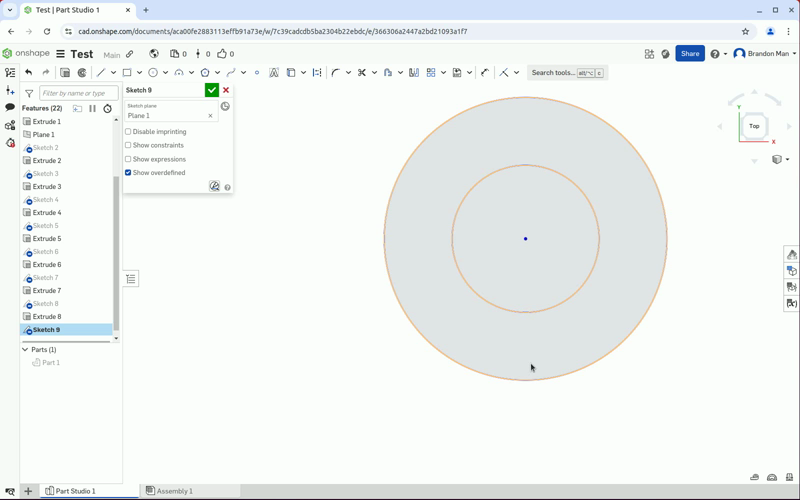
click(531, 363)
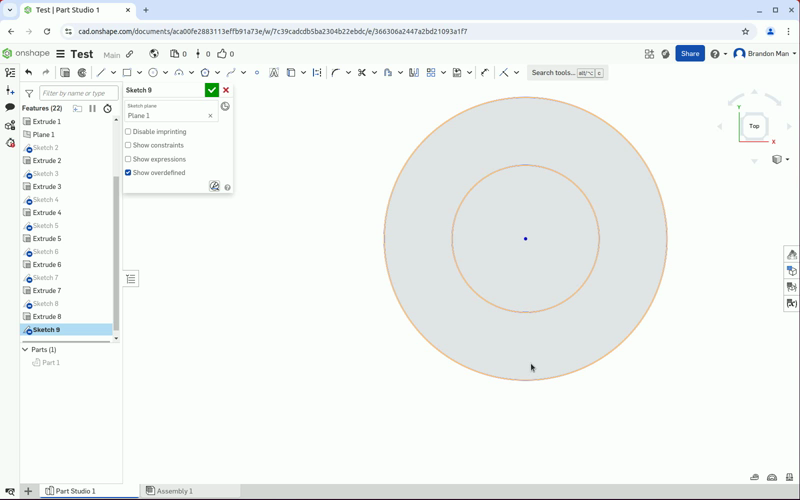
scroll(-6)
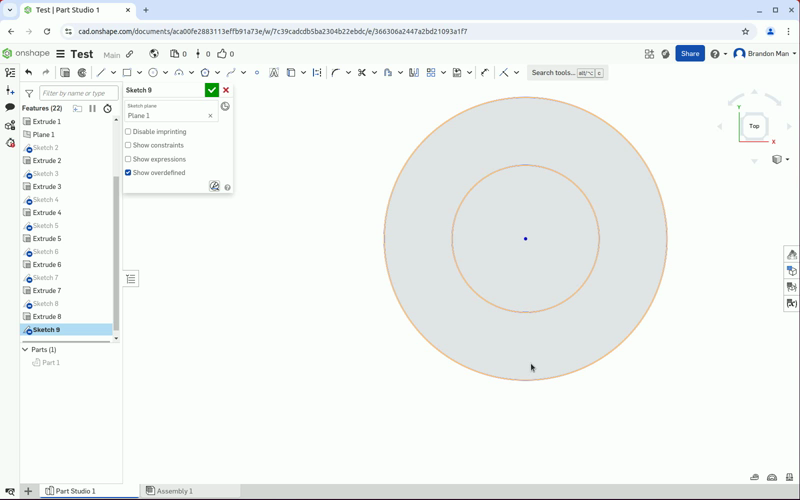
scroll(-6)
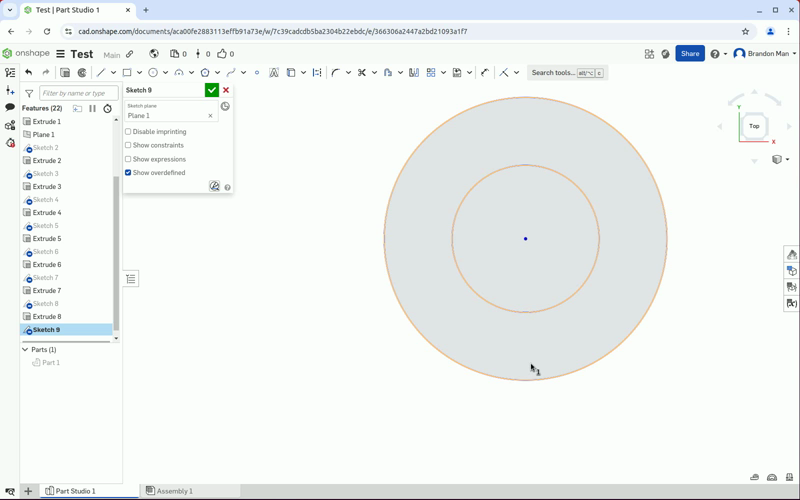
scroll(-6)
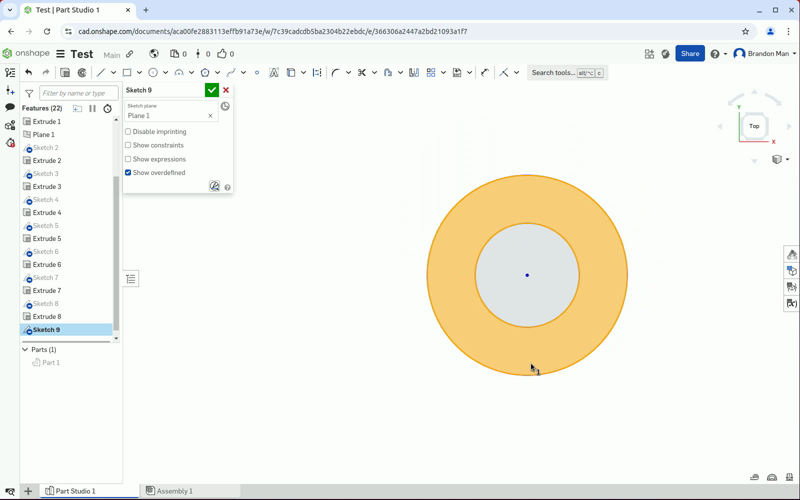
scroll(-6)
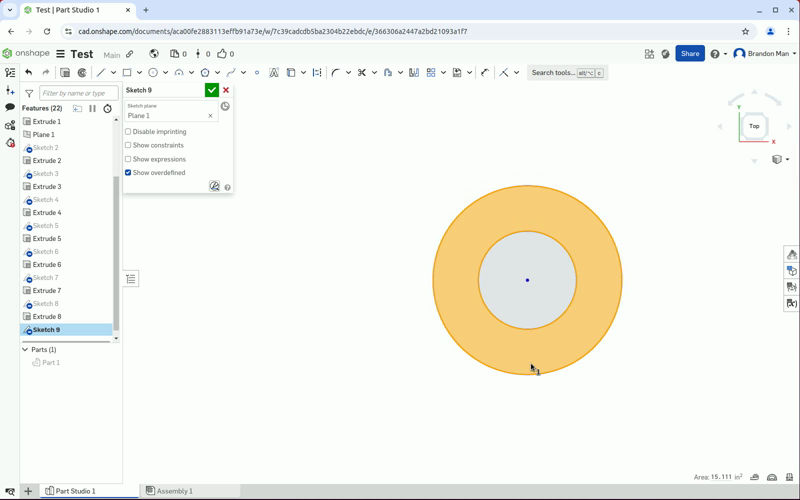
scroll(-6)
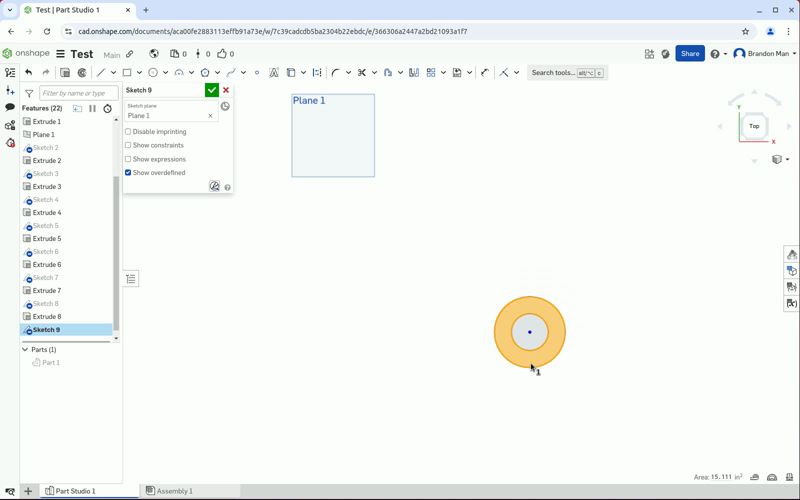
scroll(-6)
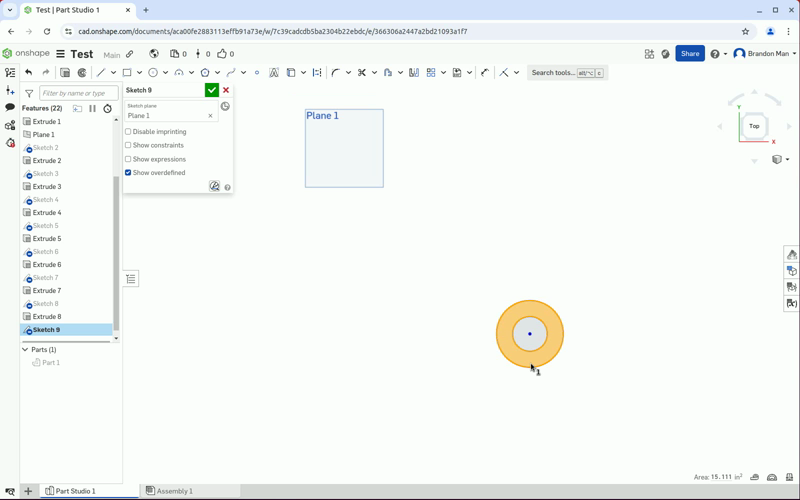
scroll(-6)
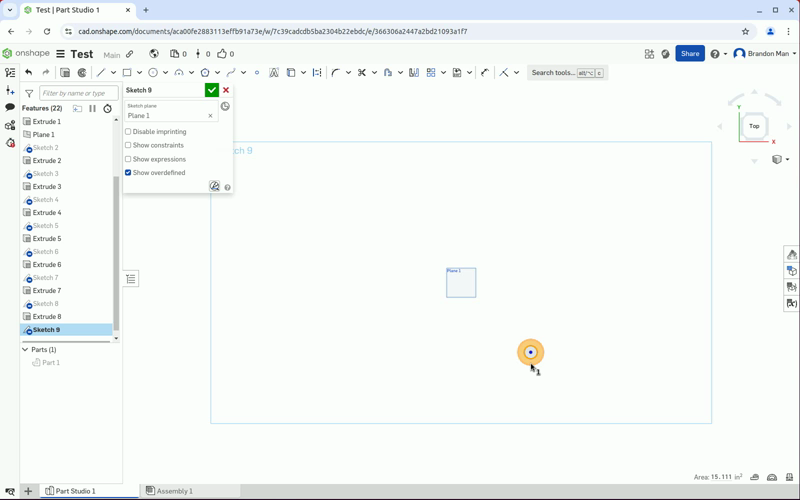
mouse_move(73, 352)
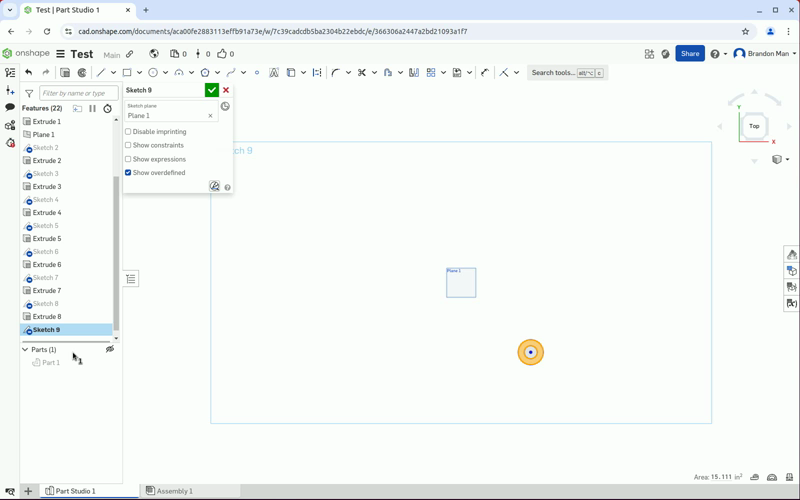
key(shift+y)
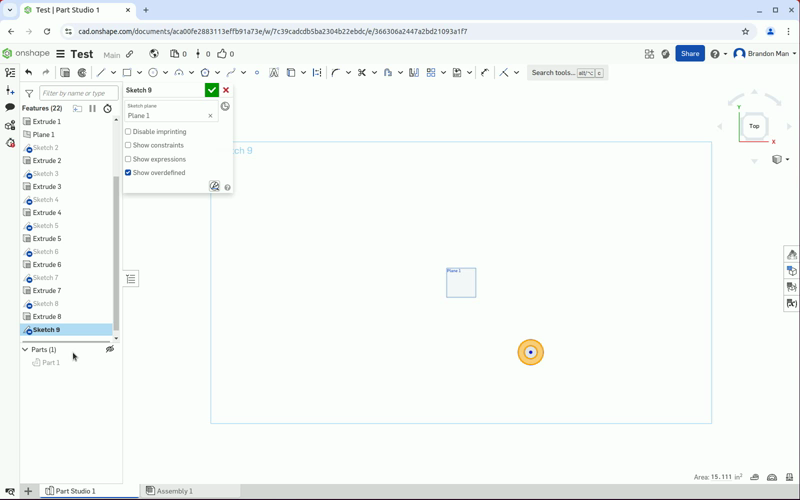
key(shift+e)
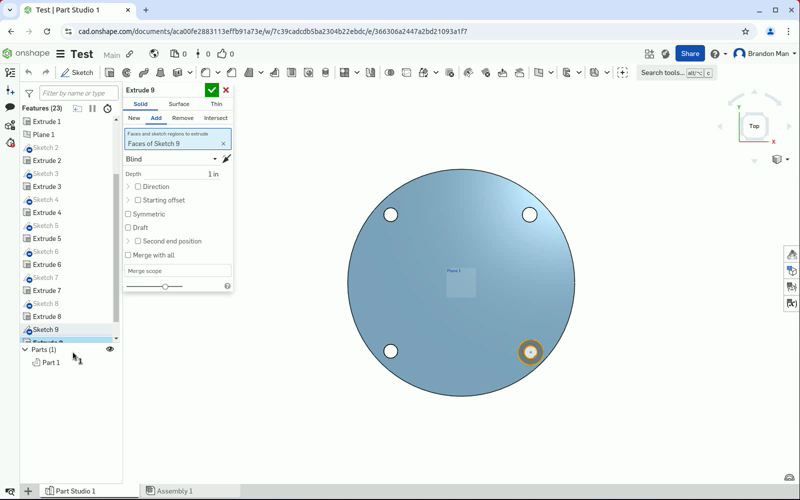
mouse_move(143, 106)
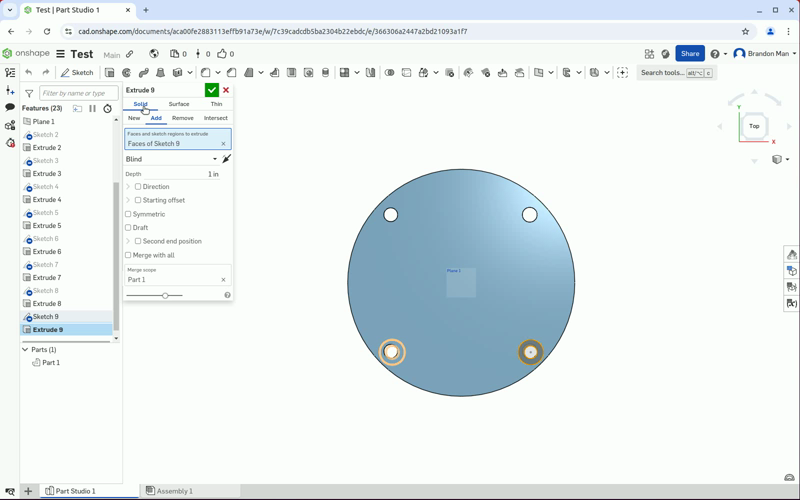
click(143, 106)
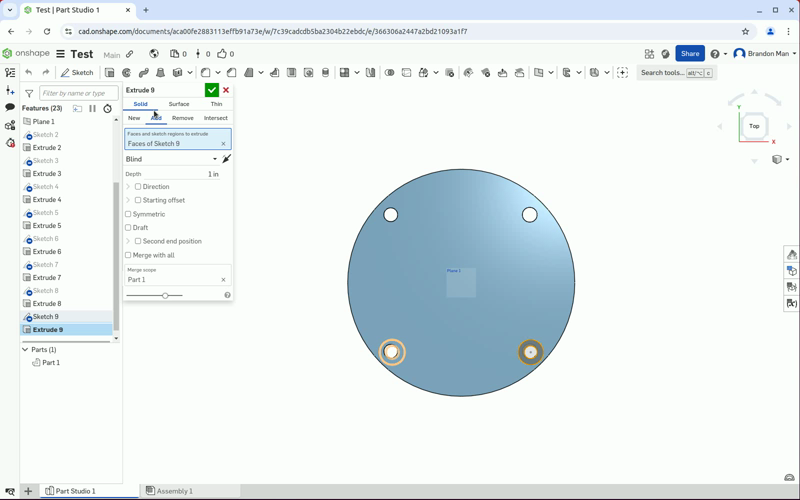
mouse_move(186, 120)
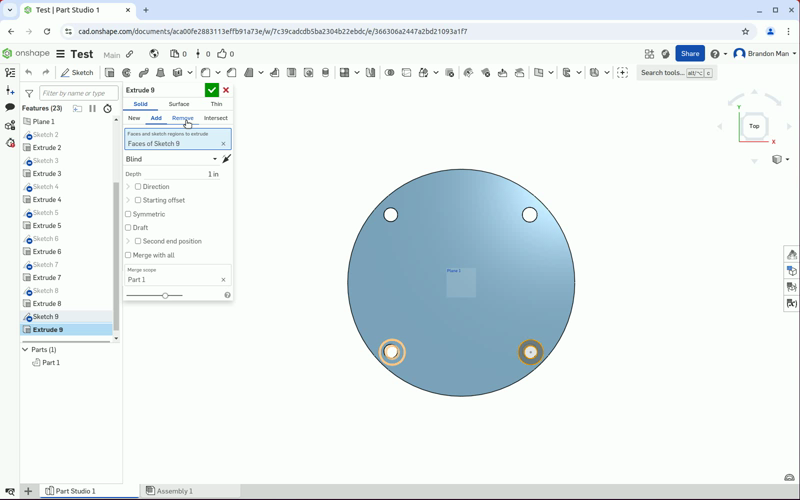
click(186, 120)
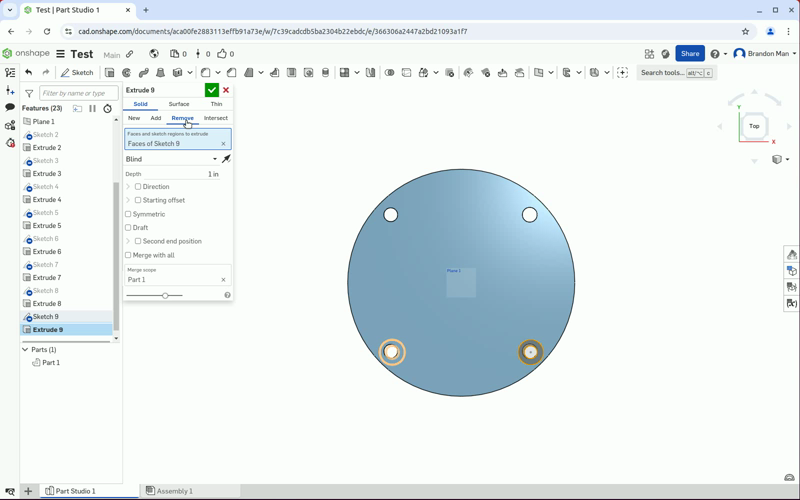
key(tab, 4)
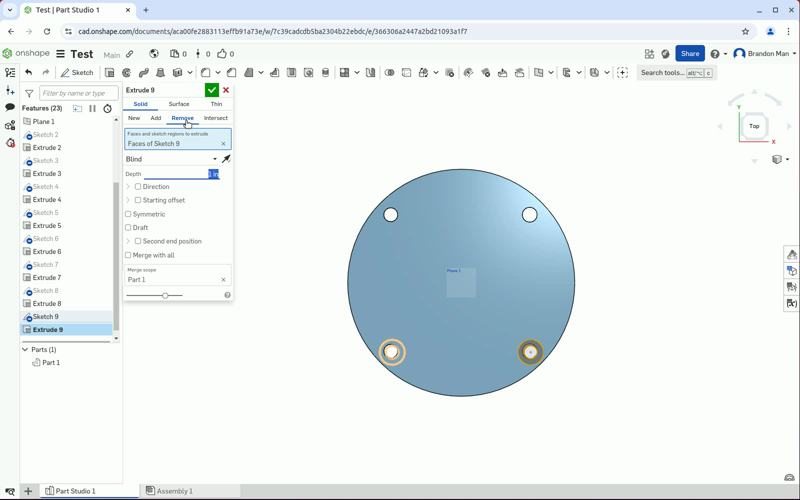
text(0.722)
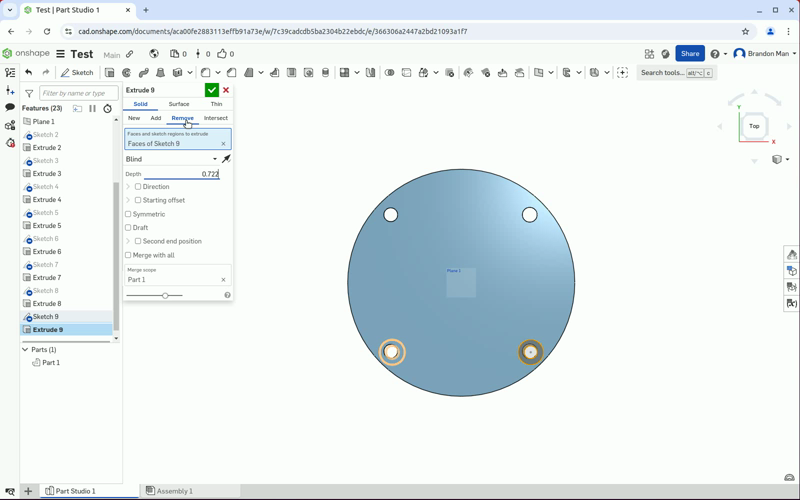
key(tab, 6)
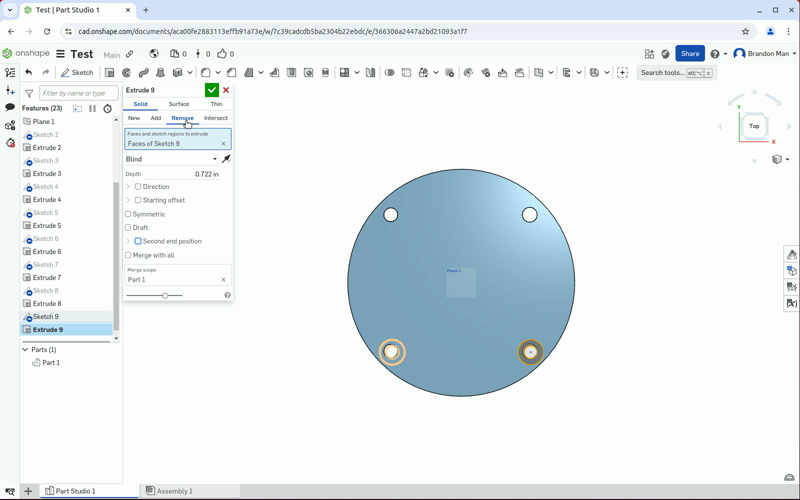
key(space)
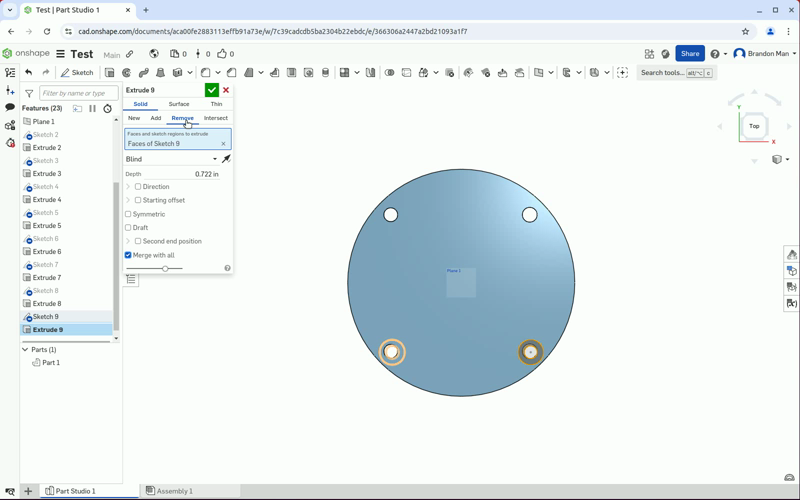
key(enter)
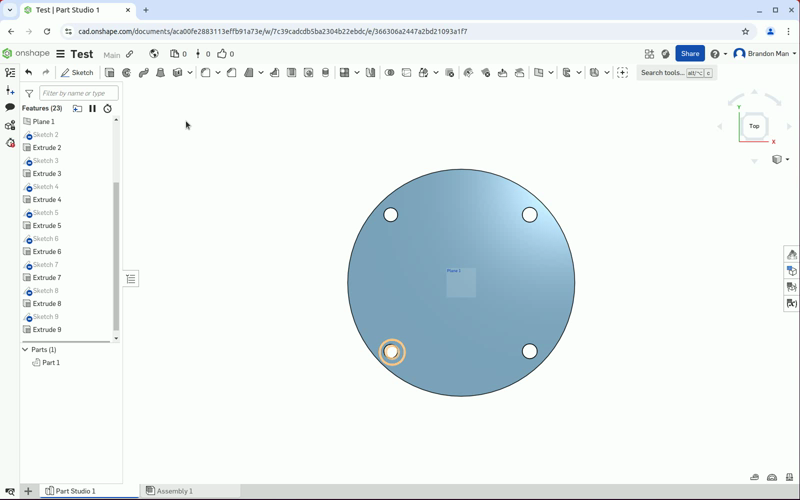
key(shift+h)
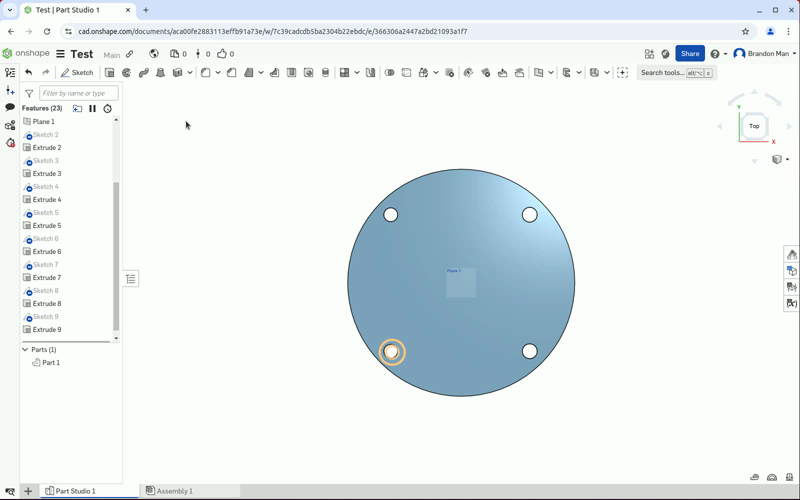
key(shift+h)
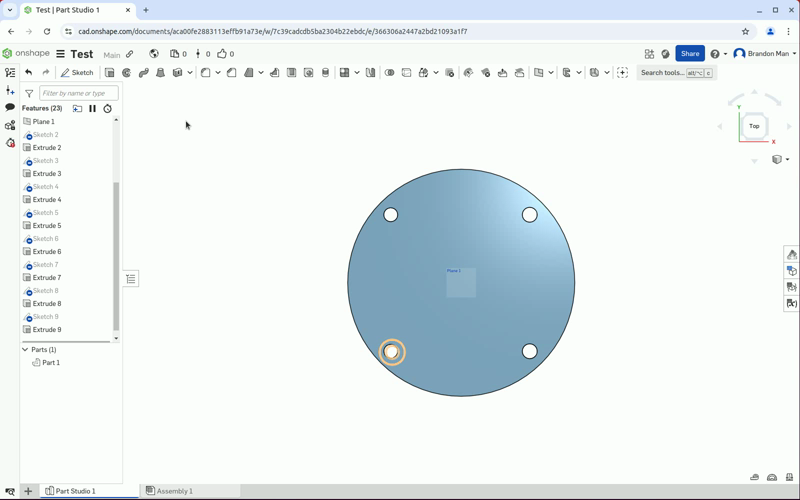
key(shift+7)
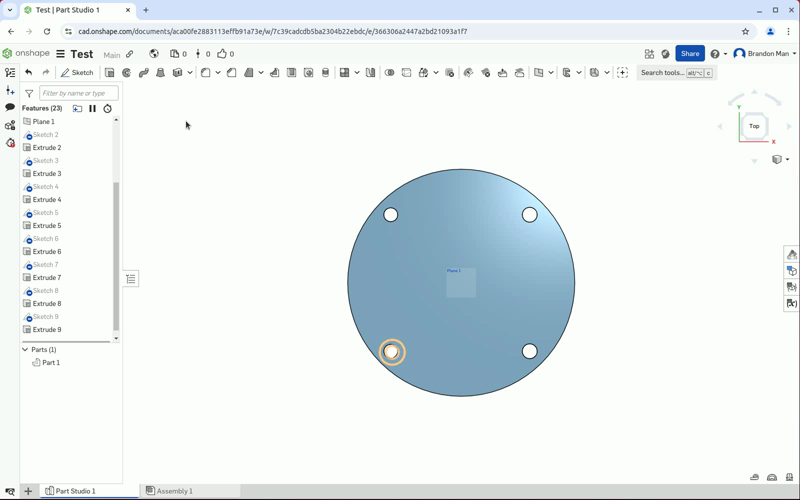
key(up, 3)
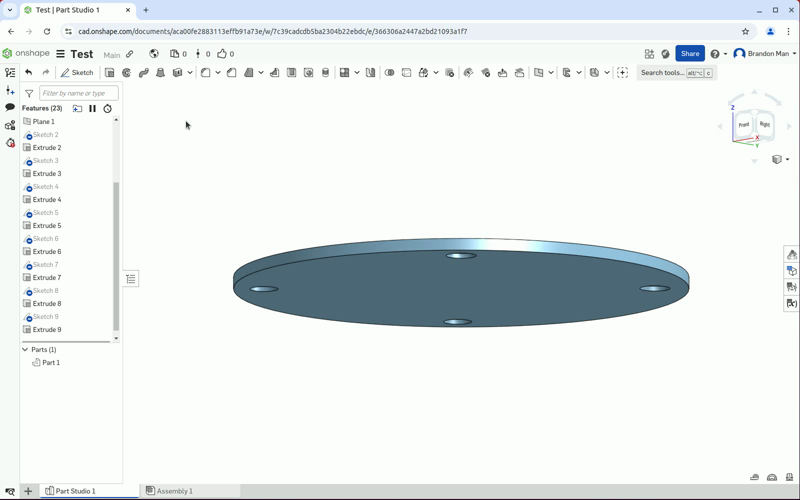
key(left, 3)
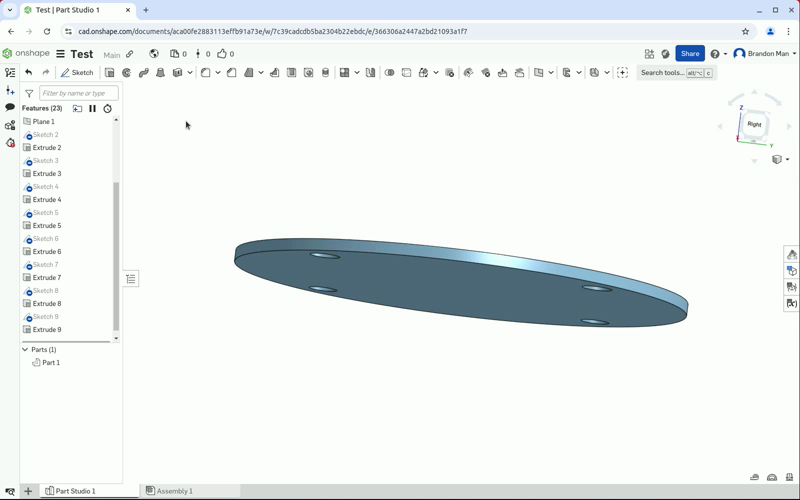
key(right, 3)
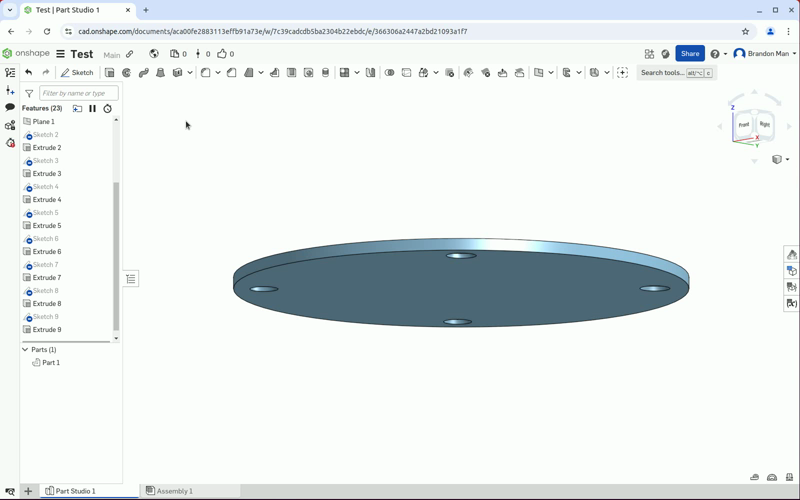
key(down, 3)
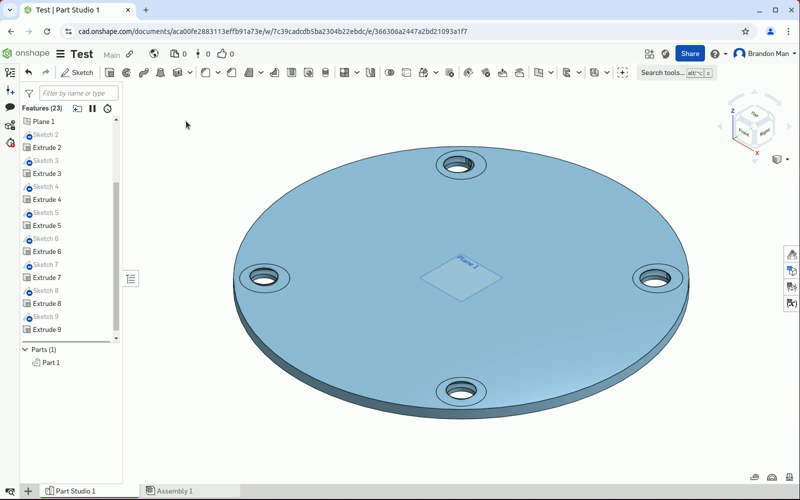
mouse_move(69, 98)
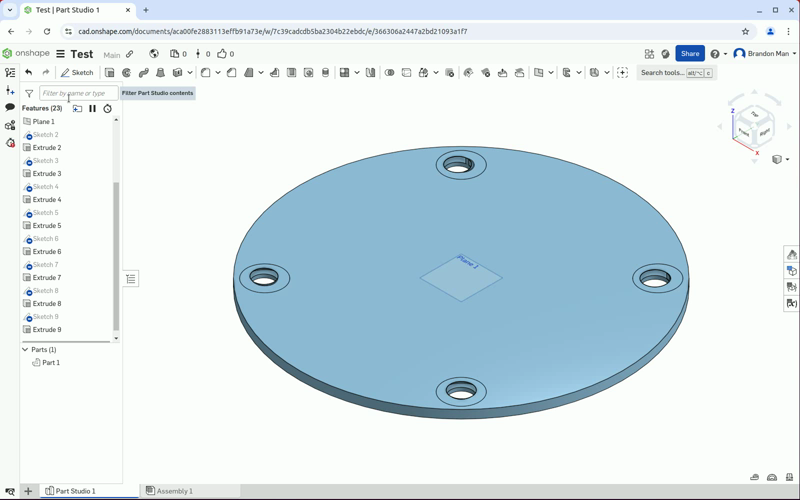
click(69, 98)